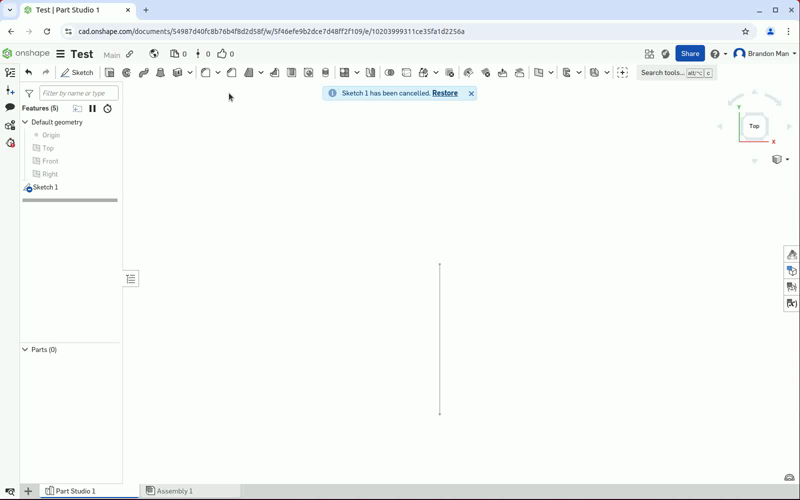
key(shift+h)
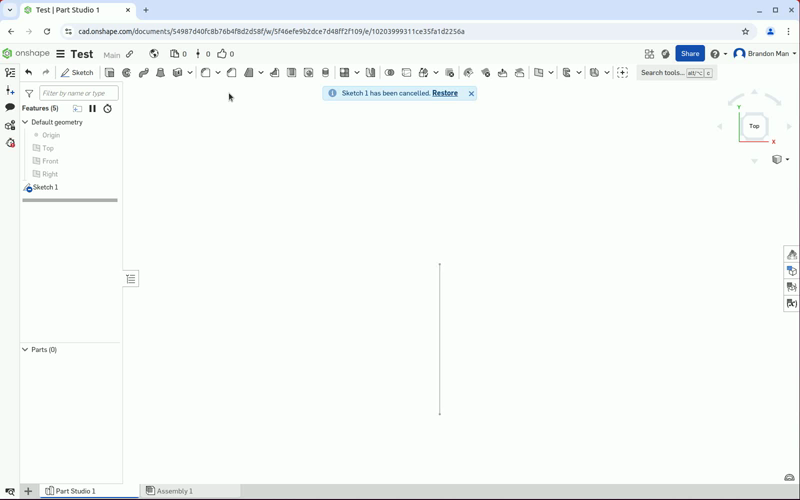
key(shift+s)
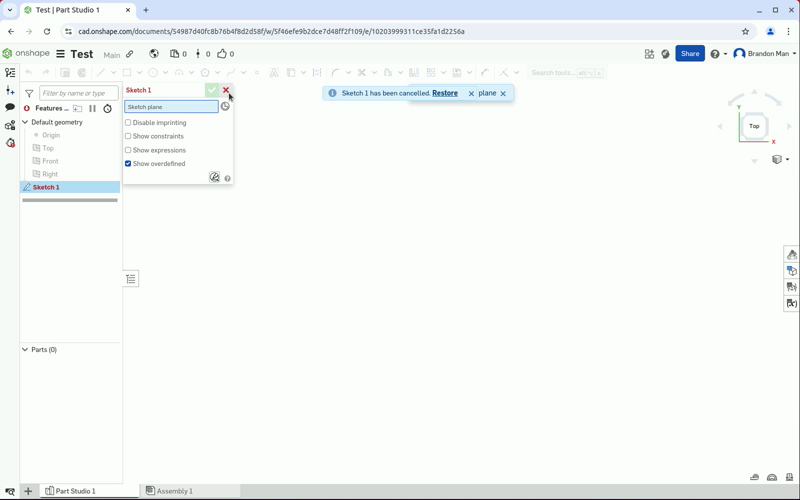
mouse_move(73, 150)
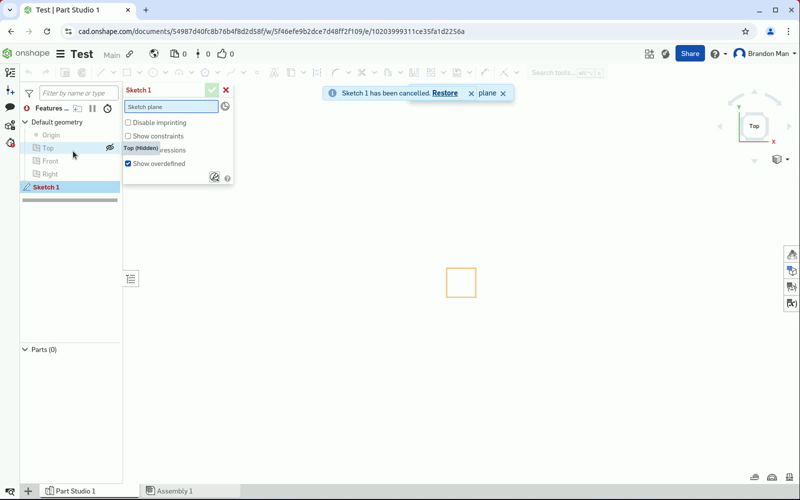
click(73, 150)
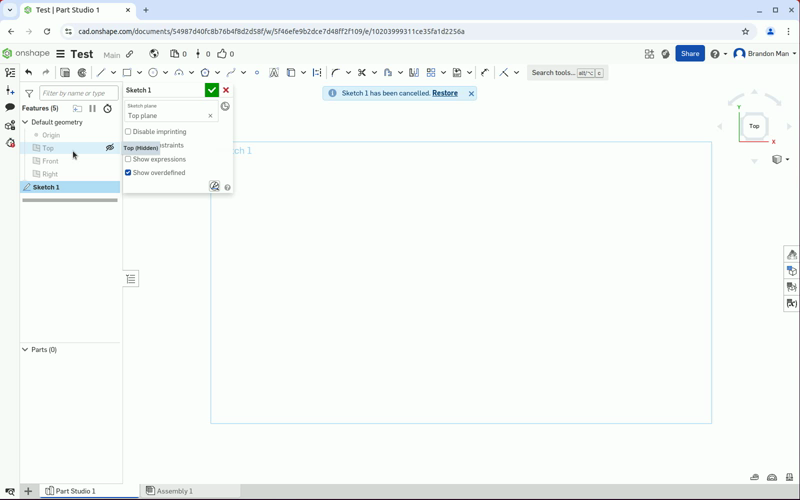
mouse_move(73, 352)
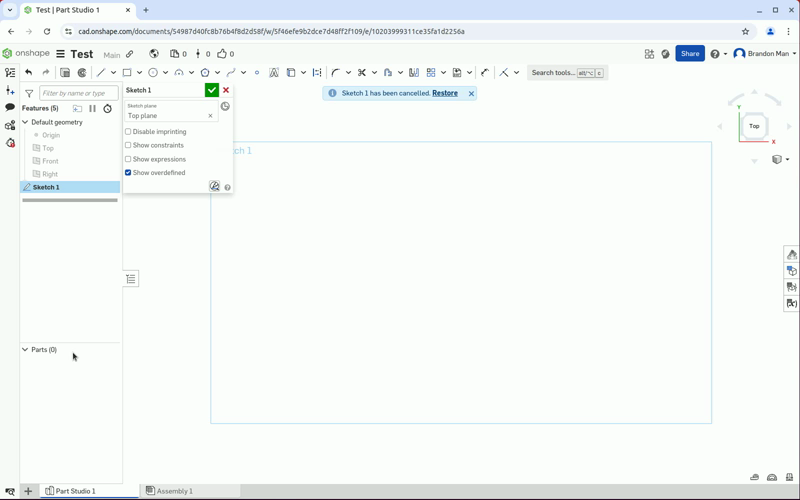
key(y)
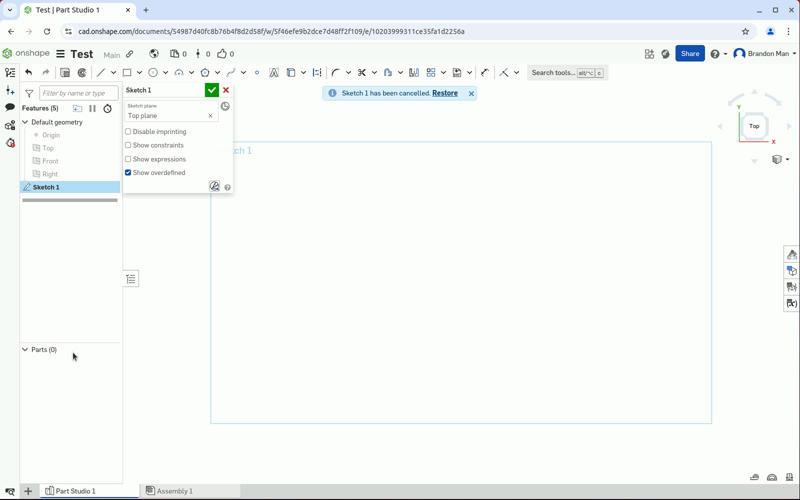
key(l)
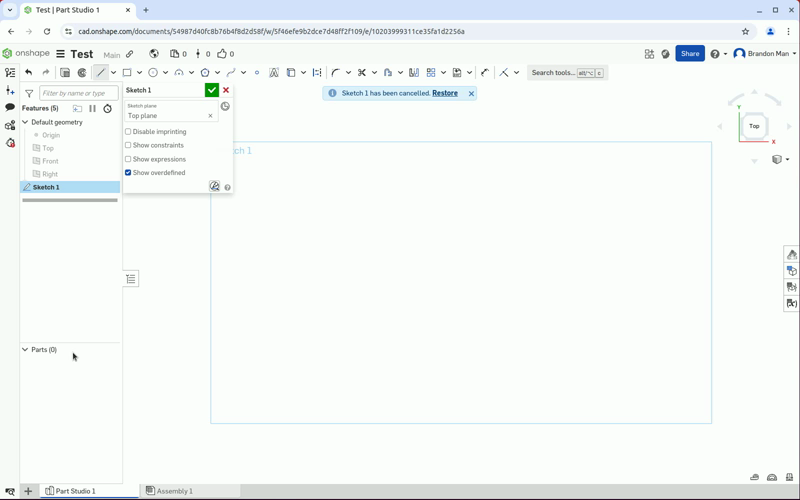
key_down(shift)
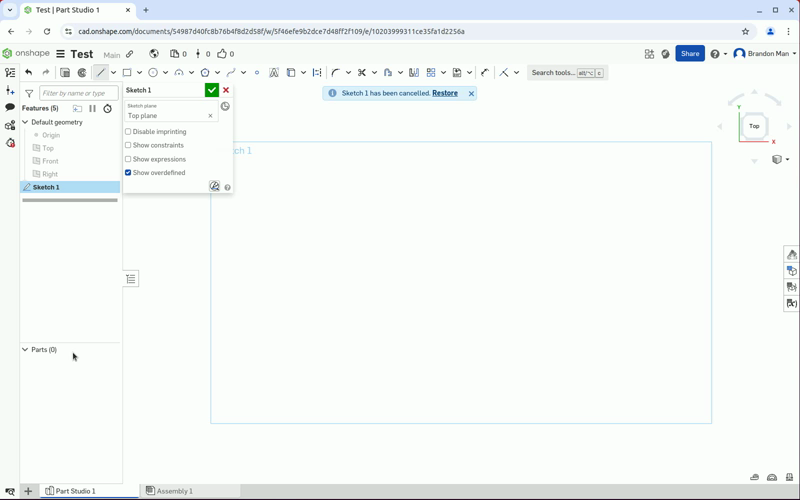
mouse_move(351, 335)
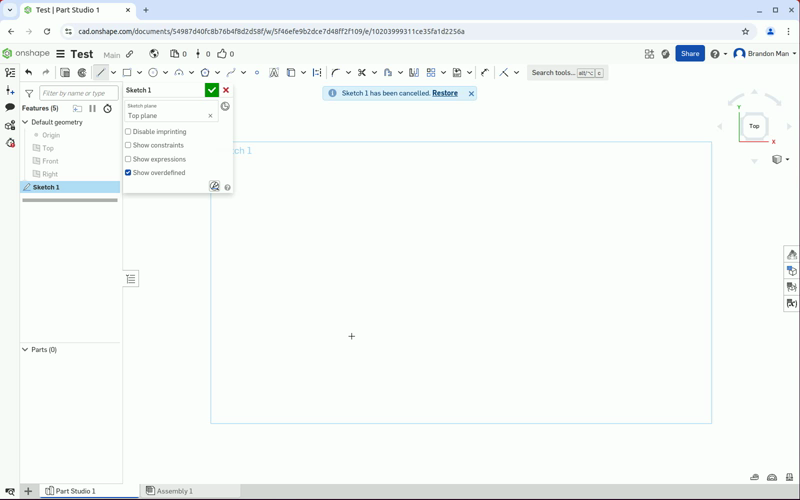
click(351, 335)
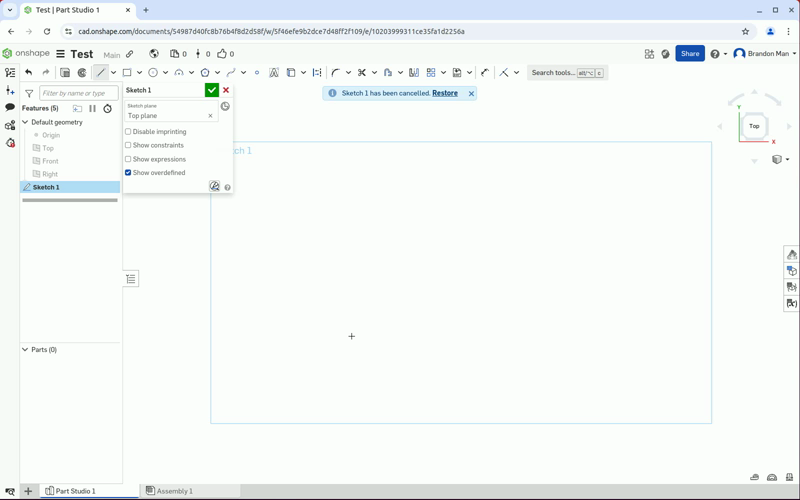
key_up(shift)
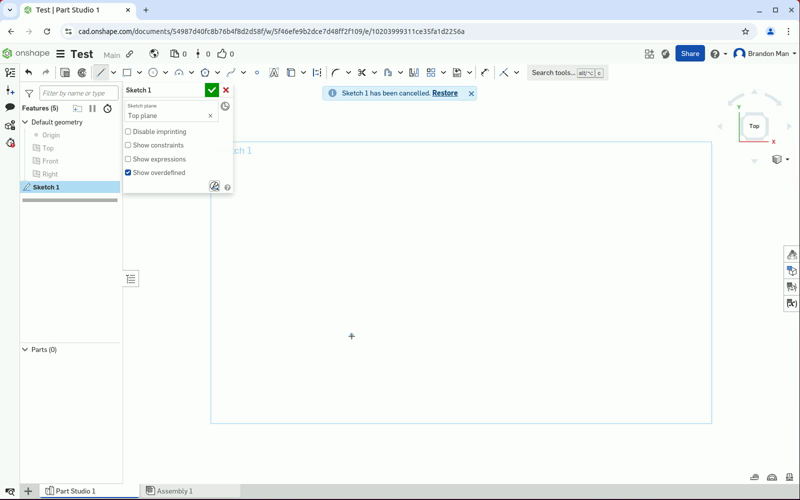
key_down(shift)
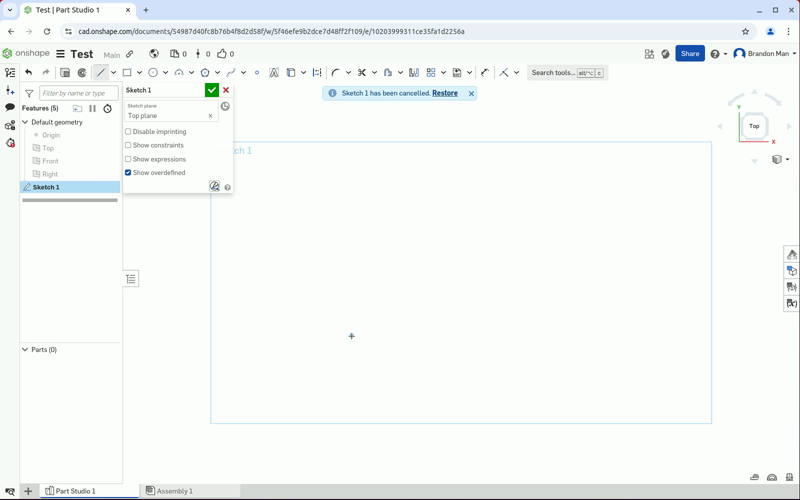
mouse_move(569, 335)
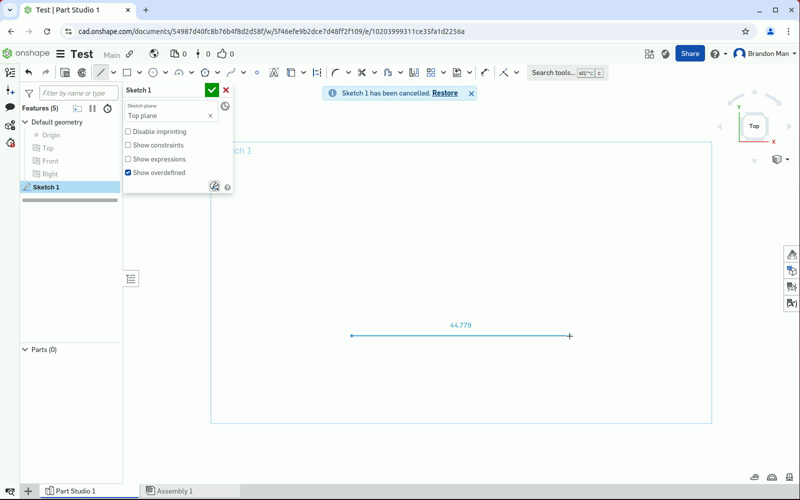
click(569, 335)
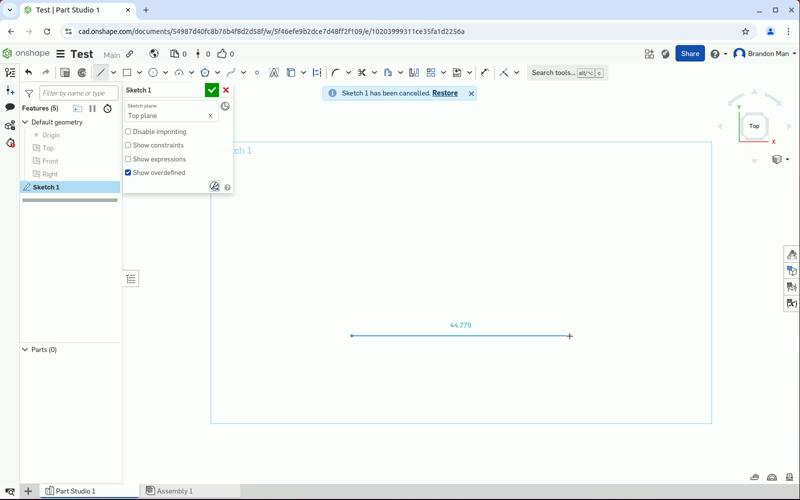
key_up(shift)
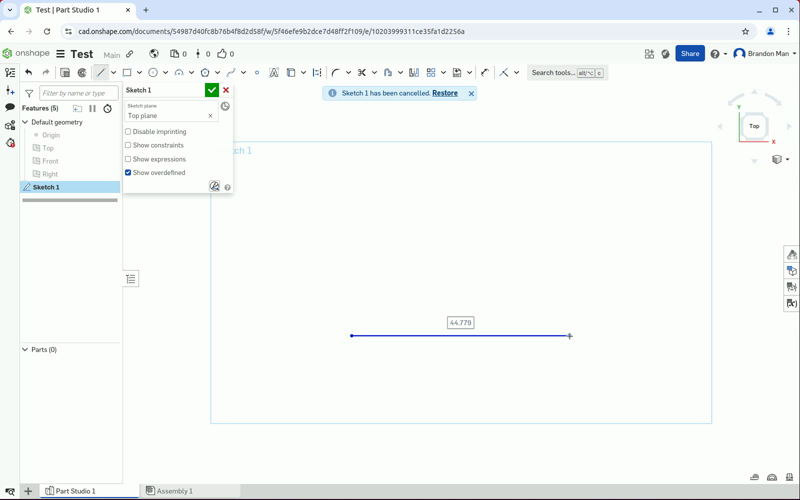
key_down(shift)
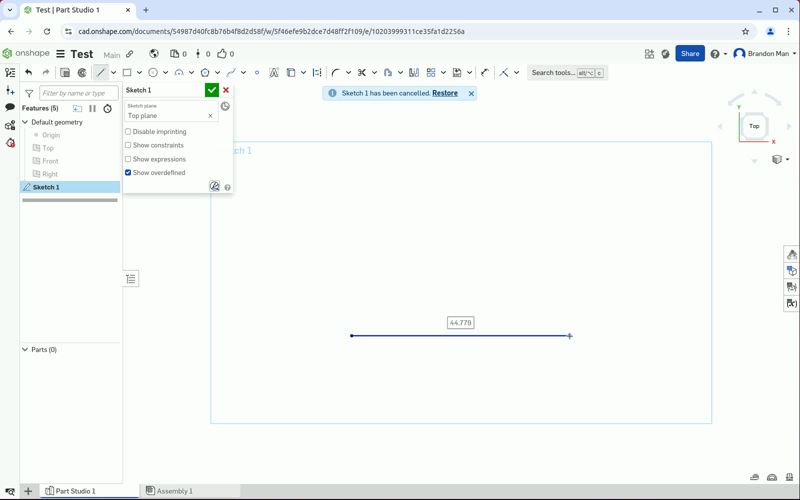
mouse_move(569, 230)
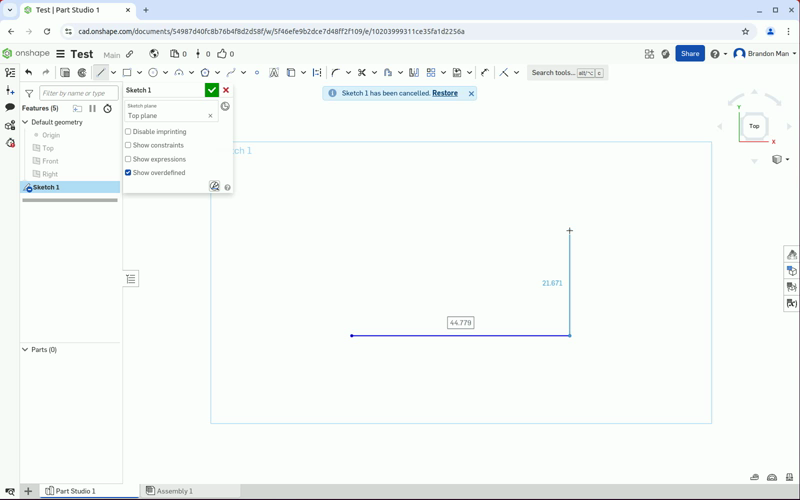
click(569, 230)
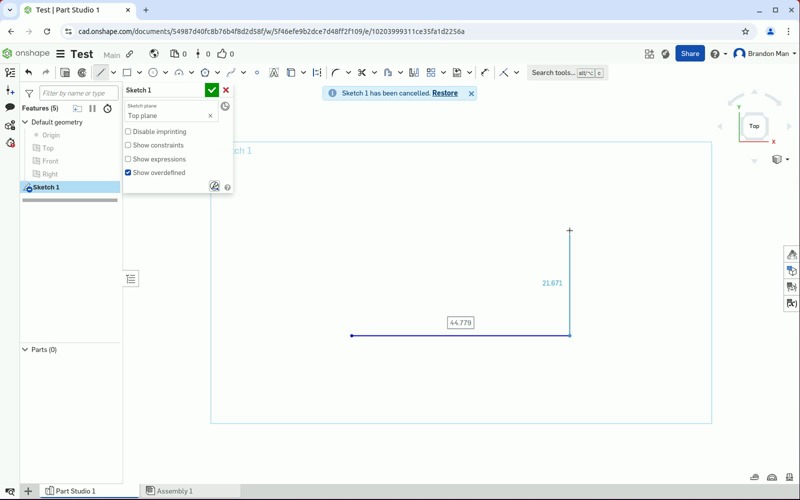
key_up(shift)
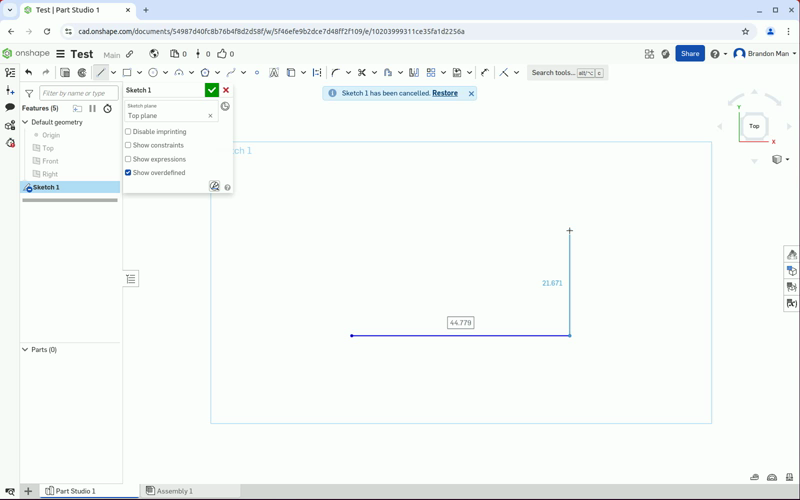
key_down(shift)
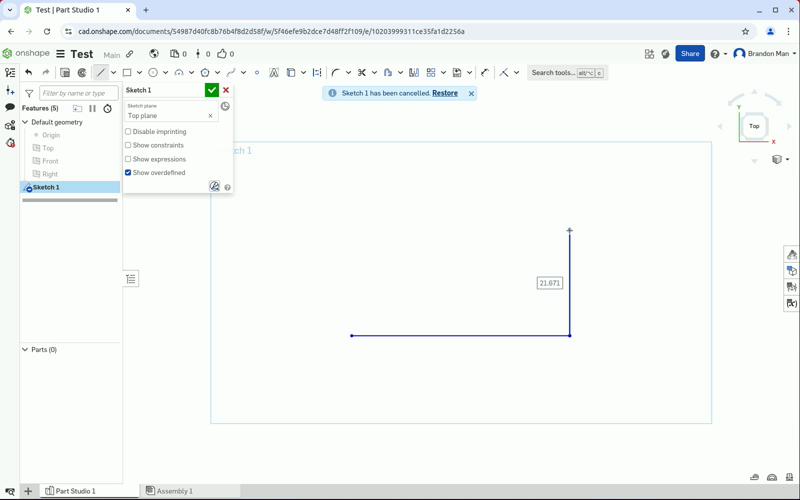
mouse_move(351, 230)
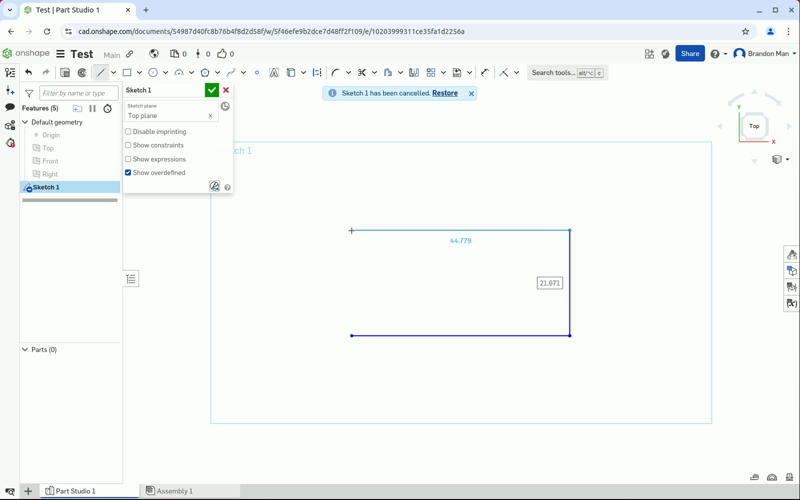
click(351, 230)
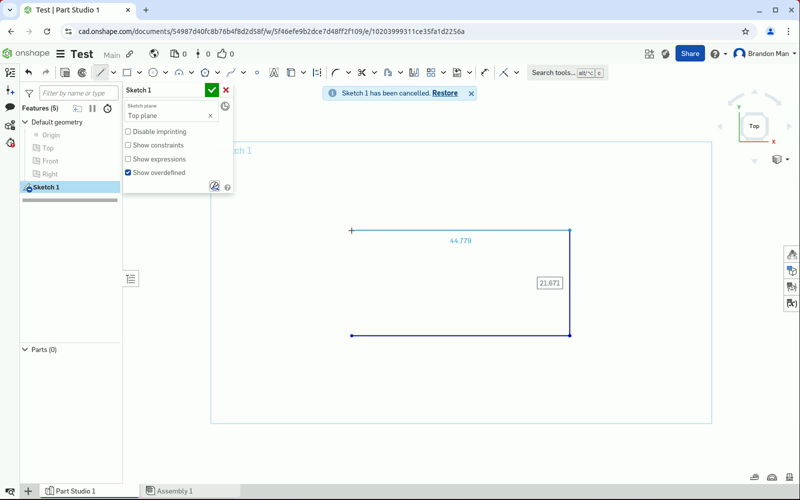
key_up(shift)
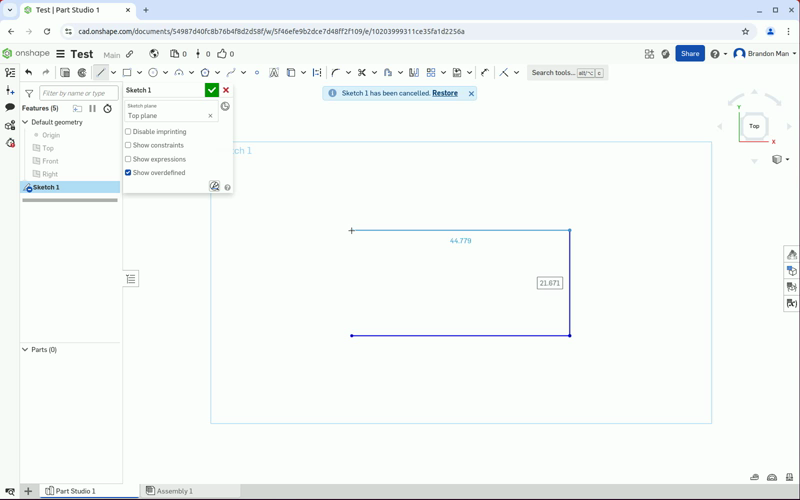
key_down(shift)
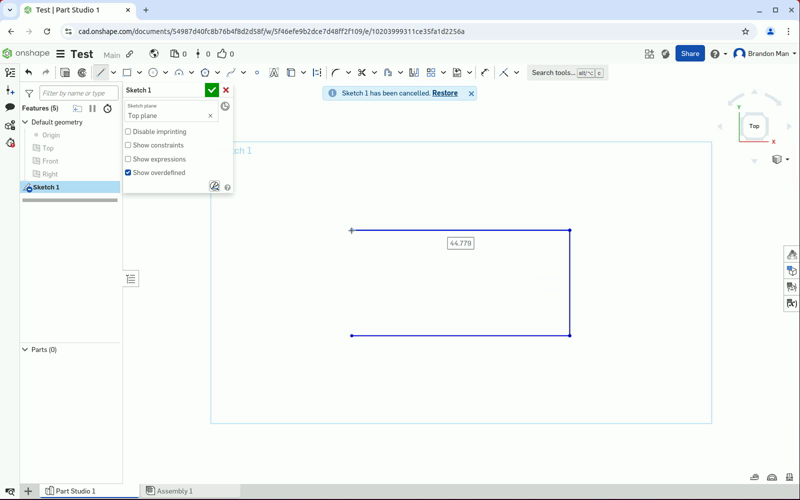
mouse_move(351, 335)
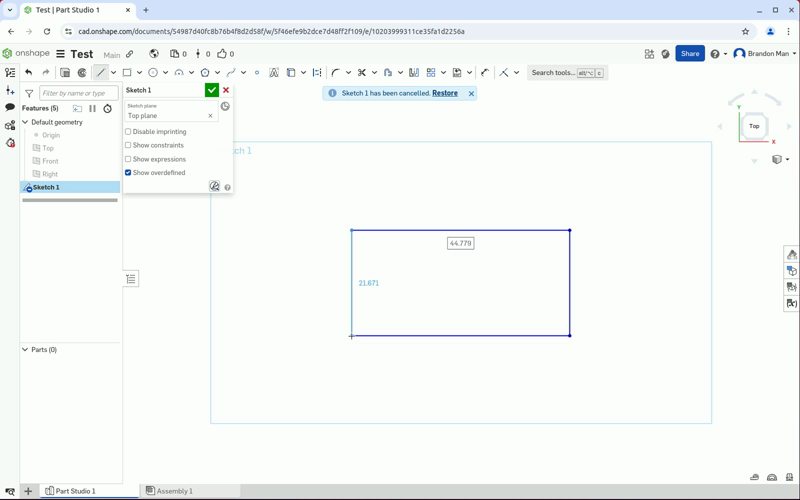
key_up(shift)
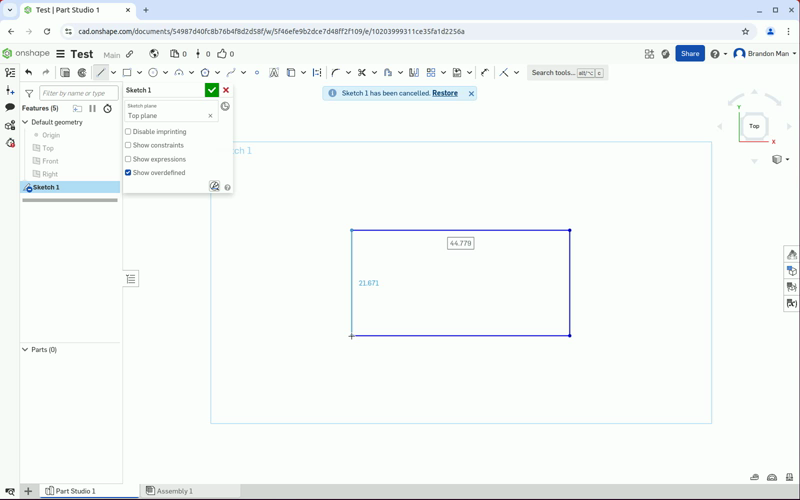
click(351, 335)
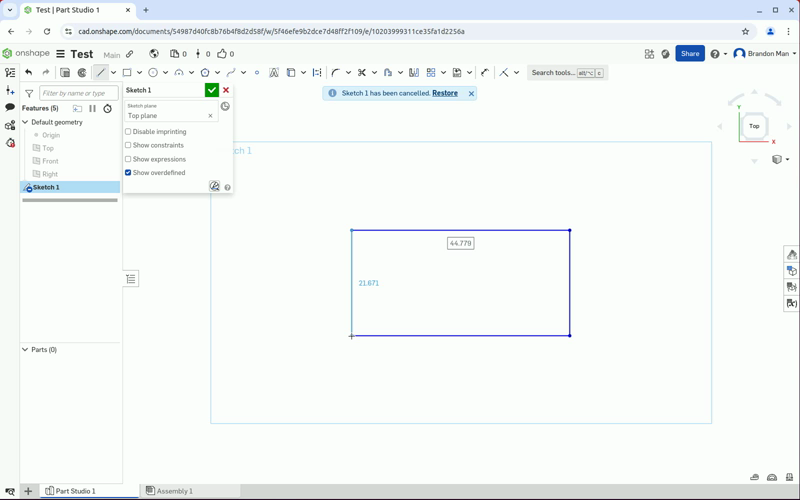
key(esc)
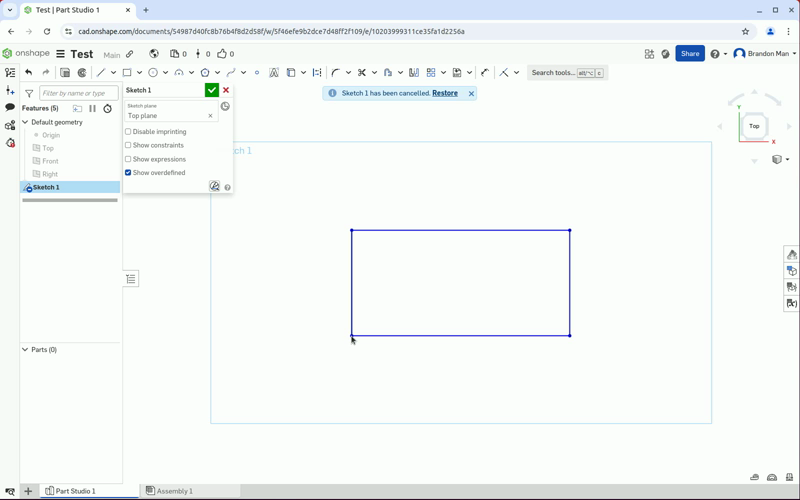
mouse_move(430, 277)
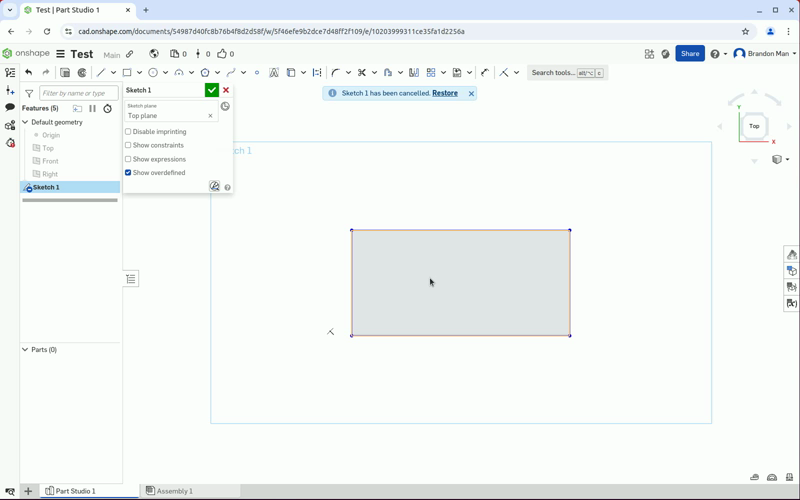
click(430, 277)
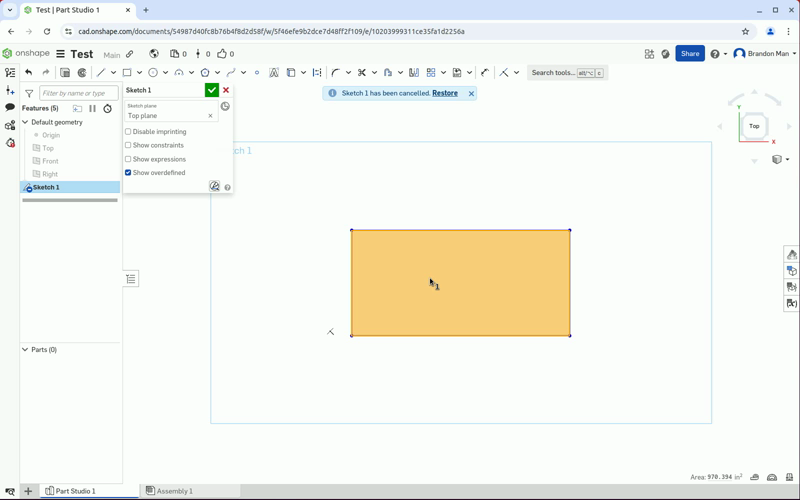
mouse_move(73, 352)
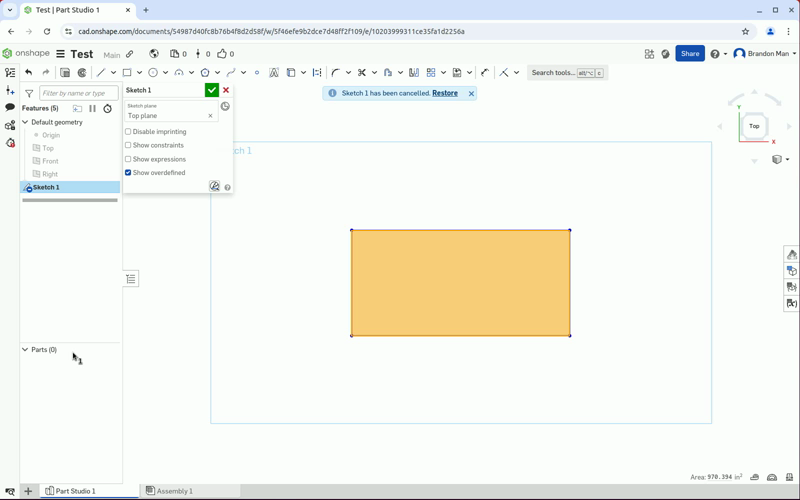
key(shift+y)
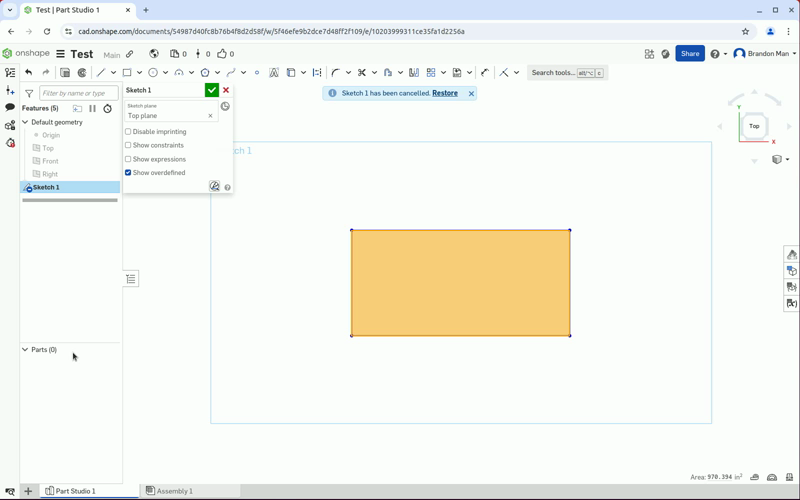
key(shift+e)
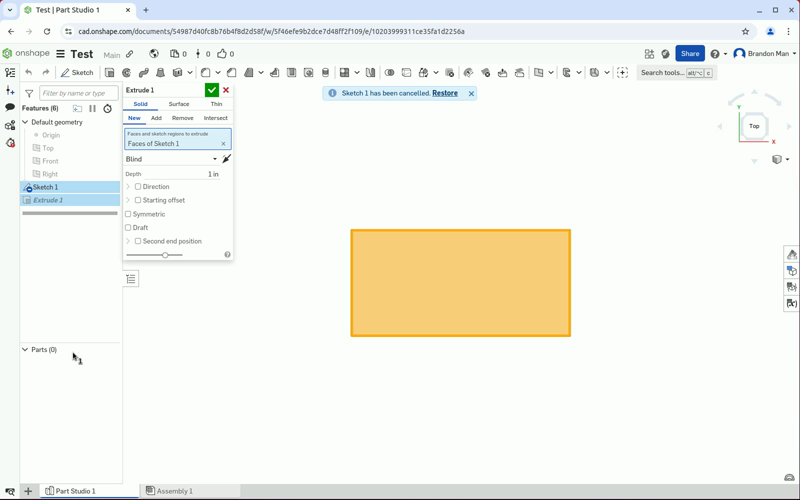
mouse_move(143, 106)
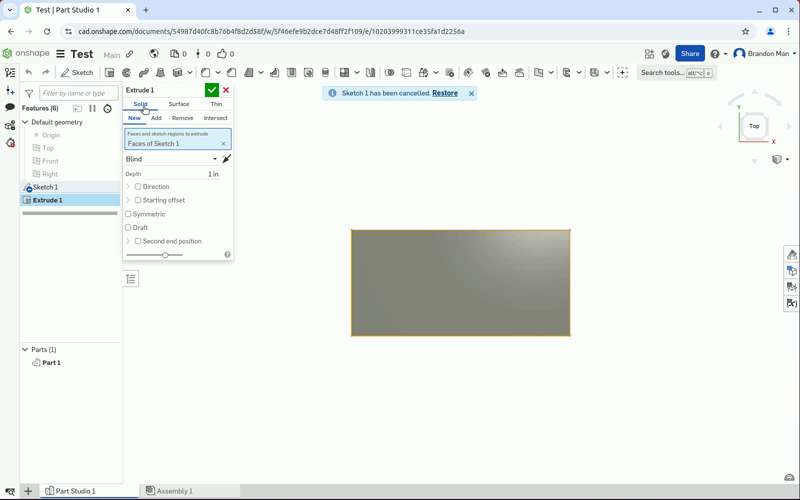
click(143, 106)
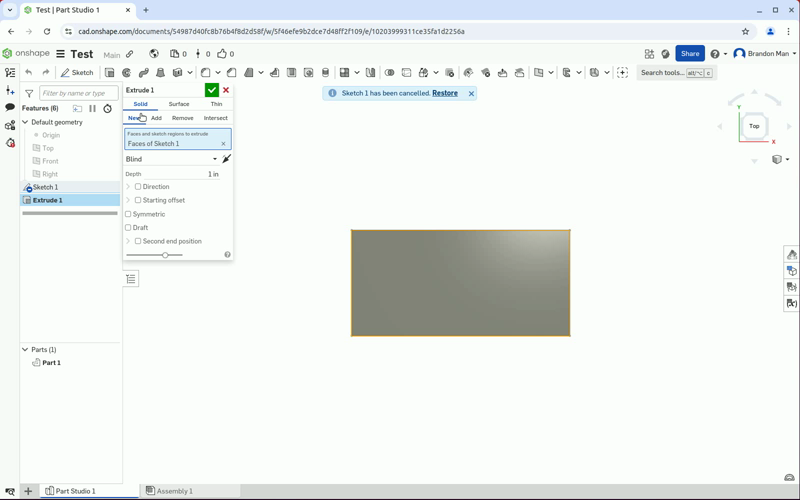
mouse_move(137, 120)
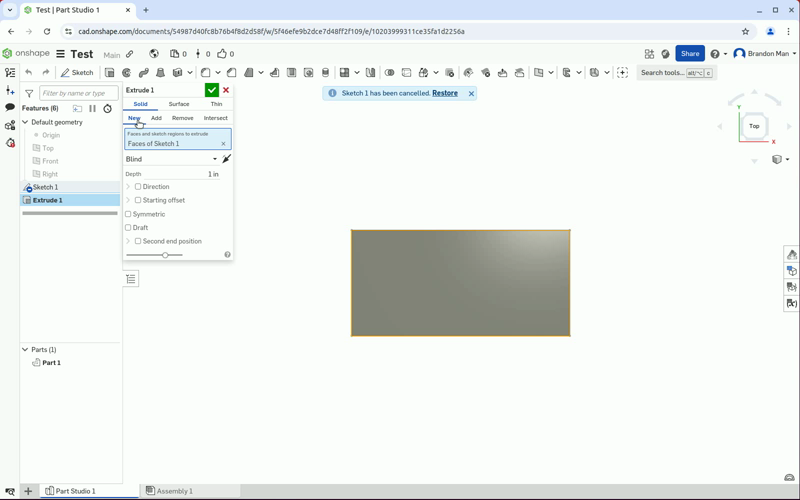
click(137, 120)
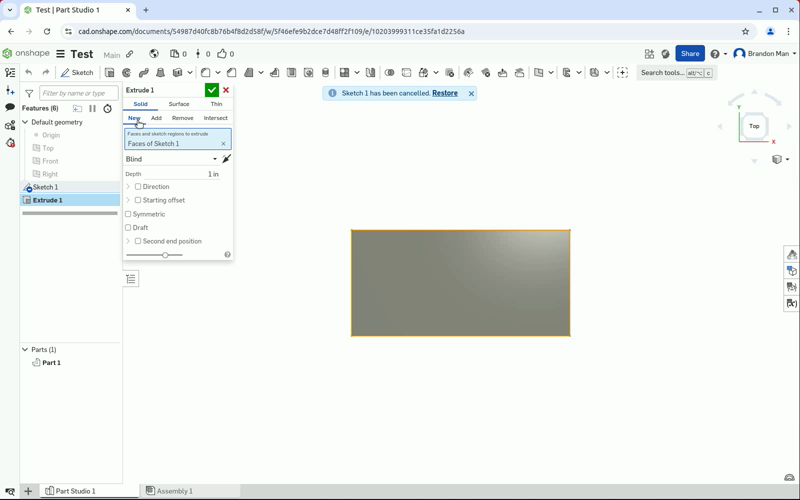
key(tab, 4)
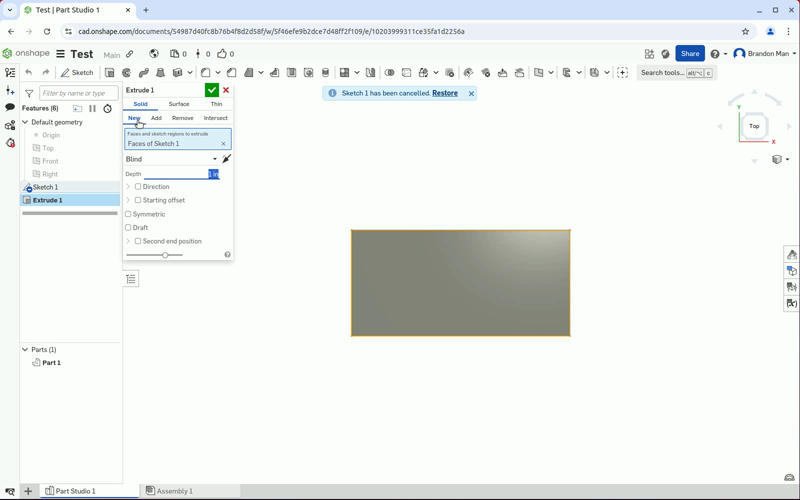
text(4.574)
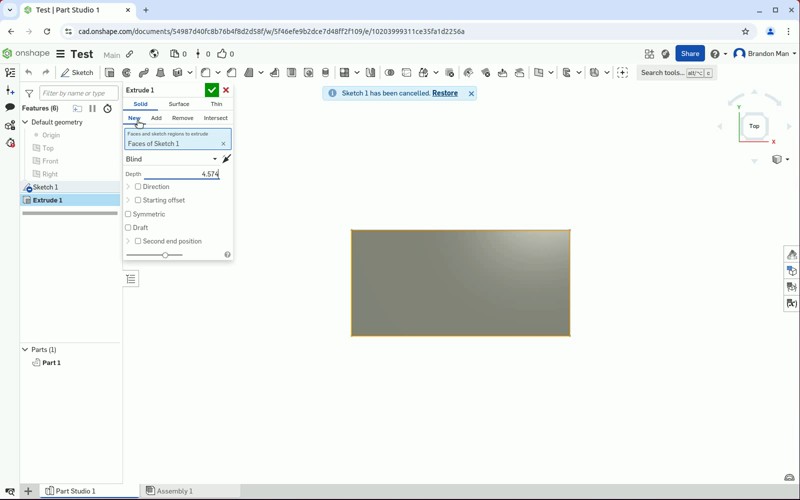
key(enter)
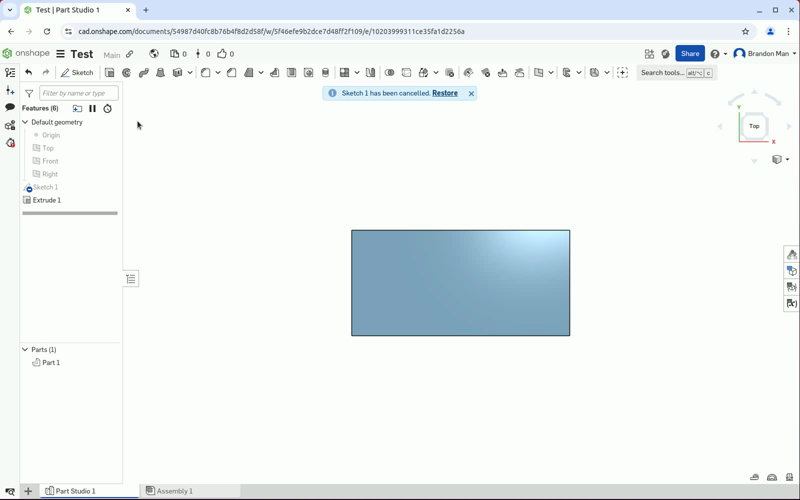
key(shift+h)
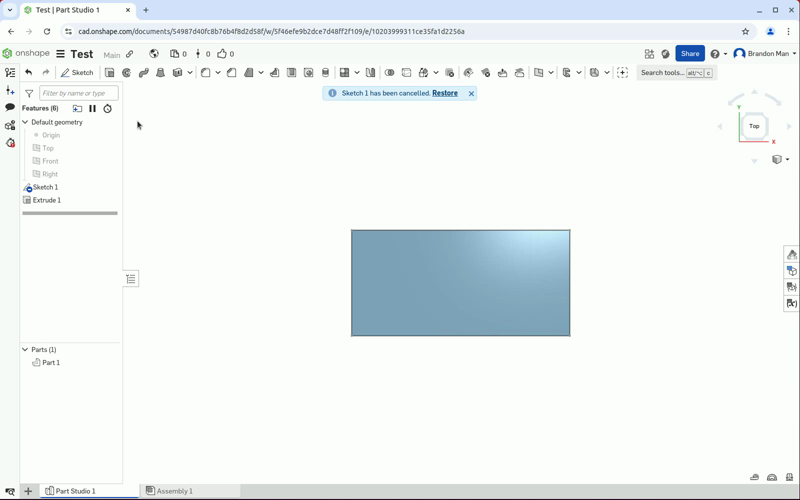
key(shift+h)
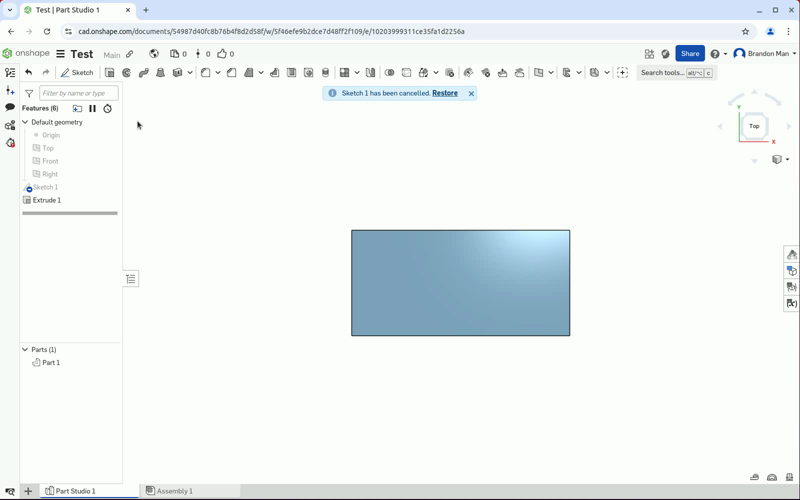
mouse_move(73, 189)
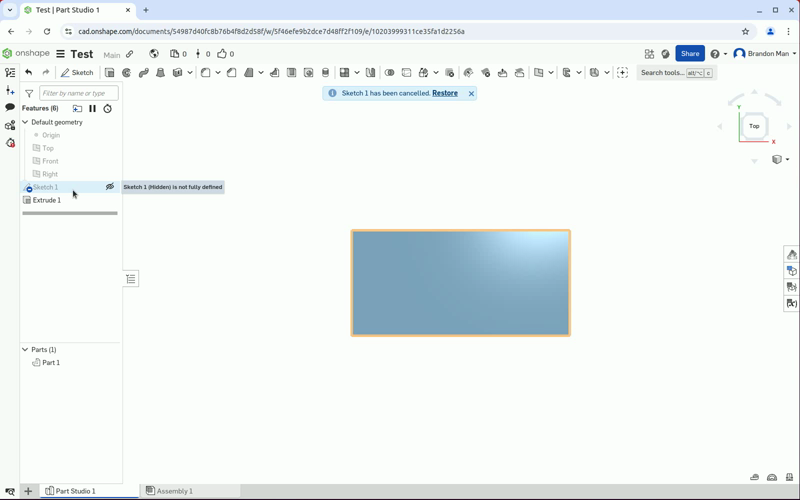
click(73, 189)
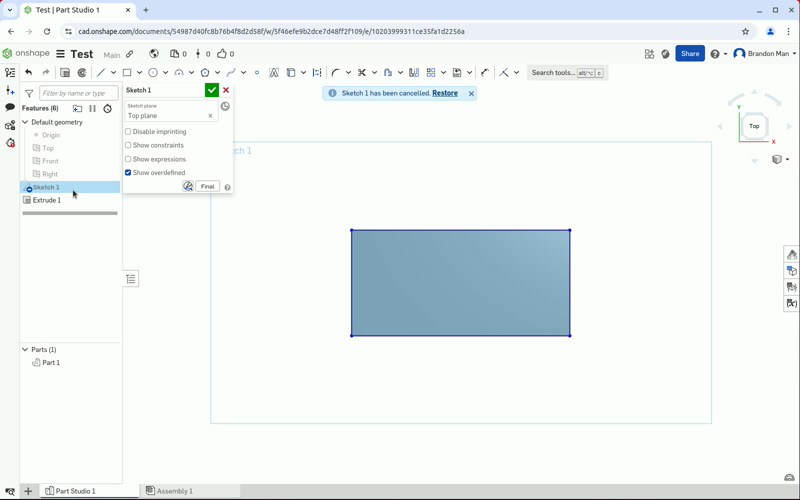
mouse_move(229, 92)
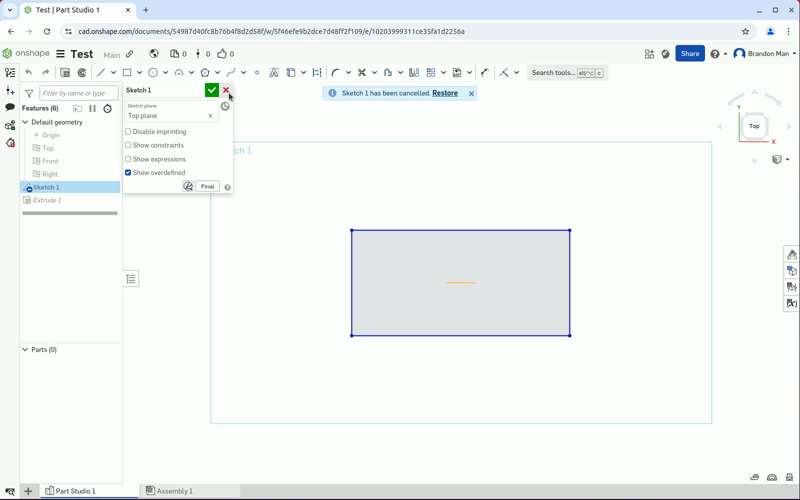
click(229, 92)
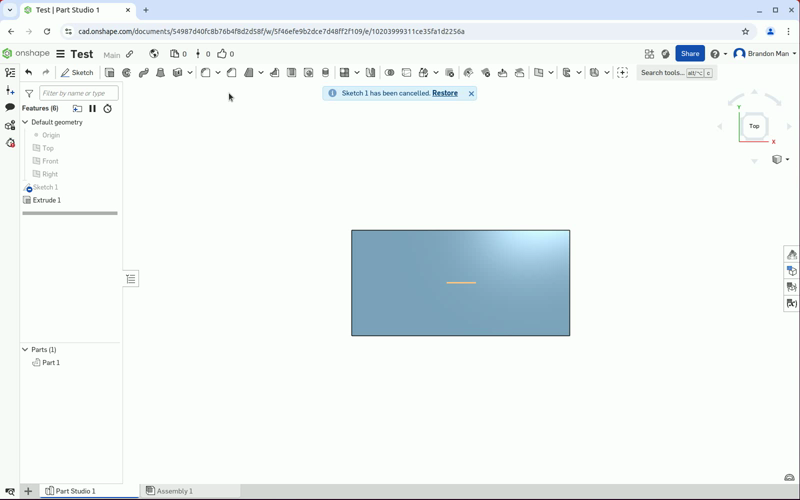
mouse_move(73, 352)
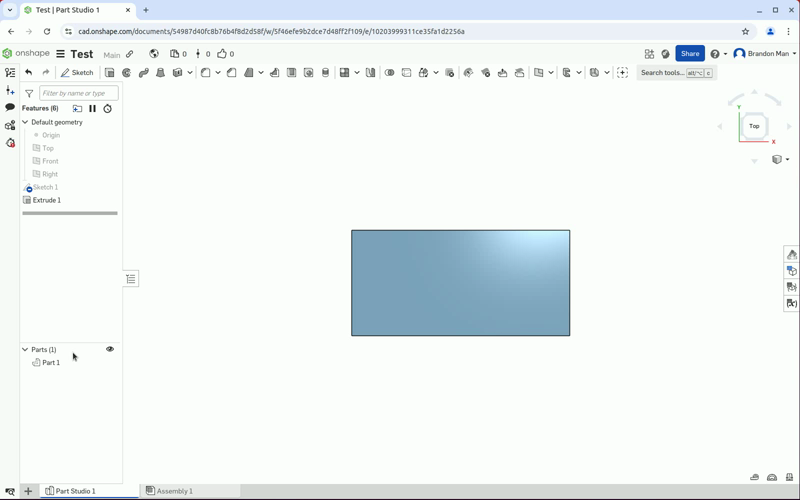
key(y)
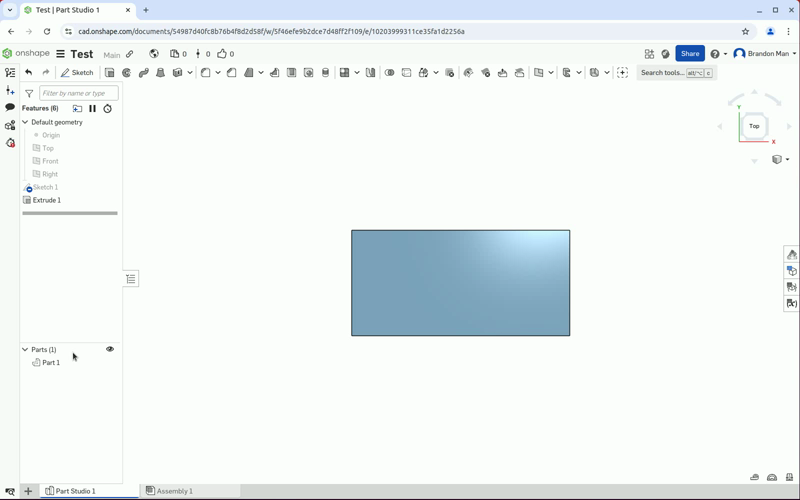
key(shift+p)
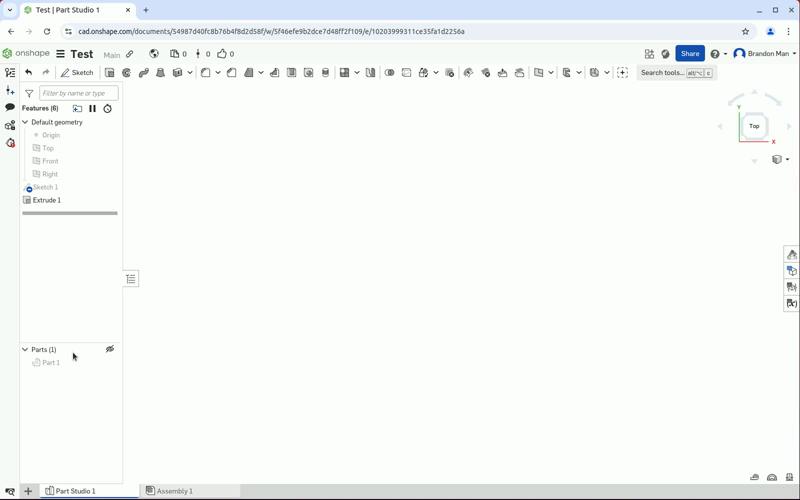
key(space)
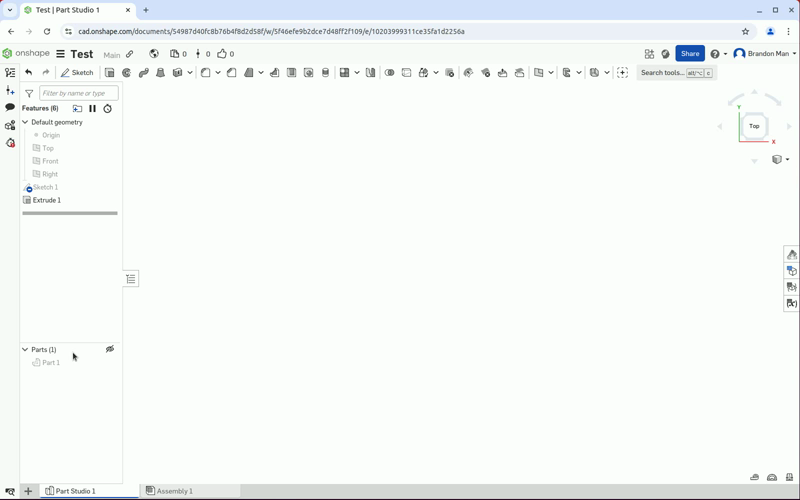
key_down(shift)
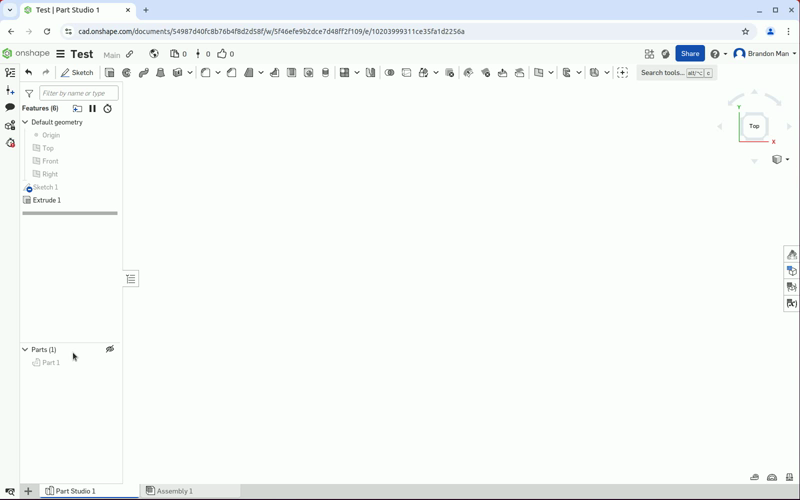
key(up)
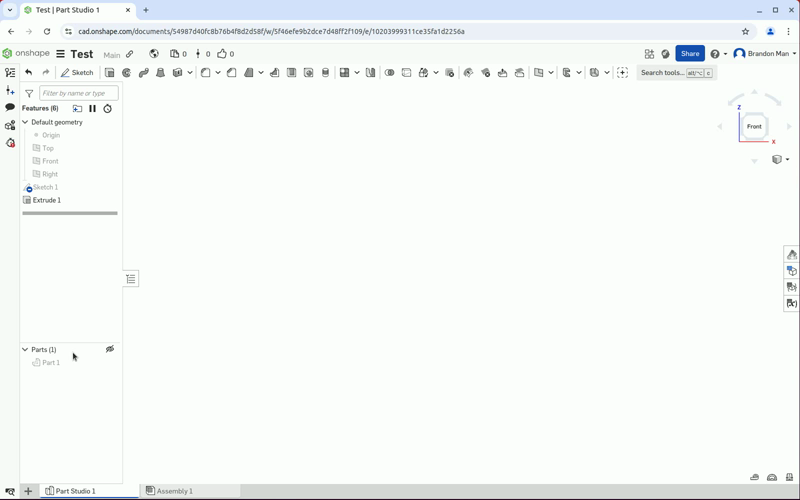
key_up(shift)
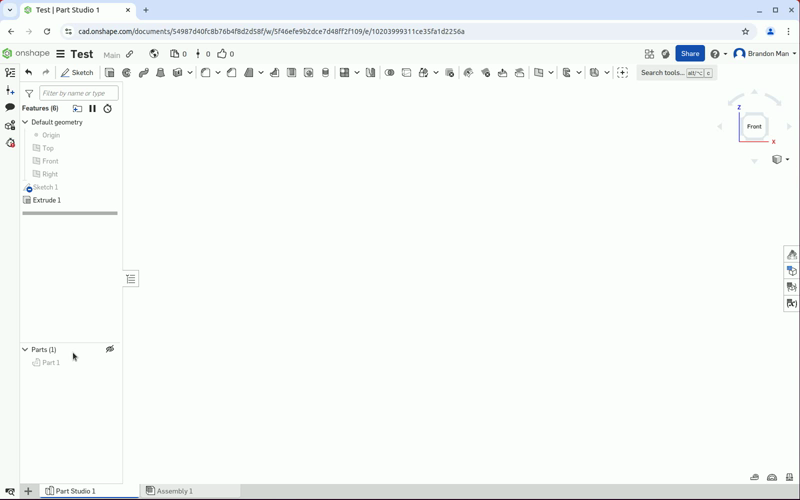
key(space)
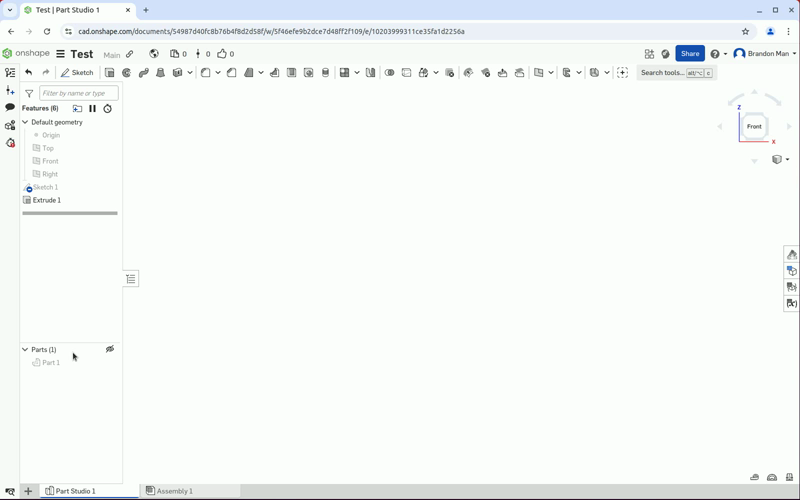
key_down(shift)
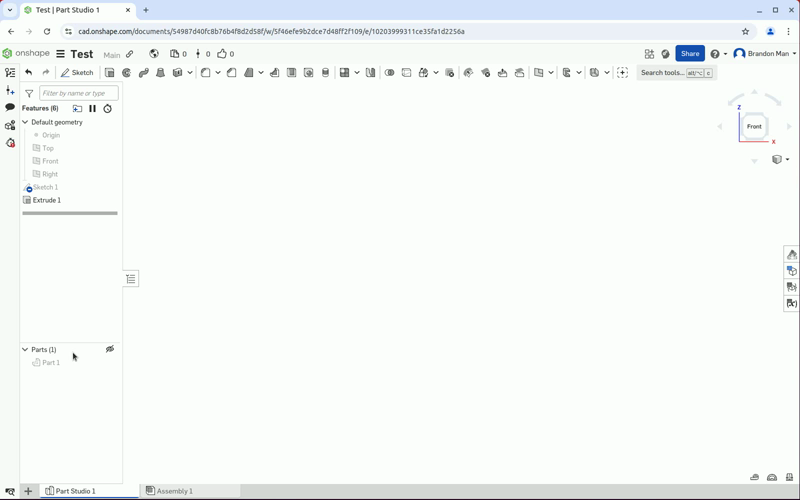
key(left)
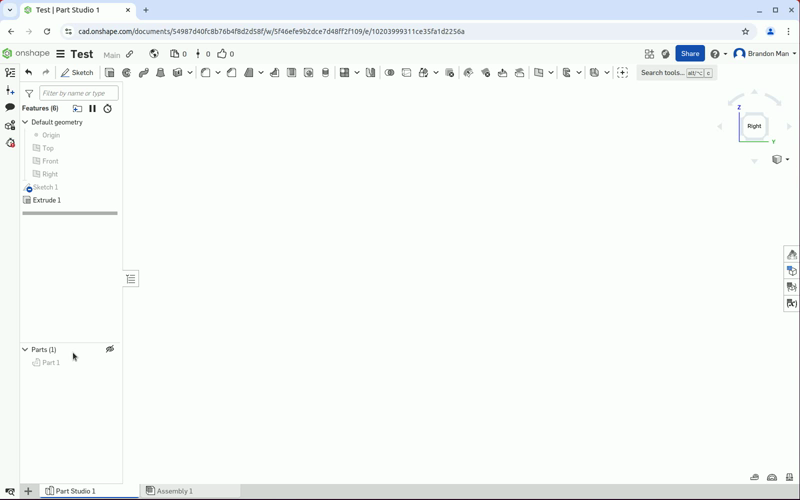
key_up(shift)
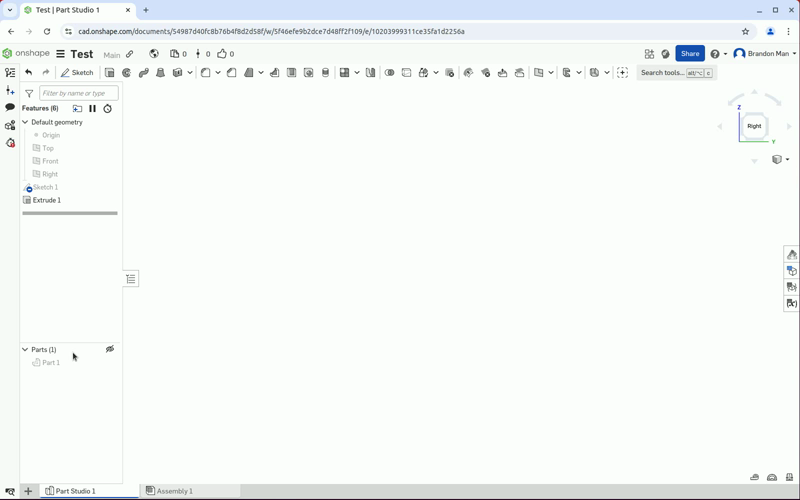
mouse_move(73, 352)
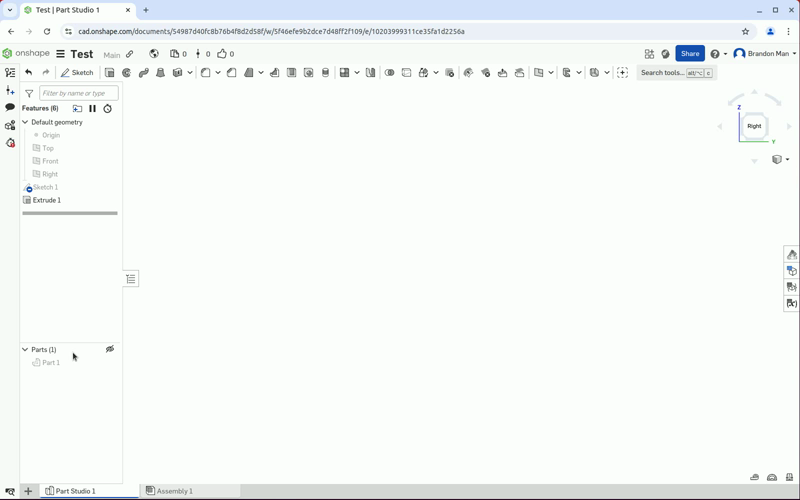
key(shift+y)
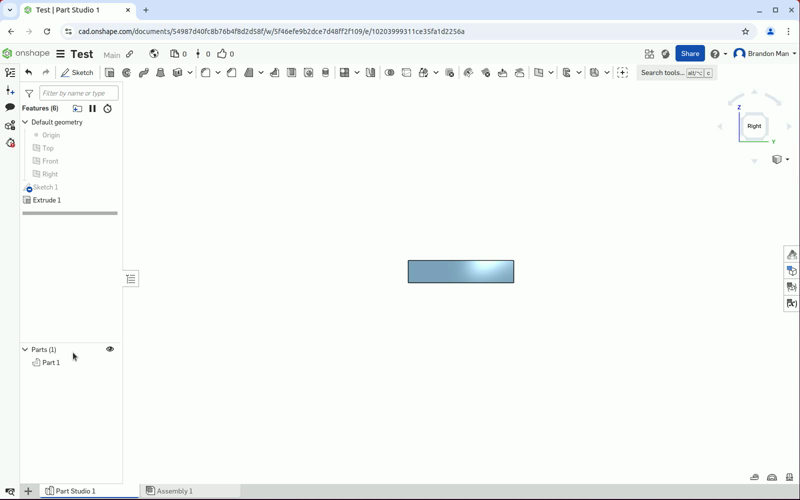
mouse_move(541, 75)
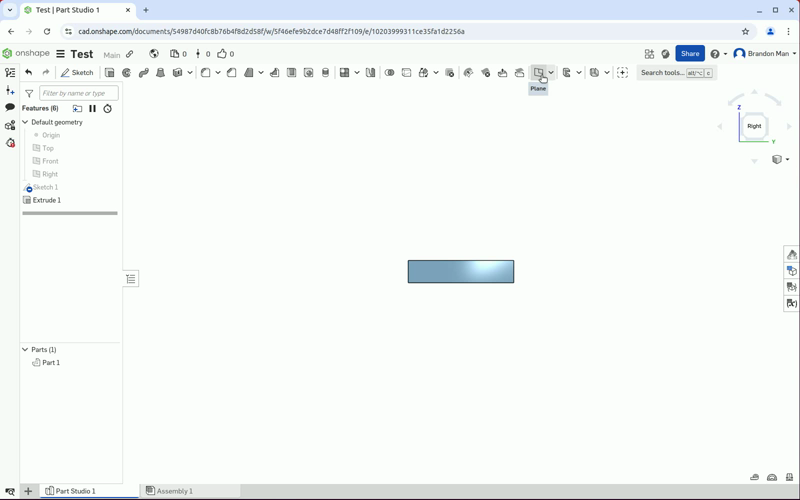
click(541, 75)
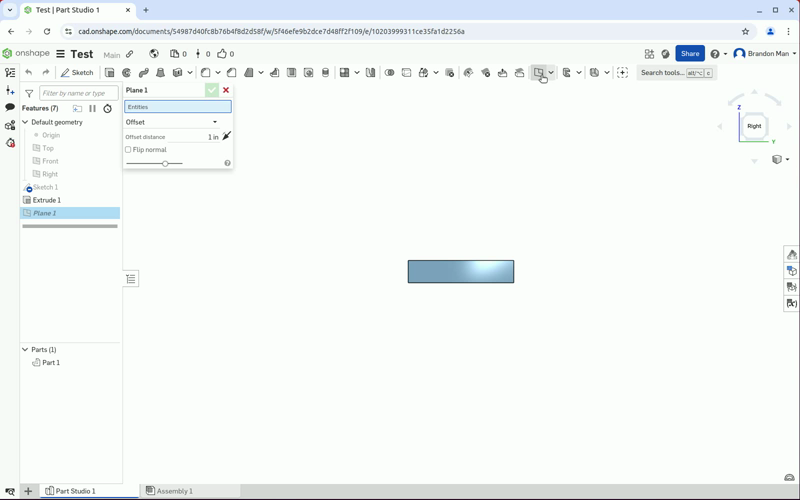
mouse_move(73, 176)
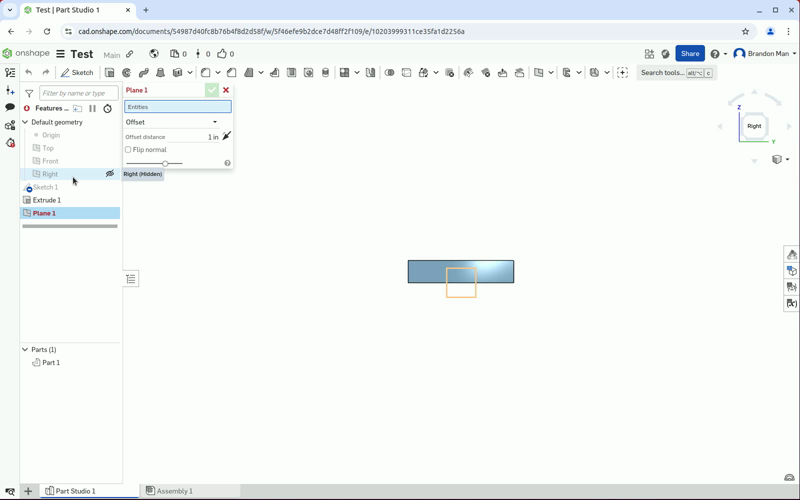
click(73, 176)
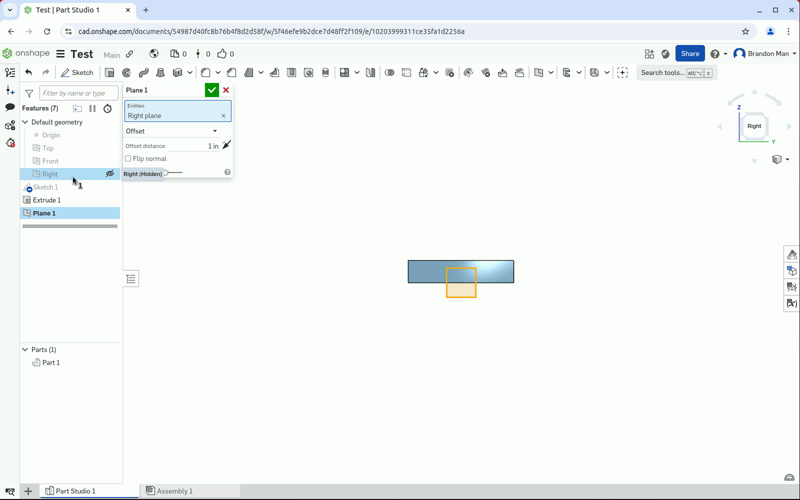
key(tab, 2)
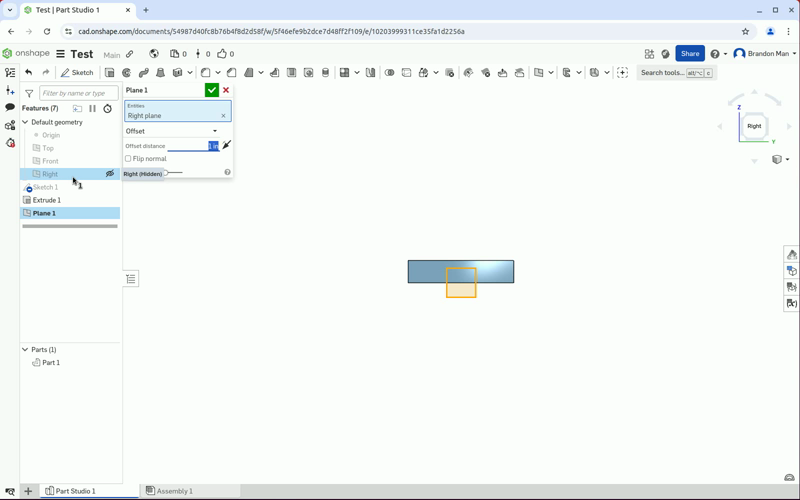
text(22.4)
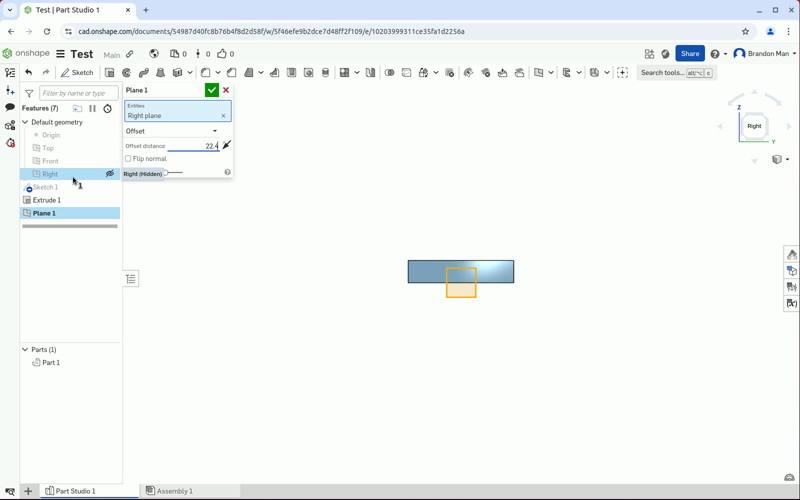
key(enter, 2)
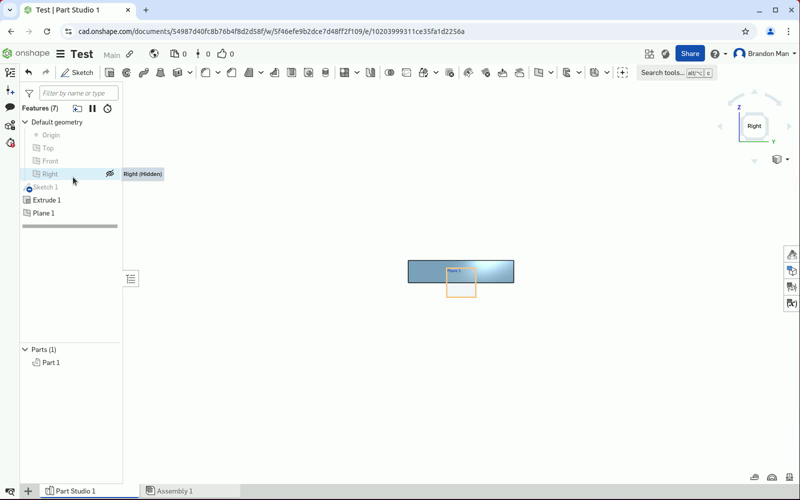
key(shift+s)
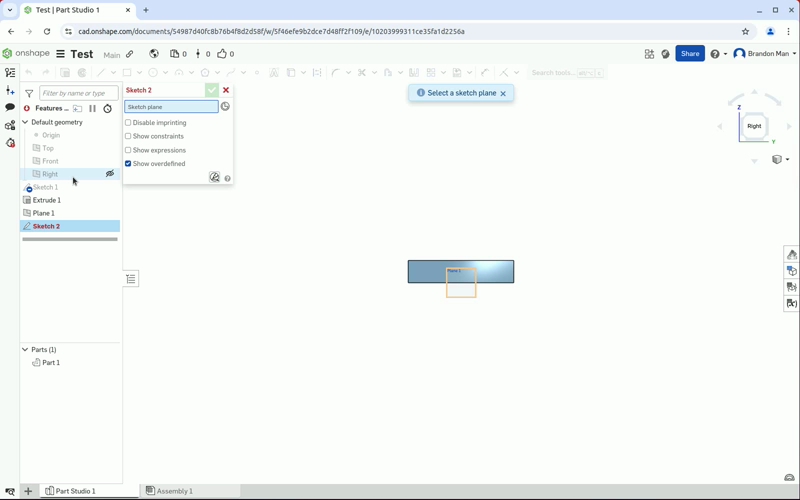
mouse_move(73, 215)
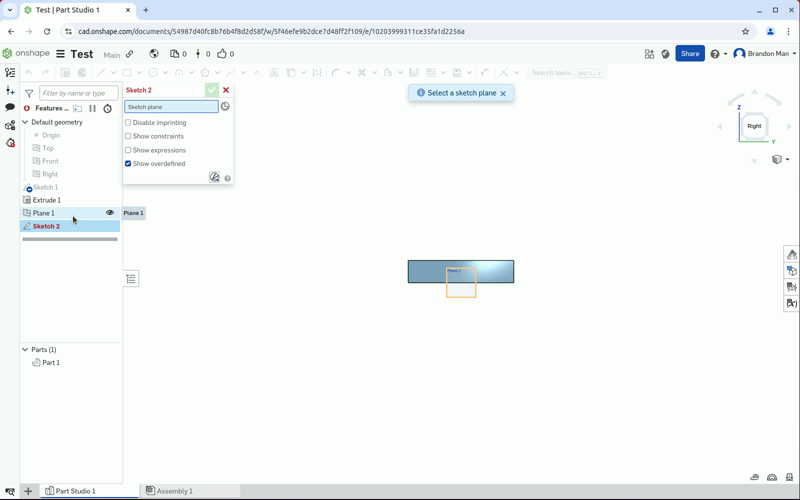
click(73, 215)
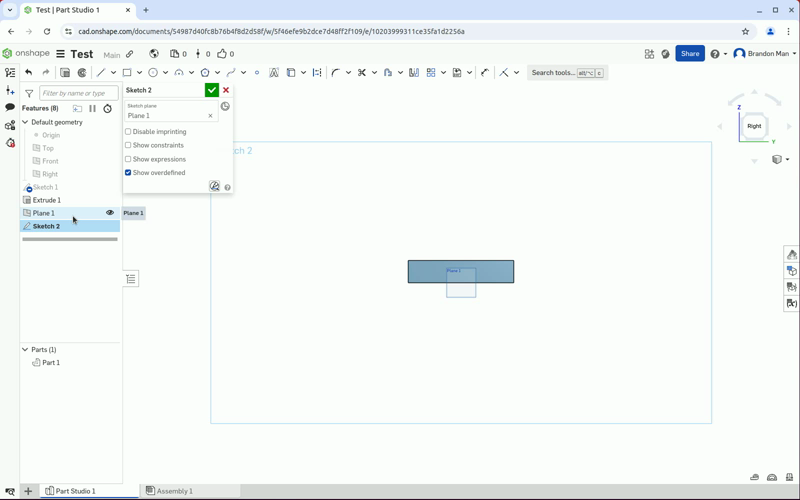
mouse_move(73, 352)
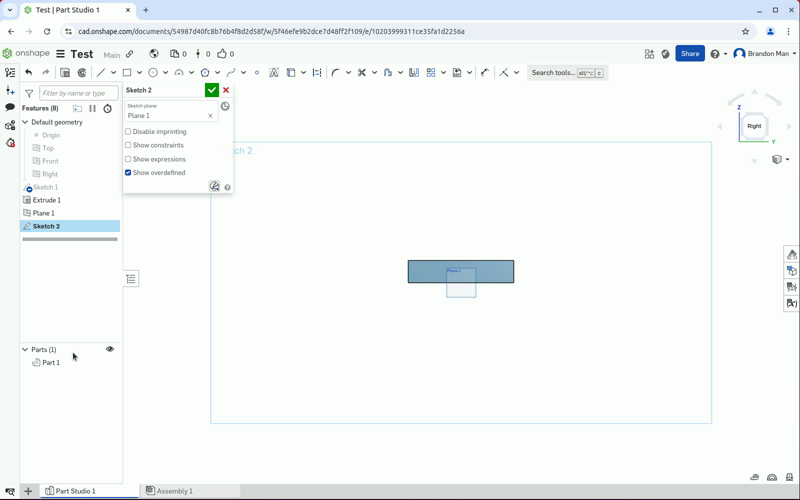
key(y)
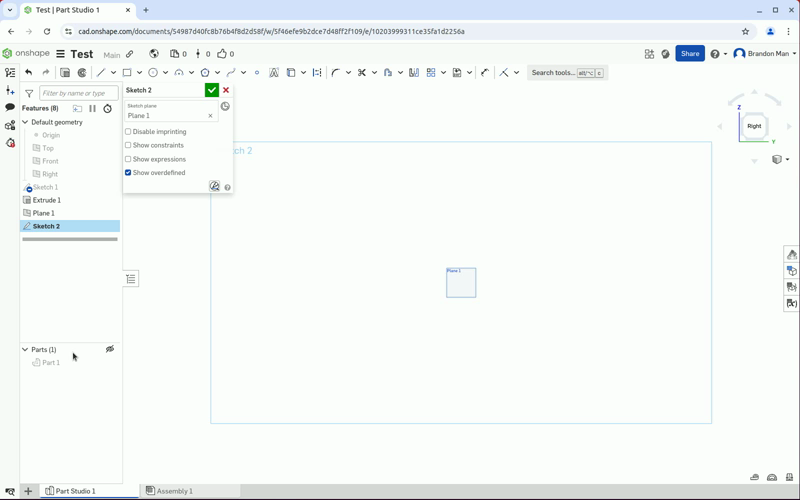
key(l)
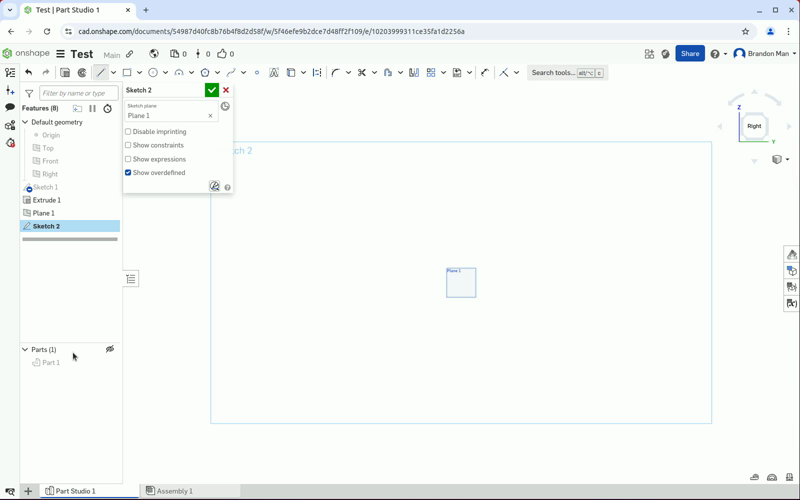
key_down(shift)
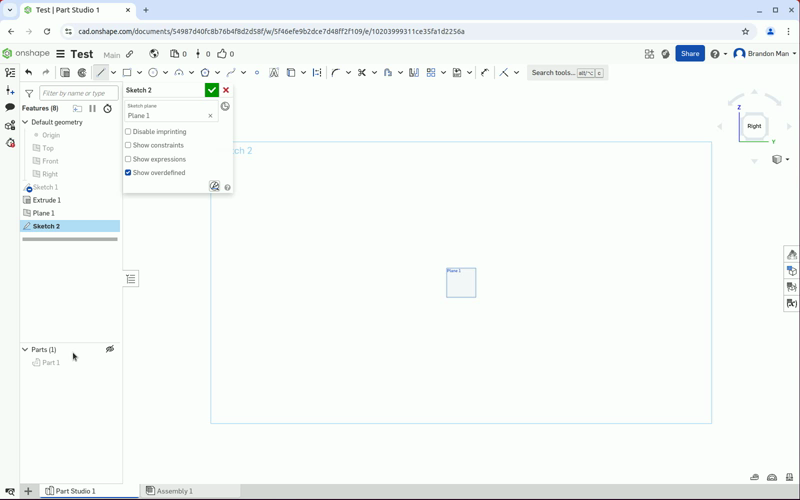
mouse_move(407, 282)
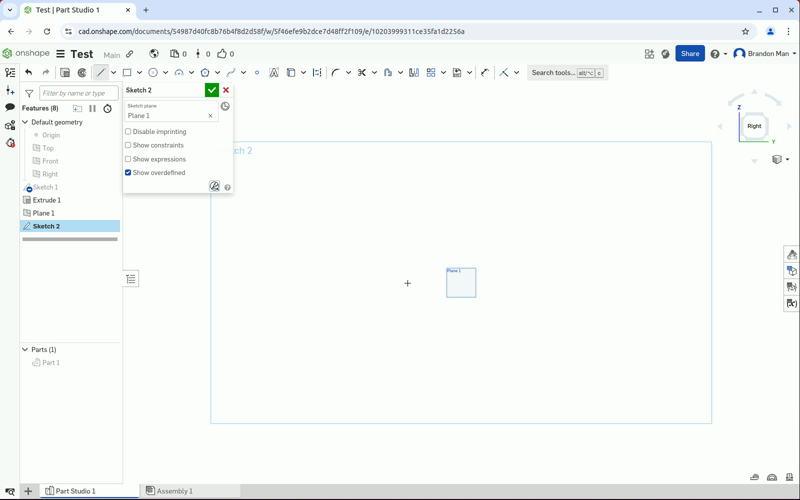
click(407, 282)
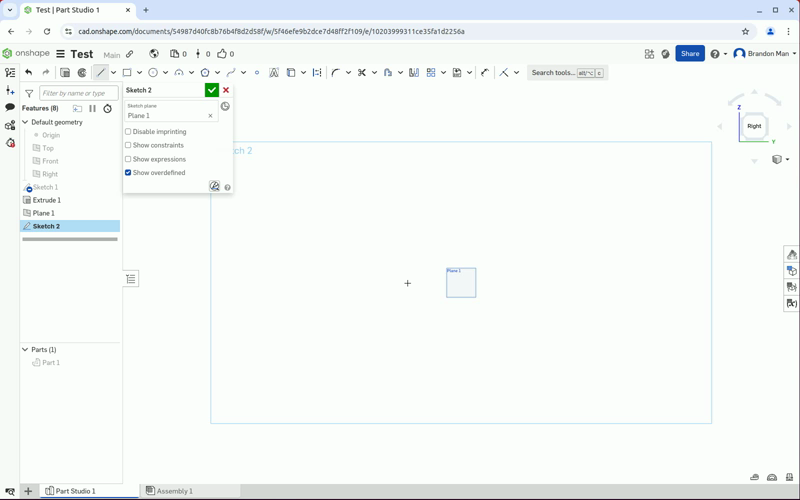
key_up(shift)
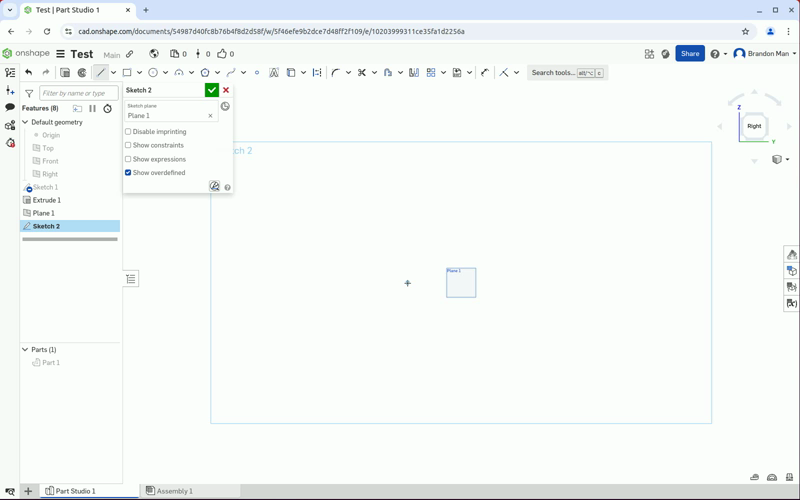
key_down(shift)
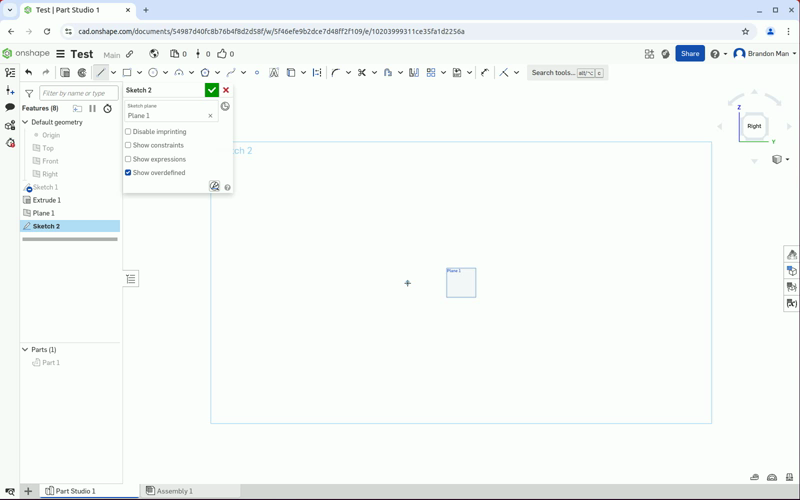
mouse_move(513, 282)
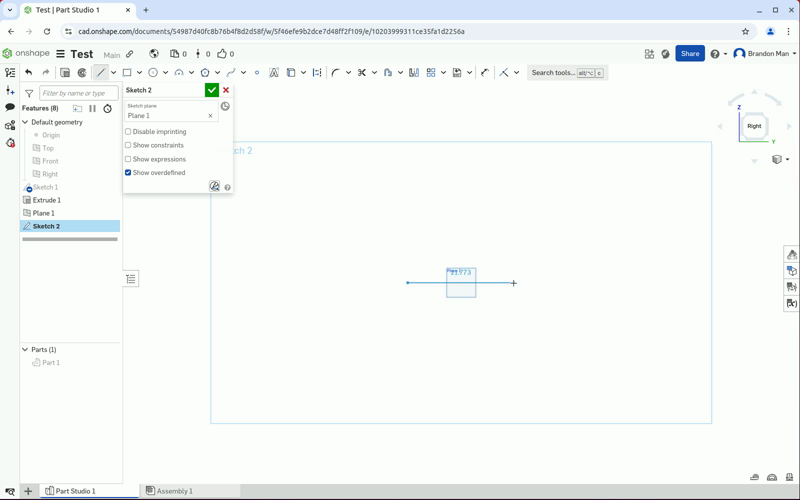
click(513, 282)
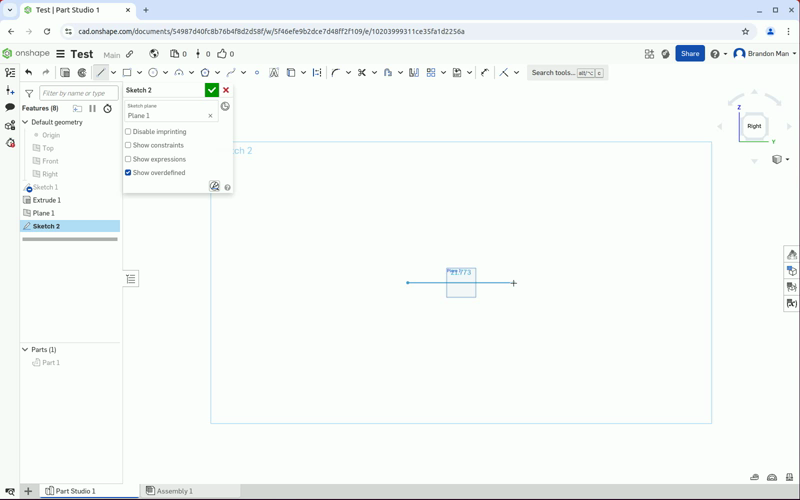
key_up(shift)
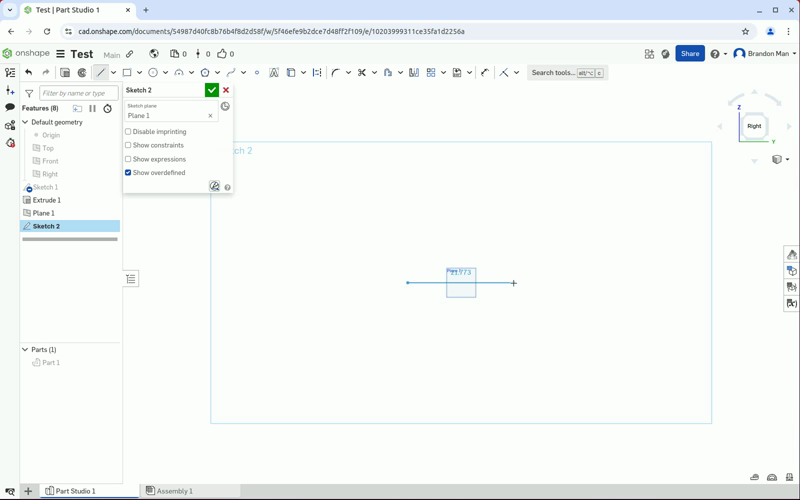
key_down(shift)
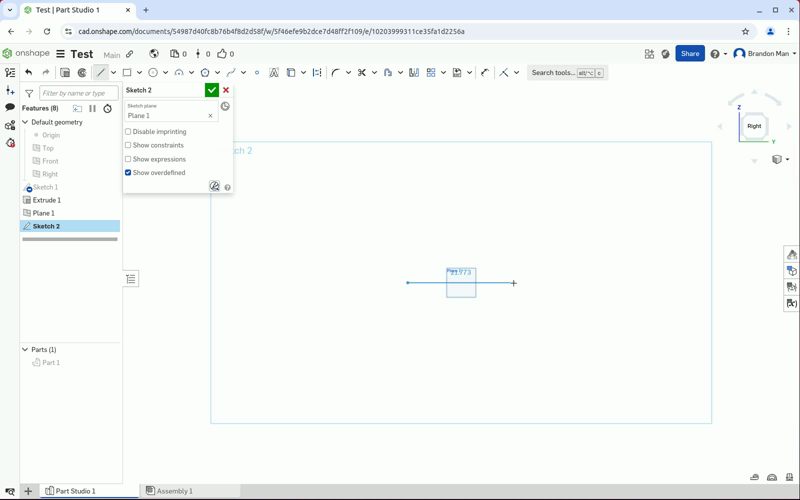
mouse_move(543, 282)
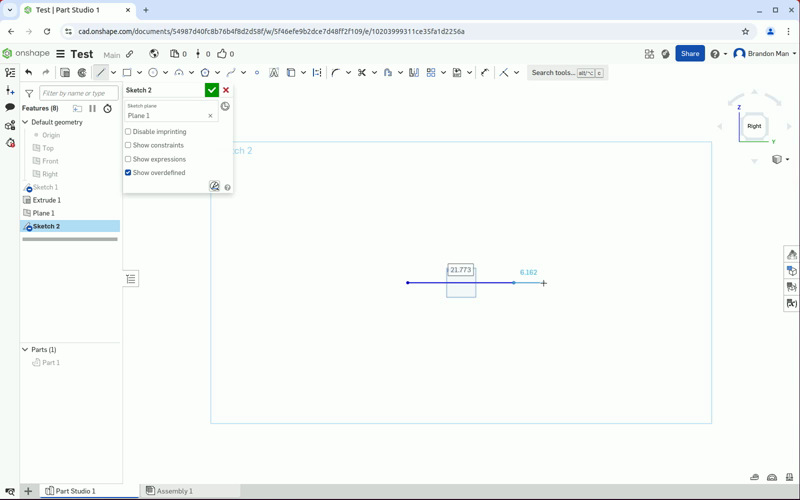
mouse_move(513, 260)
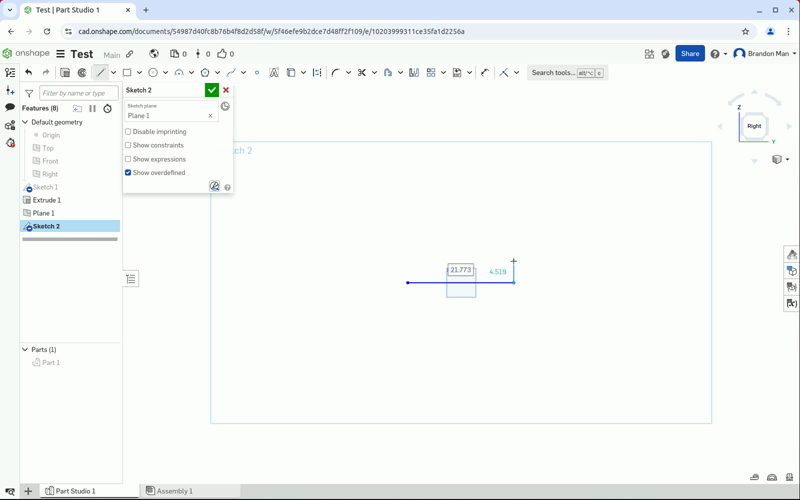
click(513, 260)
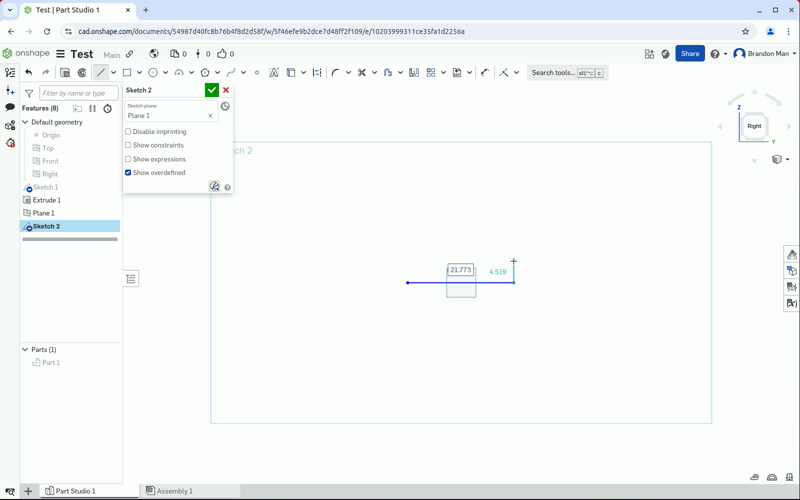
key_up(shift)
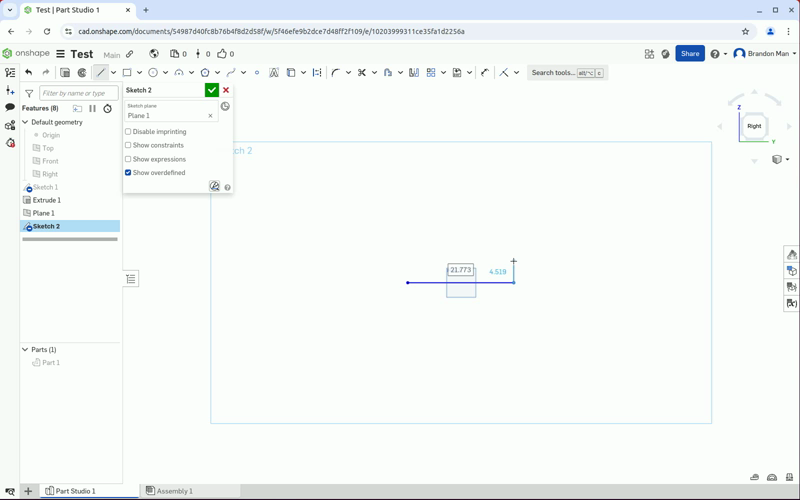
key_down(shift)
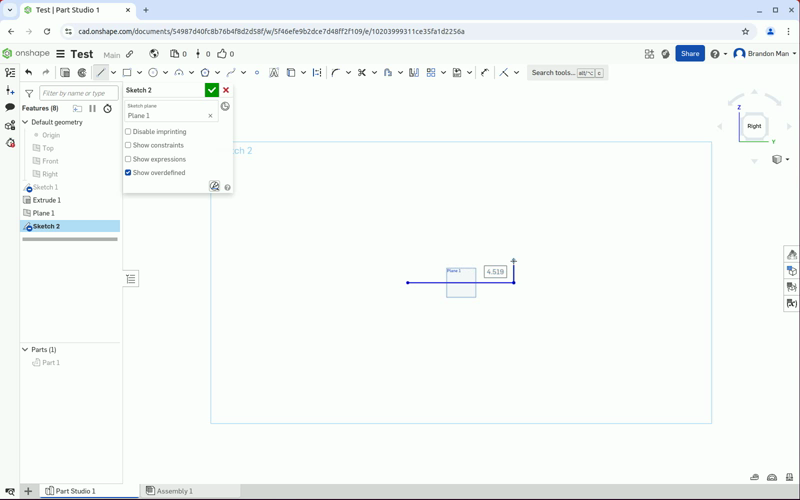
mouse_move(407, 260)
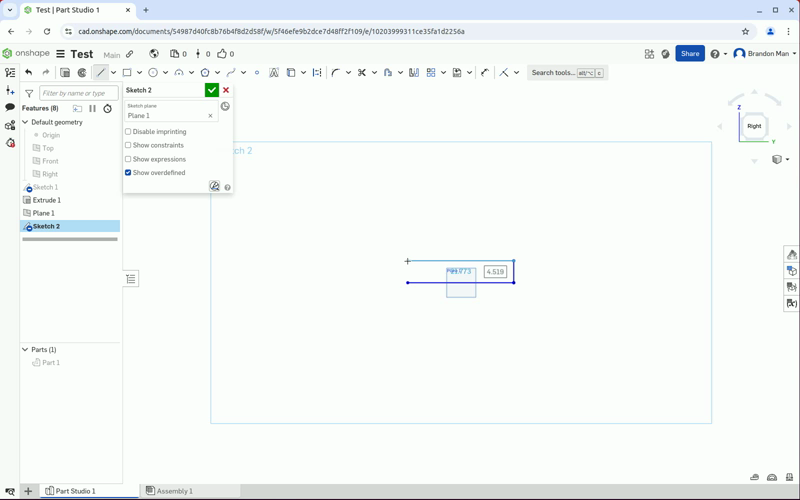
click(407, 260)
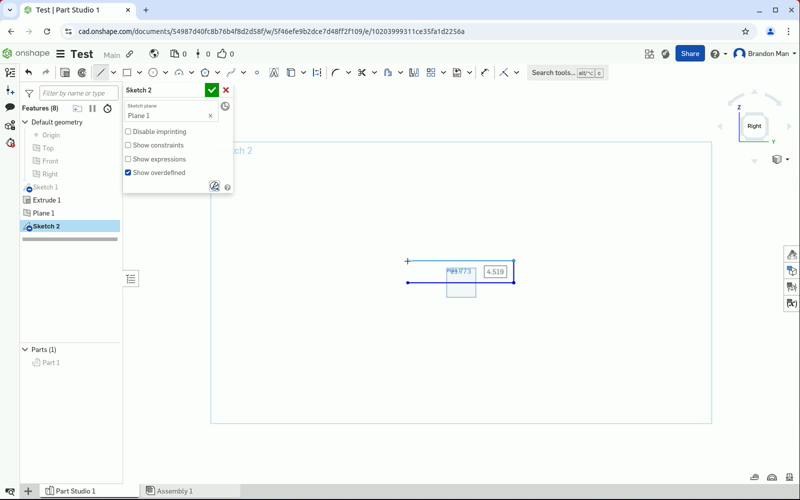
key_up(shift)
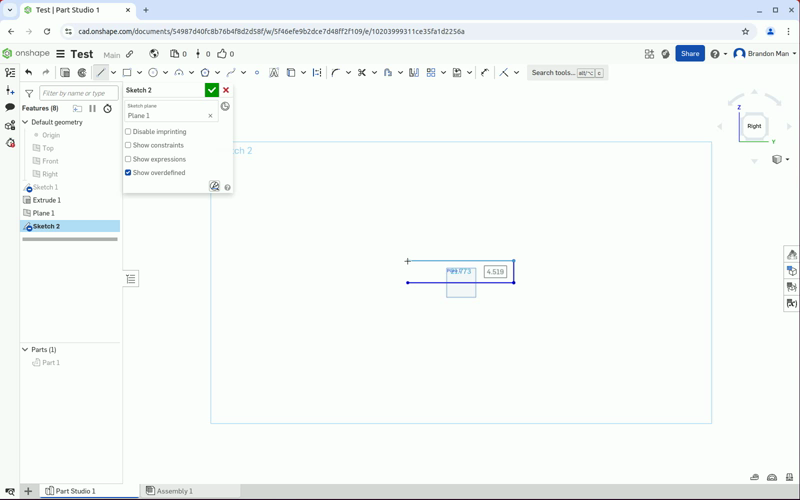
mouse_move(437, 260)
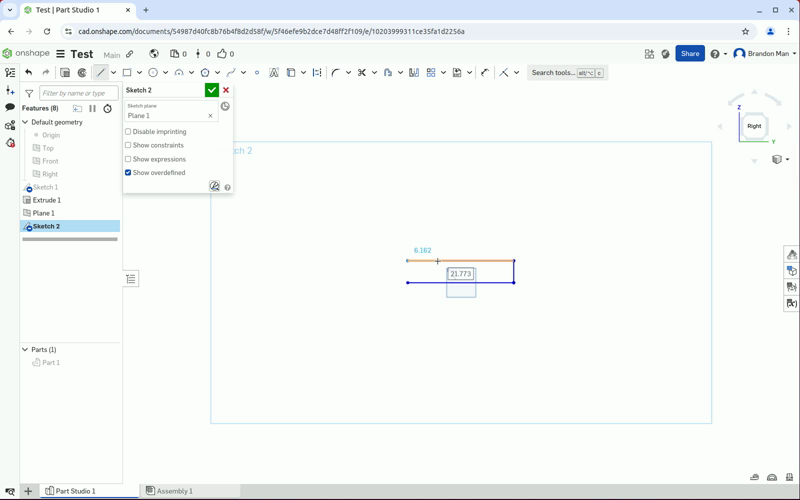
key_down(shift)
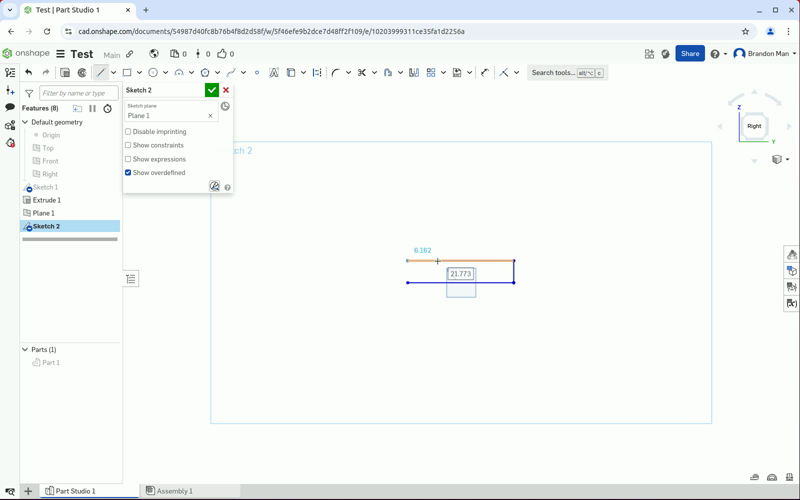
mouse_move(407, 282)
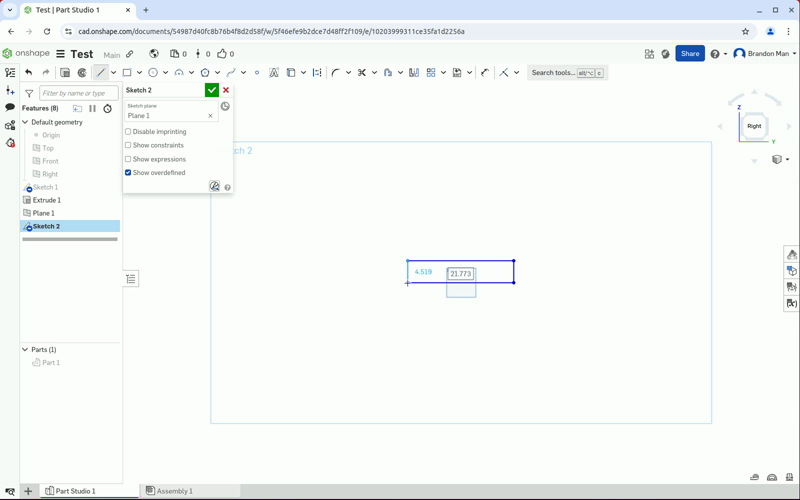
key_up(shift)
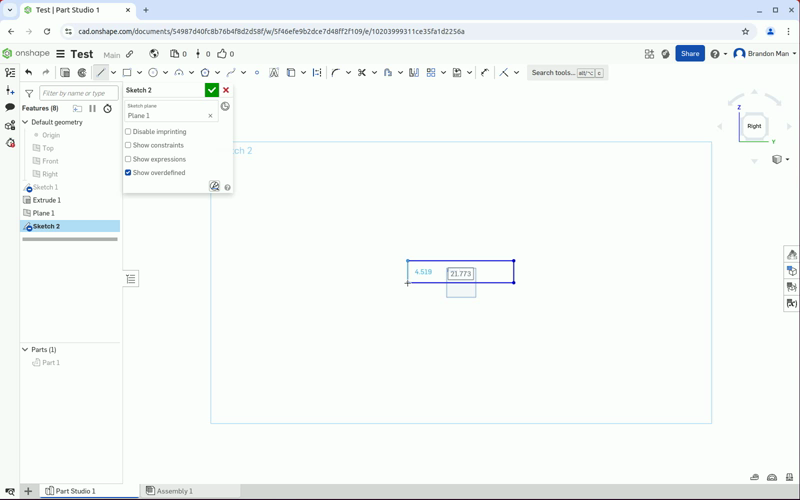
click(407, 282)
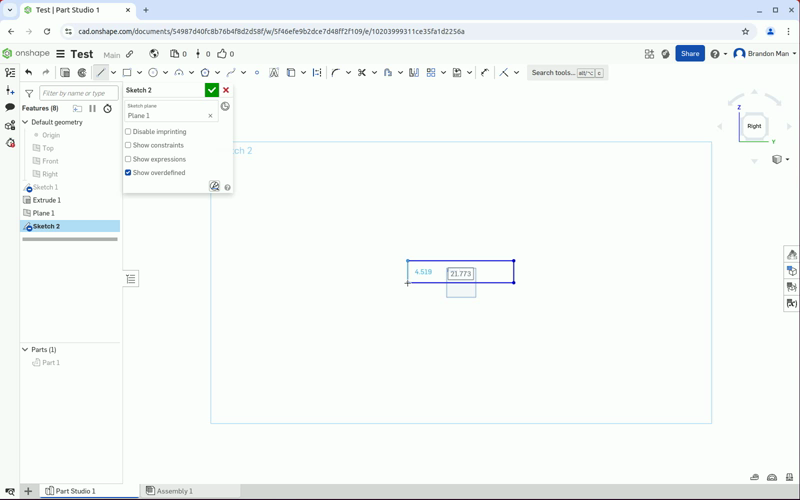
key(esc)
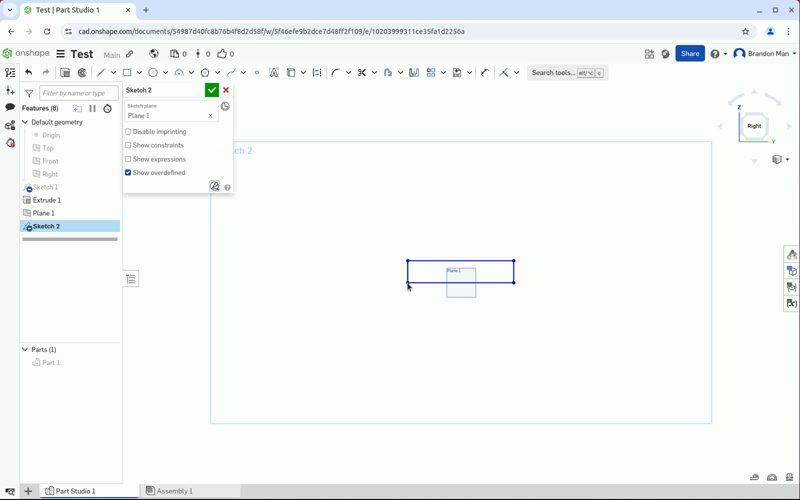
mouse_move(496, 266)
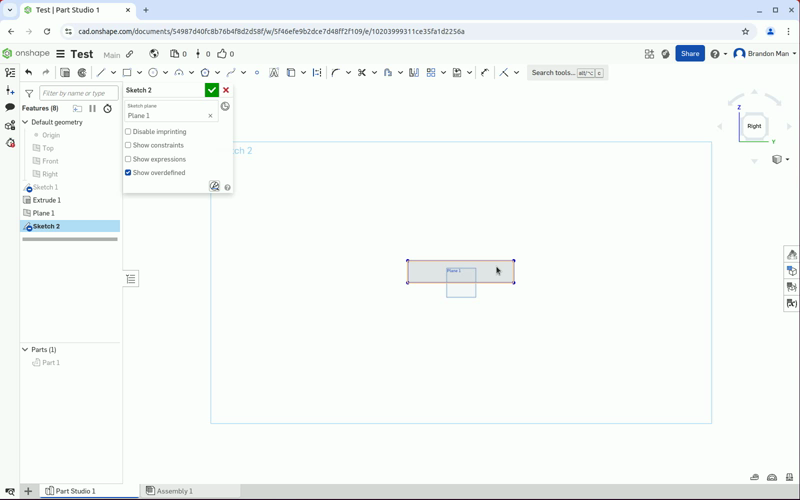
click(496, 266)
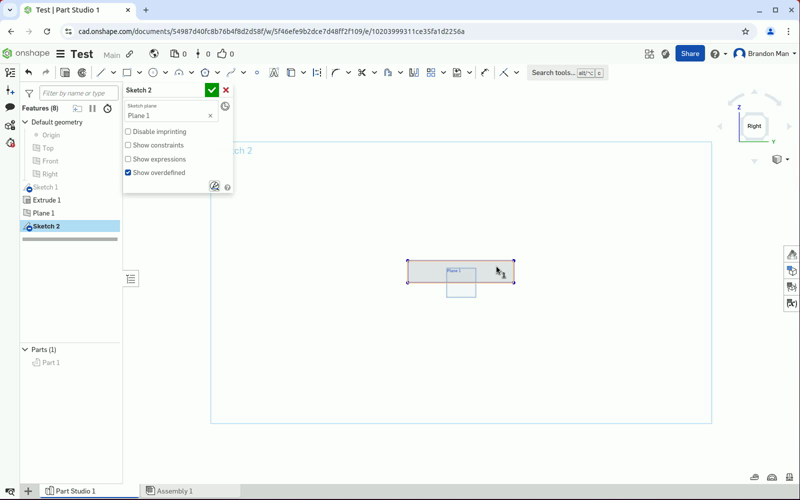
mouse_move(73, 352)
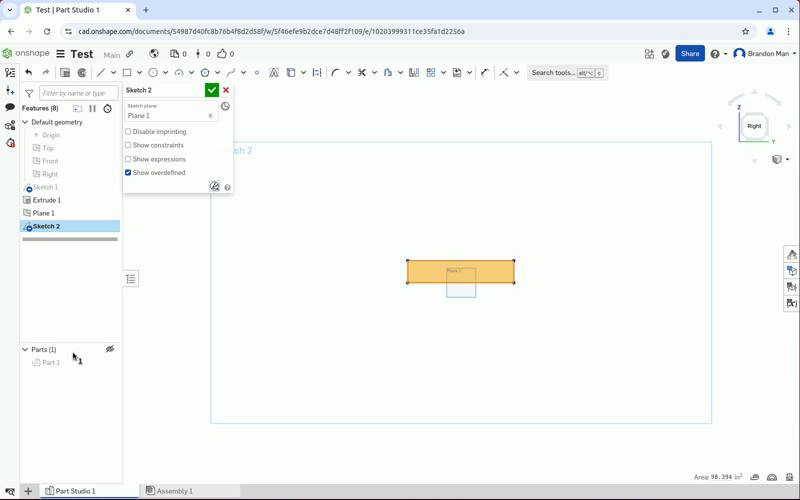
key(shift+y)
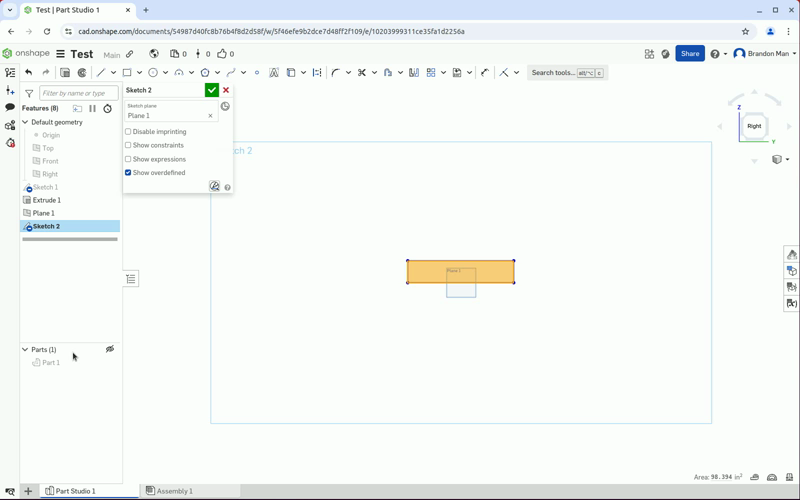
key(shift+e)
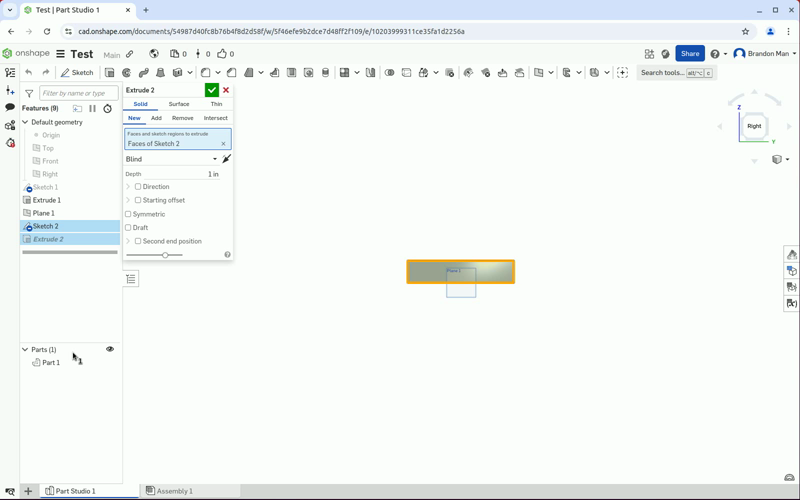
mouse_move(143, 106)
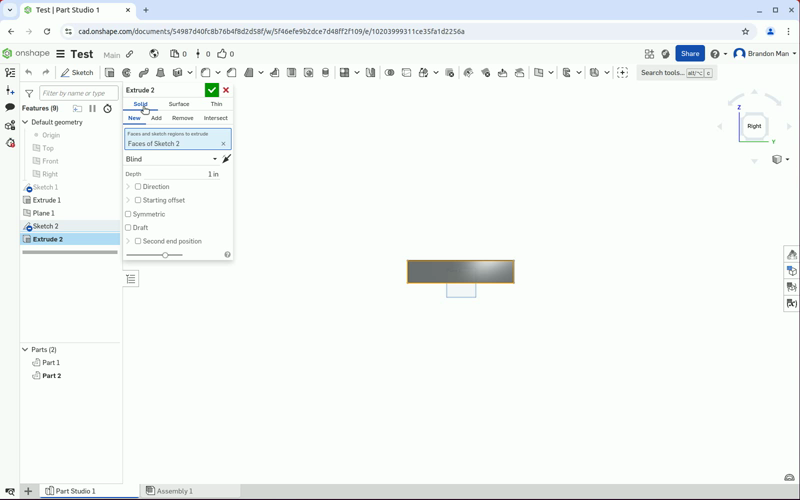
click(143, 106)
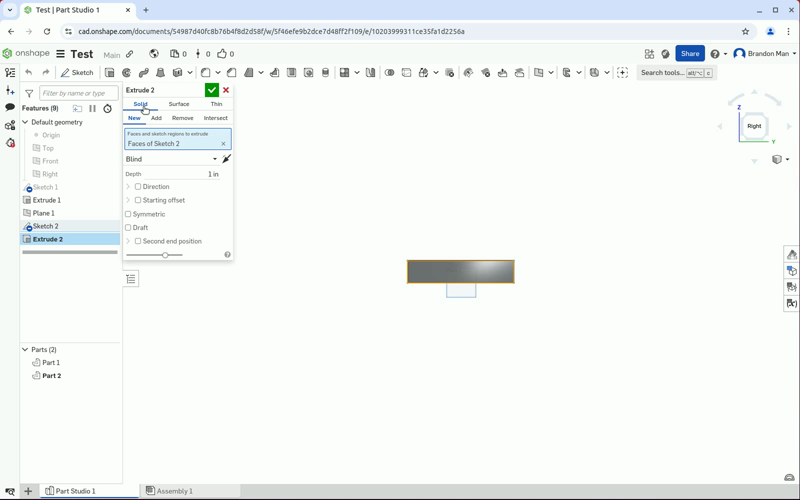
mouse_move(137, 120)
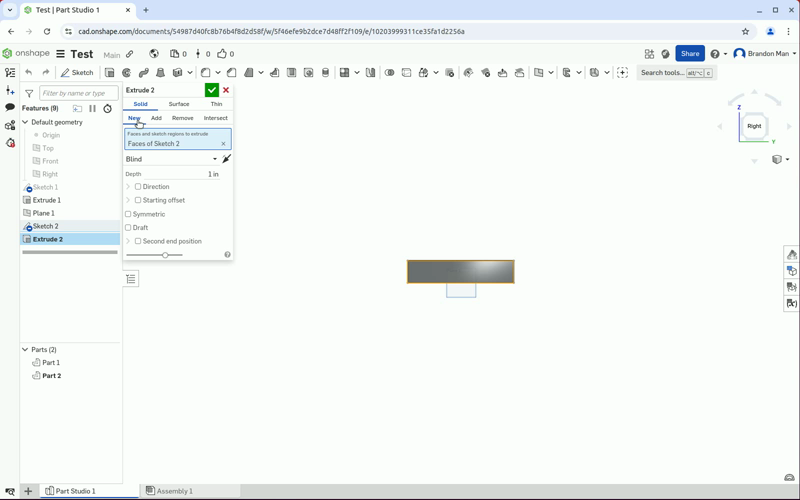
click(137, 120)
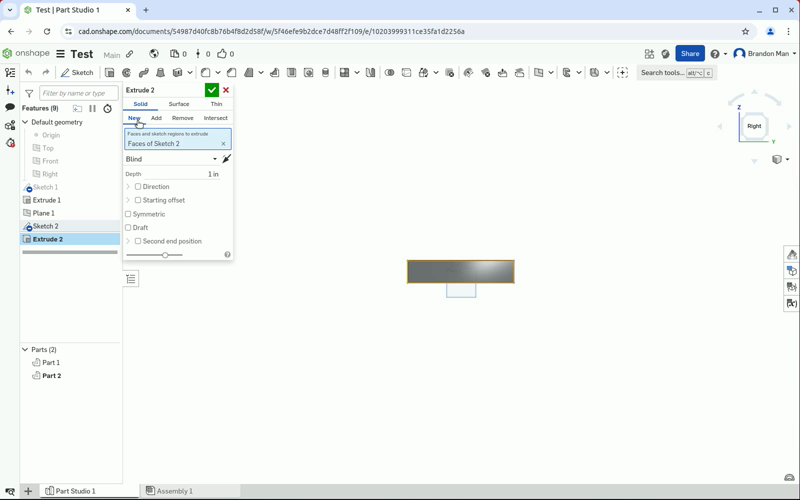
key(tab, 4)
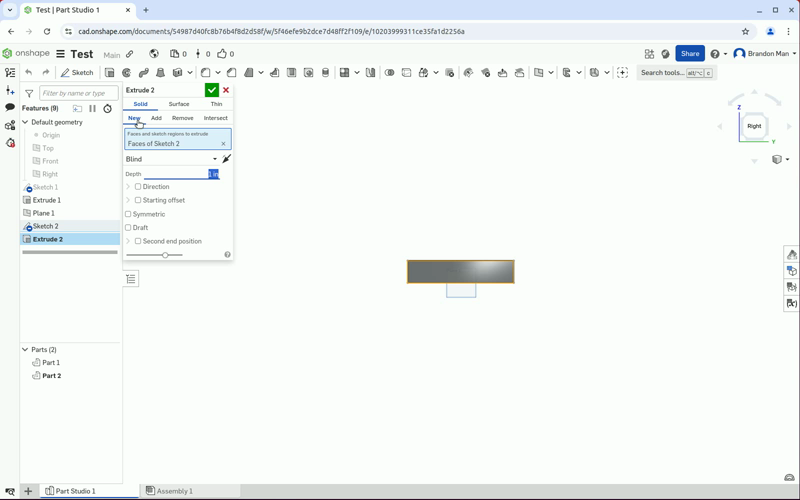
text(0.722)
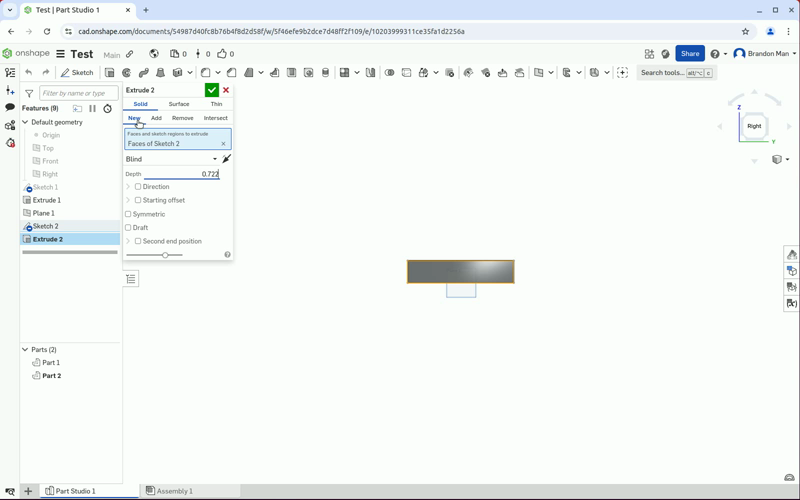
key(enter)
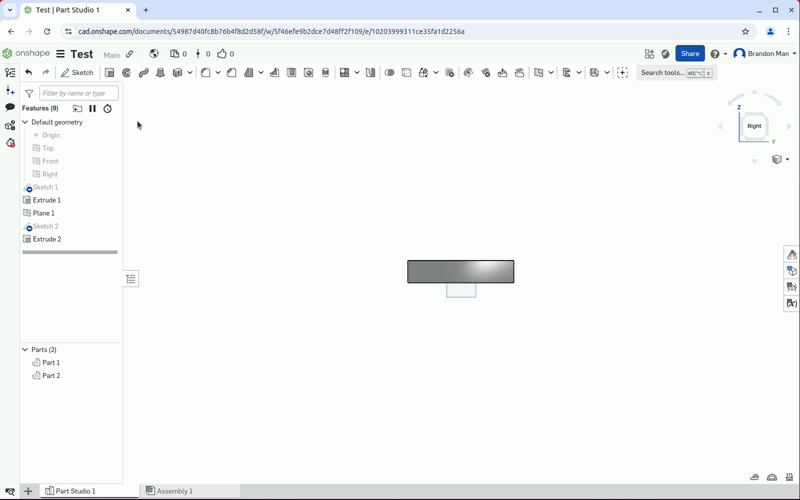
key(shift+h)
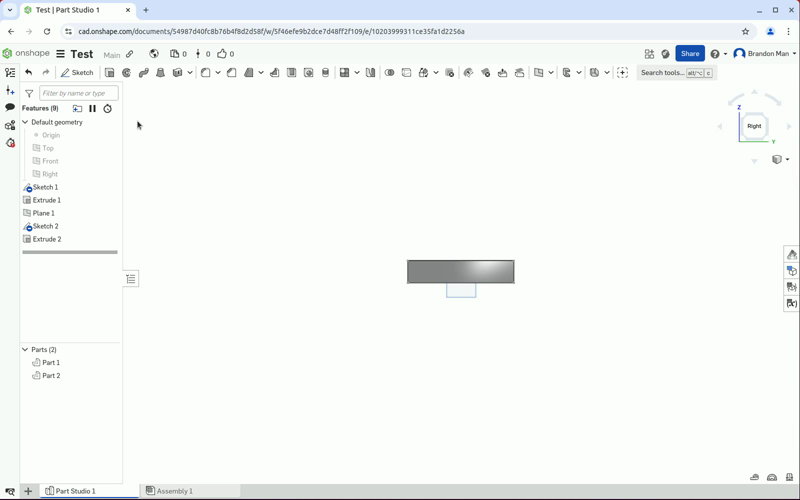
key(shift+h)
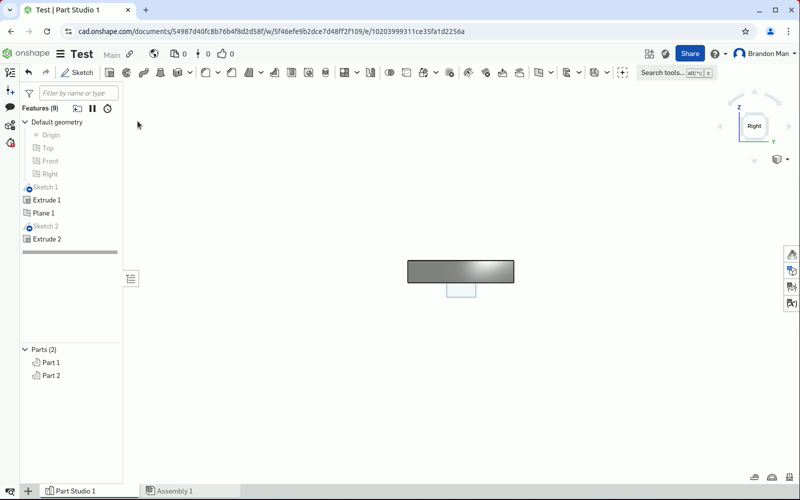
mouse_move(73, 189)
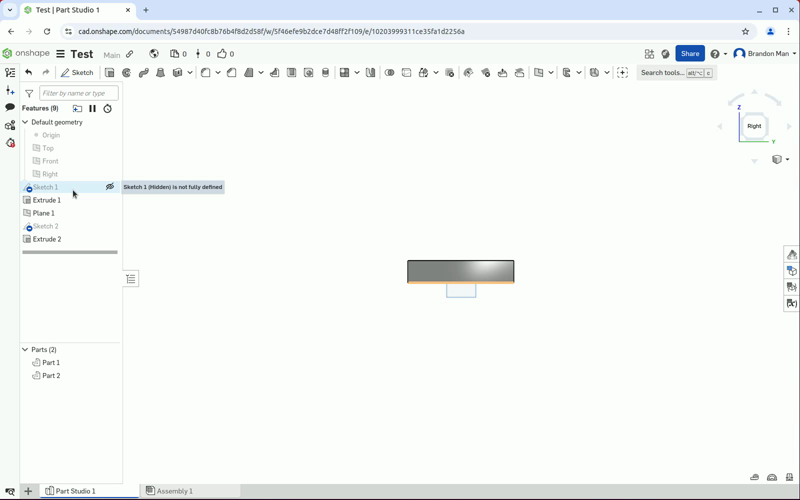
click(73, 189)
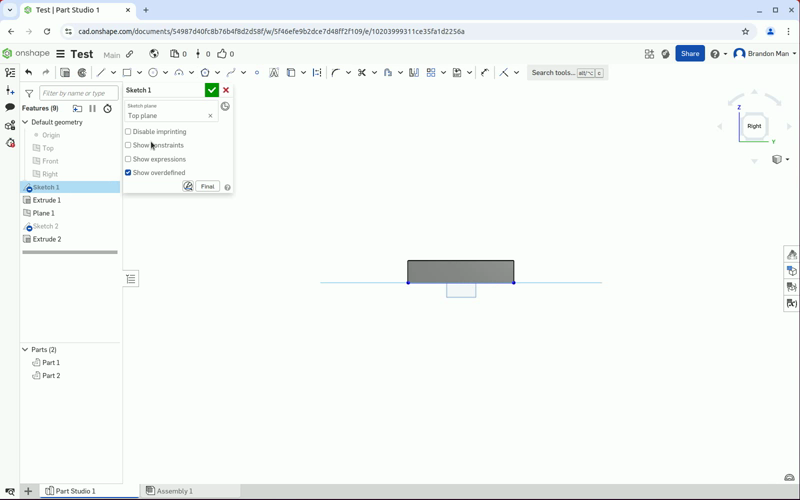
mouse_move(229, 92)
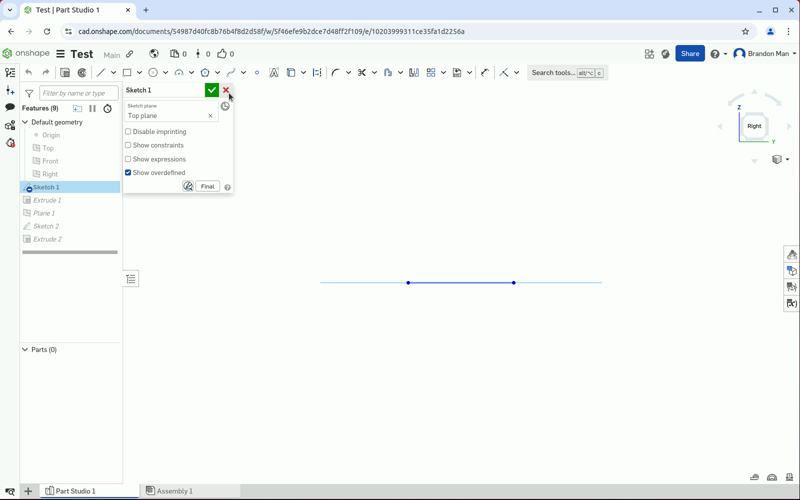
click(229, 92)
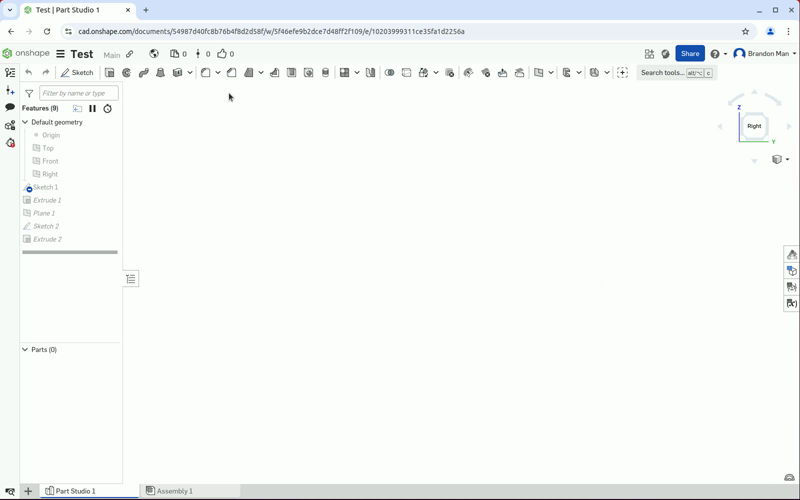
key(shift+s)
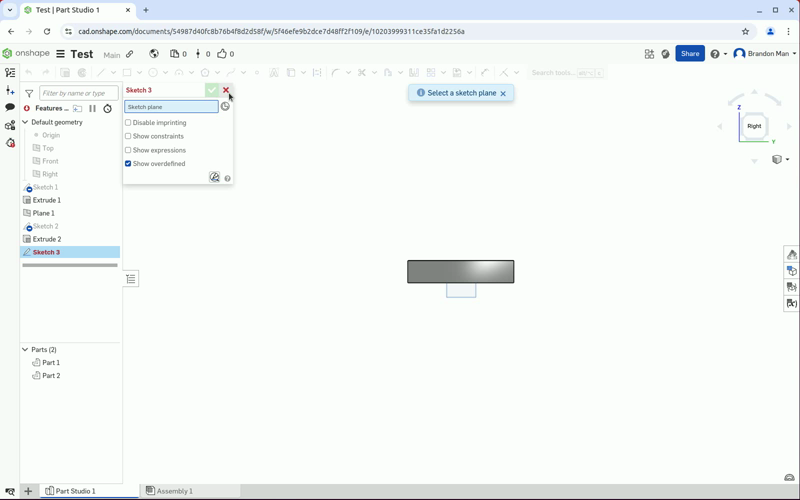
mouse_move(73, 215)
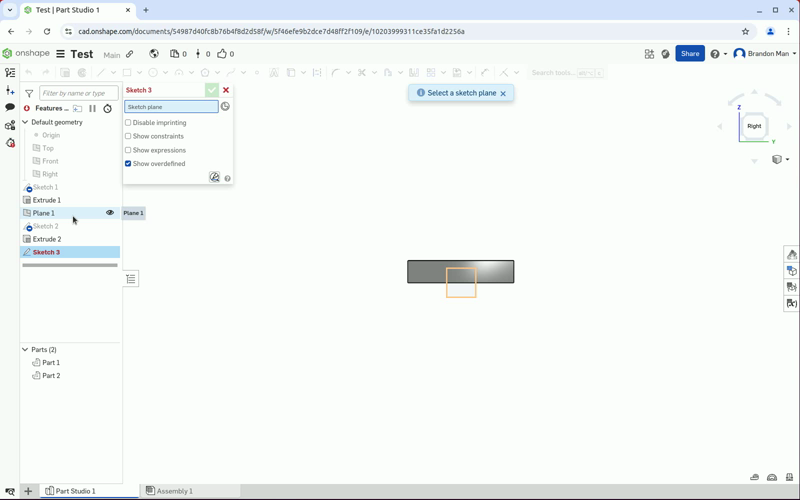
click(73, 215)
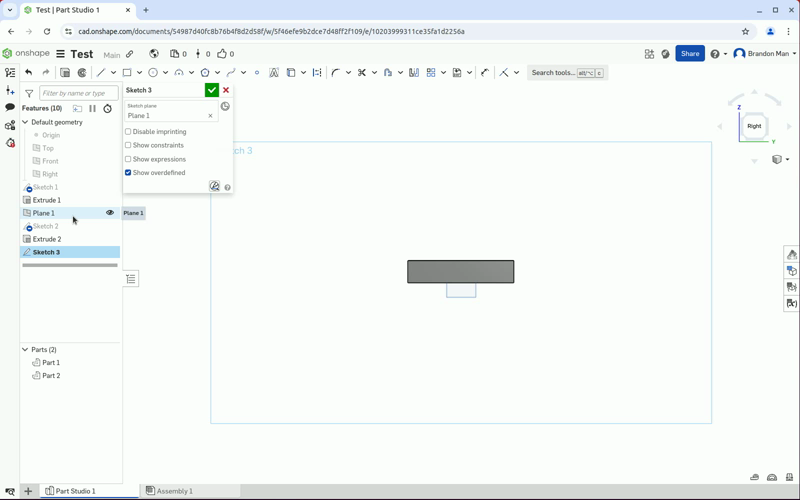
mouse_move(73, 352)
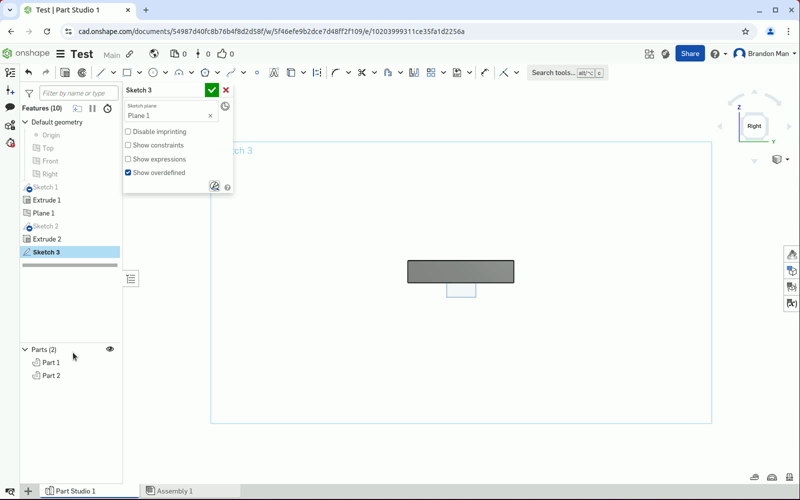
key(y)
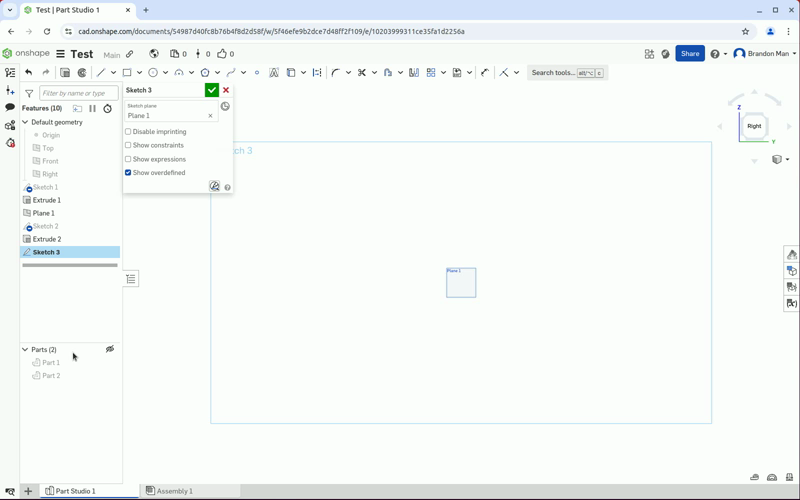
key(l)
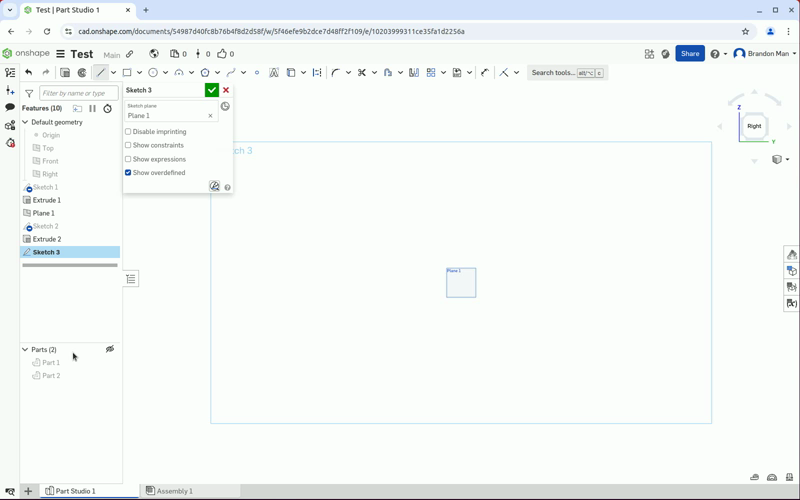
key_down(shift)
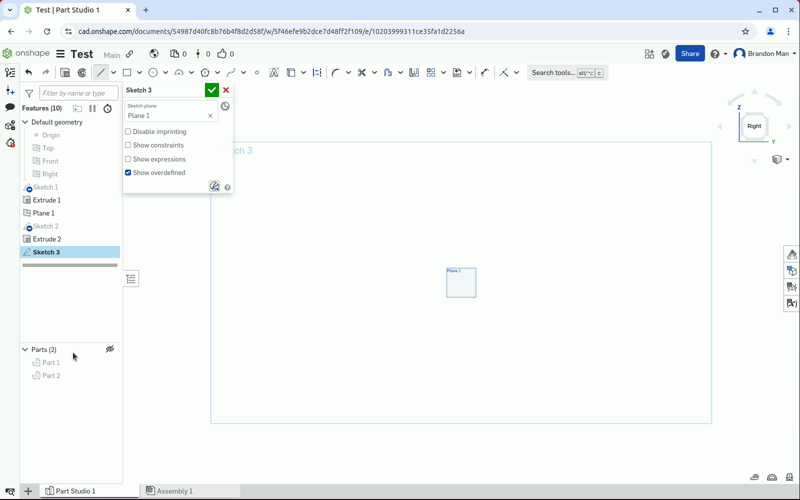
mouse_move(407, 260)
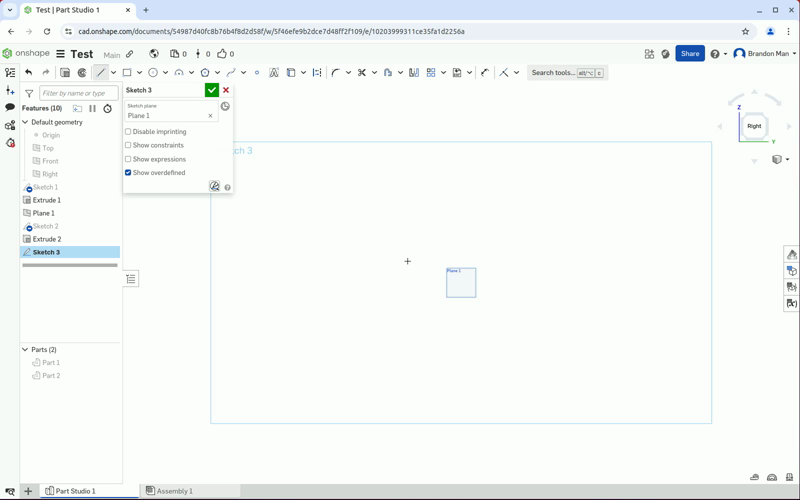
click(407, 260)
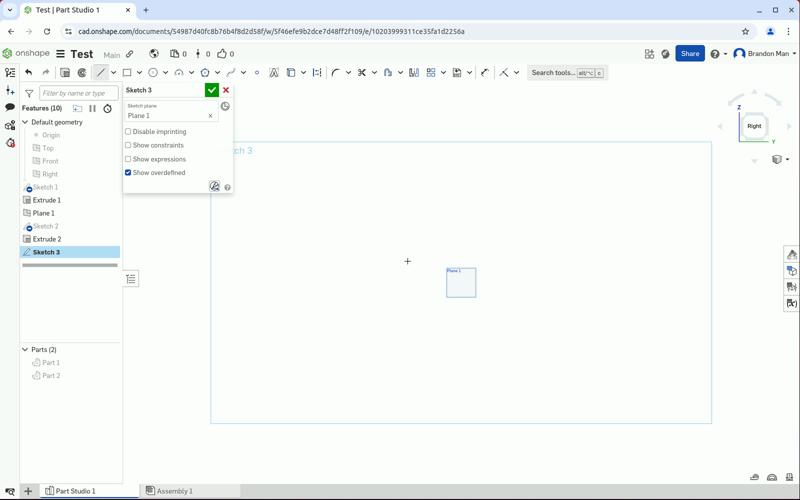
key_up(shift)
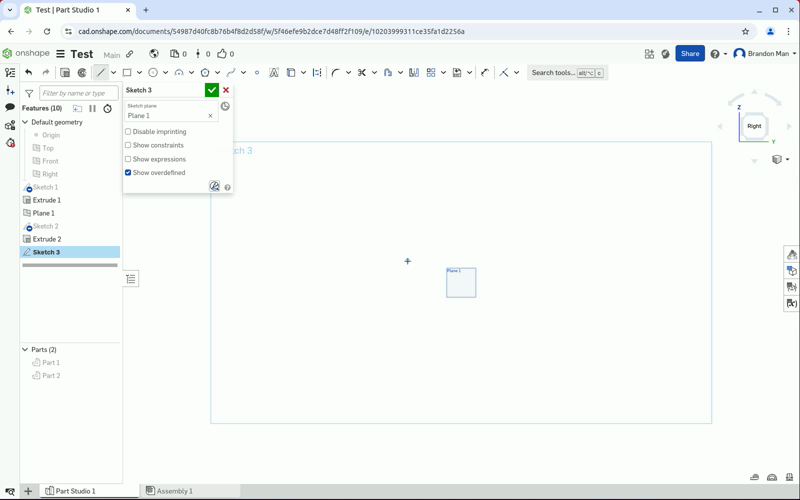
key_down(shift)
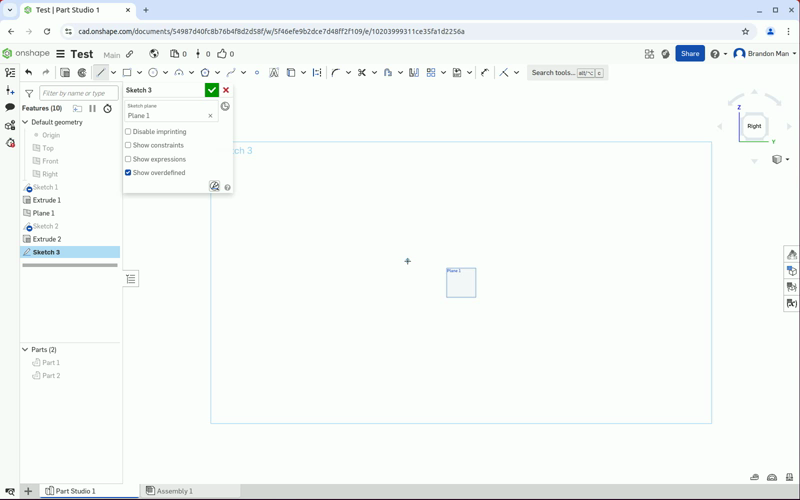
mouse_move(513, 260)
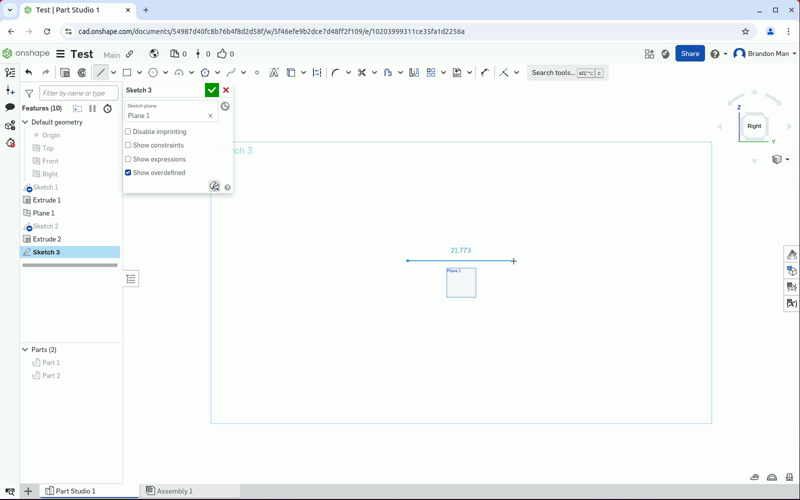
click(513, 260)
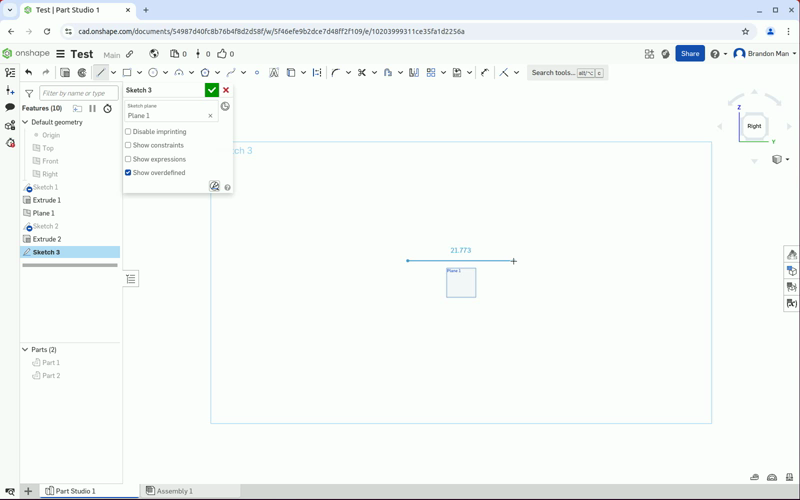
key_up(shift)
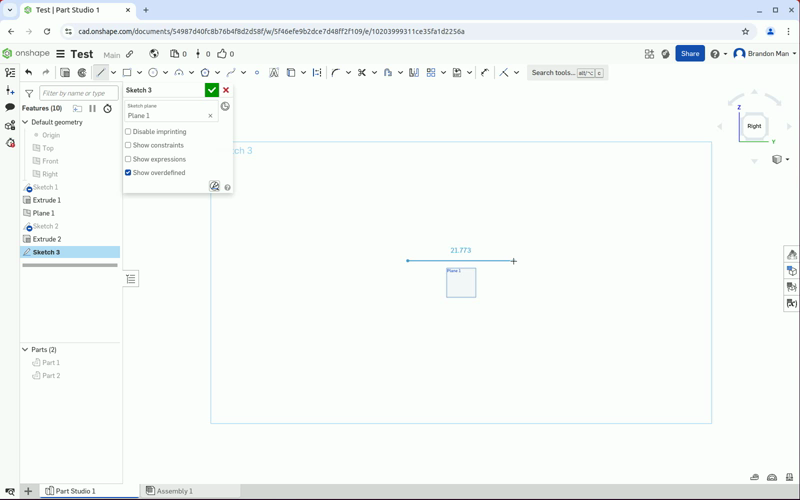
key_down(shift)
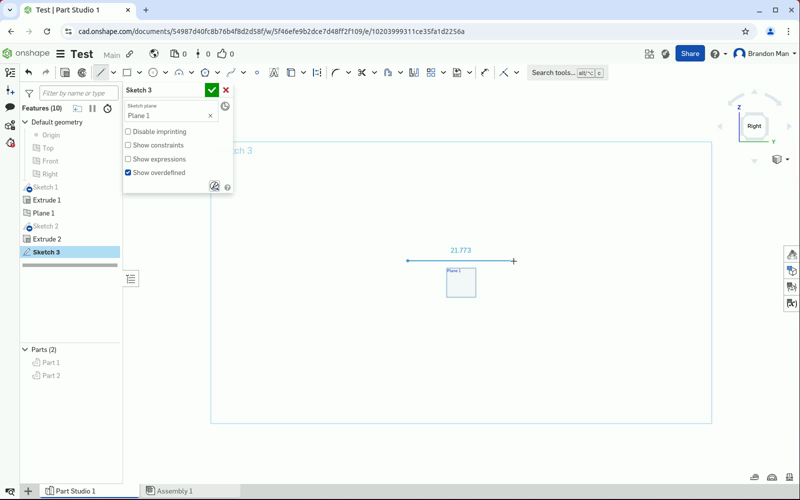
mouse_move(543, 260)
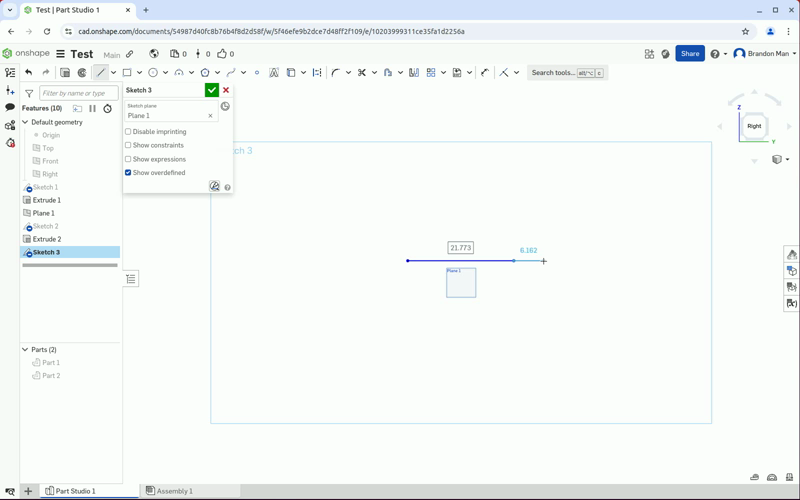
mouse_move(513, 257)
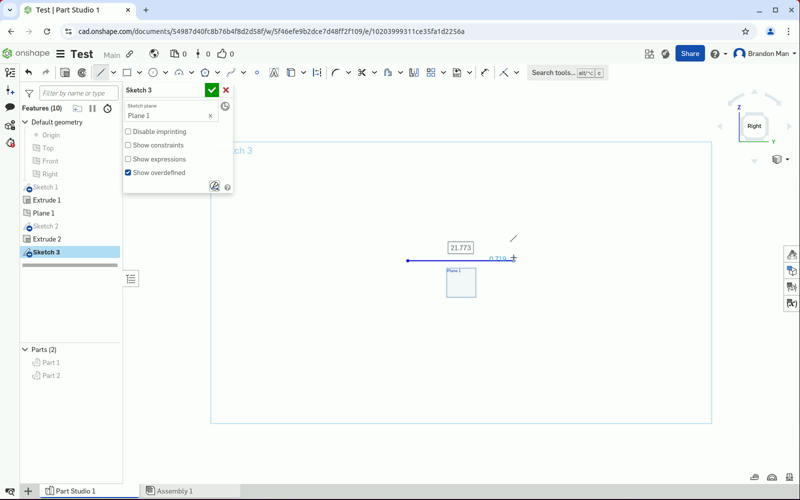
scroll(6)
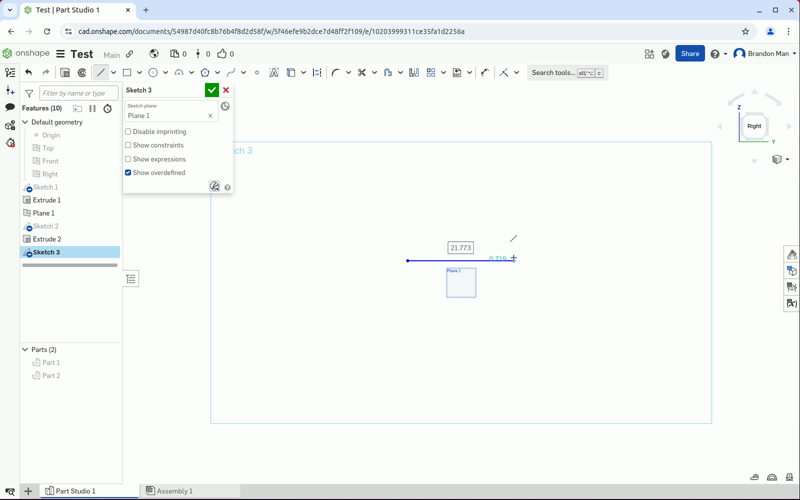
scroll(6)
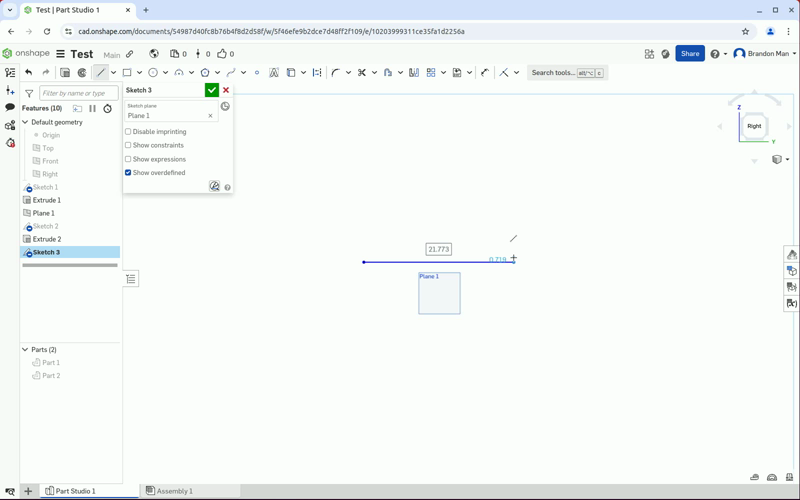
scroll(6)
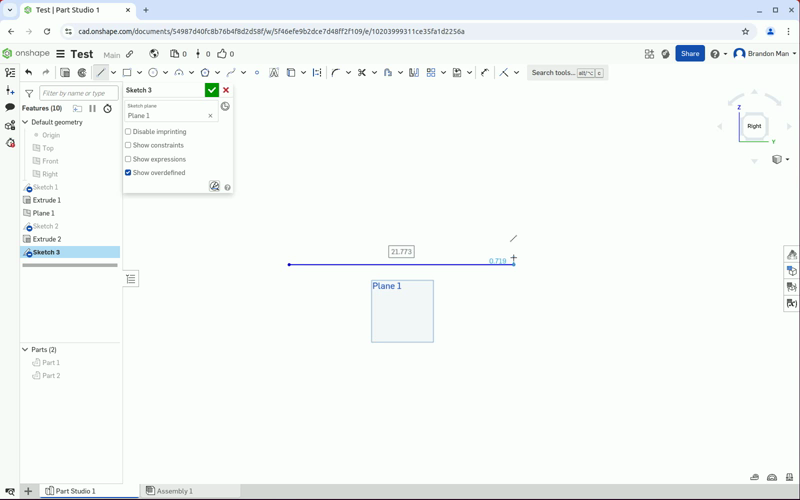
scroll(6)
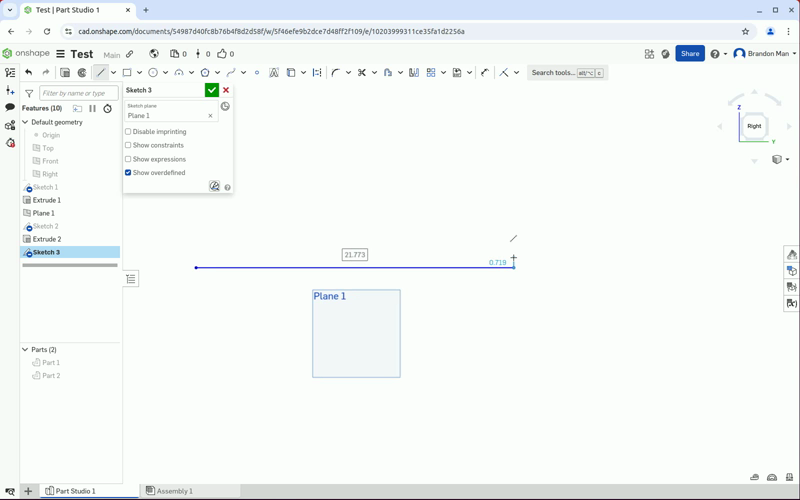
scroll(6)
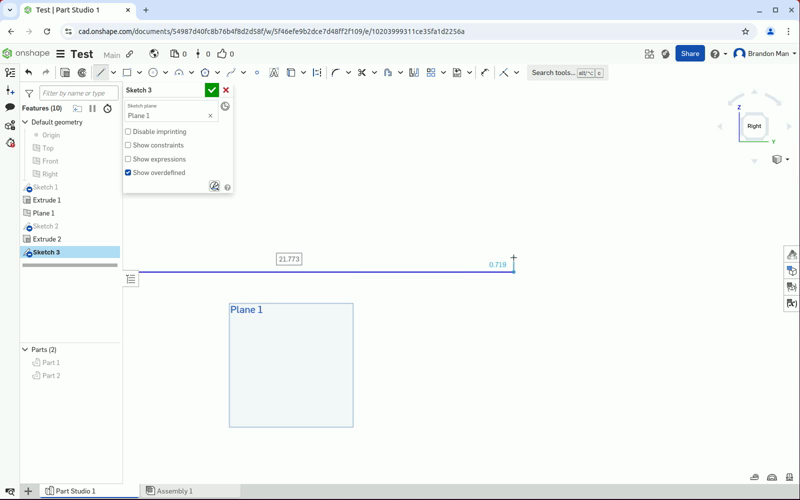
scroll(6)
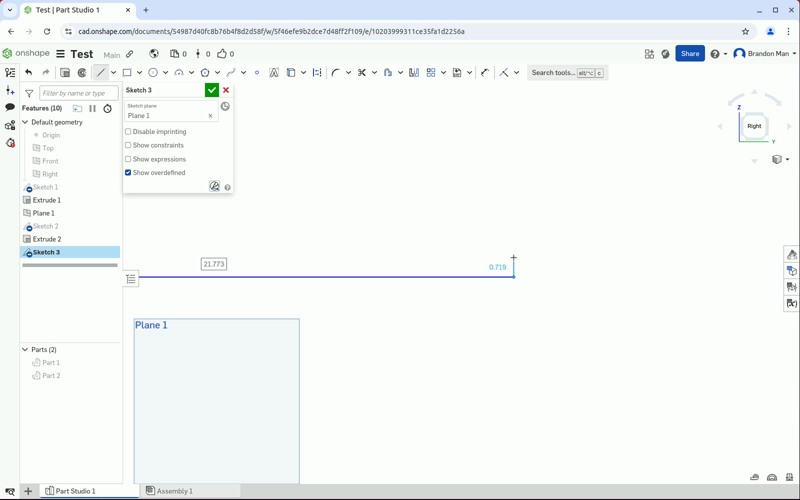
scroll(6)
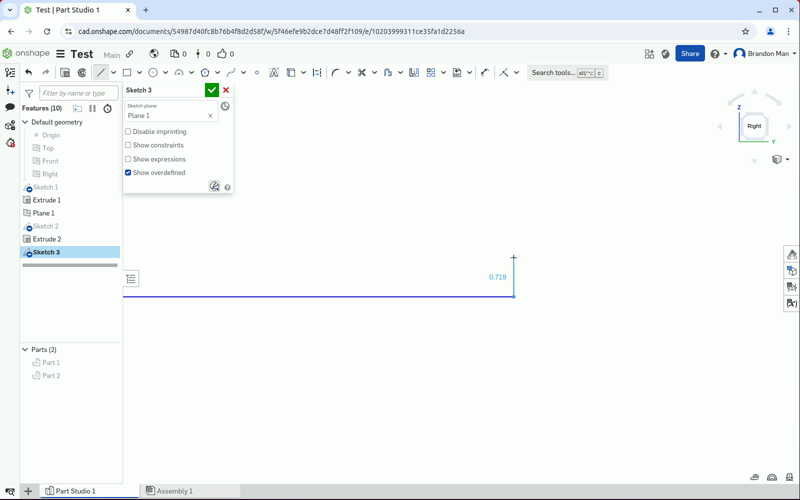
click(513, 257)
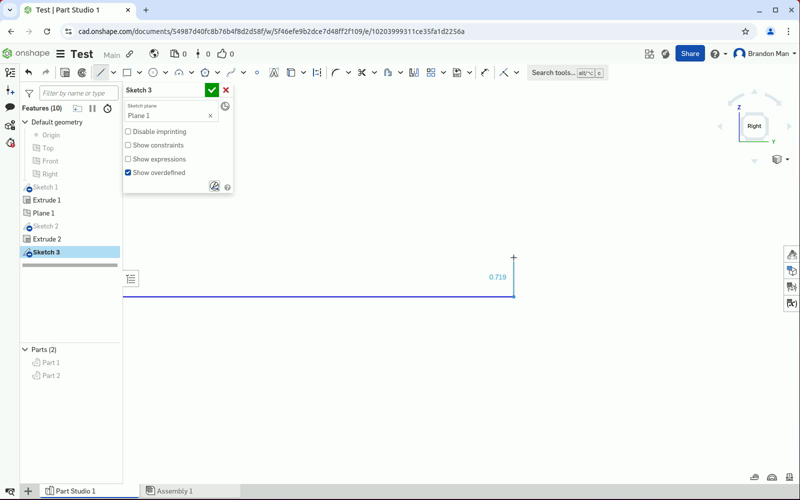
scroll(-6)
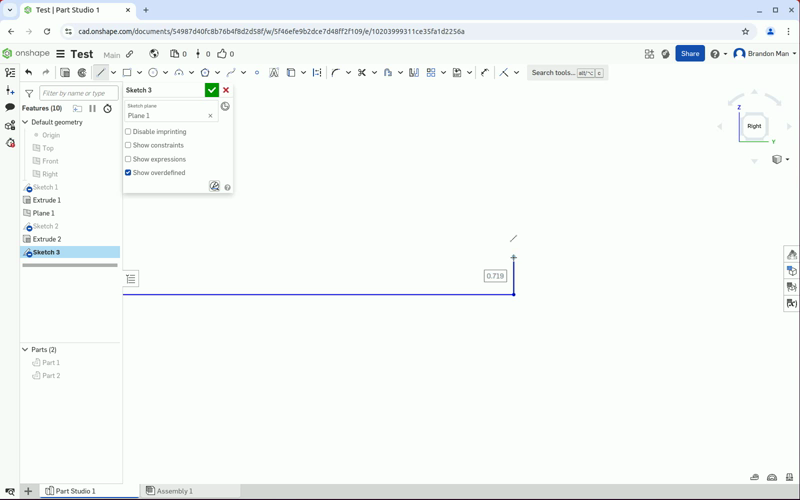
scroll(-6)
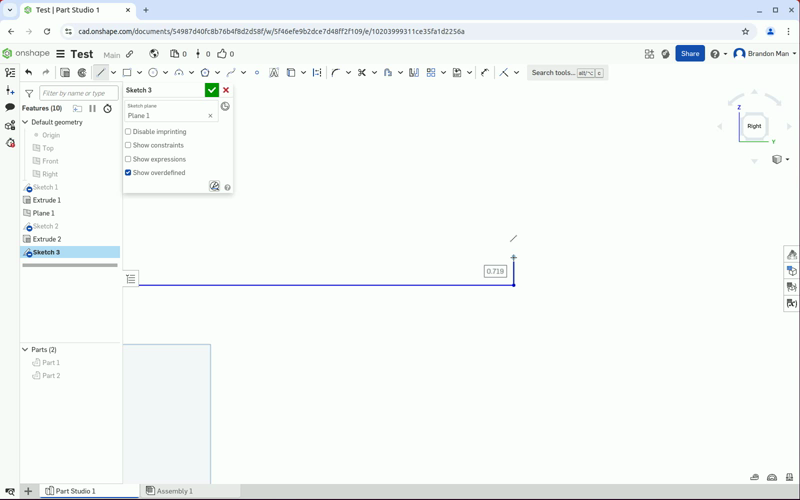
scroll(-6)
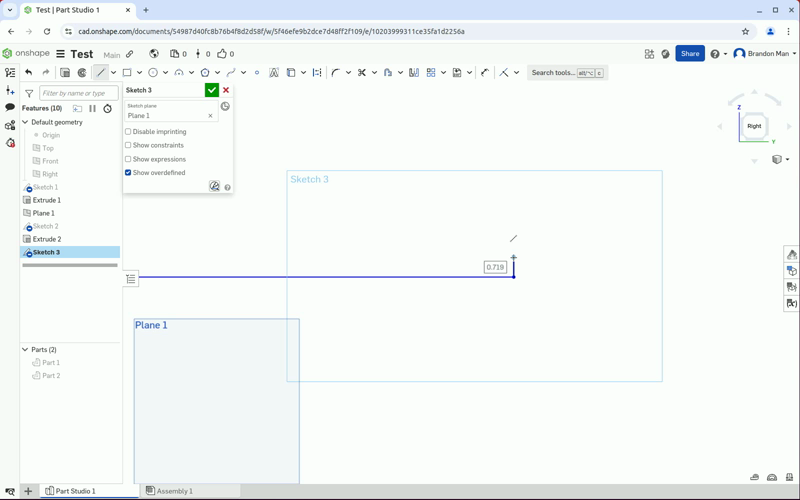
scroll(-6)
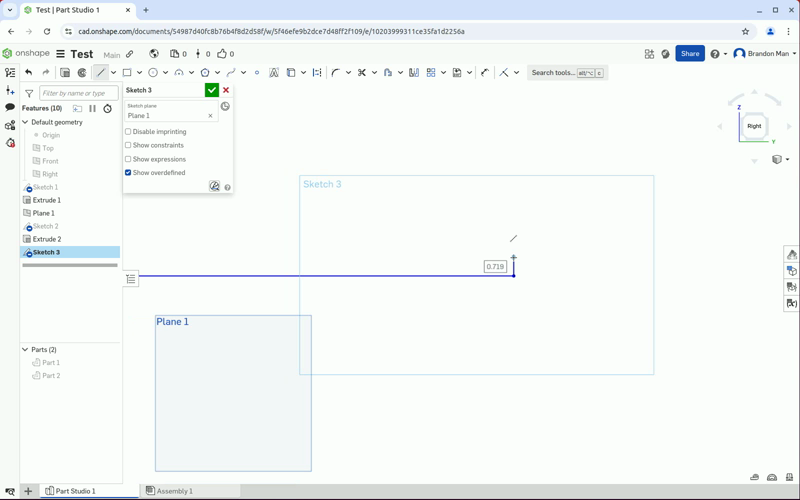
scroll(-6)
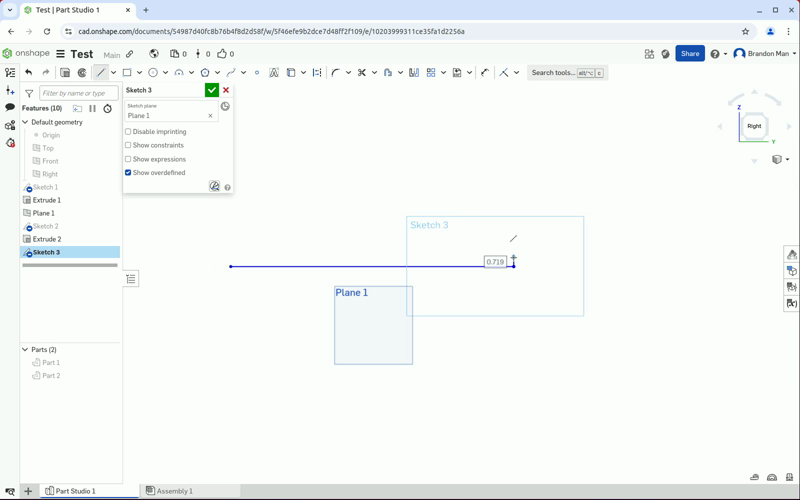
scroll(-6)
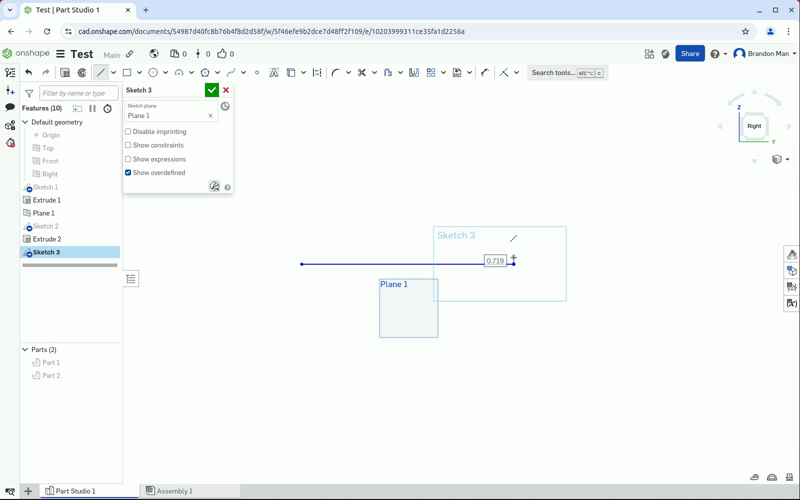
scroll(-6)
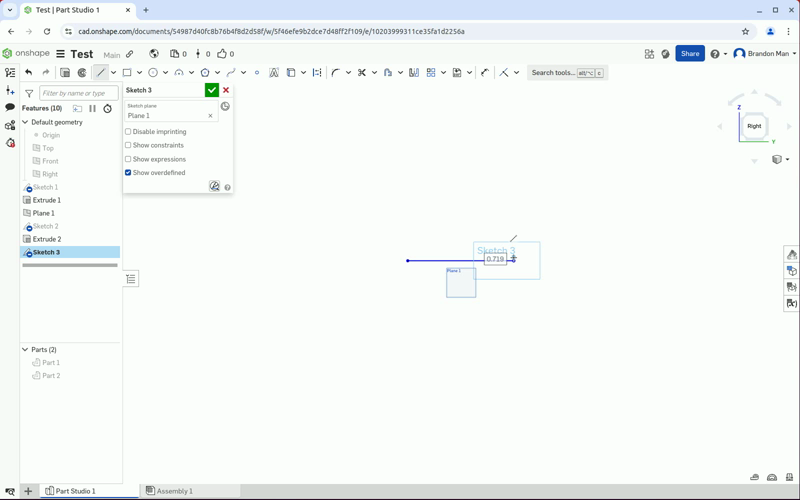
key_up(shift)
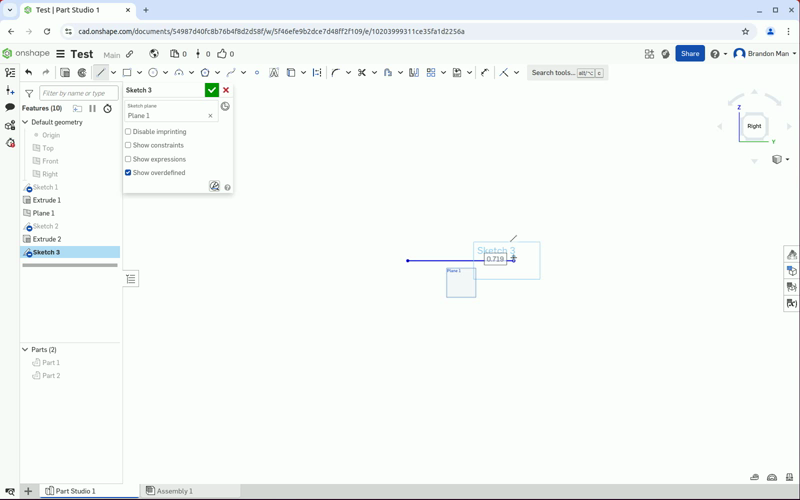
key_down(shift)
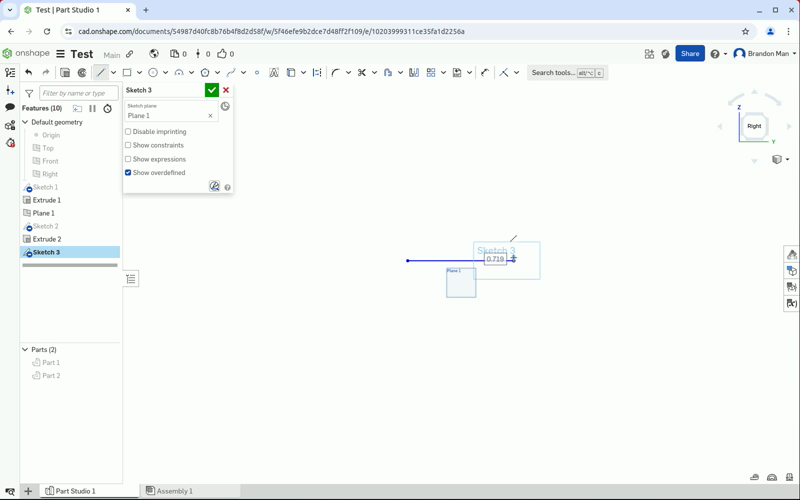
mouse_move(407, 257)
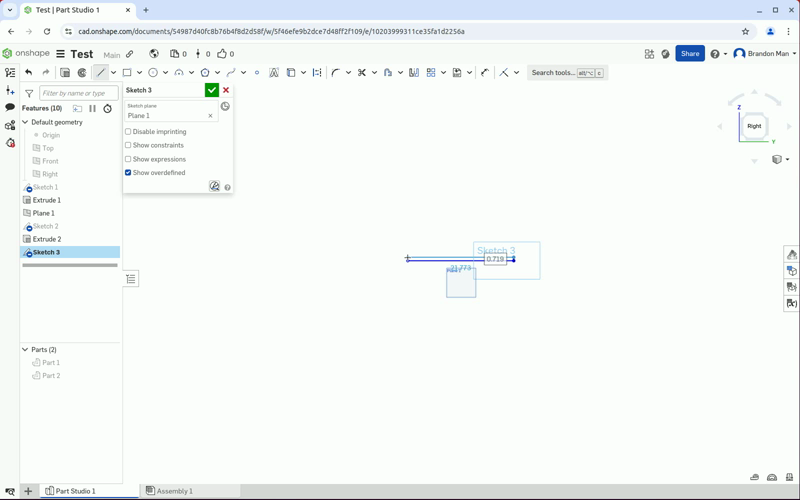
scroll(6)
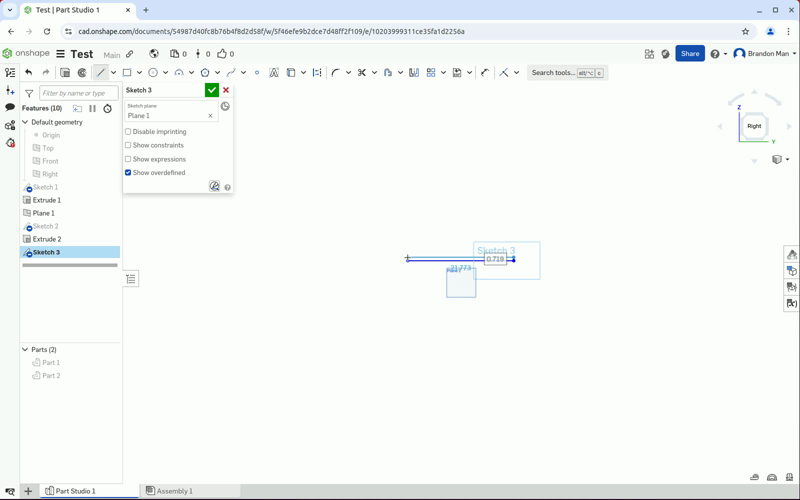
scroll(6)
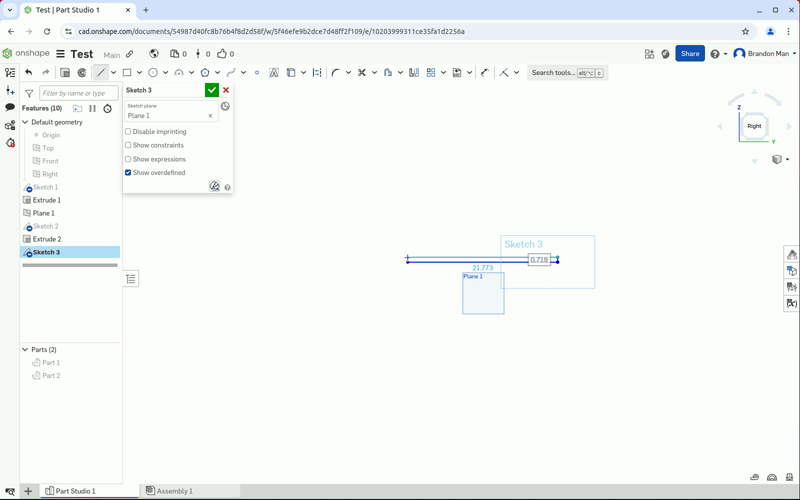
scroll(6)
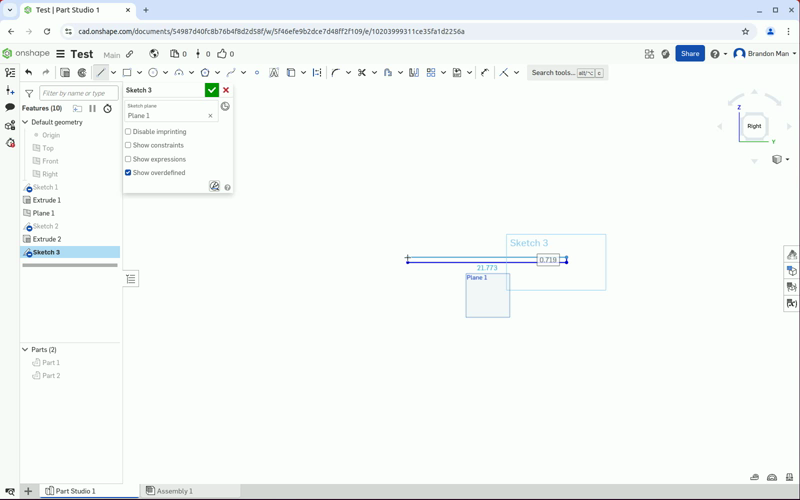
scroll(6)
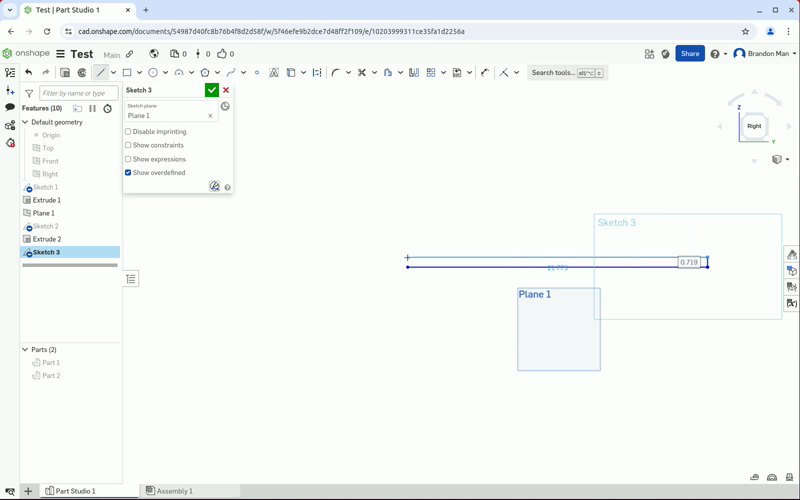
scroll(6)
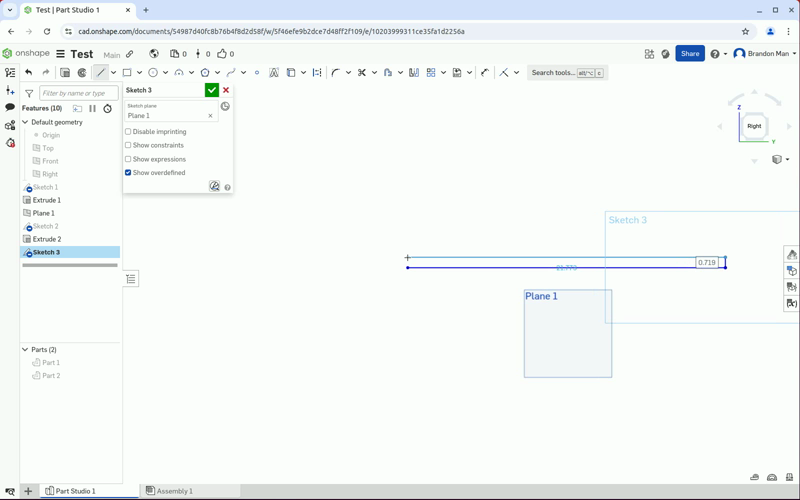
scroll(6)
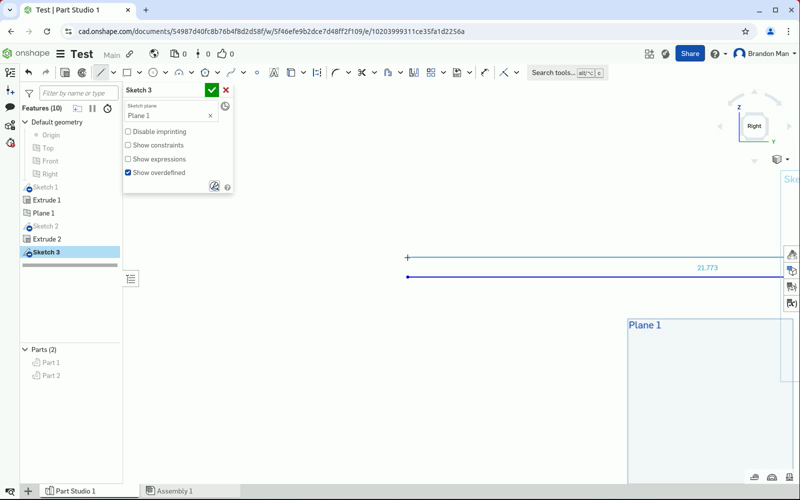
scroll(6)
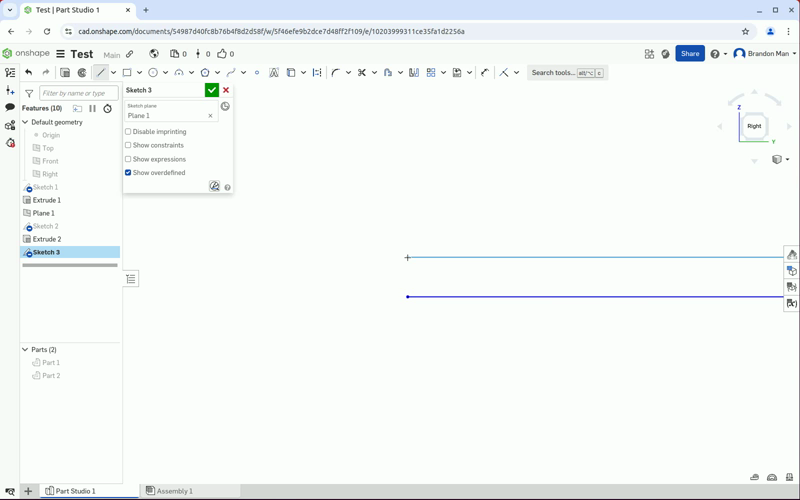
click(407, 257)
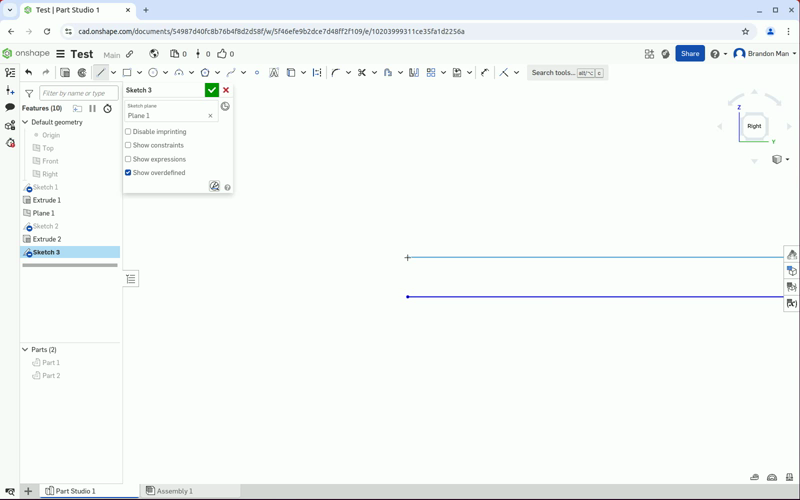
scroll(-6)
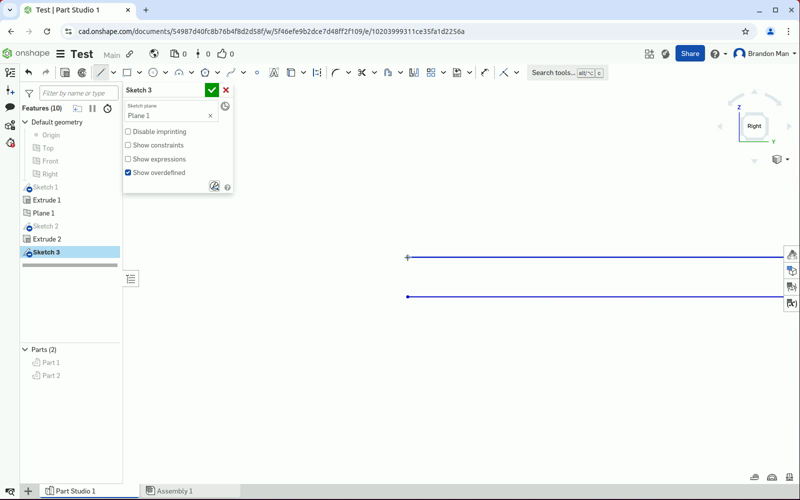
scroll(-6)
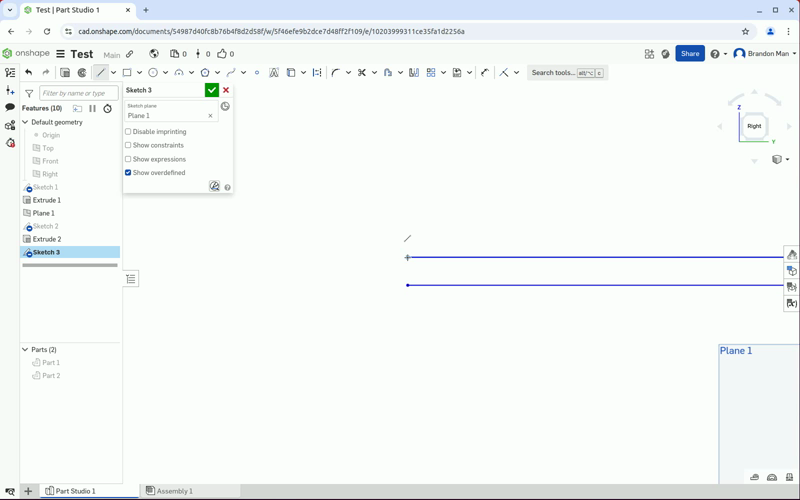
scroll(-6)
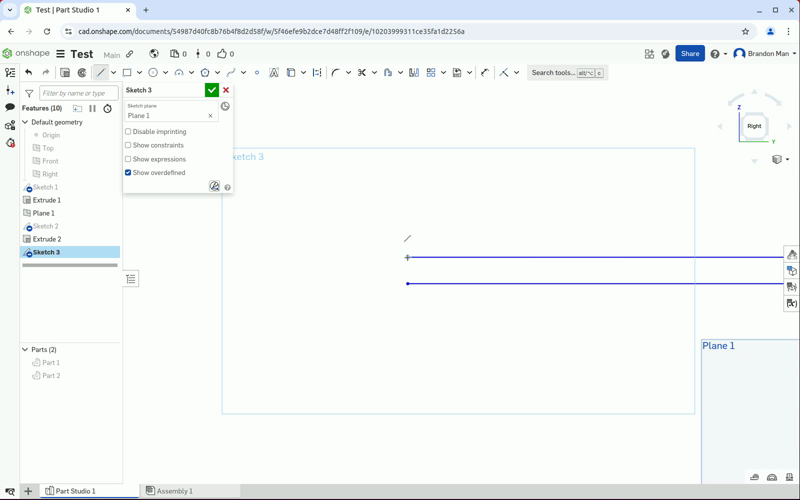
scroll(-6)
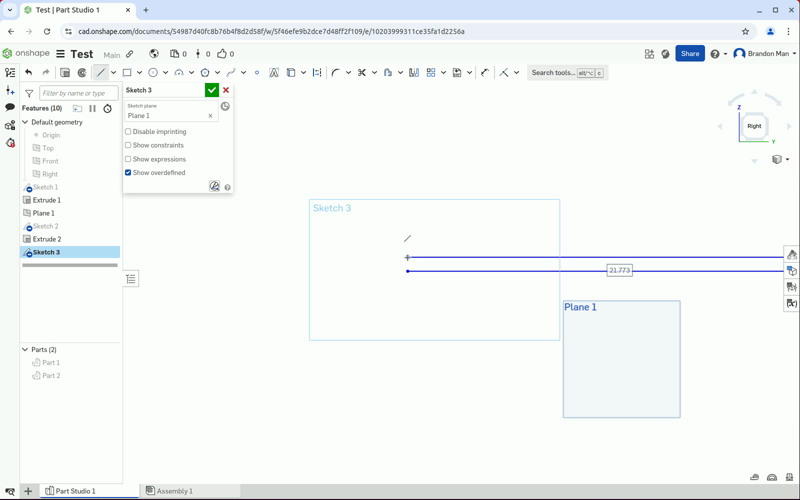
scroll(-6)
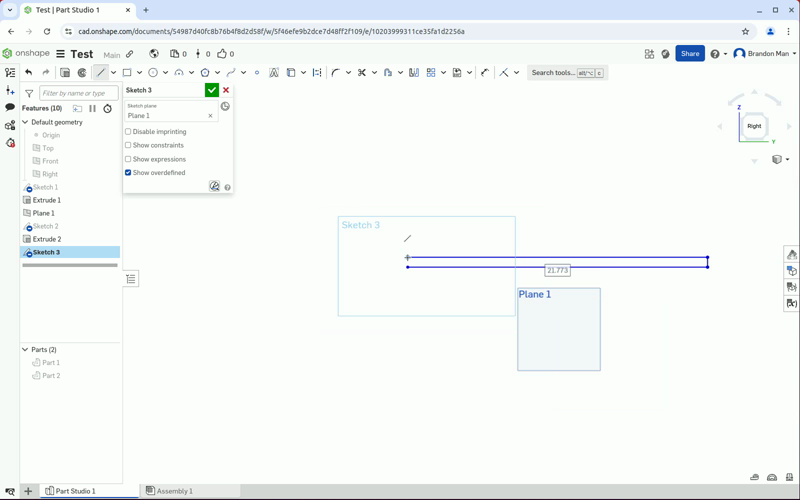
scroll(-6)
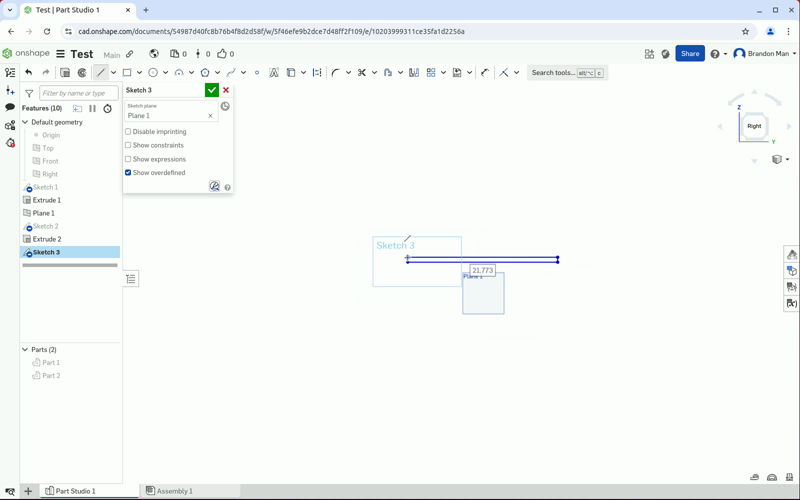
scroll(-6)
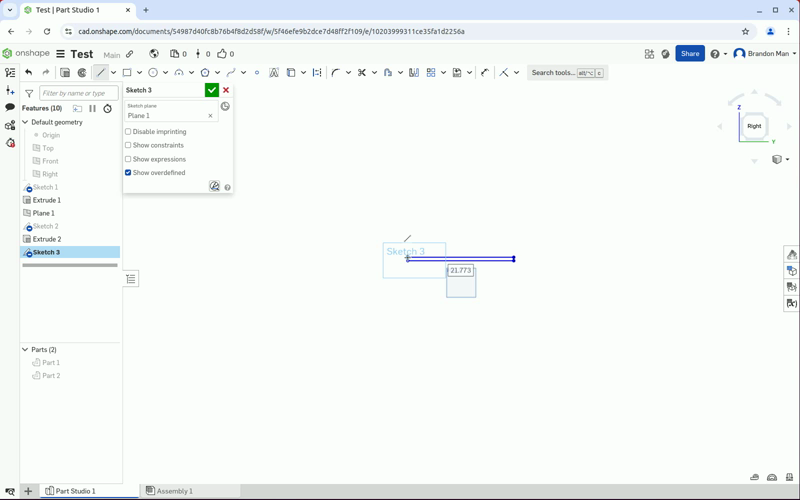
key_up(shift)
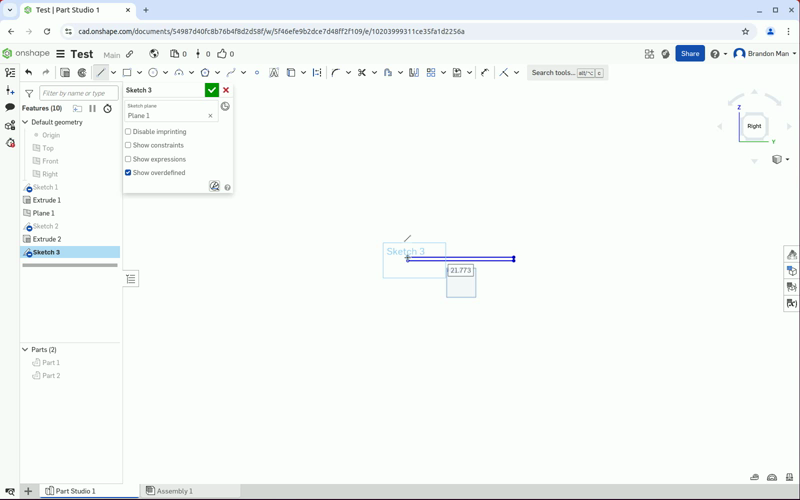
mouse_move(437, 257)
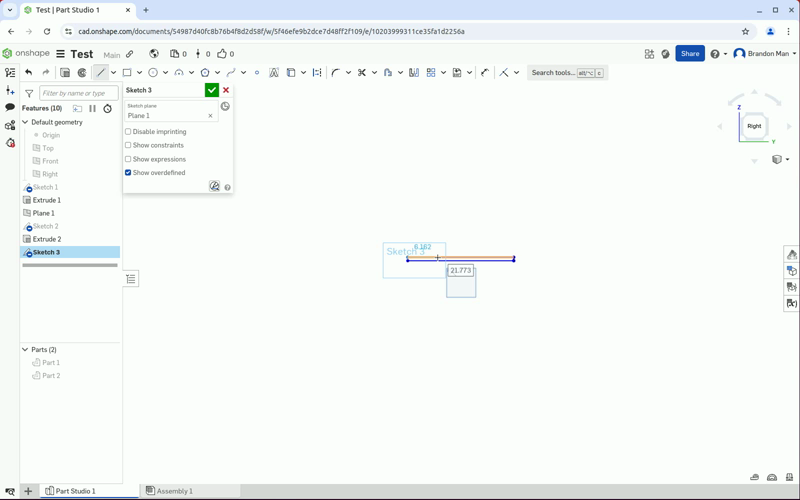
key_down(shift)
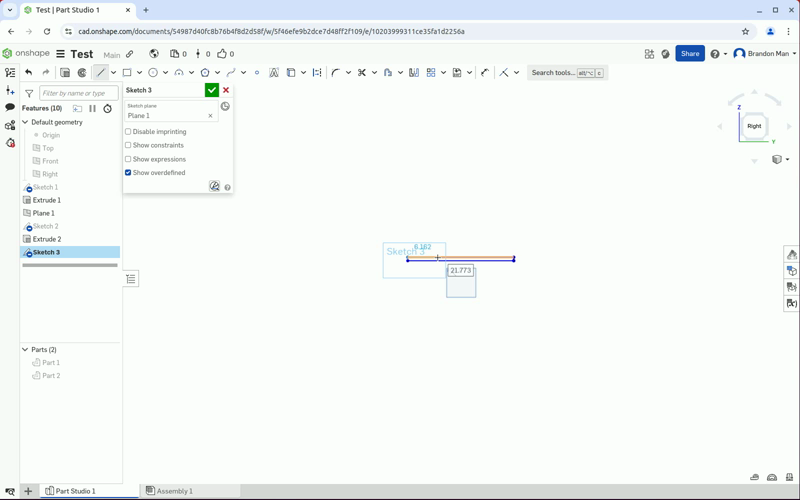
mouse_move(407, 260)
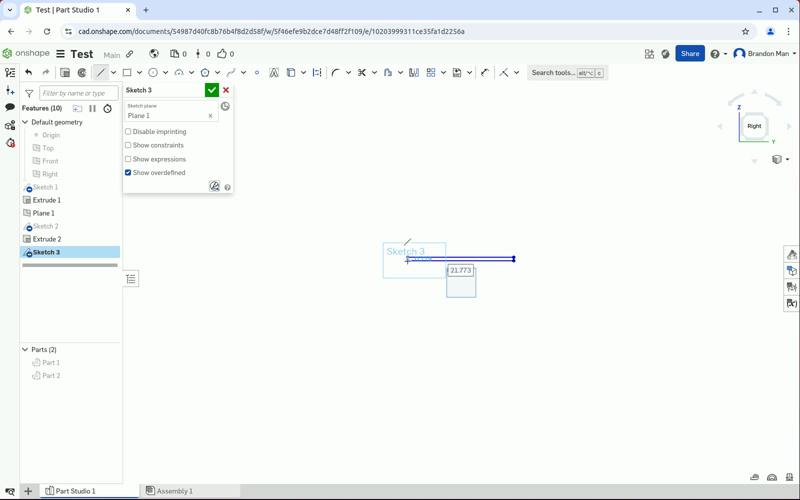
scroll(6)
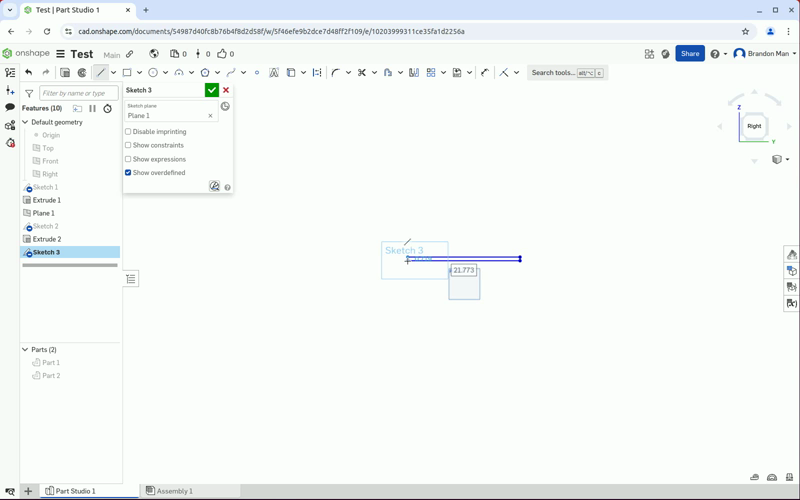
scroll(6)
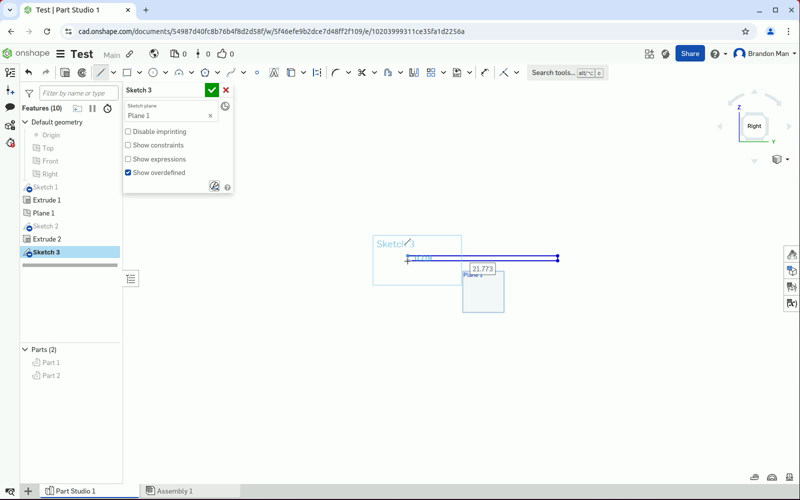
scroll(6)
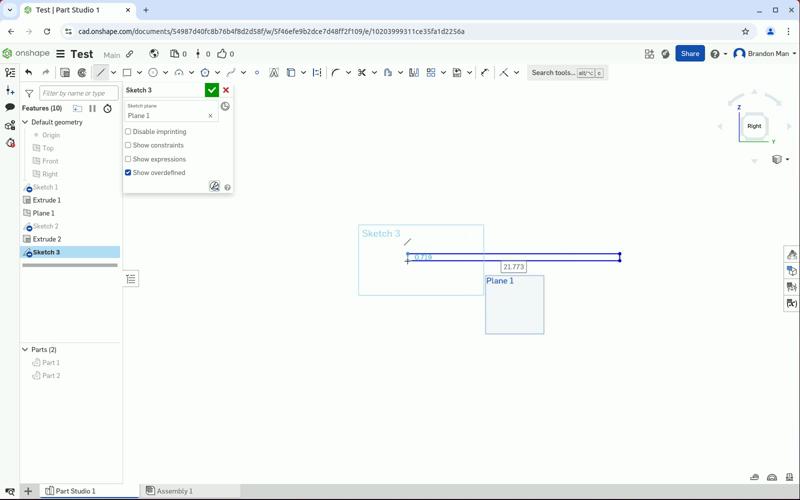
scroll(6)
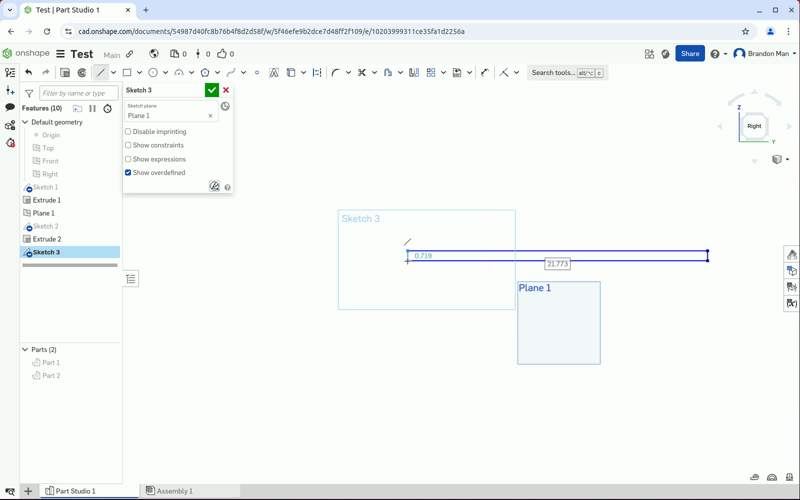
scroll(6)
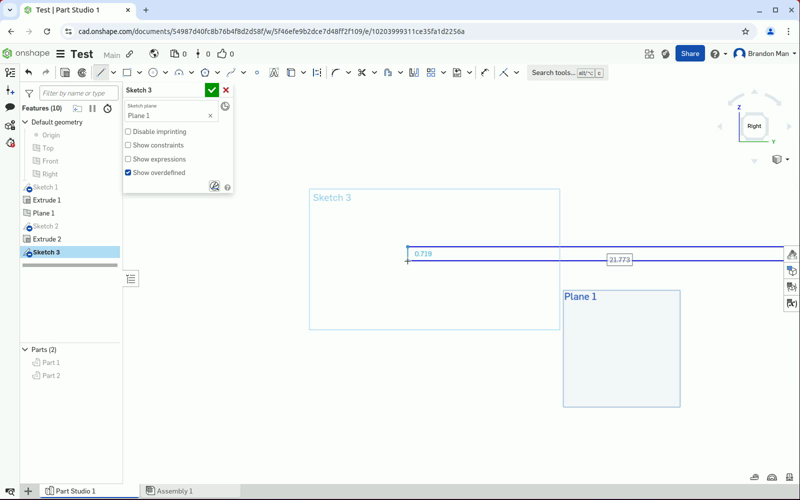
scroll(6)
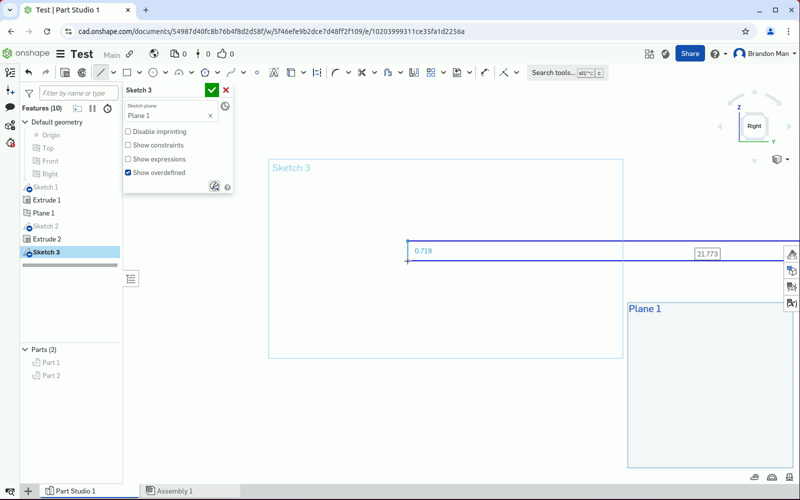
scroll(6)
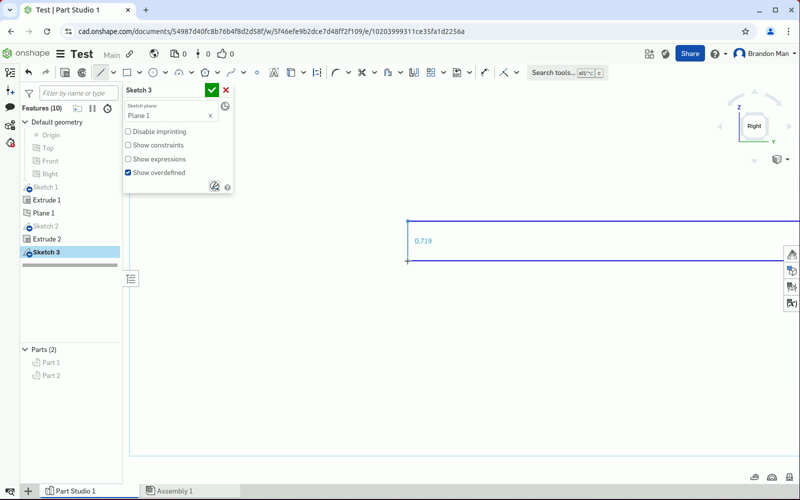
key_up(shift)
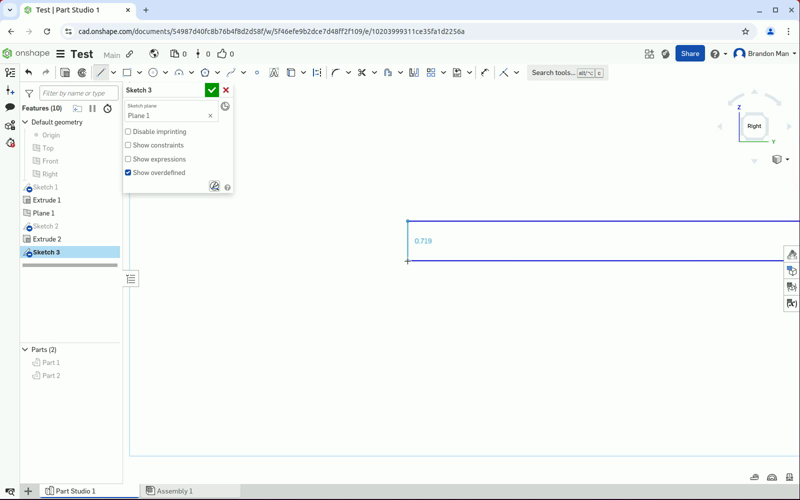
click(407, 260)
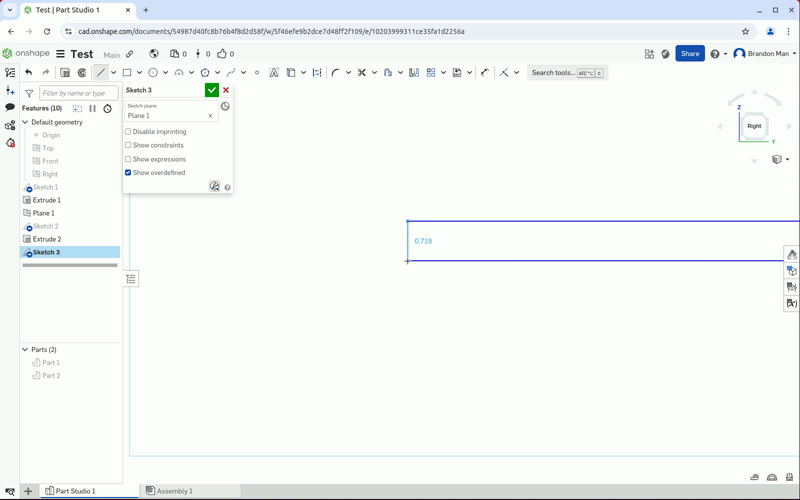
scroll(-6)
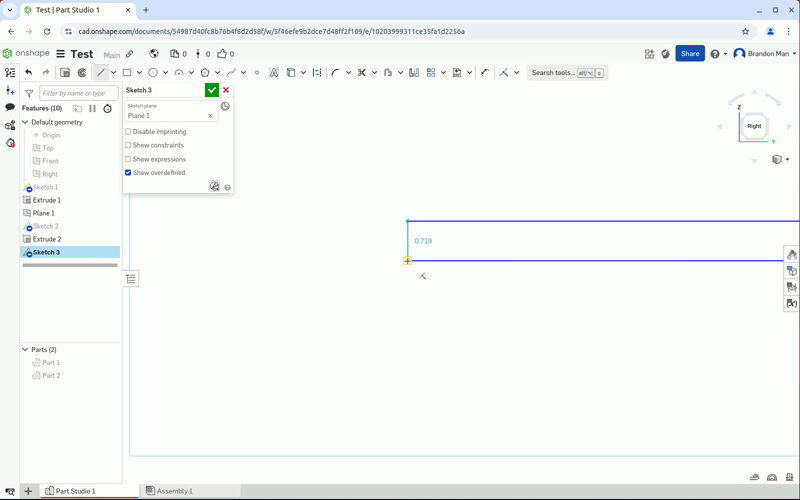
scroll(-6)
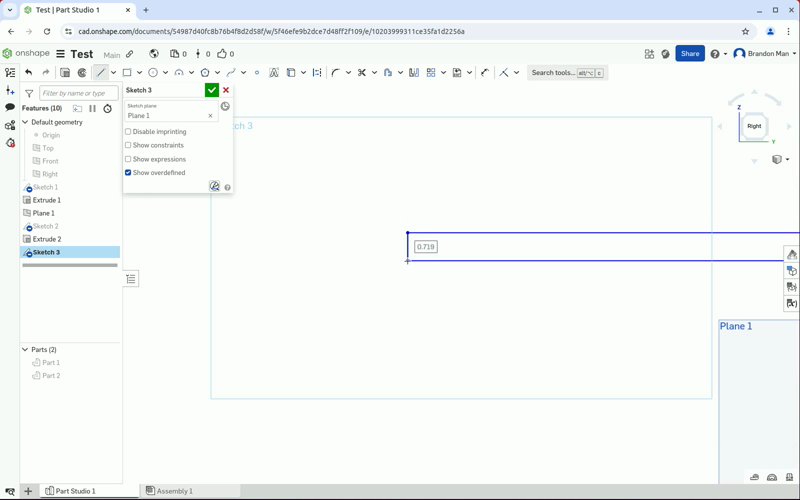
scroll(-6)
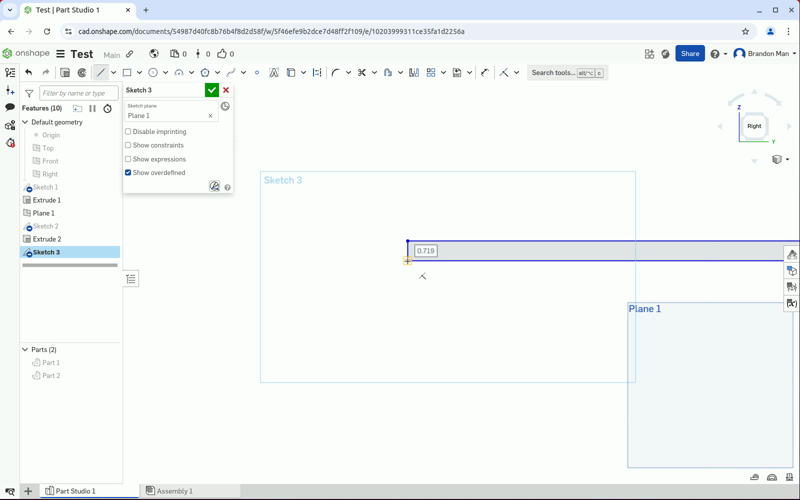
scroll(-6)
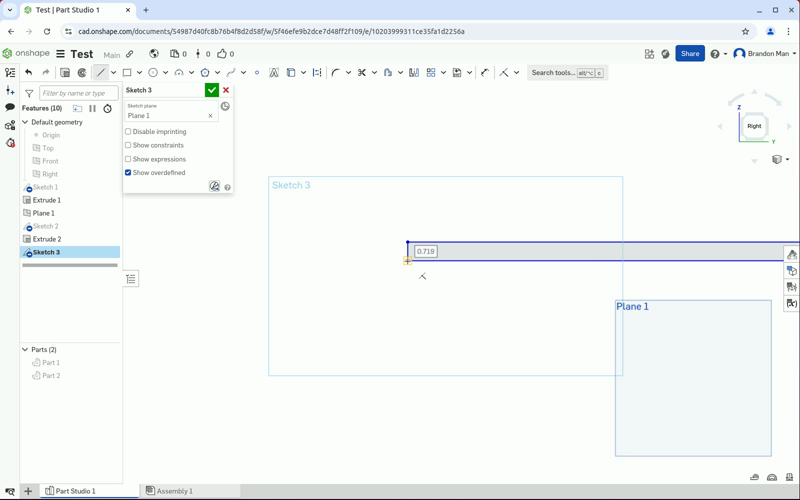
scroll(-6)
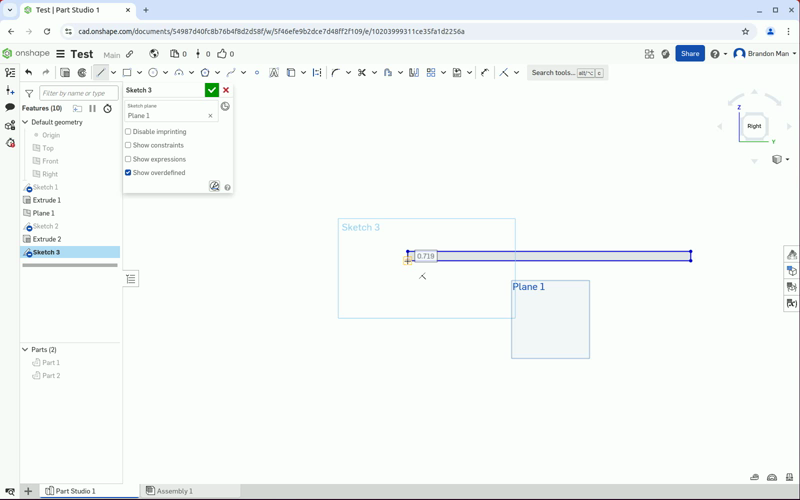
scroll(-6)
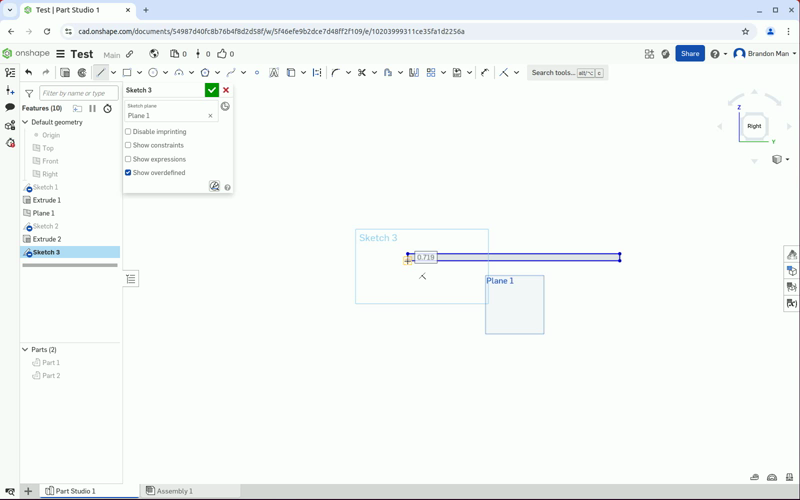
scroll(-6)
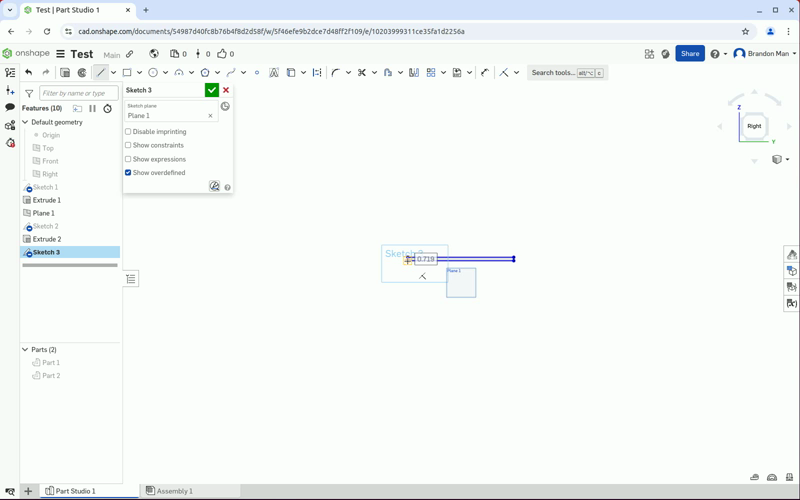
key(esc)
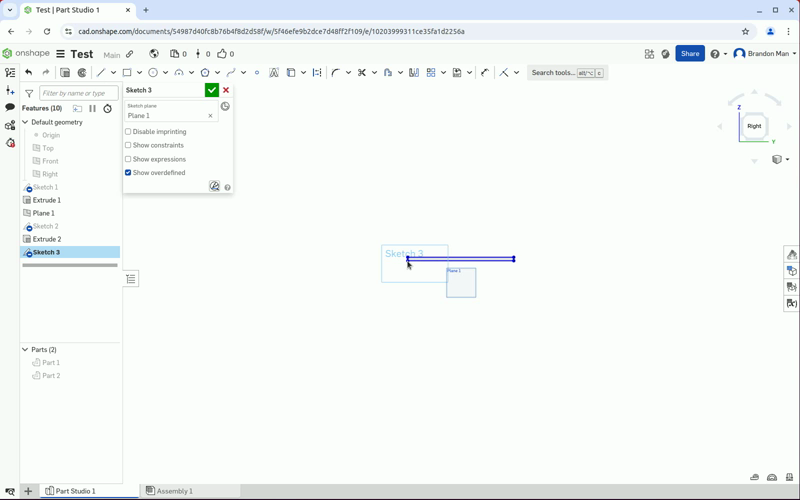
mouse_move(443, 257)
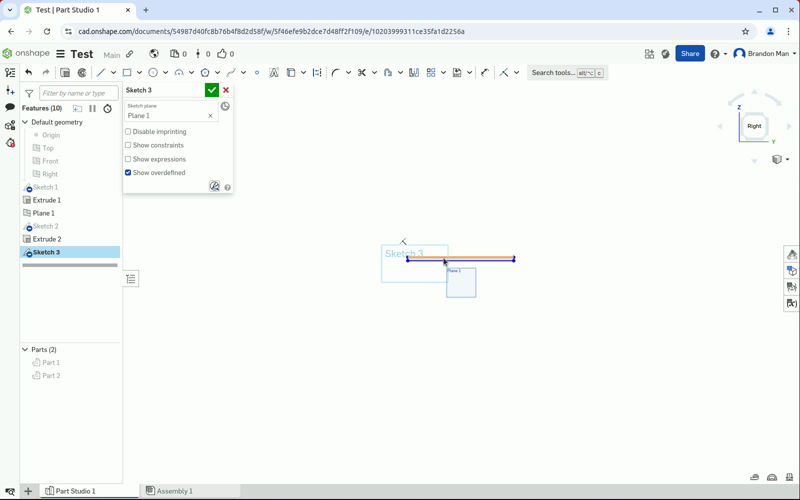
scroll(6)
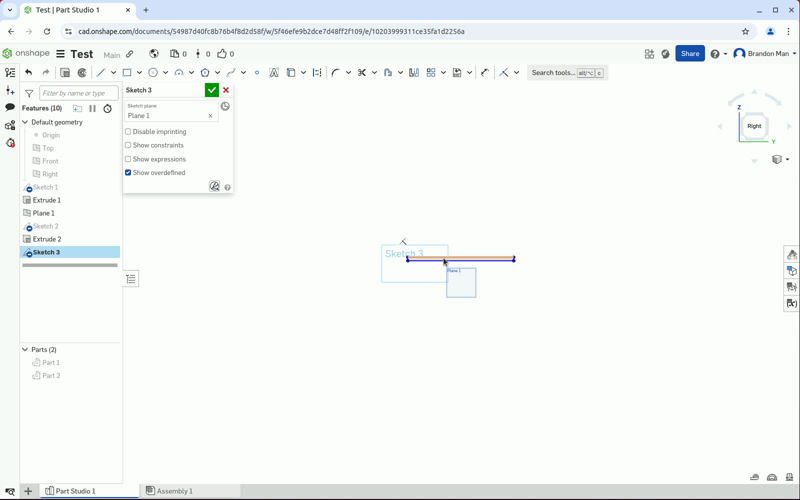
scroll(6)
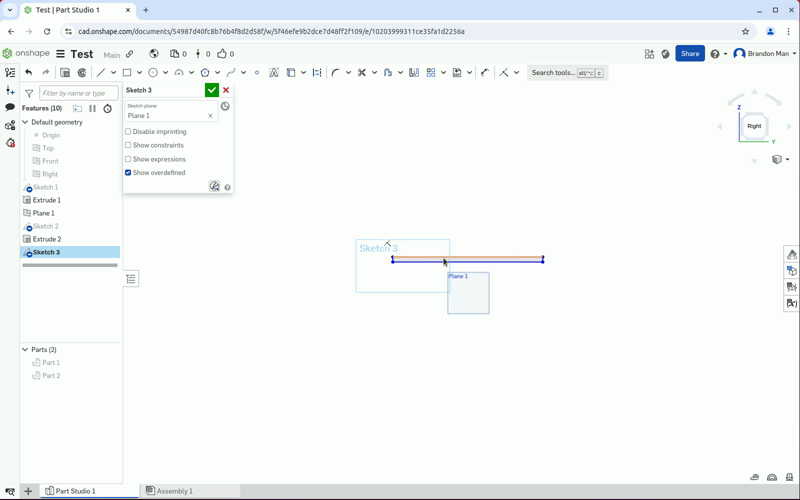
scroll(6)
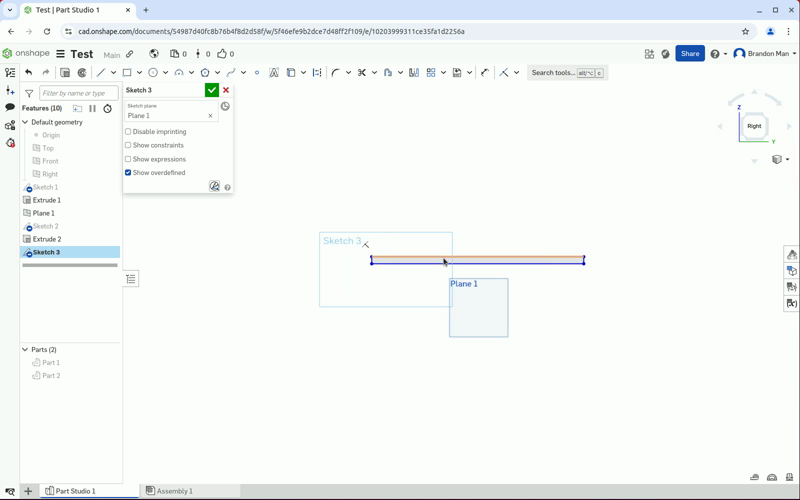
scroll(6)
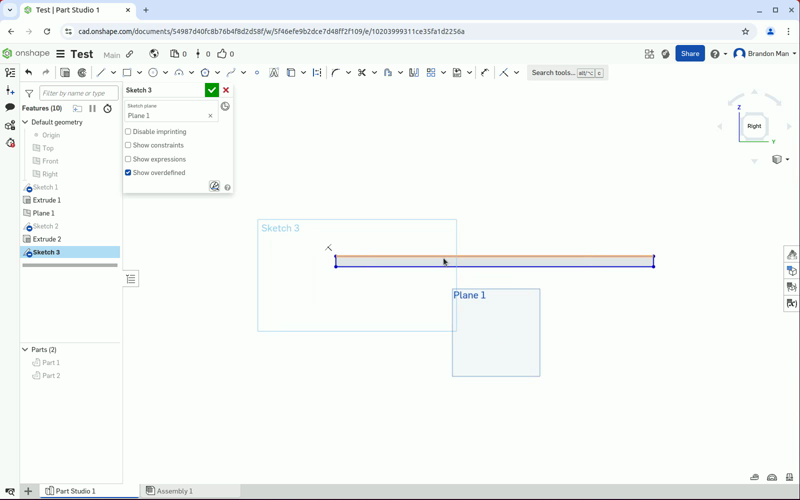
scroll(6)
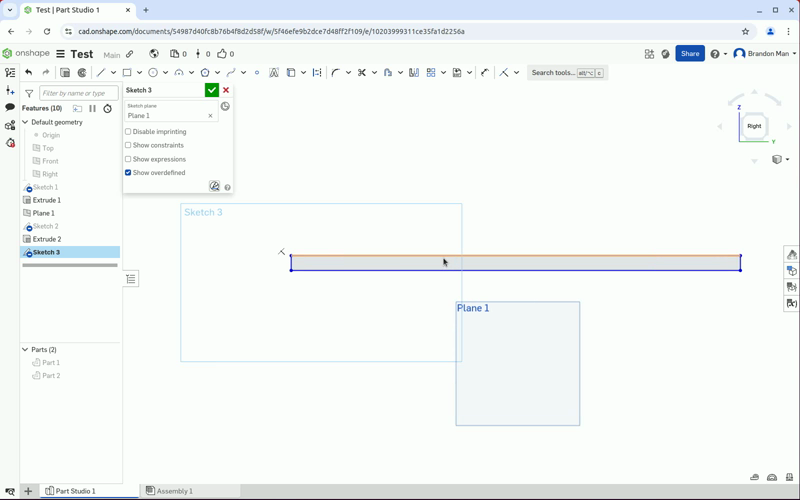
scroll(6)
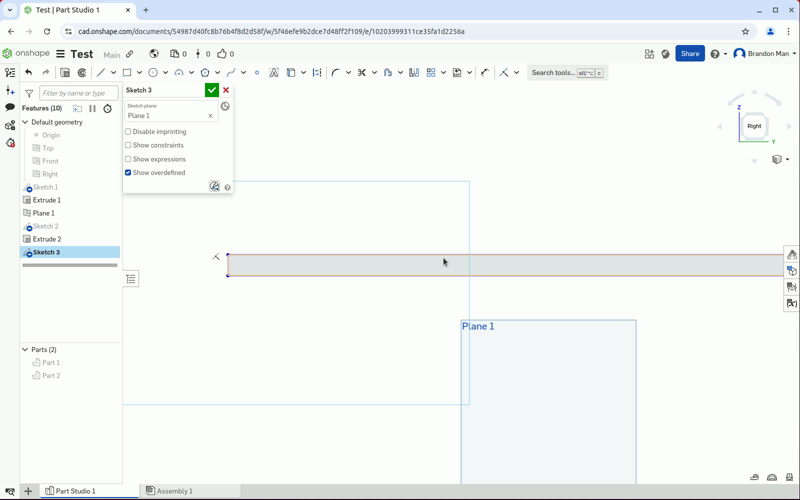
scroll(6)
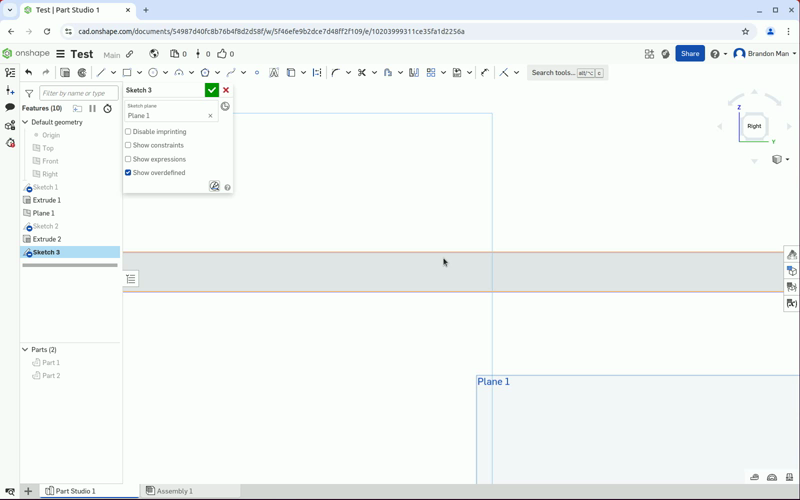
click(443, 257)
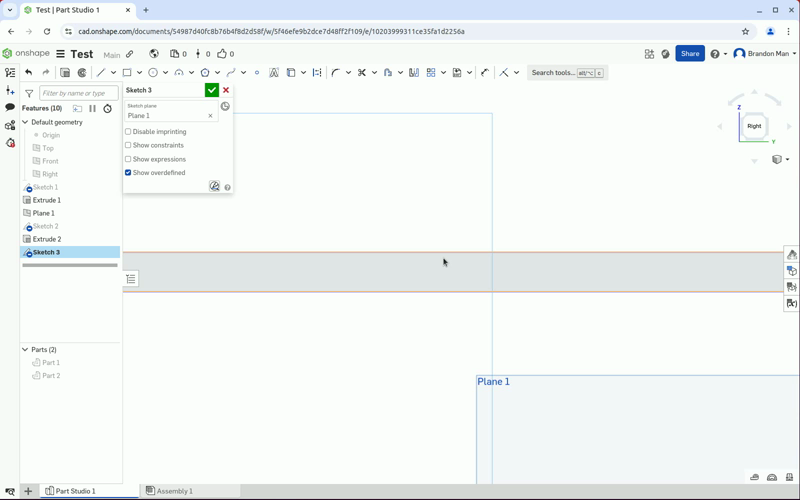
scroll(-6)
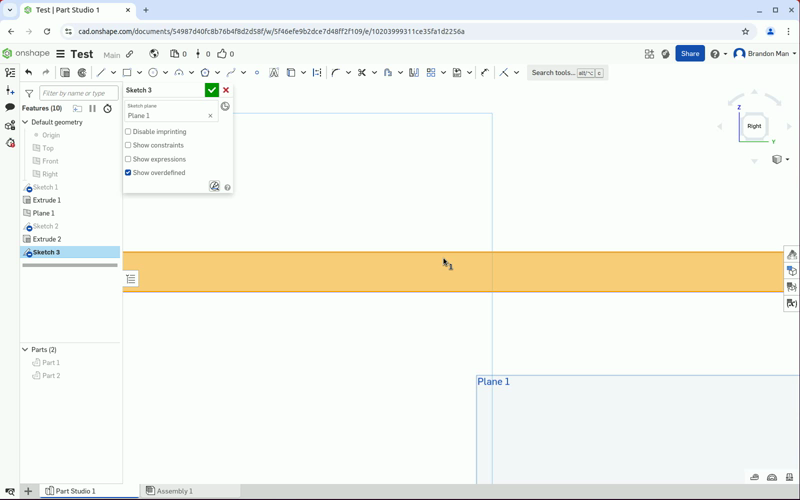
scroll(-6)
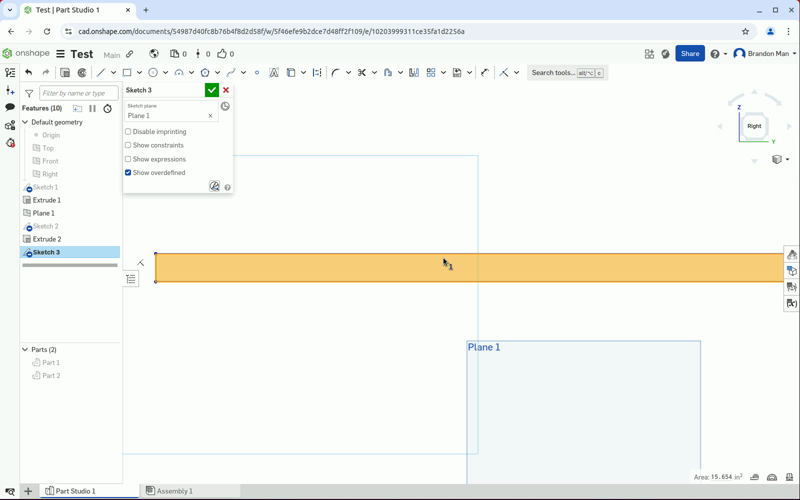
scroll(-6)
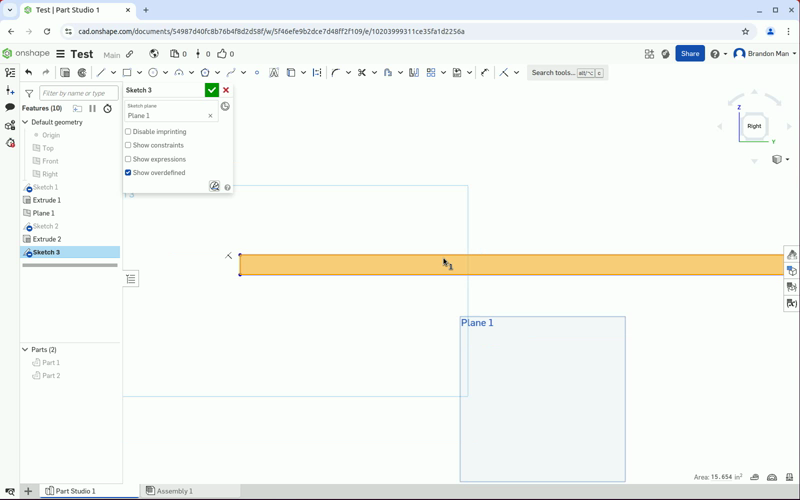
scroll(-6)
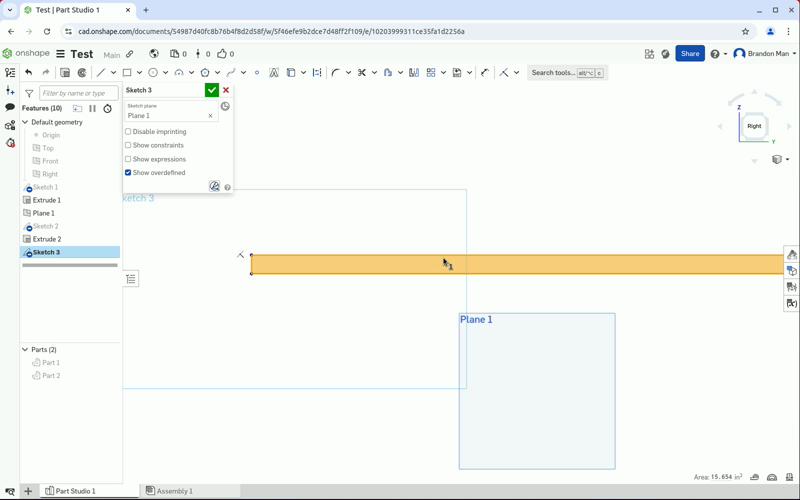
scroll(-6)
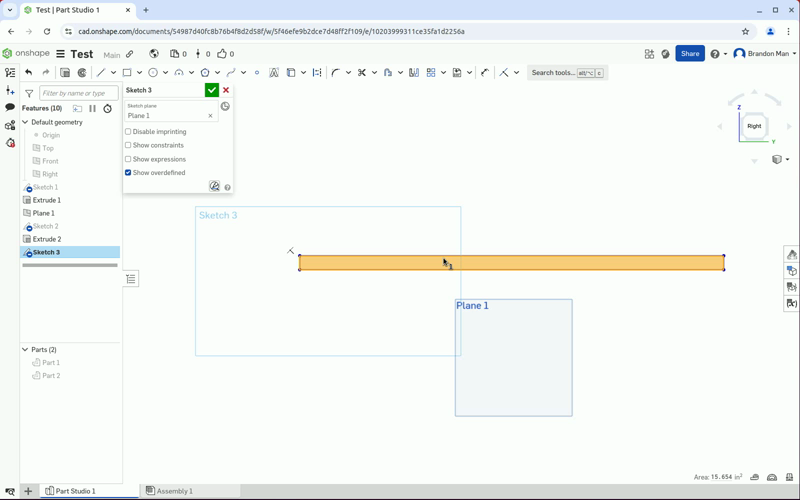
scroll(-6)
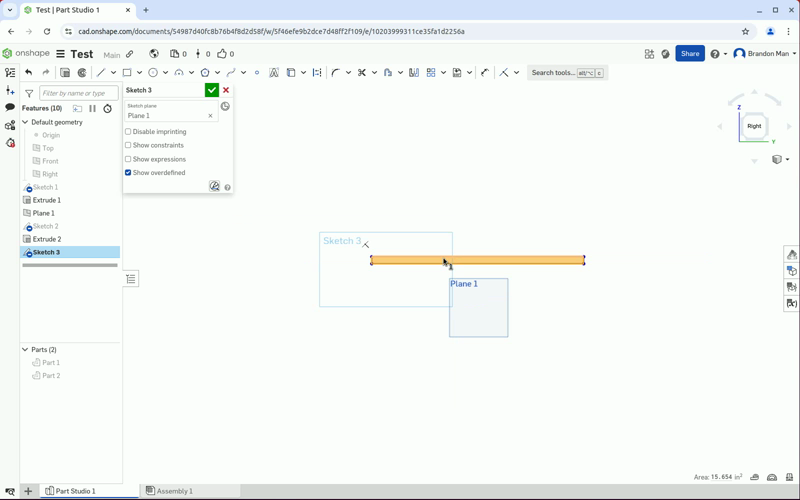
scroll(-6)
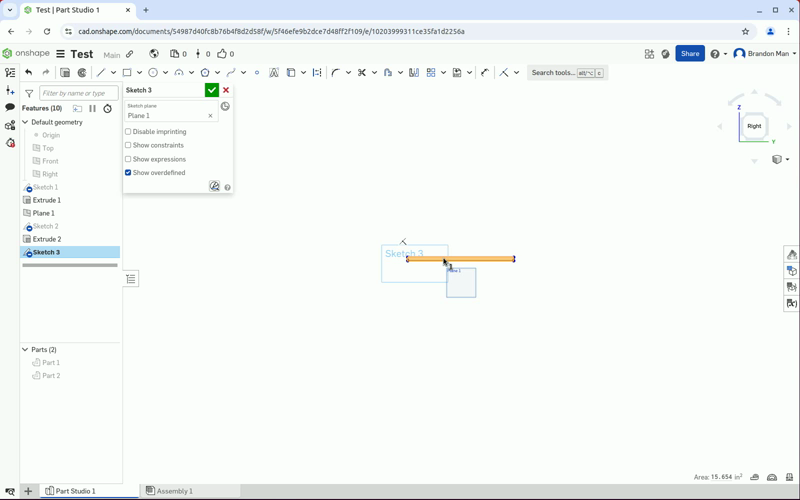
mouse_move(73, 352)
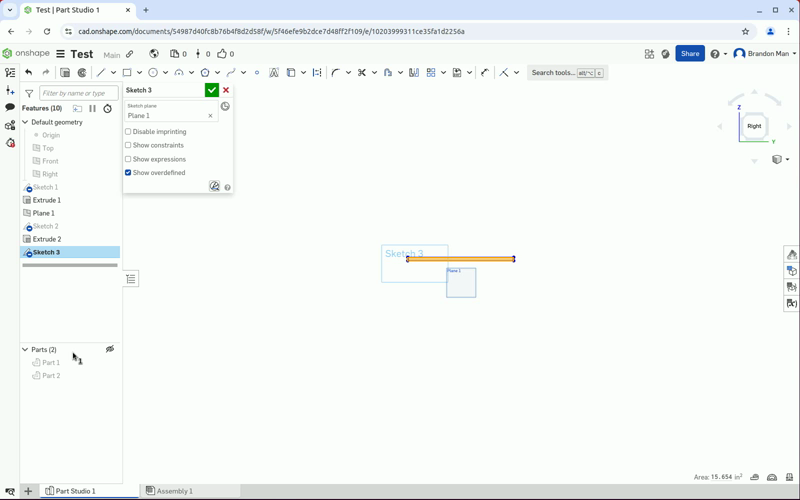
key(shift+y)
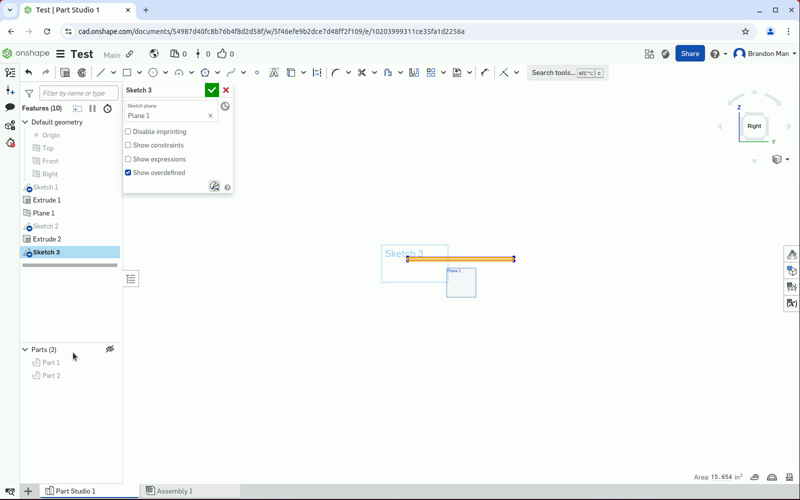
key(shift+e)
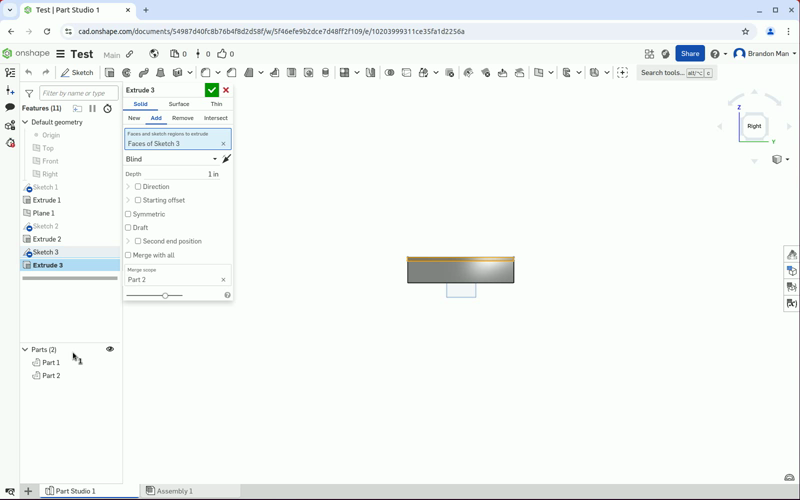
mouse_move(143, 106)
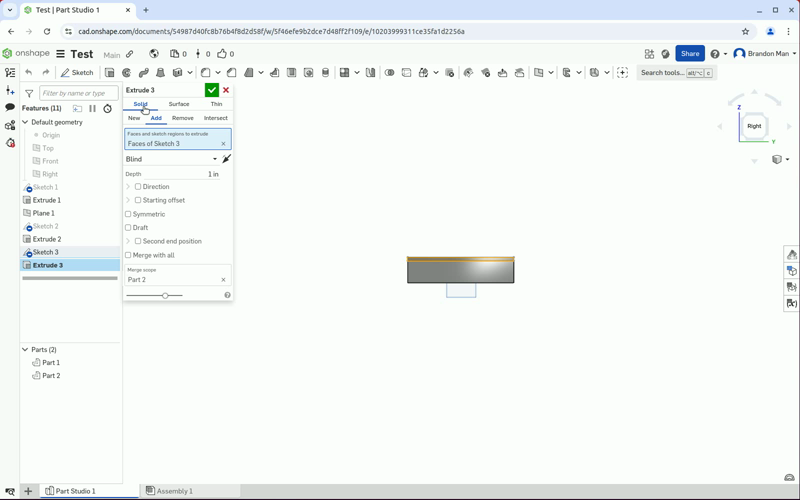
click(143, 106)
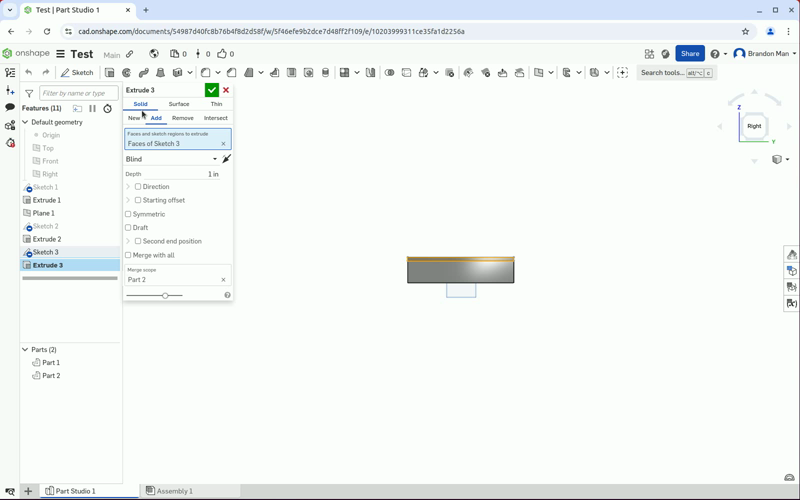
mouse_move(137, 120)
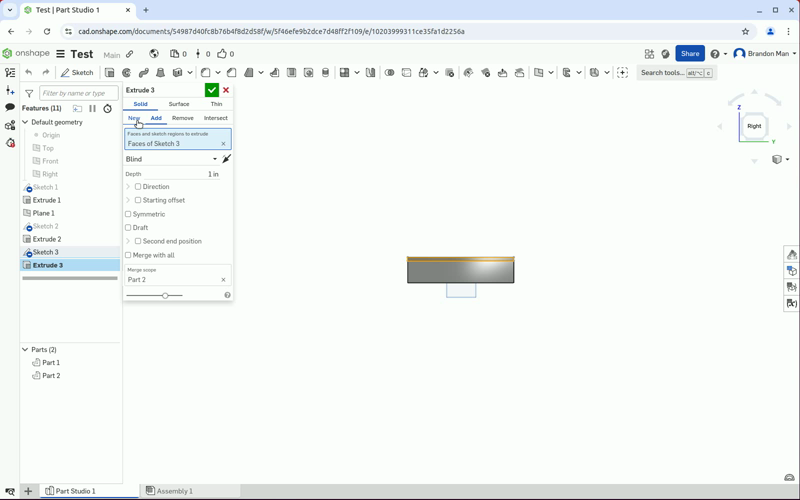
click(137, 120)
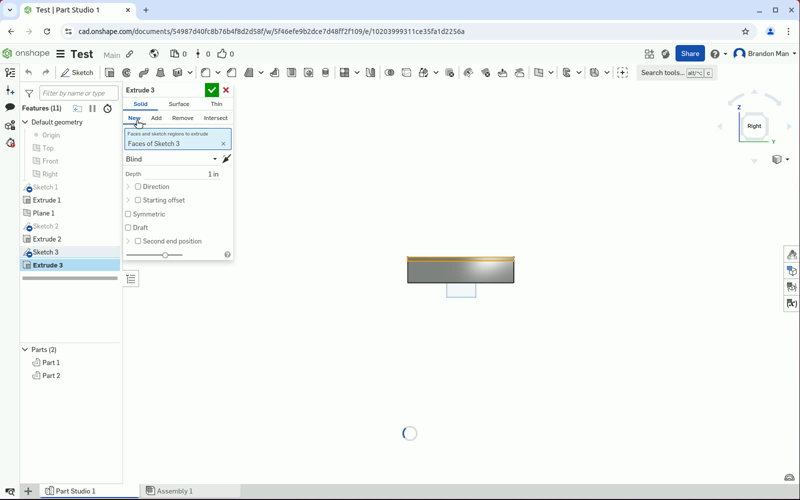
key(tab, 4)
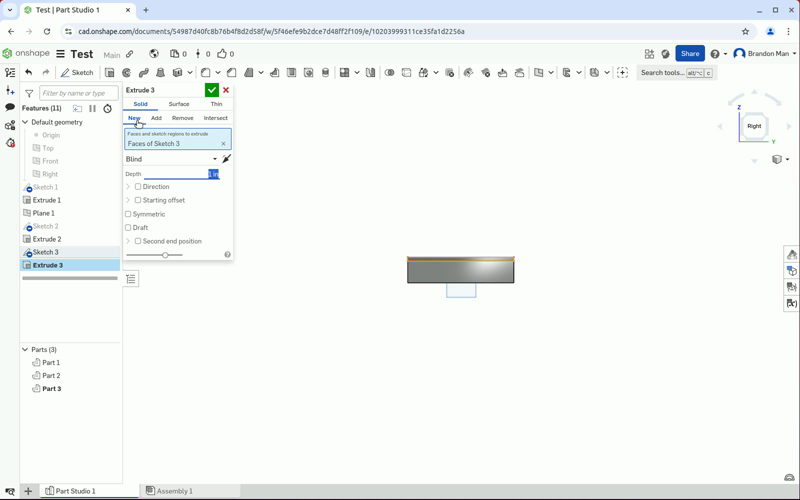
text(0.722)
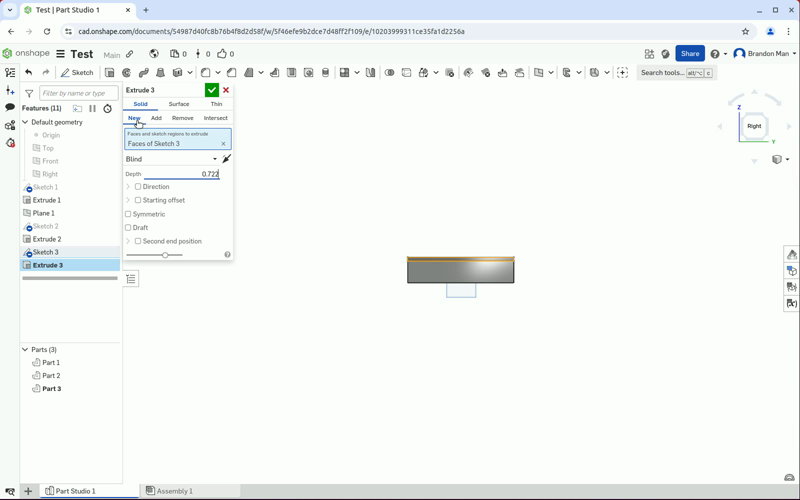
key(enter)
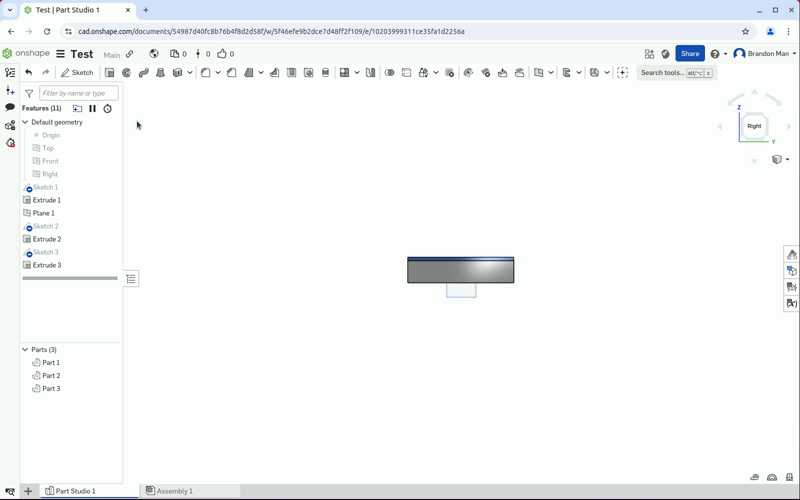
key(shift+h)
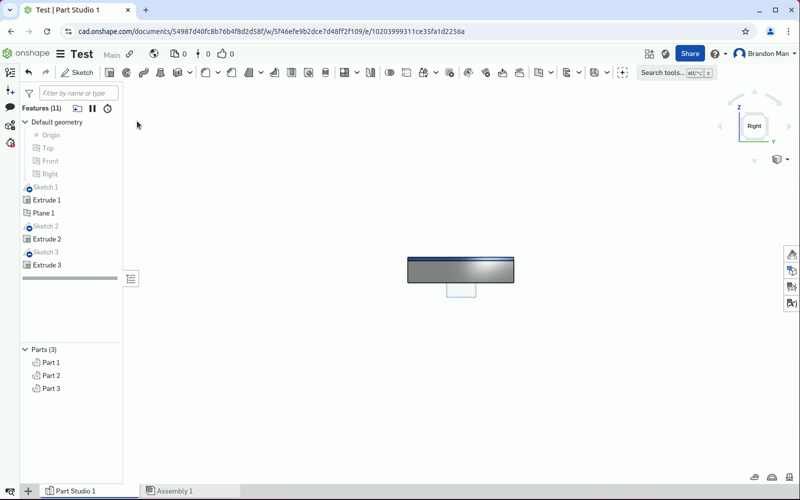
key(shift+h)
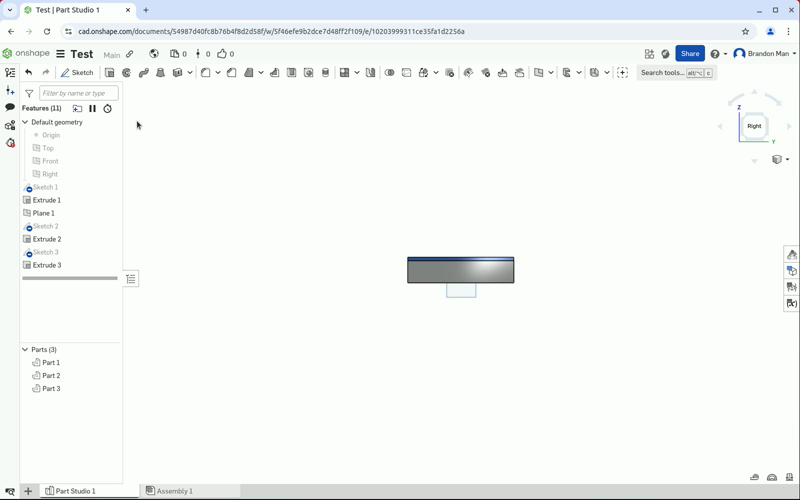
mouse_move(73, 189)
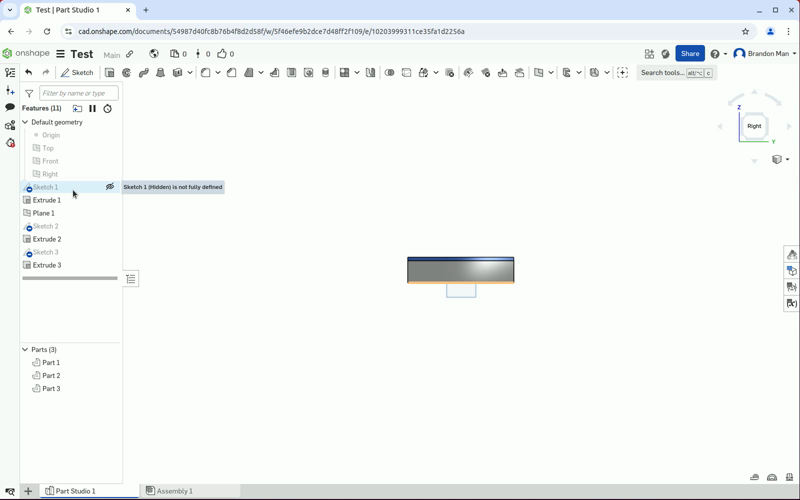
click(73, 189)
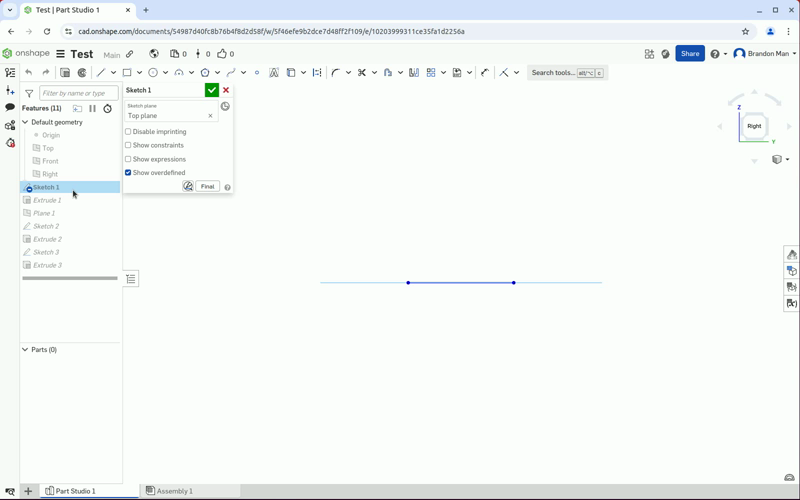
mouse_move(229, 92)
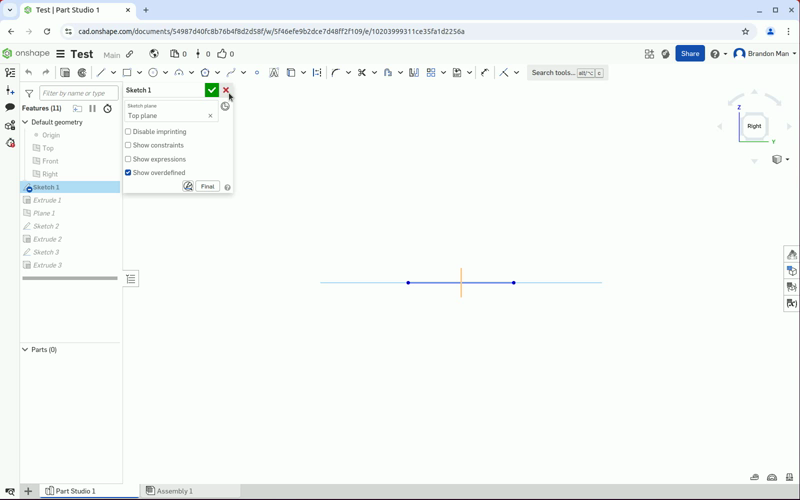
click(229, 92)
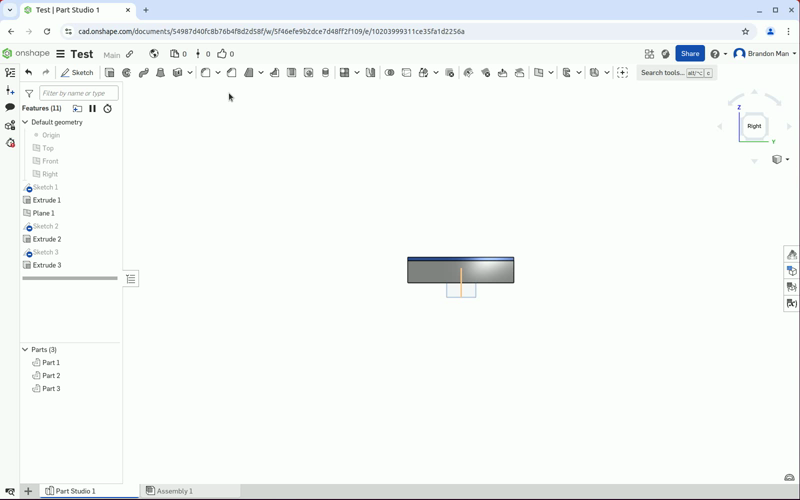
mouse_move(73, 352)
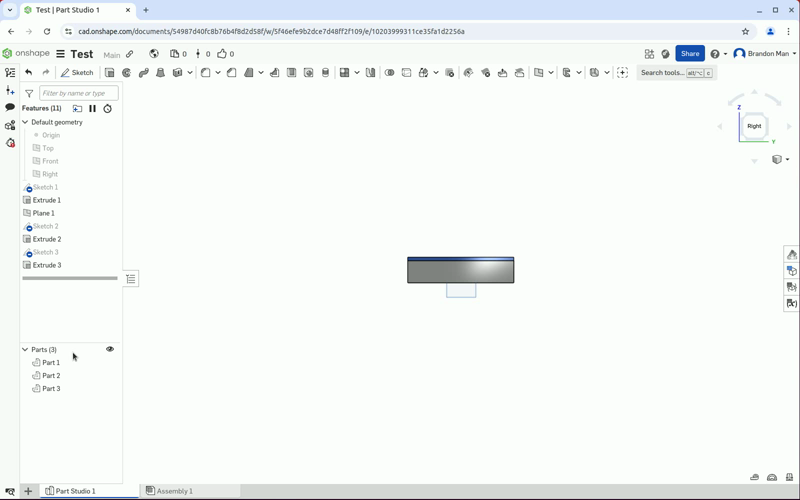
key(y)
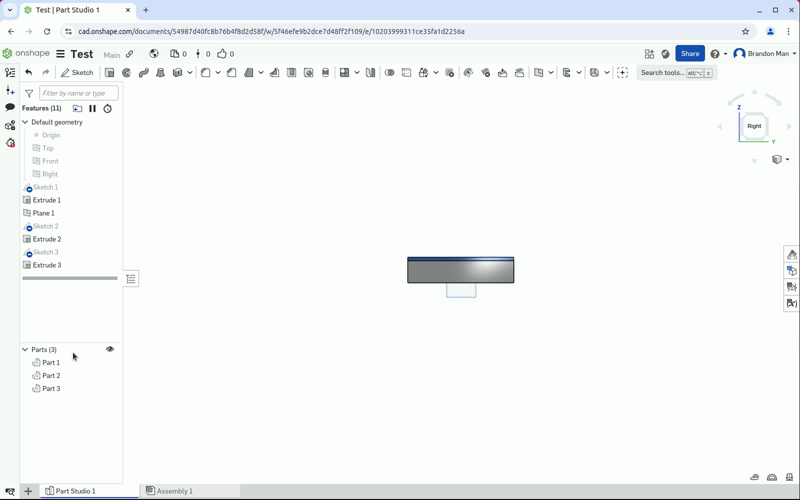
key(shift+p)
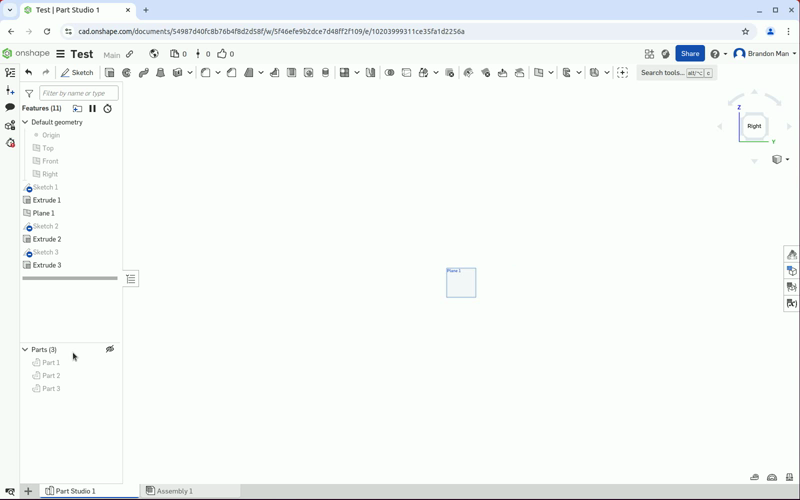
key(space)
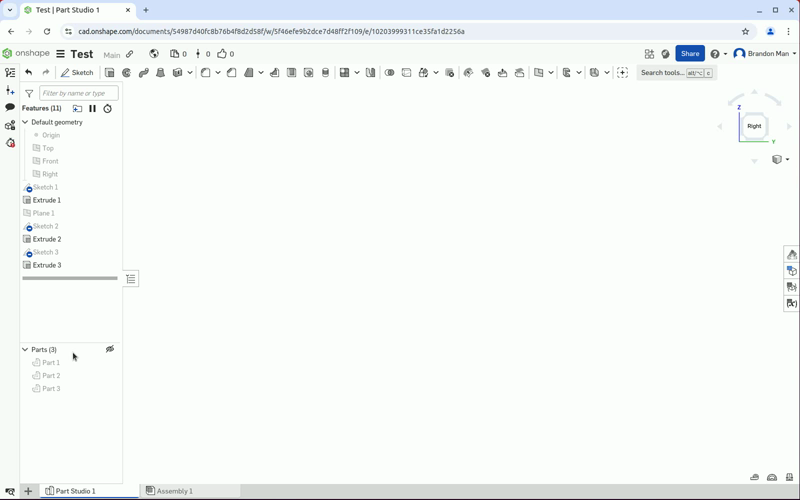
key_down(shift)
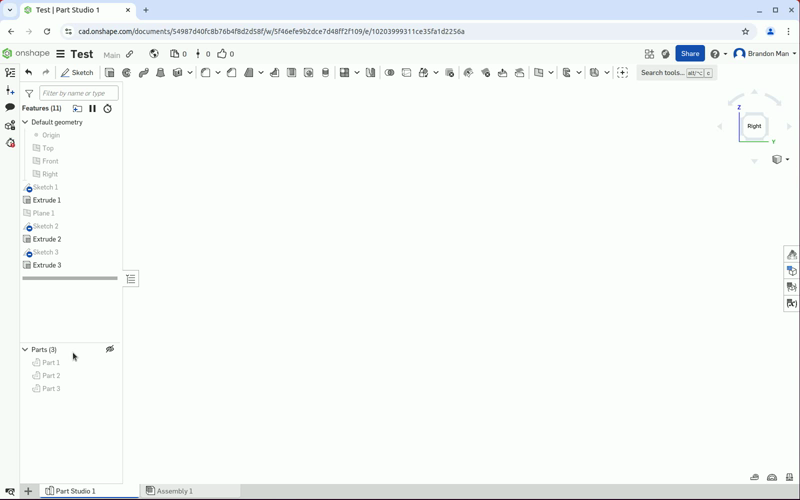
key(right)
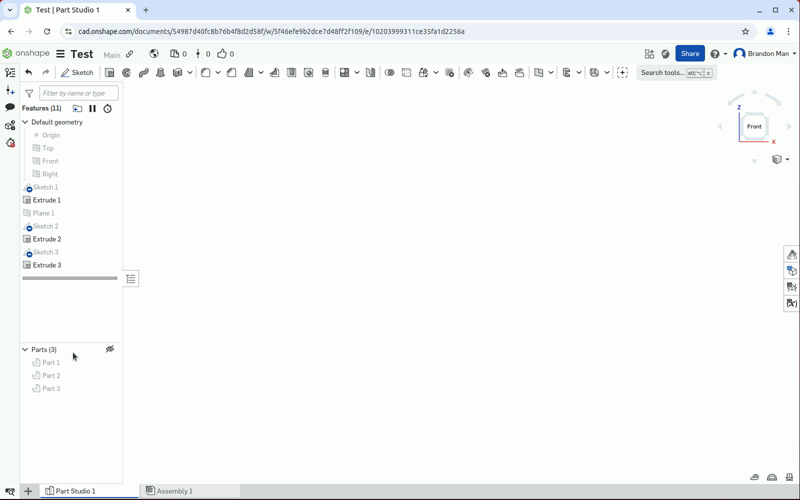
key_up(shift)
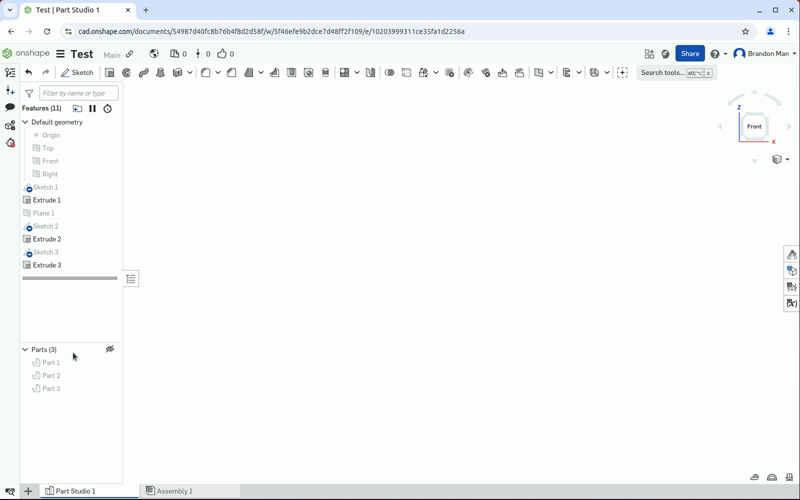
mouse_move(73, 352)
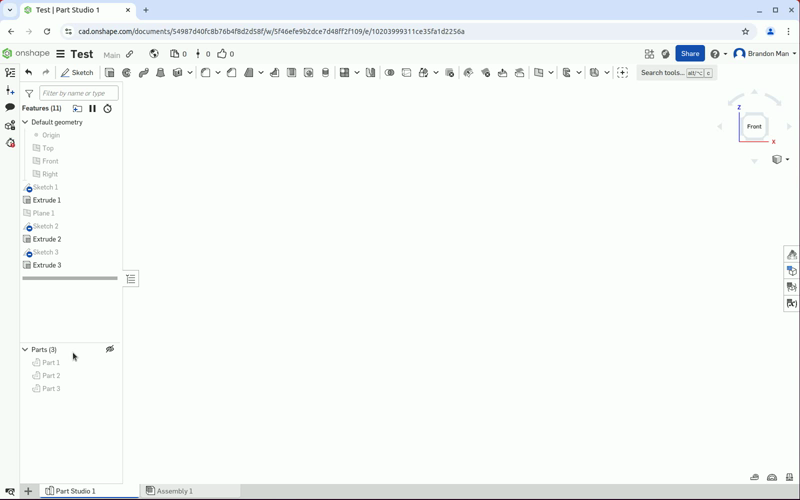
key(shift+y)
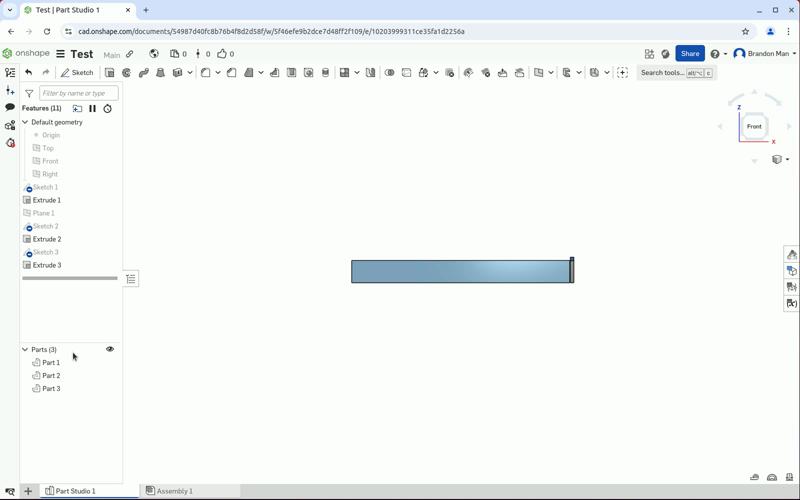
mouse_move(541, 75)
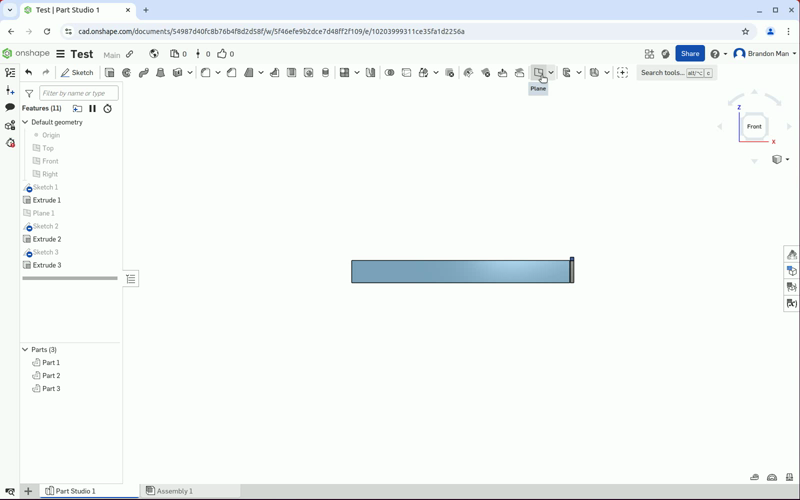
click(541, 75)
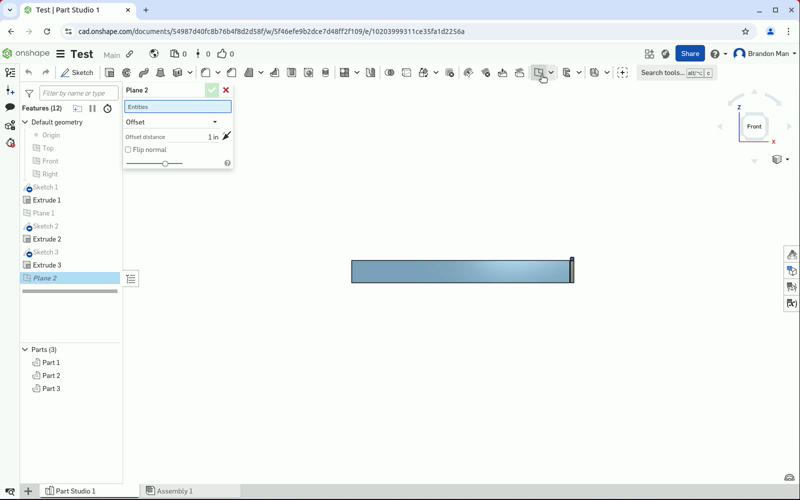
mouse_move(73, 163)
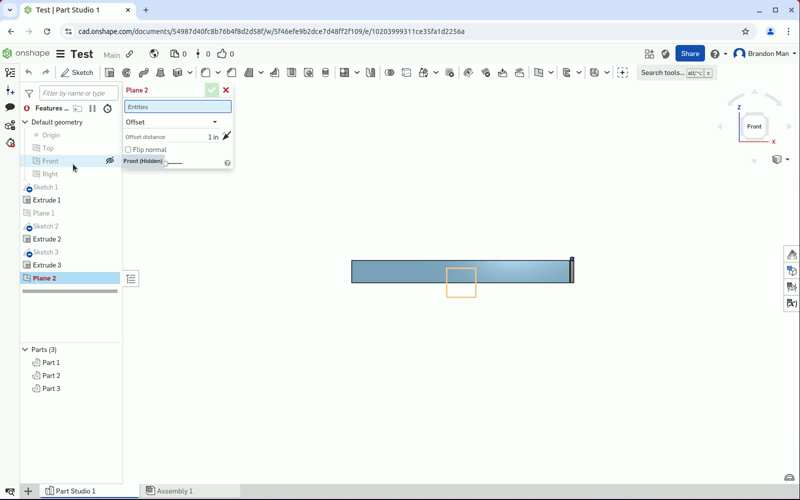
click(73, 163)
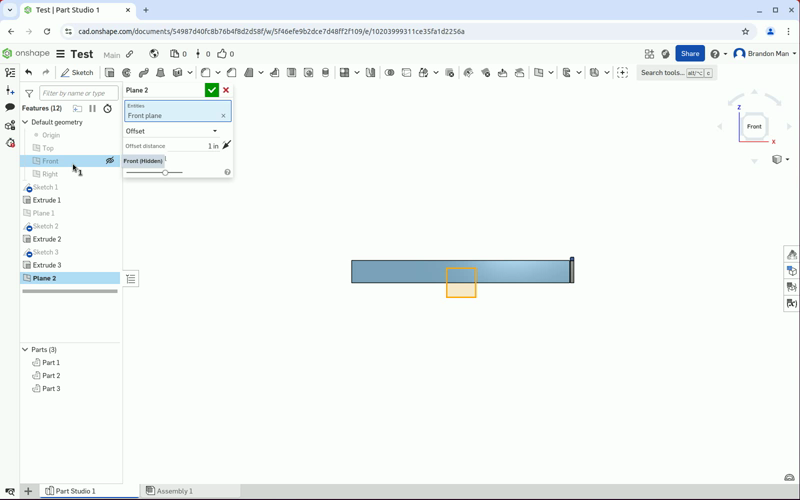
key(tab, 2)
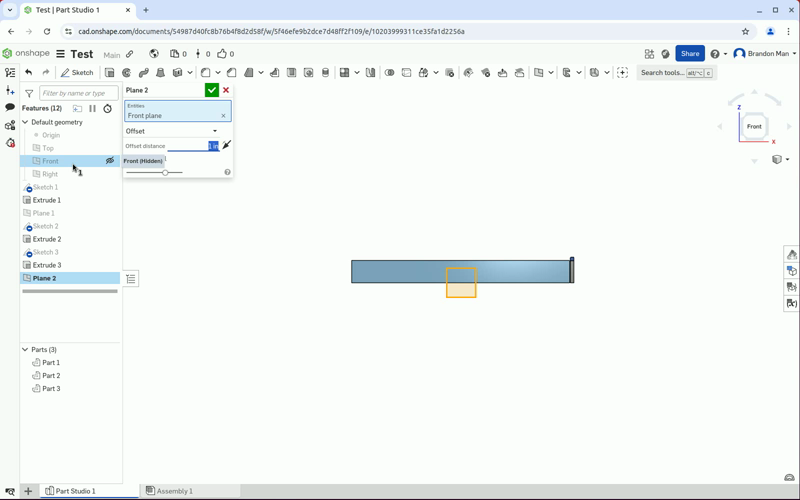
text(10.845)
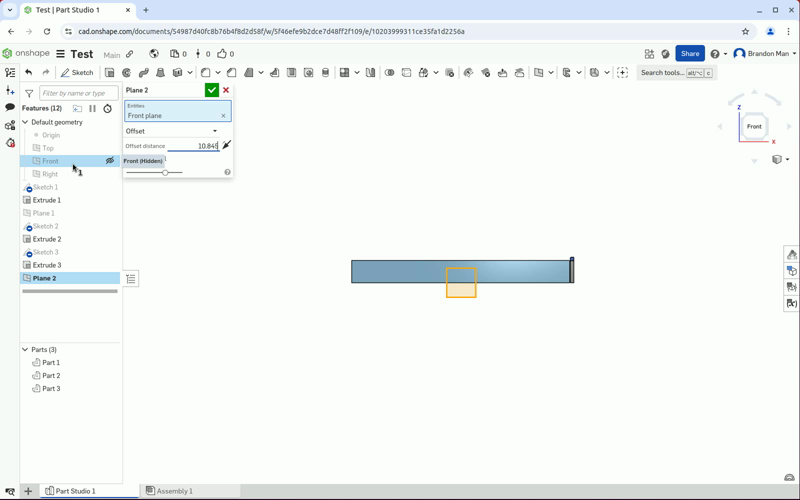
key(enter, 2)
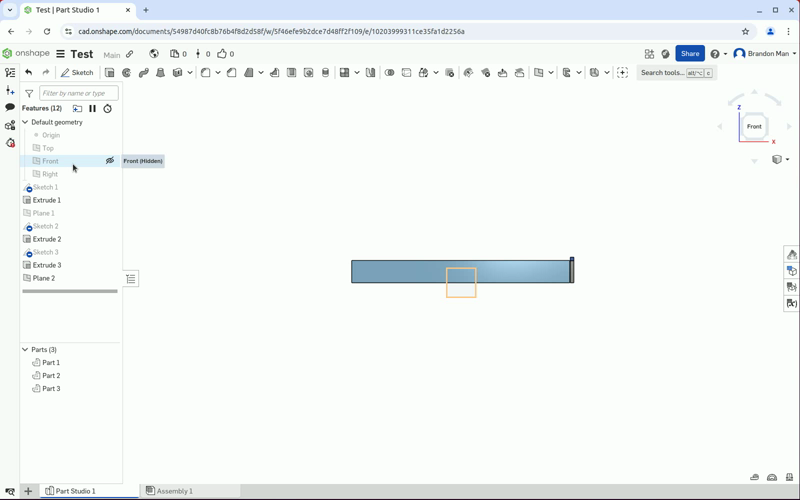
key(shift+s)
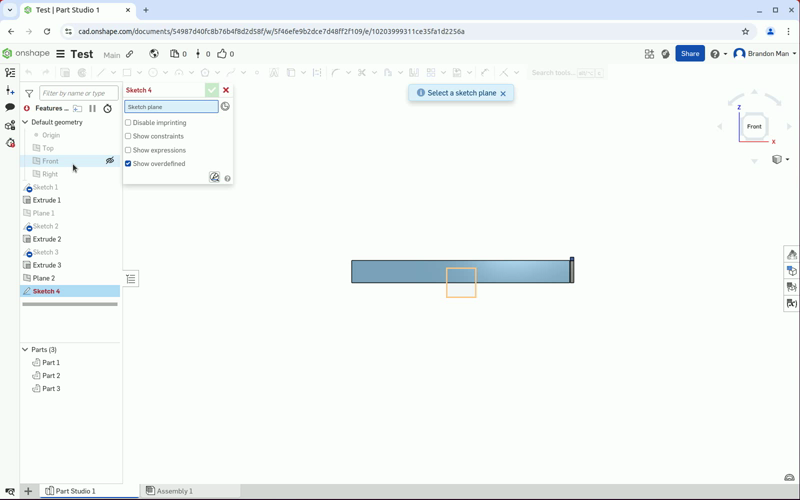
mouse_move(73, 280)
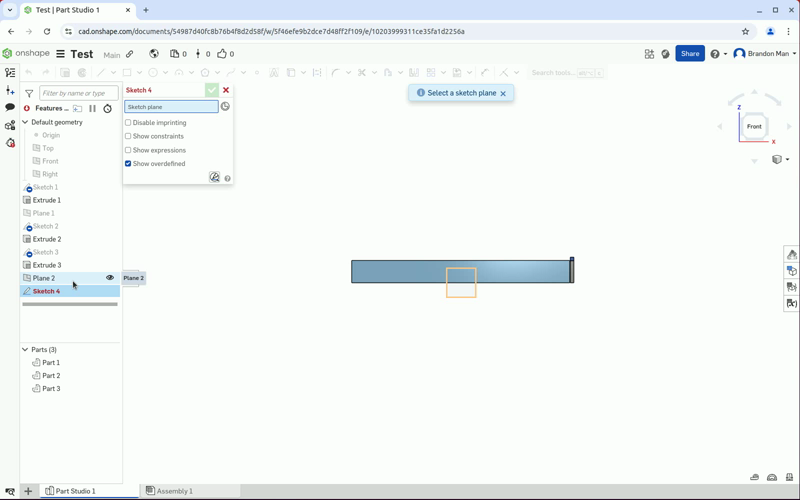
click(73, 280)
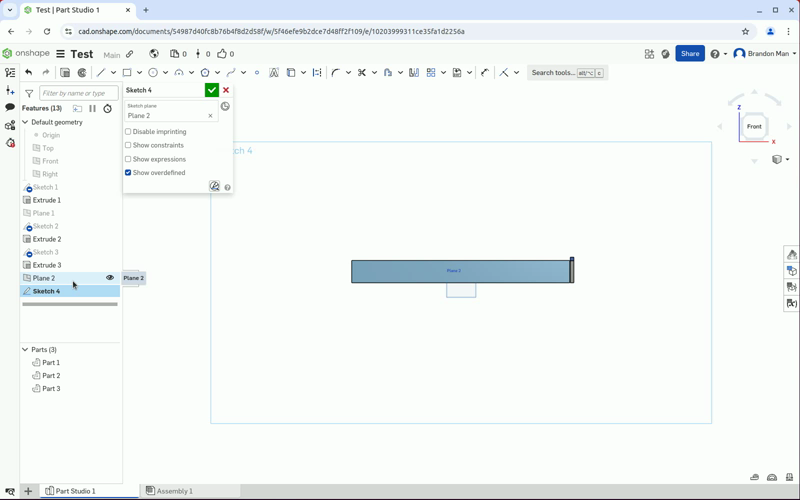
mouse_move(73, 352)
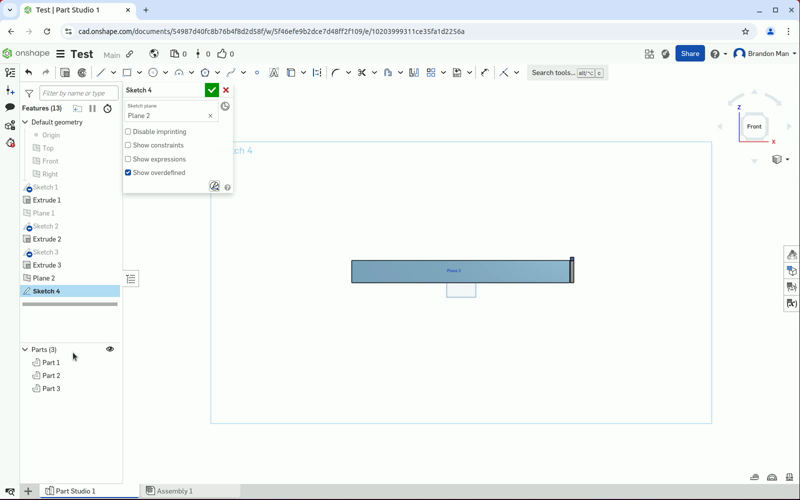
key(y)
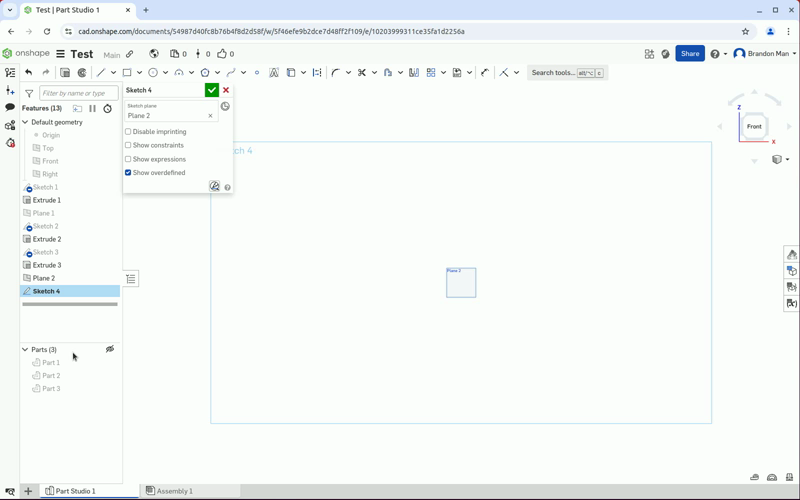
key(l)
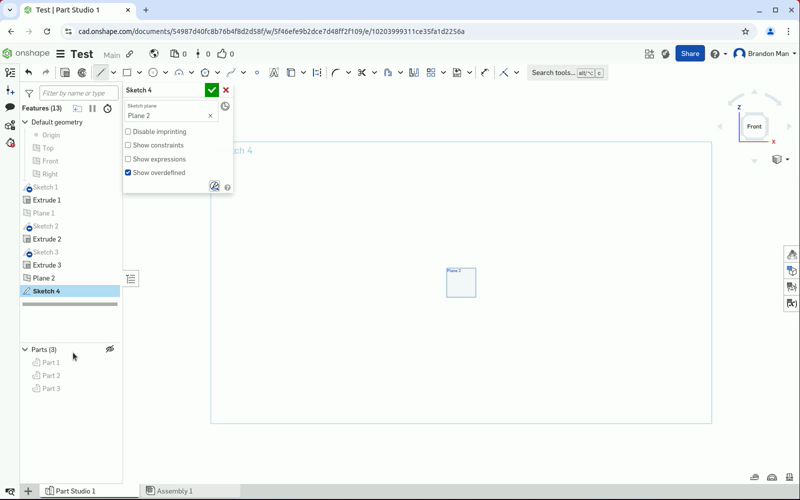
key_down(shift)
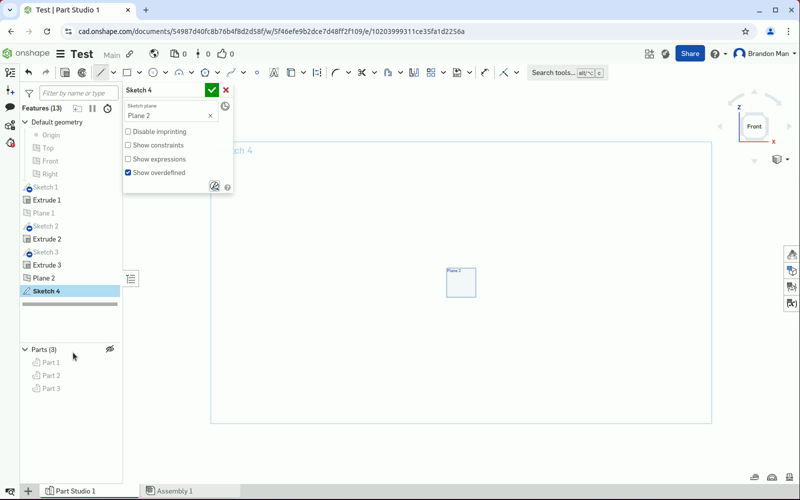
mouse_move(348, 282)
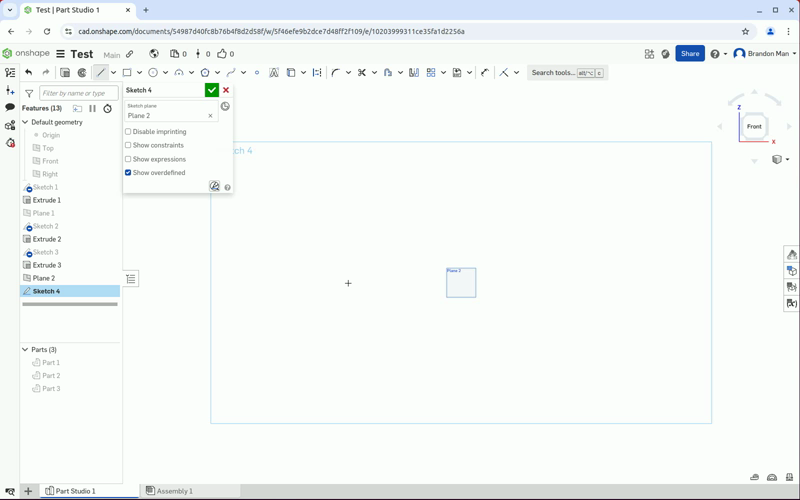
click(348, 282)
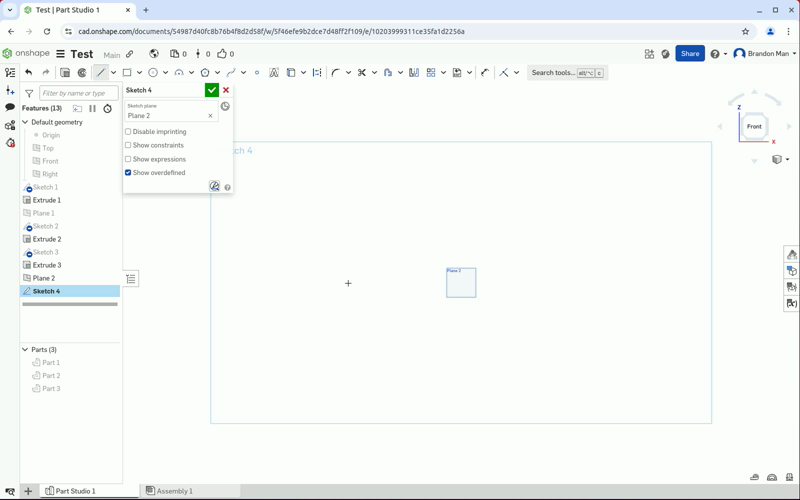
key_up(shift)
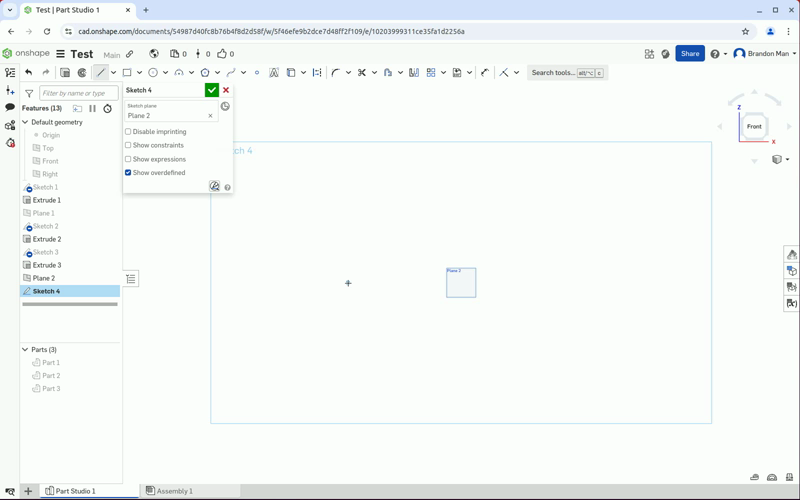
key_down(shift)
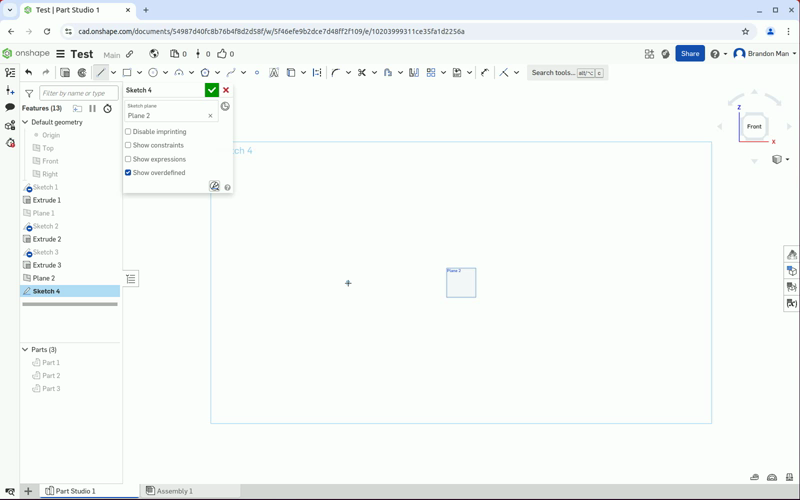
mouse_move(378, 282)
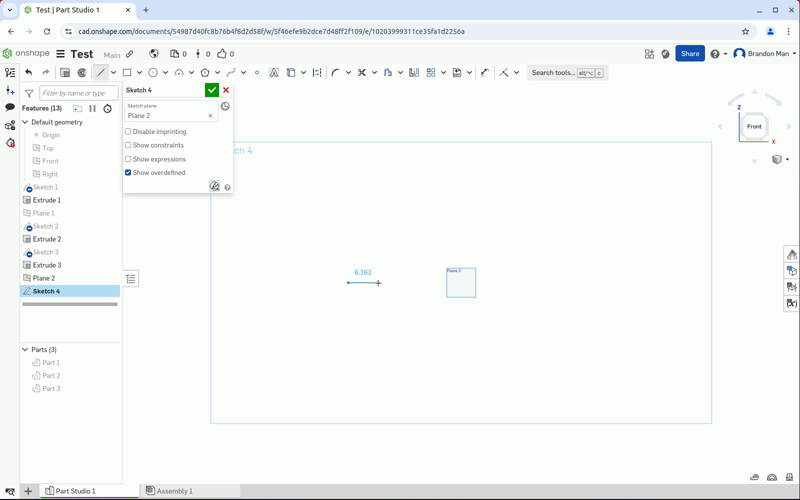
mouse_move(350, 282)
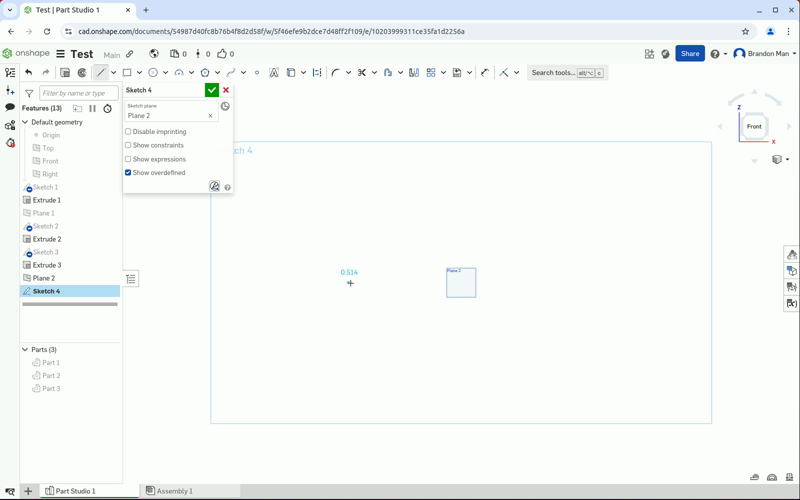
scroll(6)
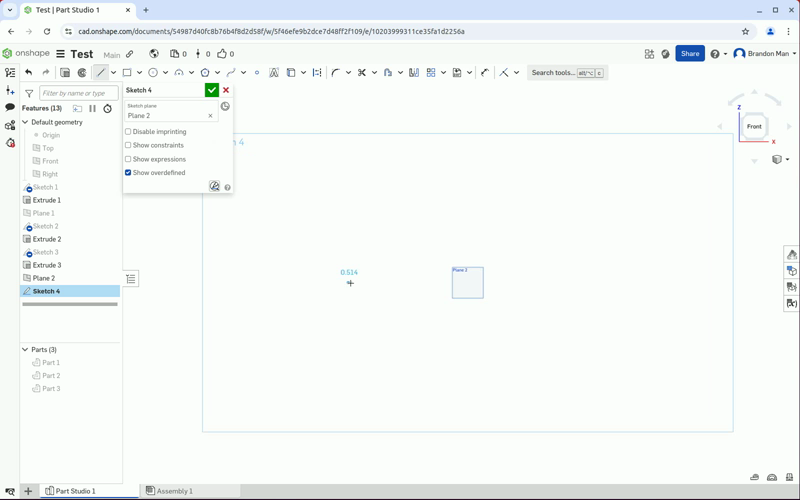
scroll(6)
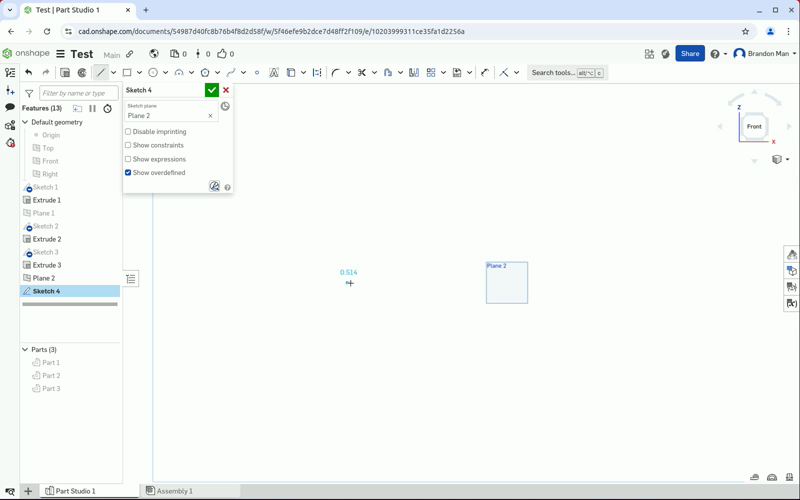
scroll(6)
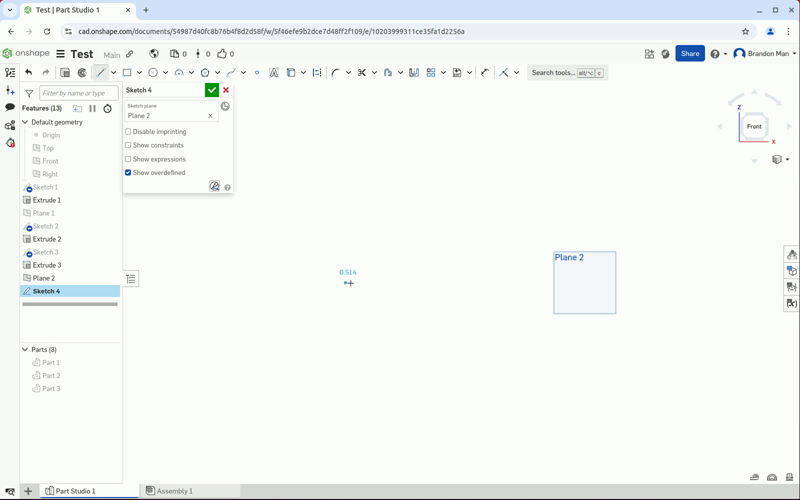
scroll(6)
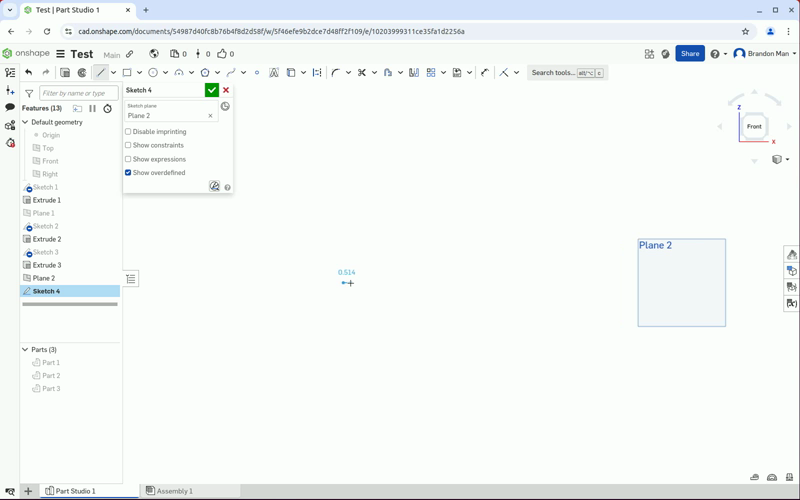
scroll(6)
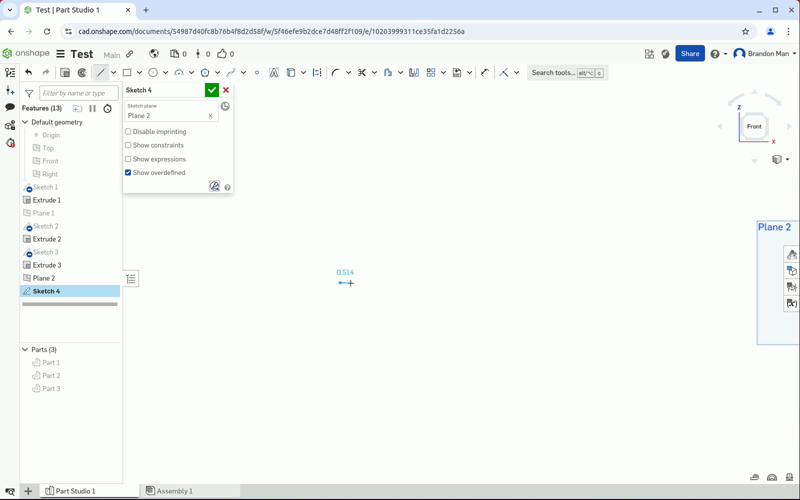
scroll(6)
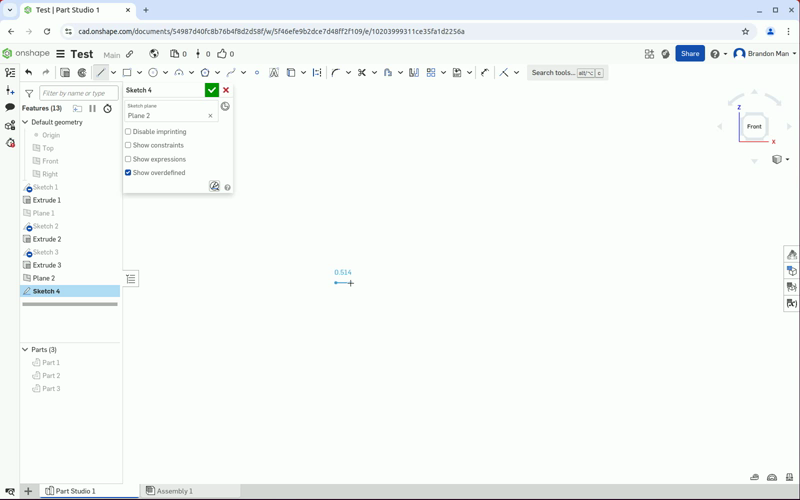
scroll(6)
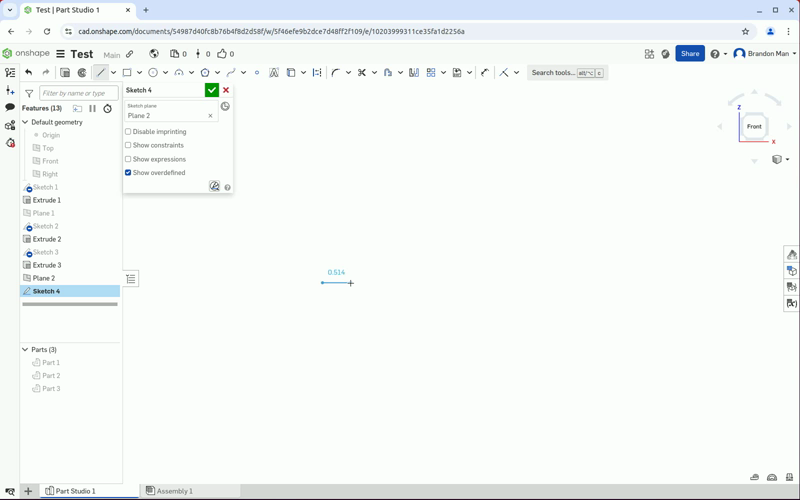
click(350, 282)
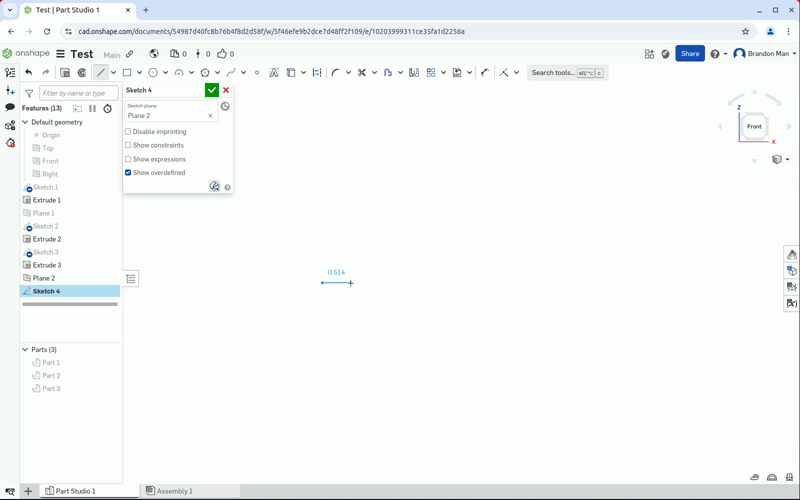
scroll(-6)
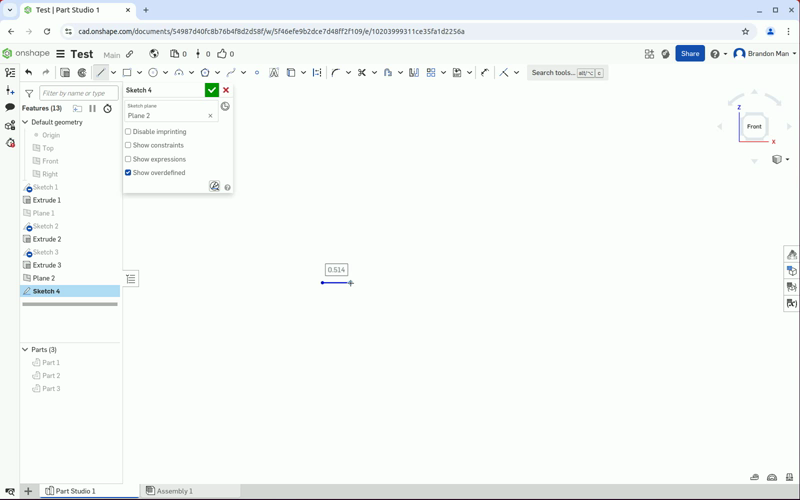
scroll(-6)
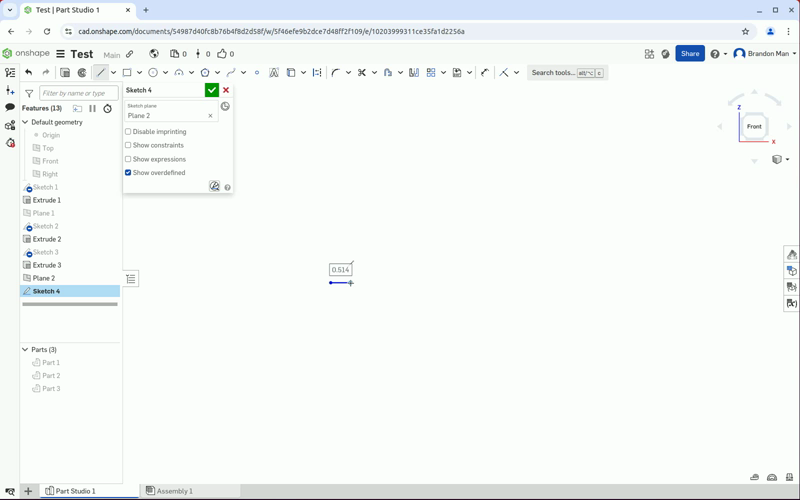
scroll(-6)
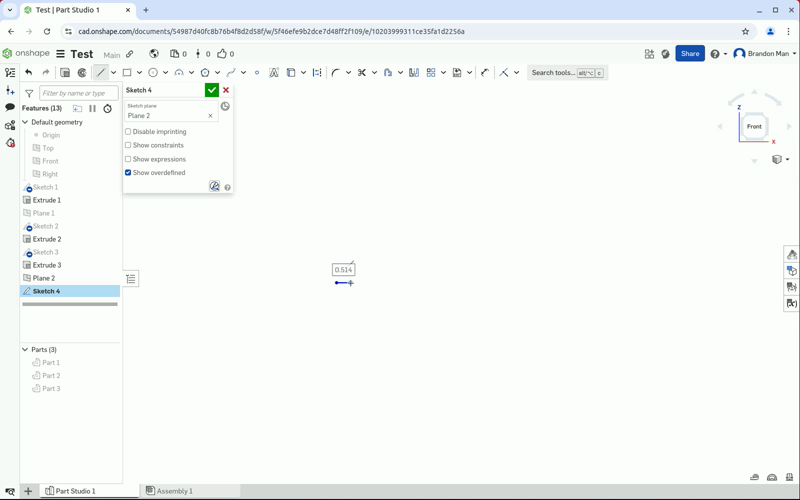
scroll(-6)
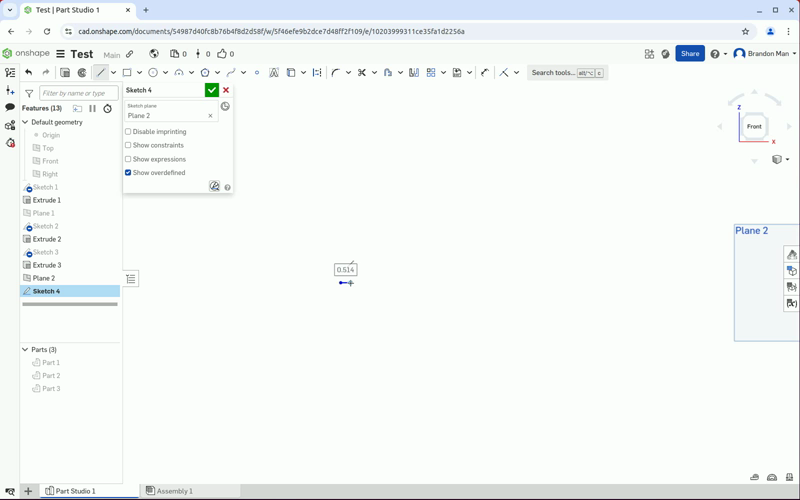
scroll(-6)
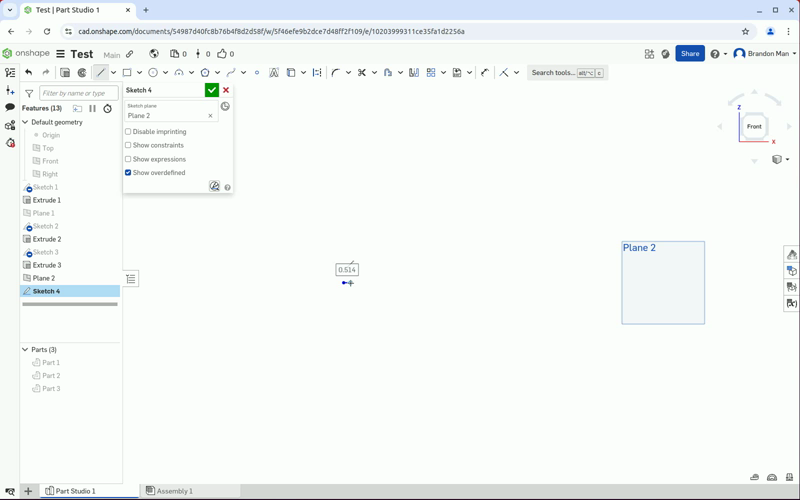
scroll(-6)
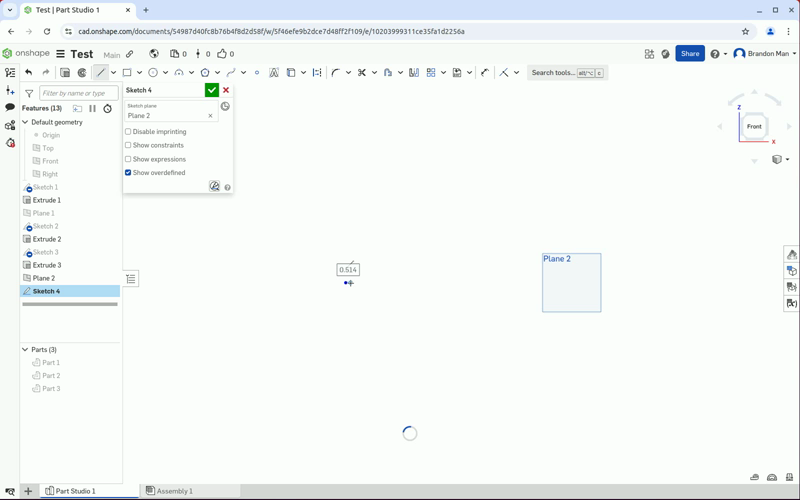
scroll(-6)
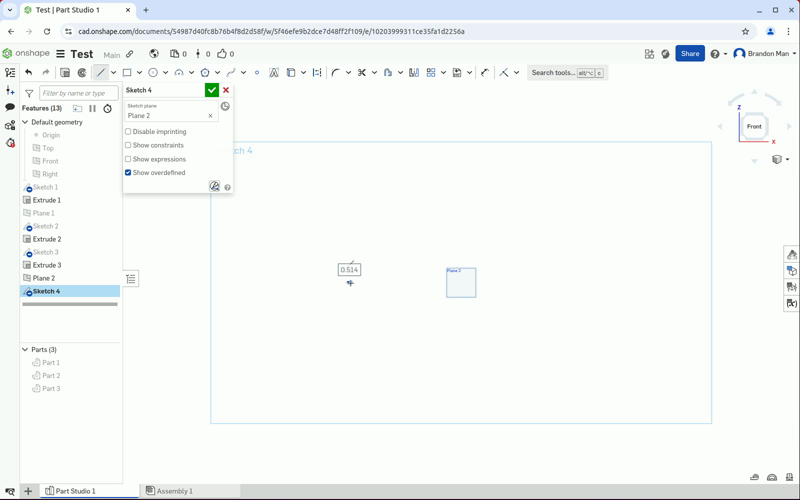
key_up(shift)
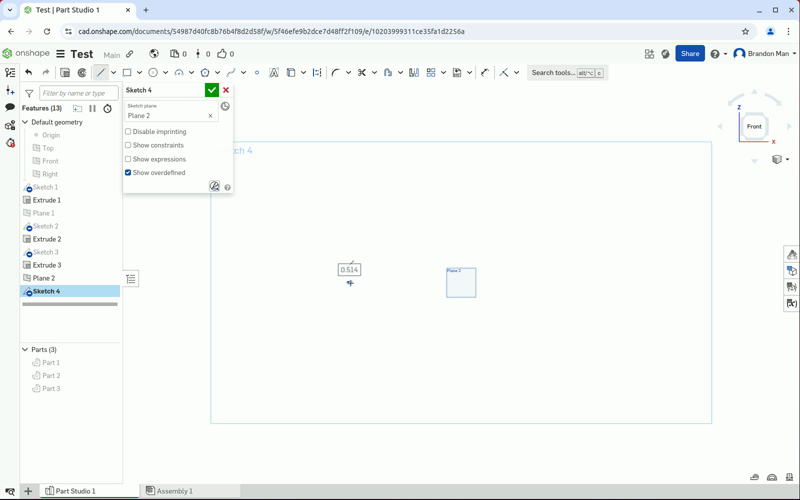
key_down(shift)
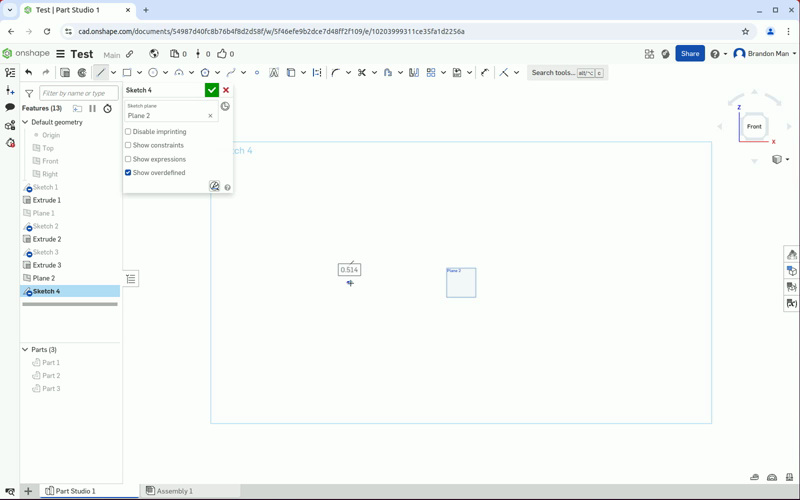
mouse_move(380, 282)
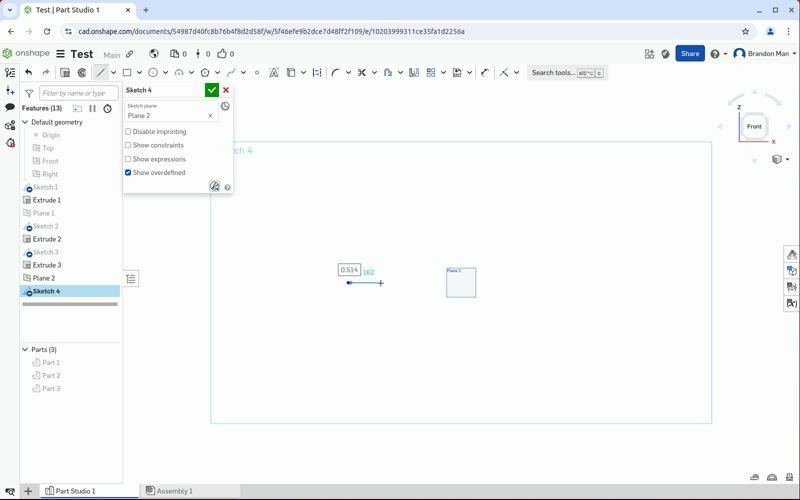
mouse_move(350, 259)
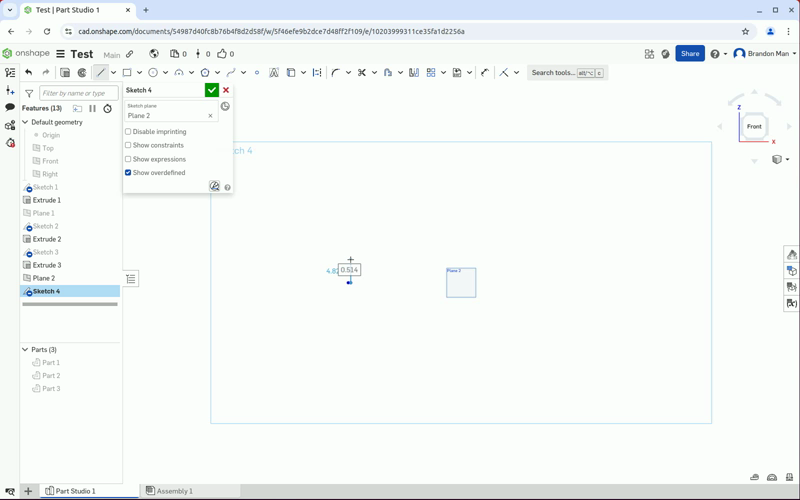
click(350, 259)
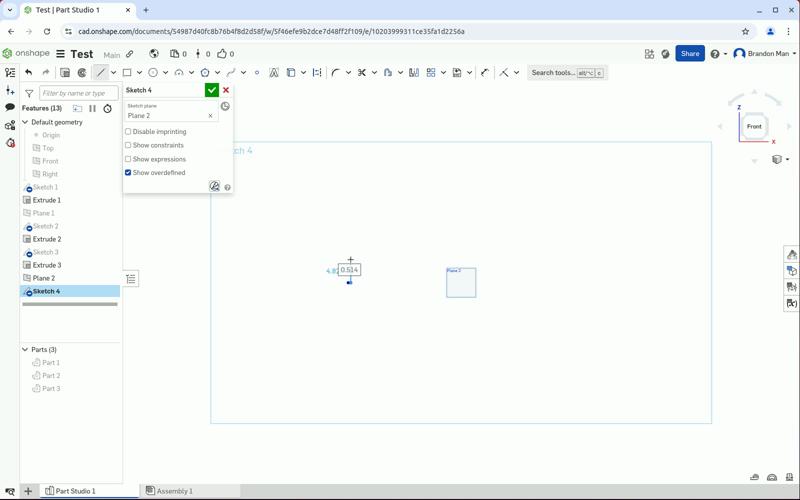
key_up(shift)
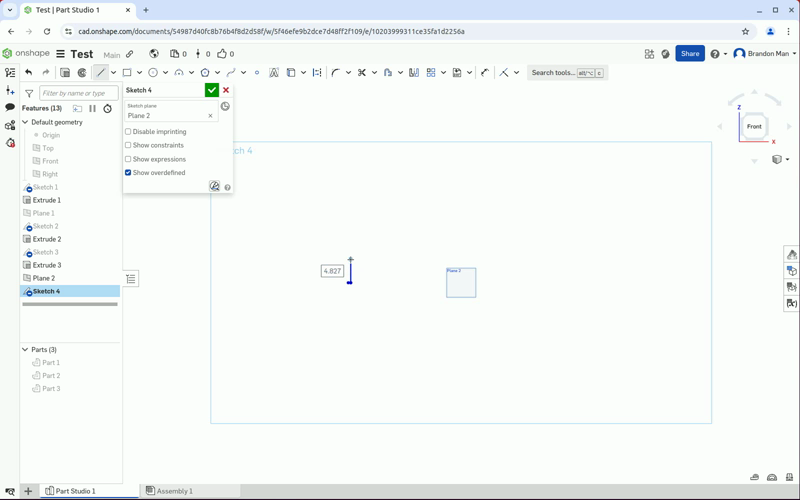
key_down(shift)
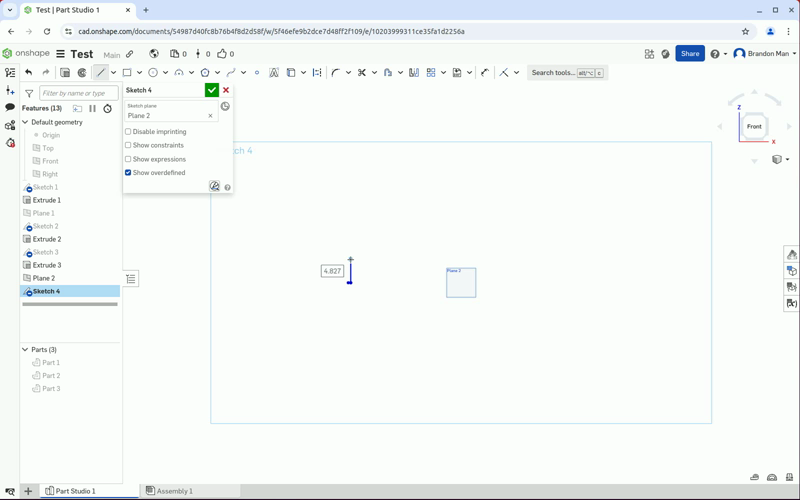
mouse_move(569, 259)
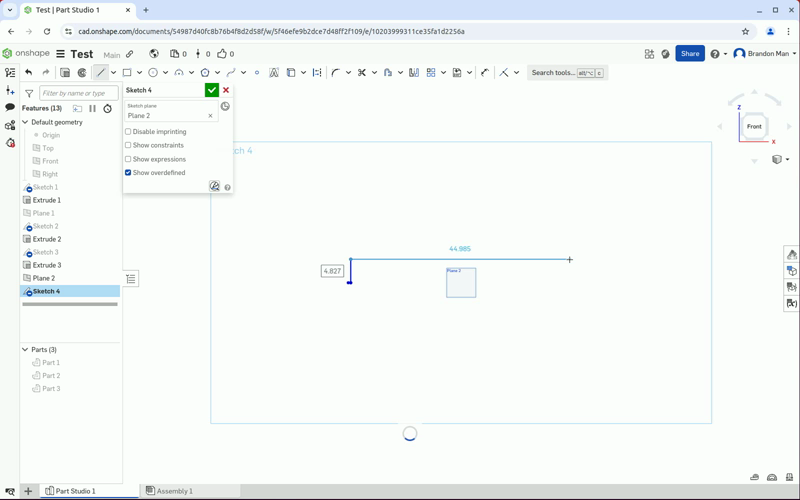
click(569, 259)
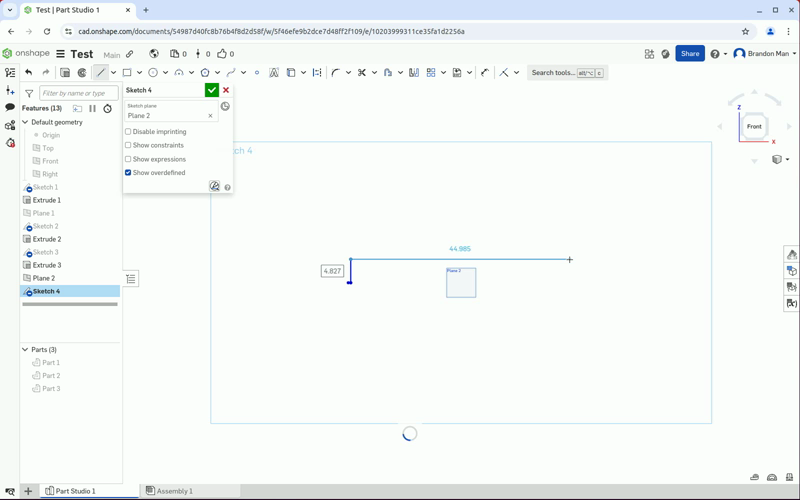
key_up(shift)
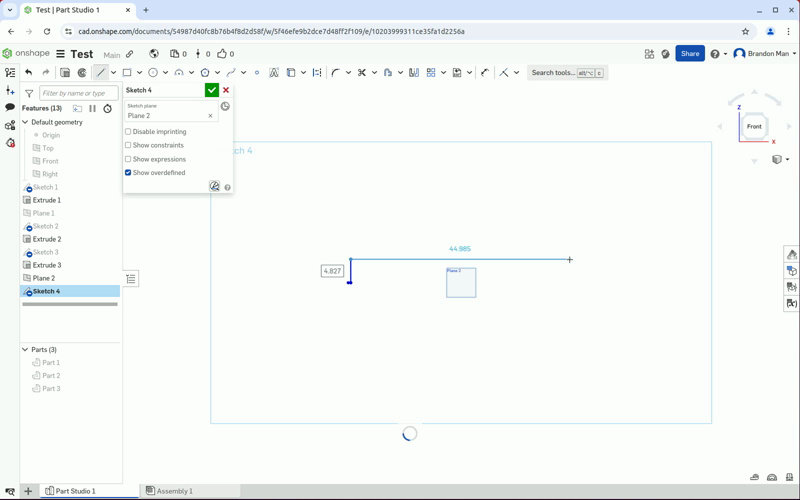
key_down(shift)
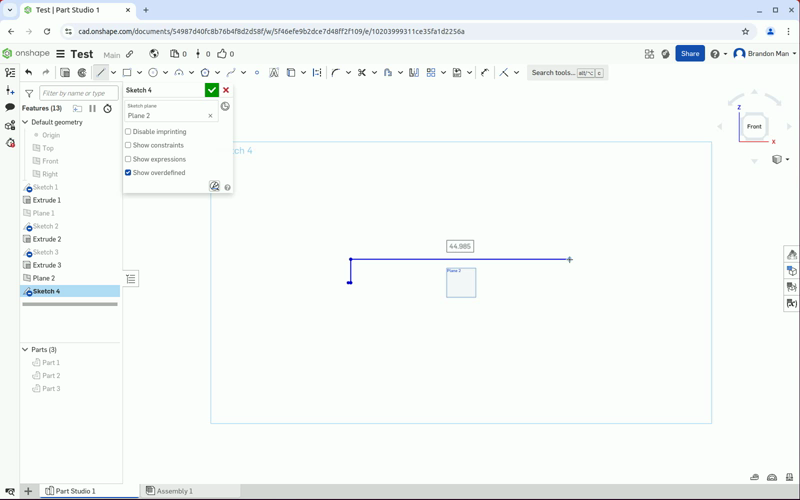
mouse_move(589, 259)
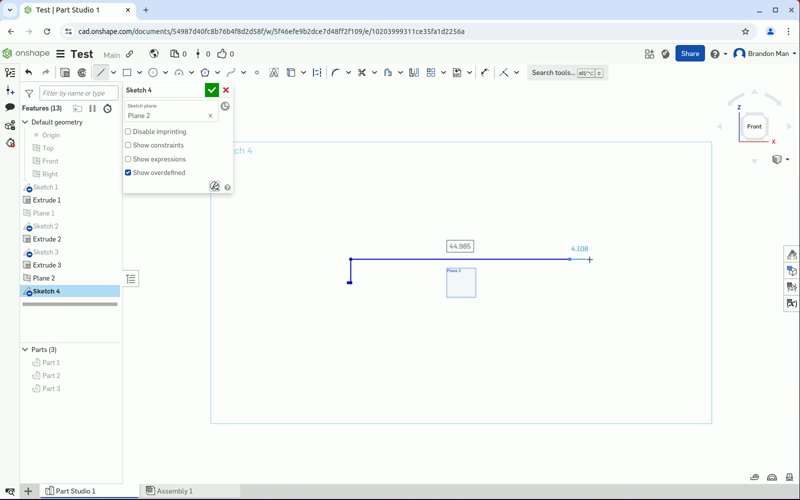
mouse_move(569, 282)
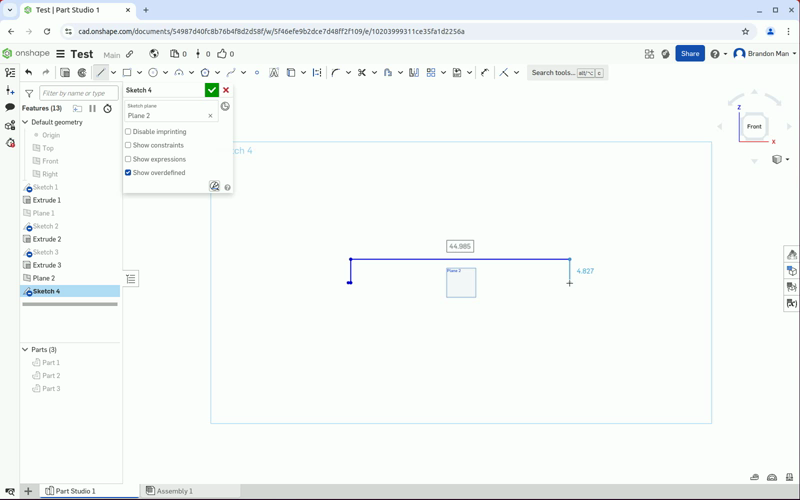
click(569, 282)
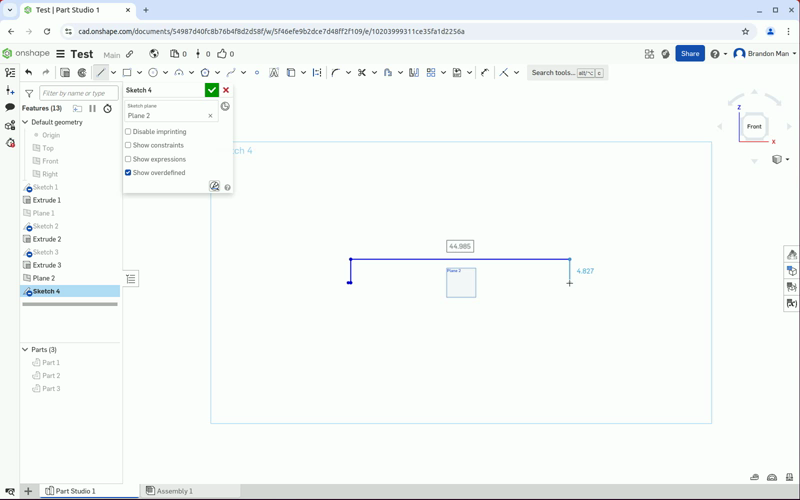
key_up(shift)
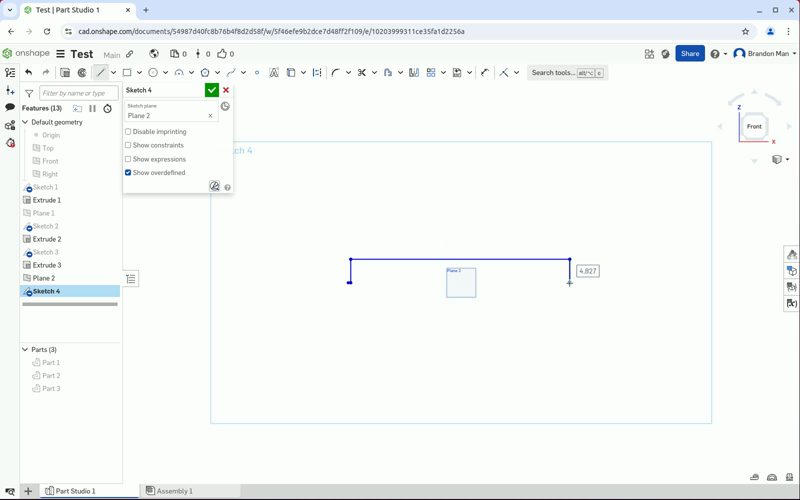
key_down(shift)
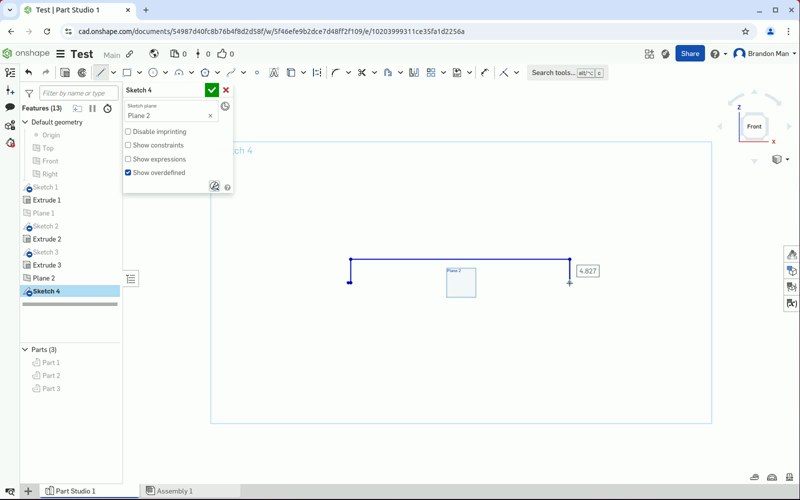
mouse_move(589, 282)
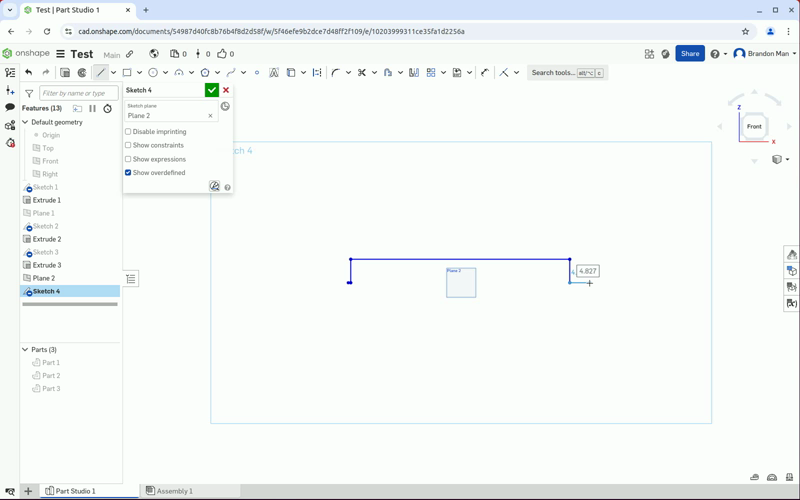
mouse_move(572, 282)
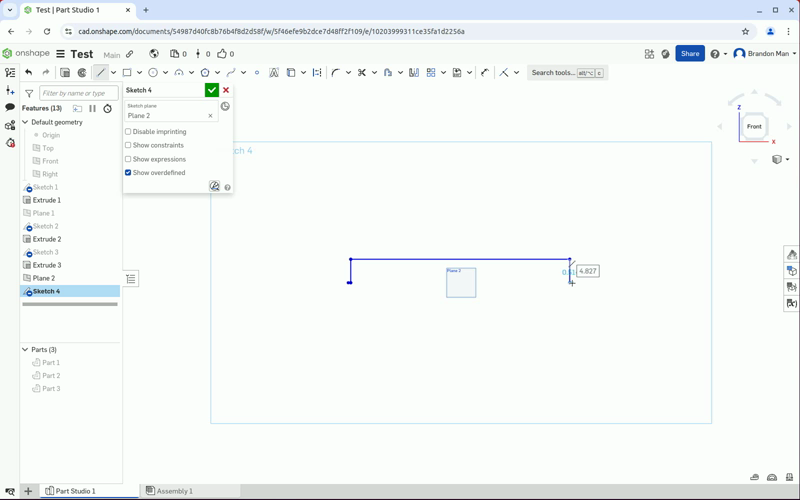
scroll(6)
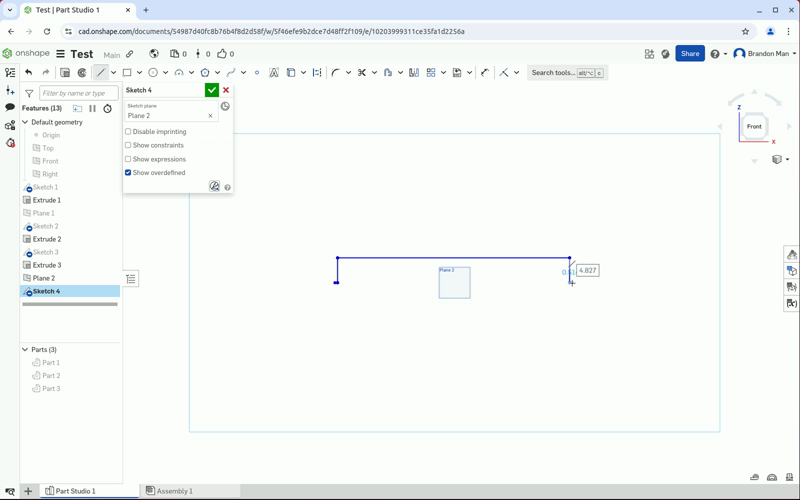
scroll(6)
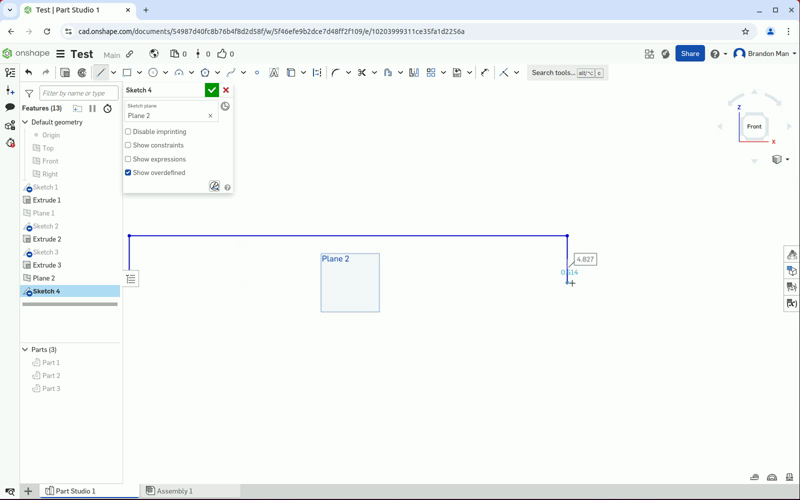
scroll(6)
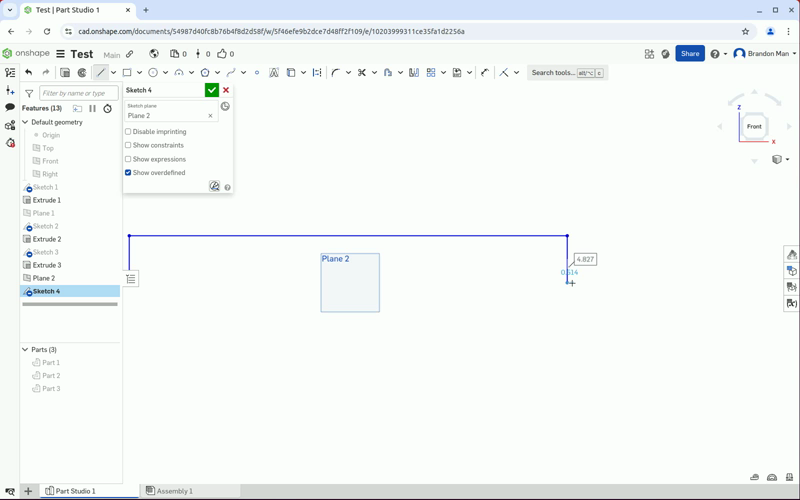
scroll(6)
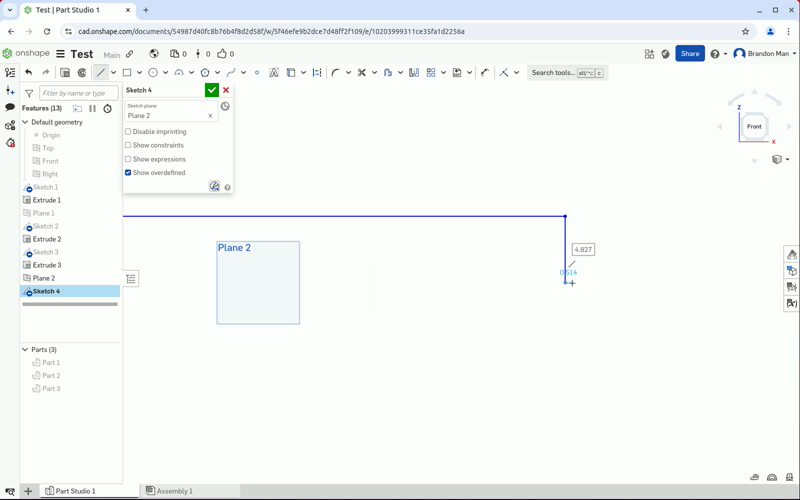
scroll(6)
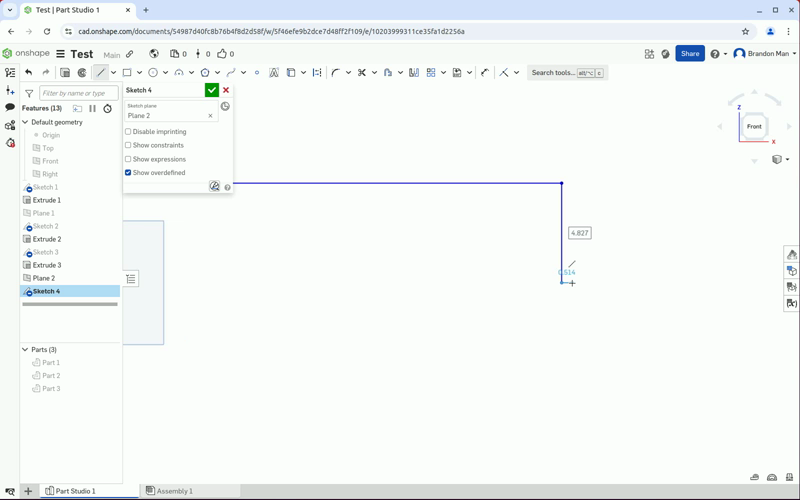
scroll(6)
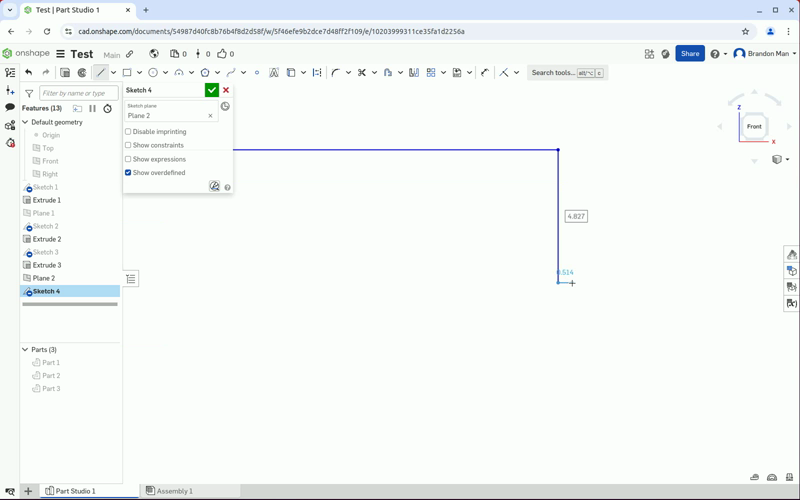
scroll(6)
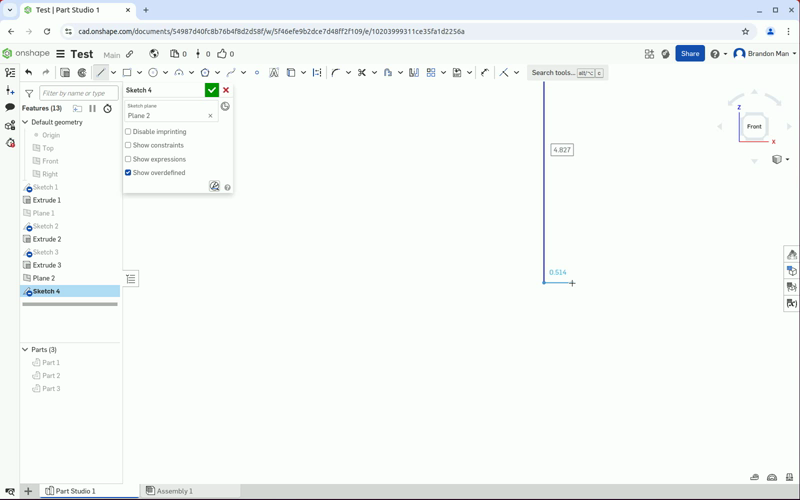
click(572, 282)
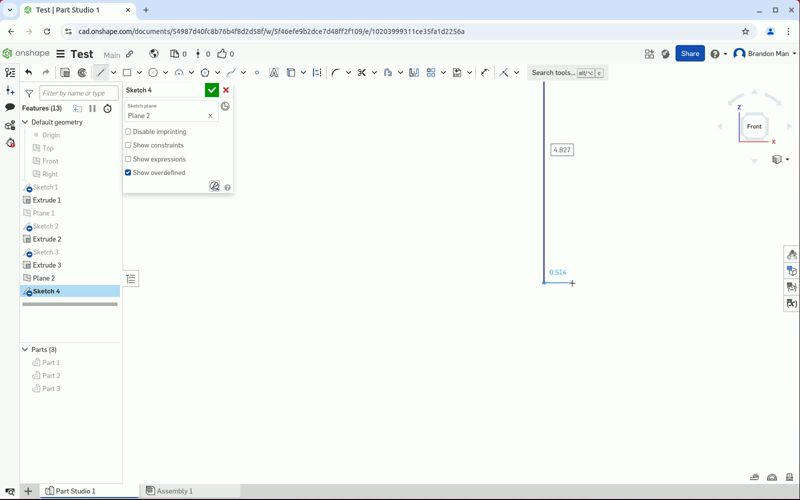
scroll(-6)
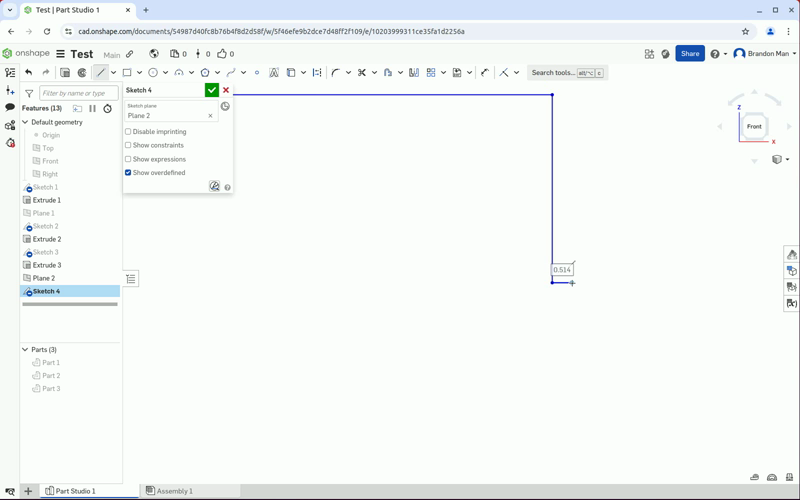
scroll(-6)
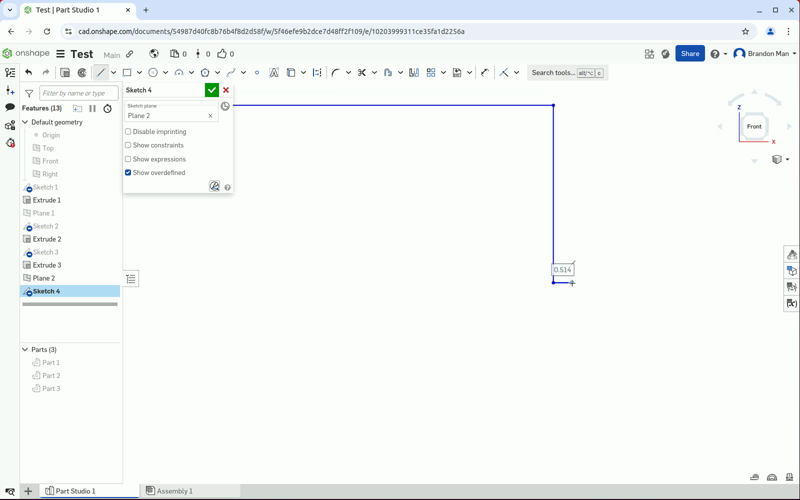
scroll(-6)
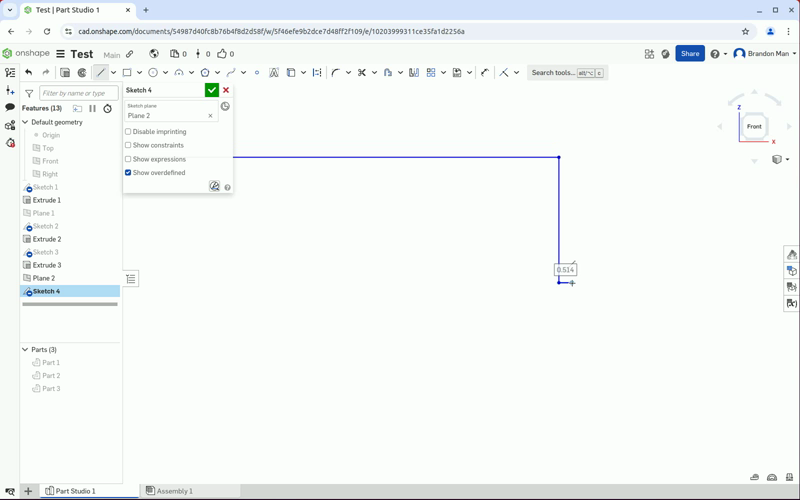
scroll(-6)
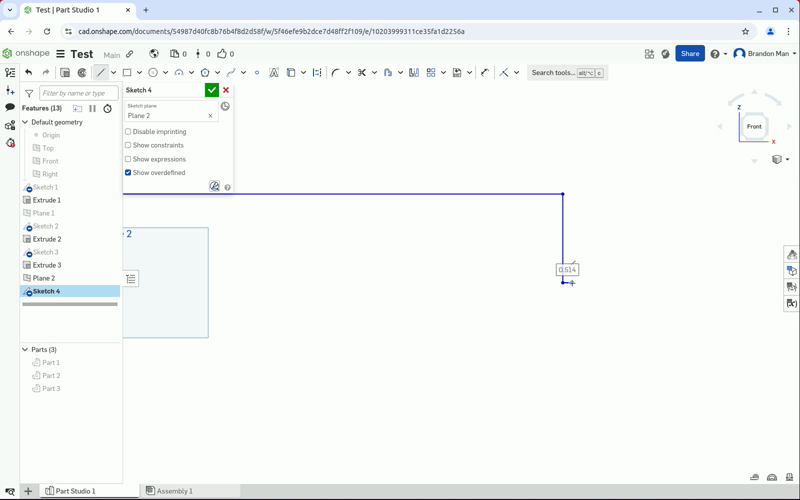
scroll(-6)
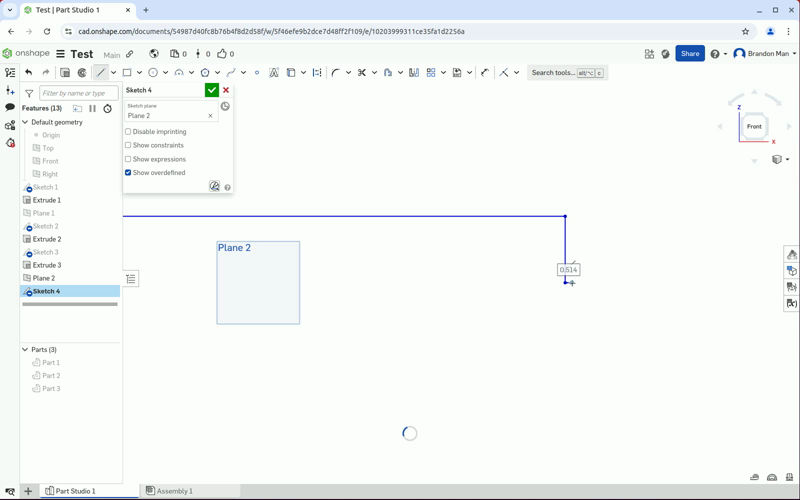
scroll(-6)
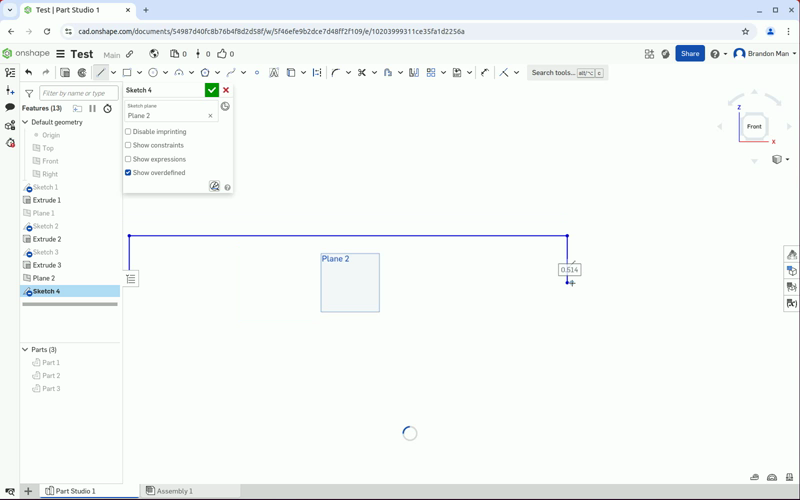
scroll(-6)
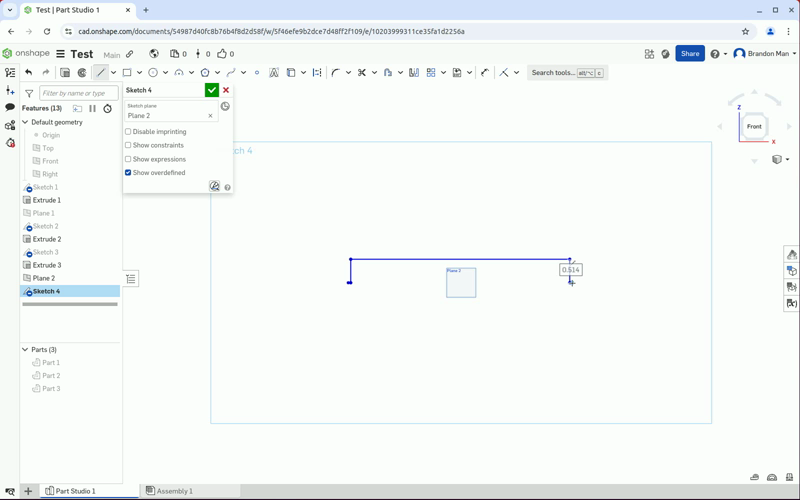
key_up(shift)
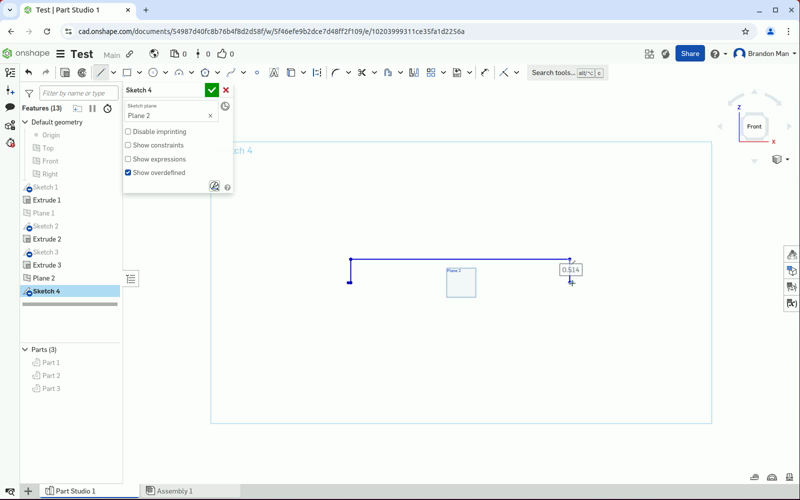
key_down(shift)
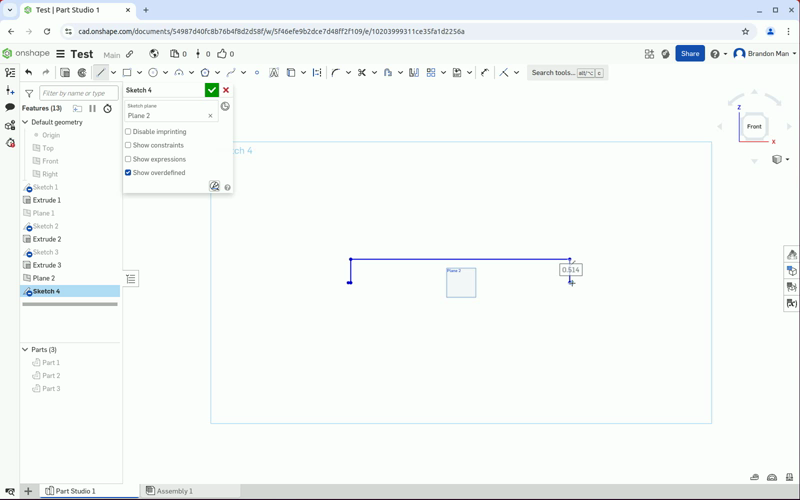
mouse_move(589, 282)
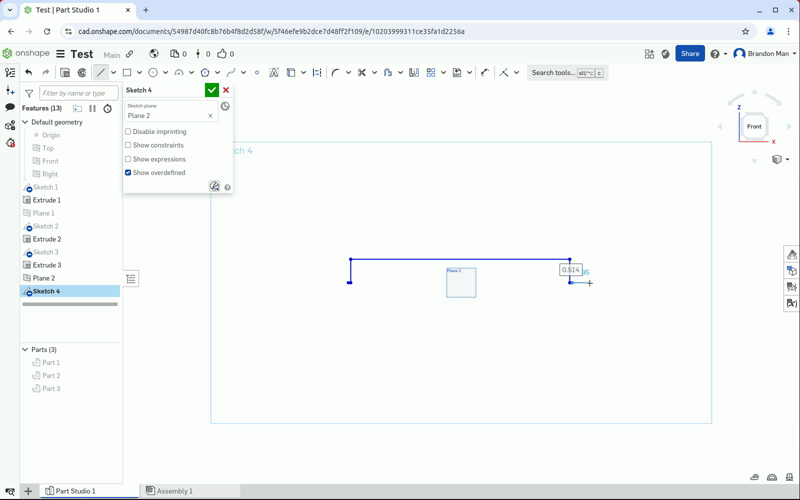
mouse_move(572, 257)
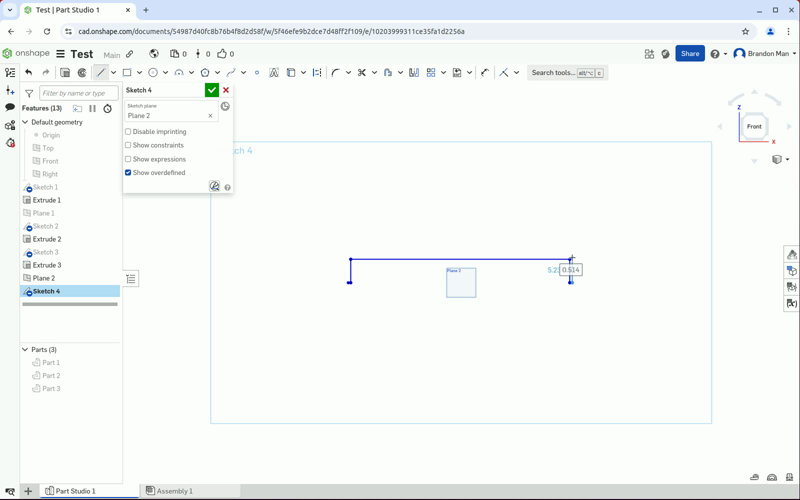
scroll(6)
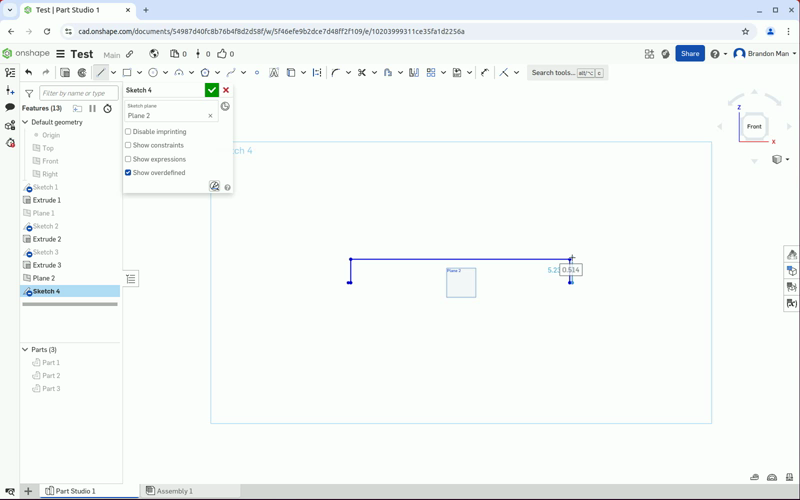
scroll(6)
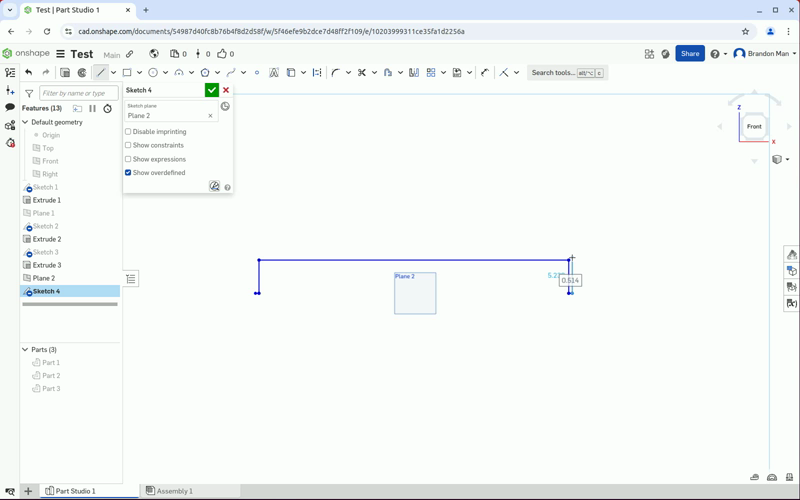
scroll(6)
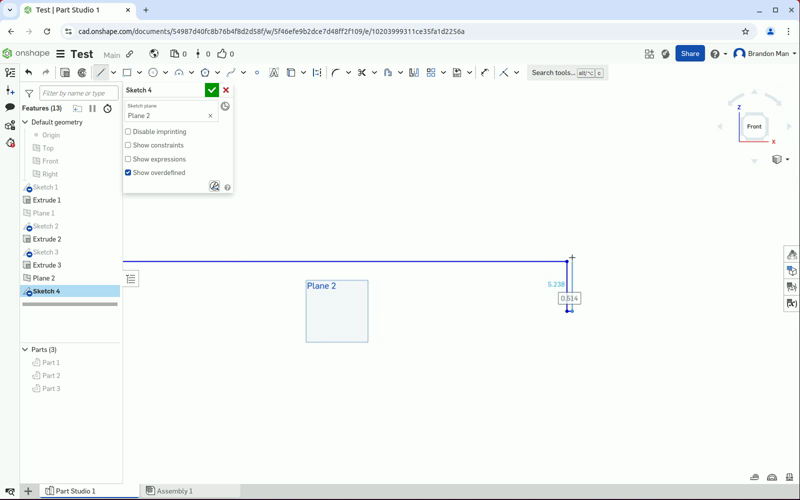
scroll(6)
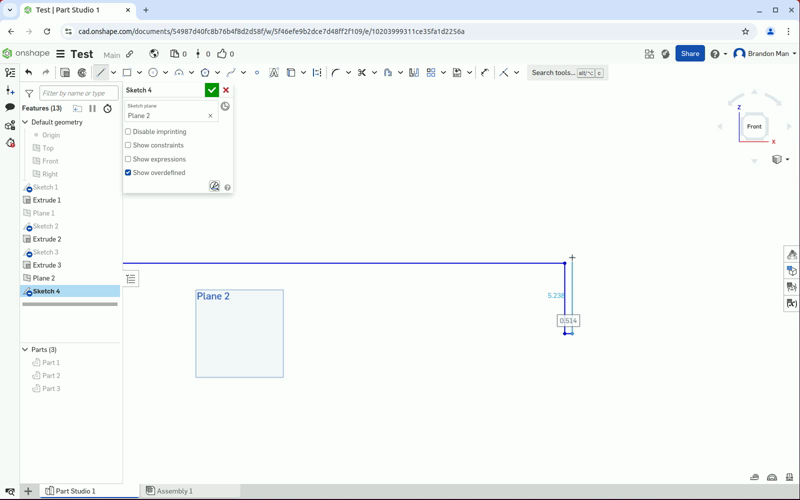
scroll(6)
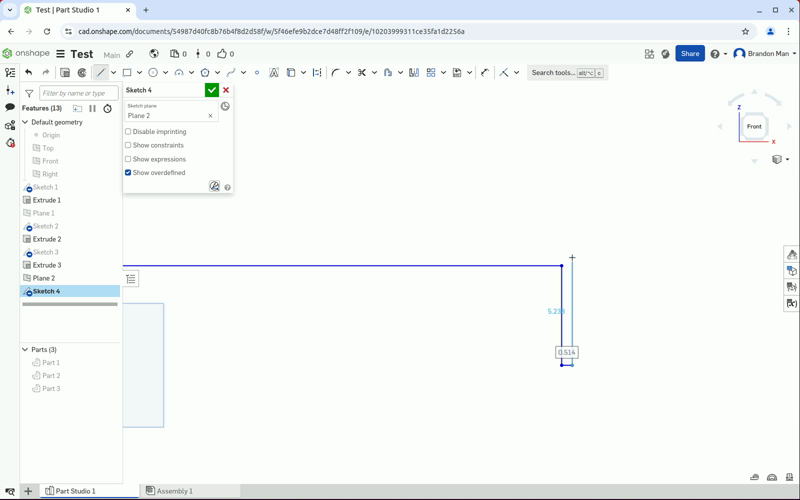
scroll(6)
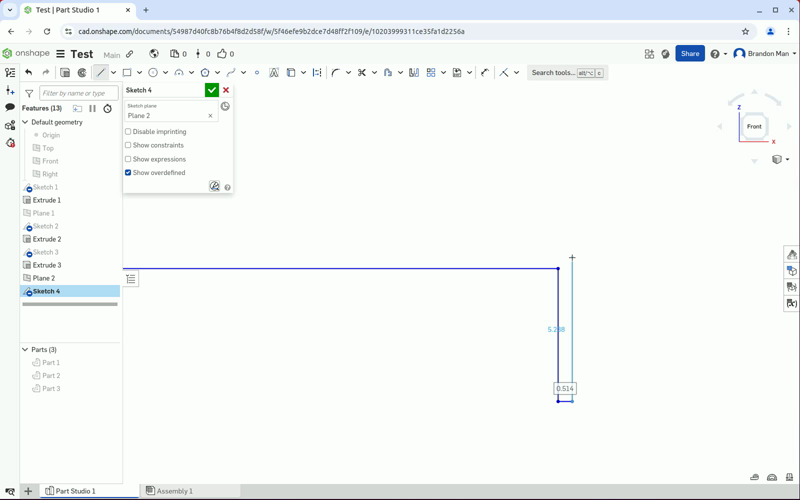
scroll(6)
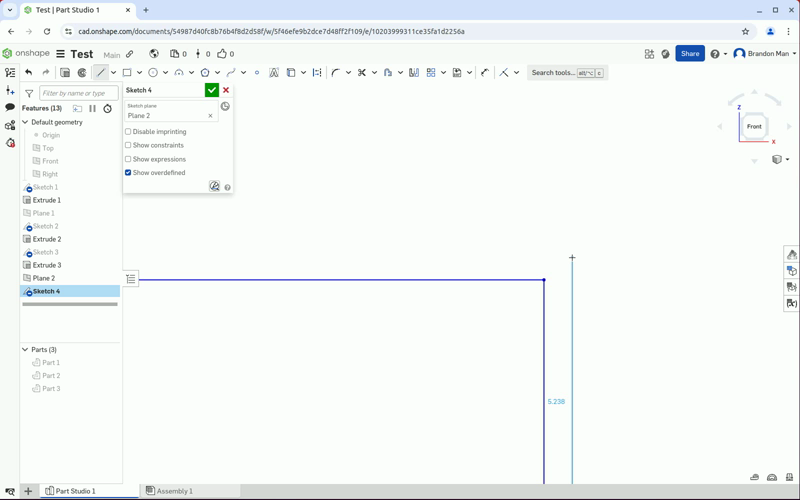
click(572, 257)
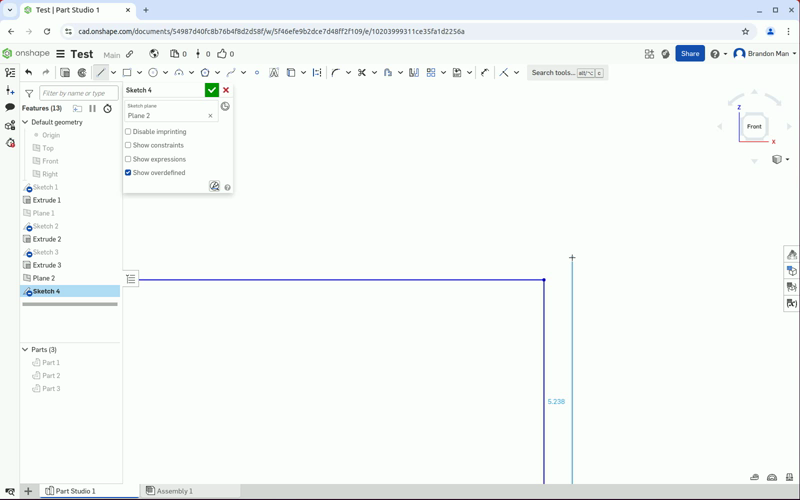
scroll(-6)
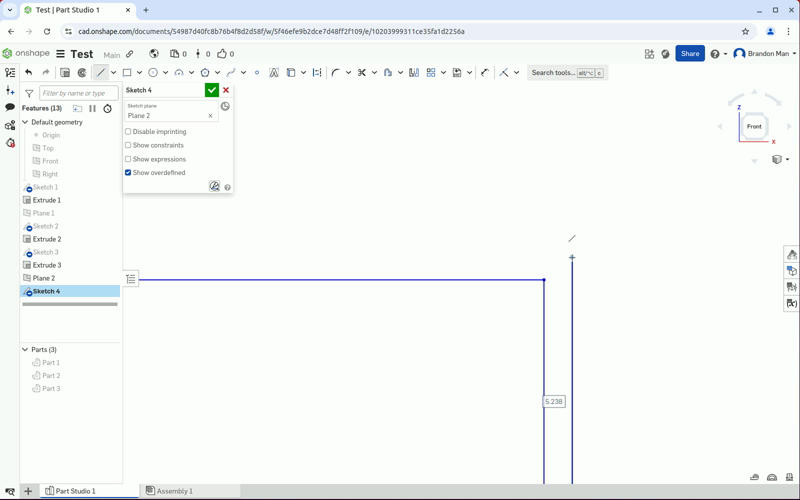
scroll(-6)
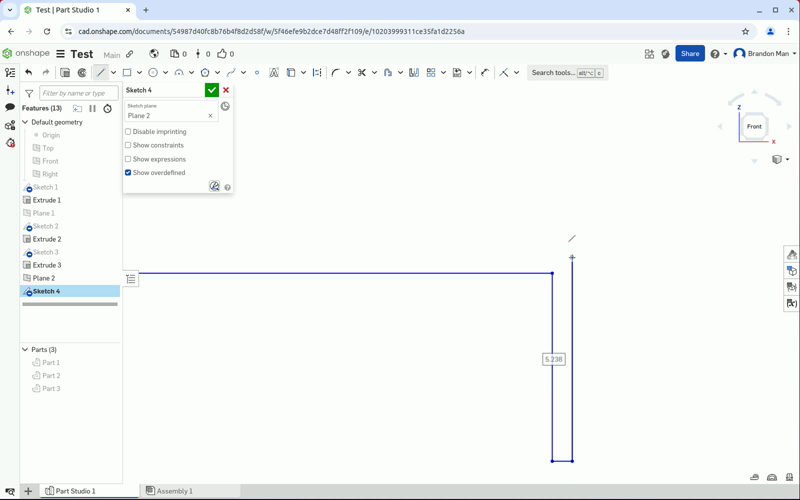
scroll(-6)
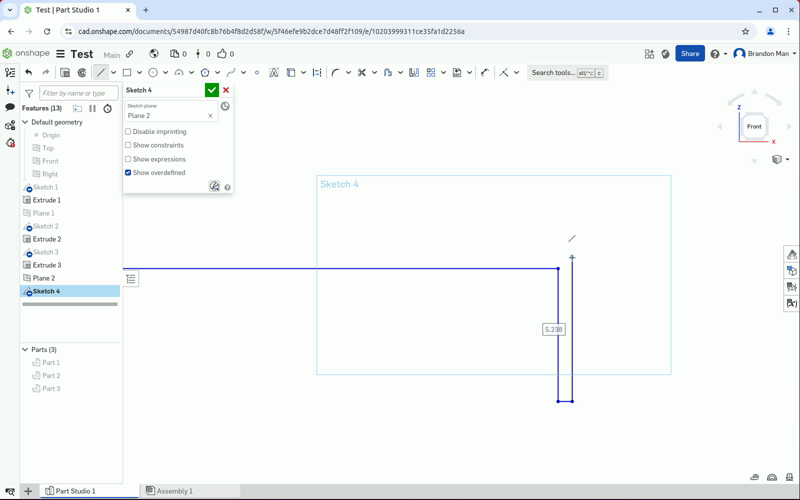
scroll(-6)
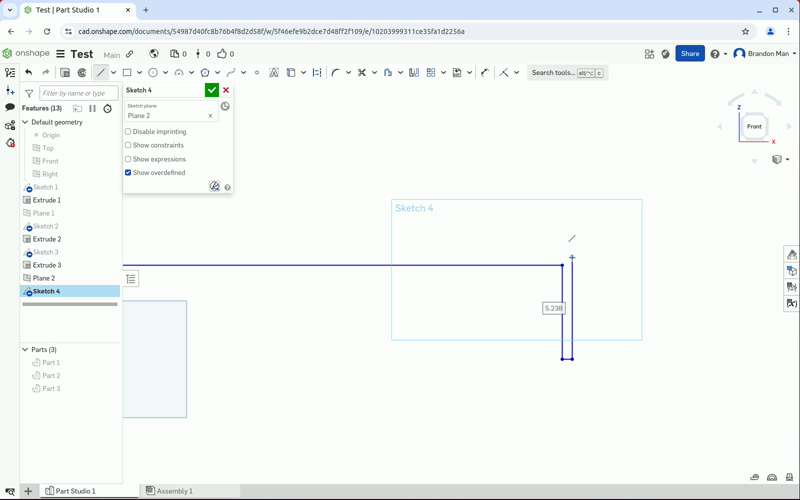
scroll(-6)
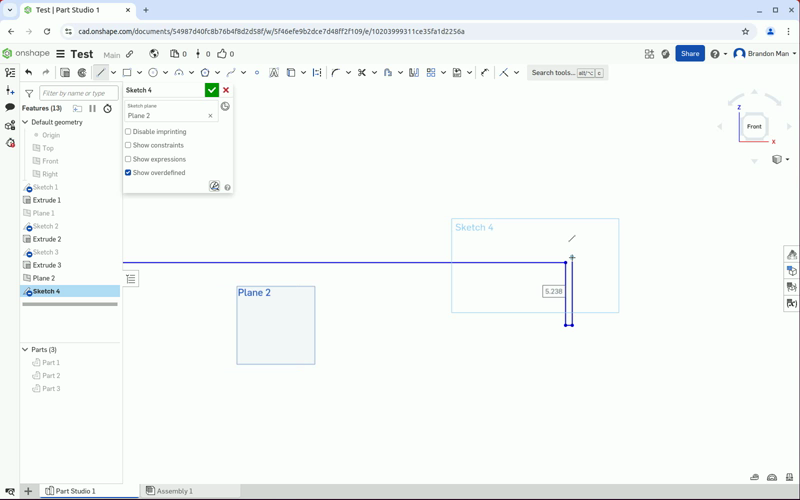
scroll(-6)
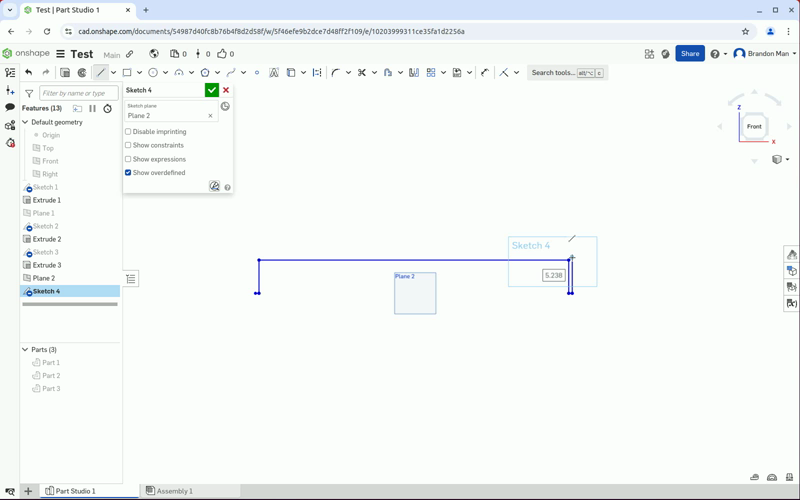
scroll(-6)
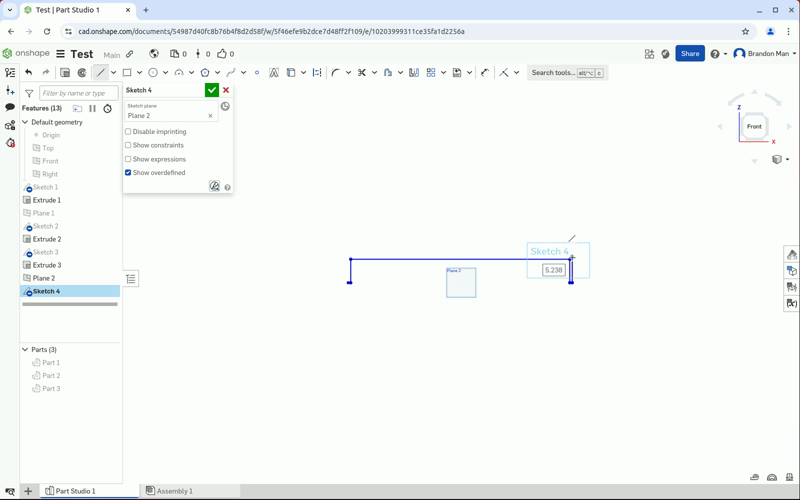
key_up(shift)
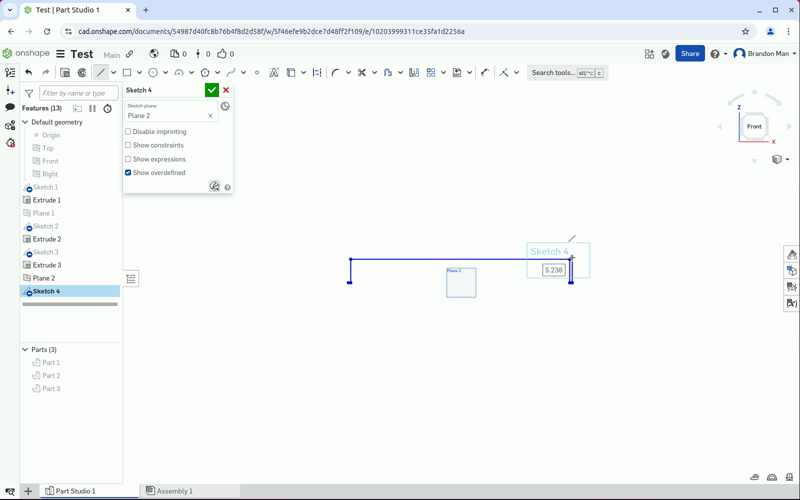
key_down(shift)
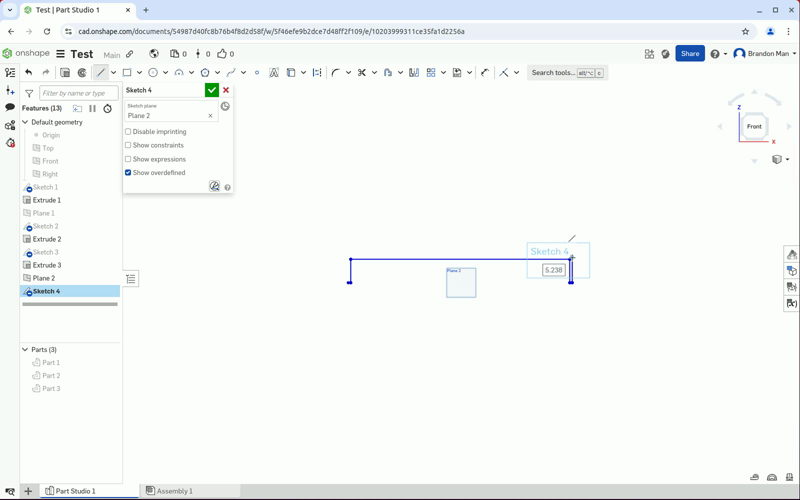
mouse_move(348, 257)
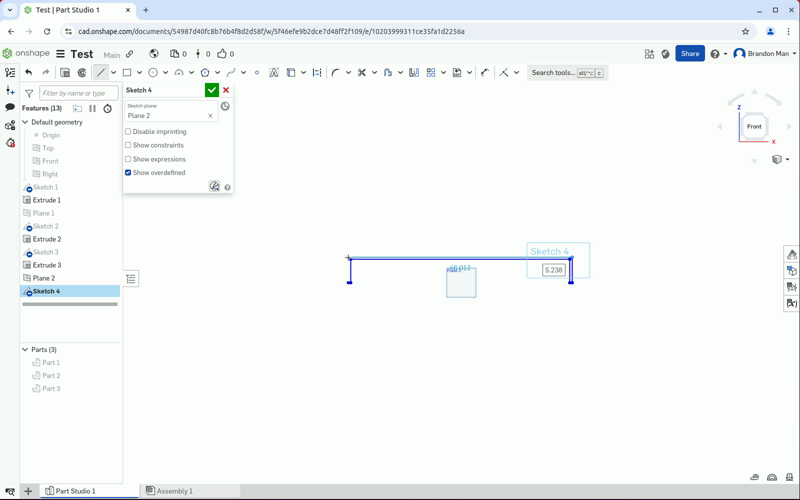
scroll(6)
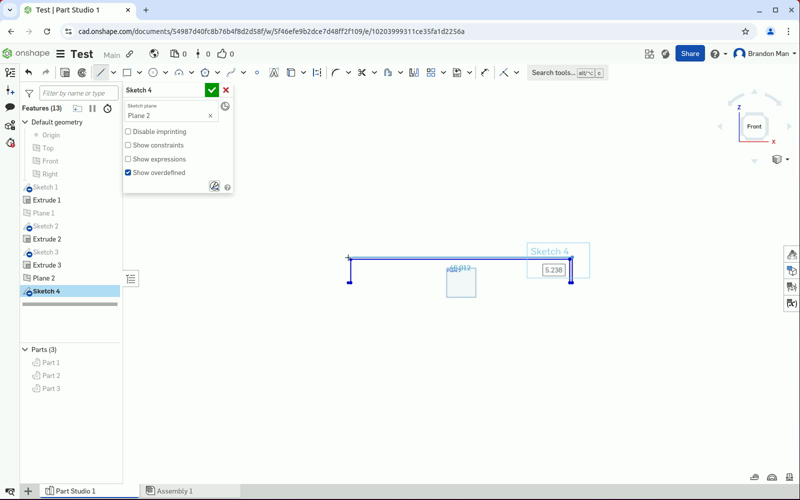
scroll(6)
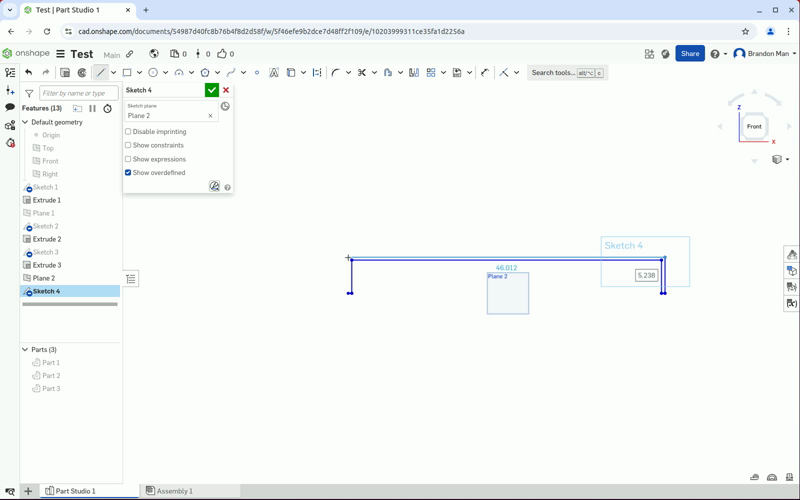
scroll(6)
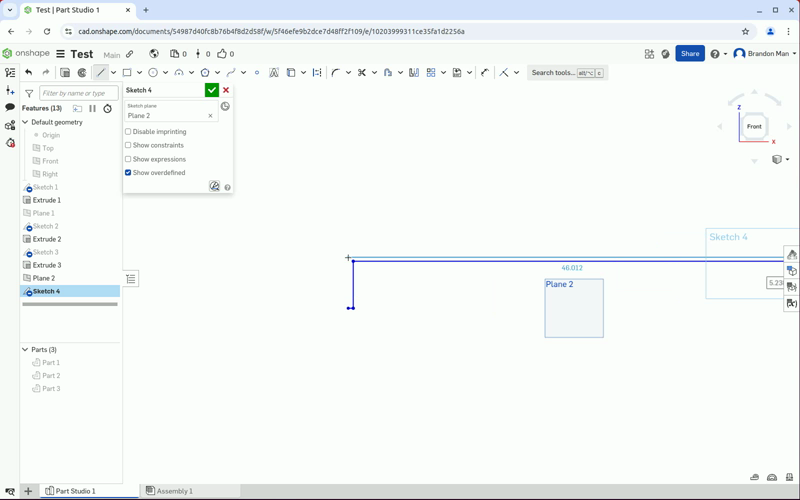
scroll(6)
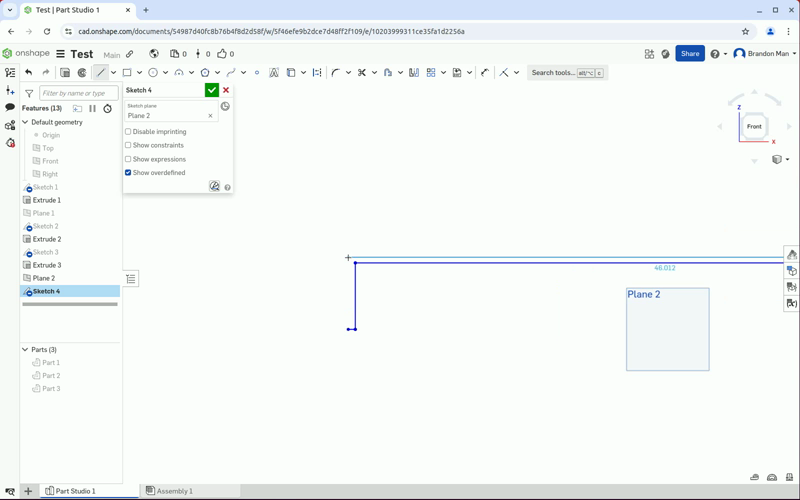
scroll(6)
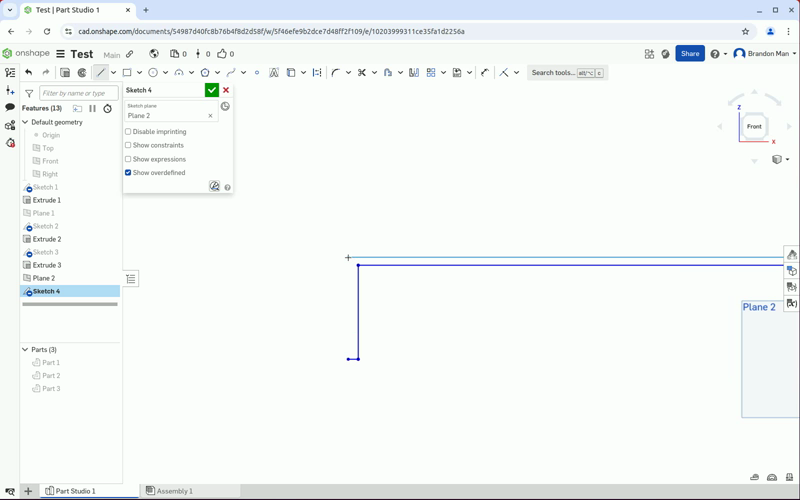
scroll(6)
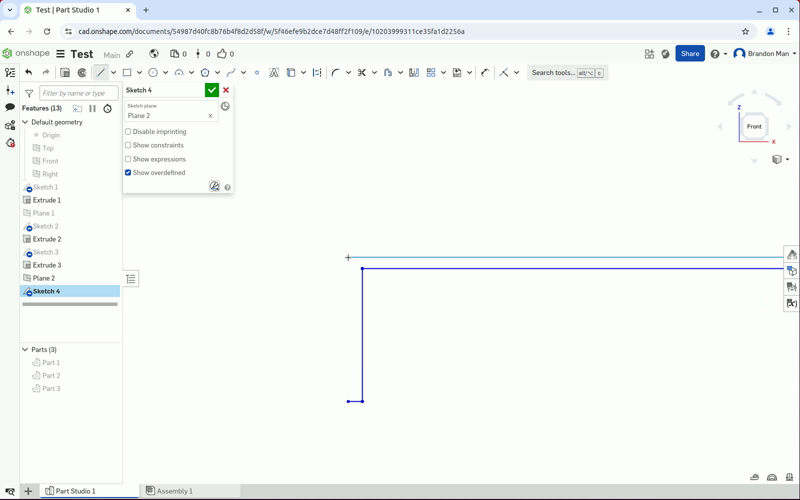
scroll(6)
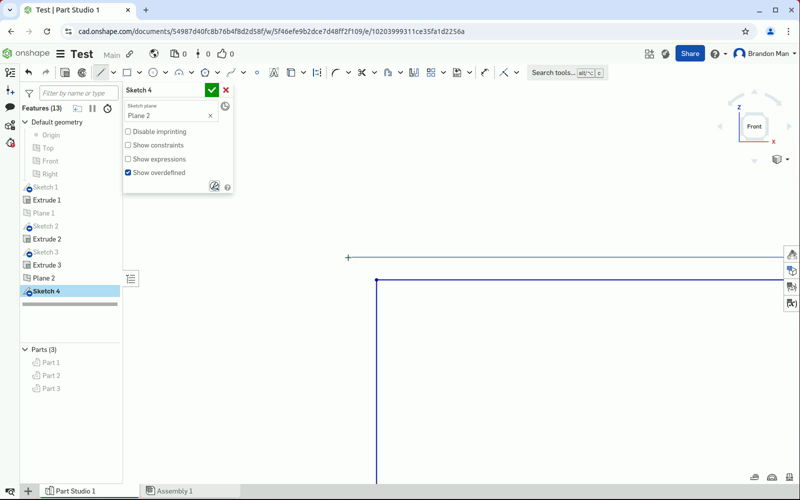
click(348, 257)
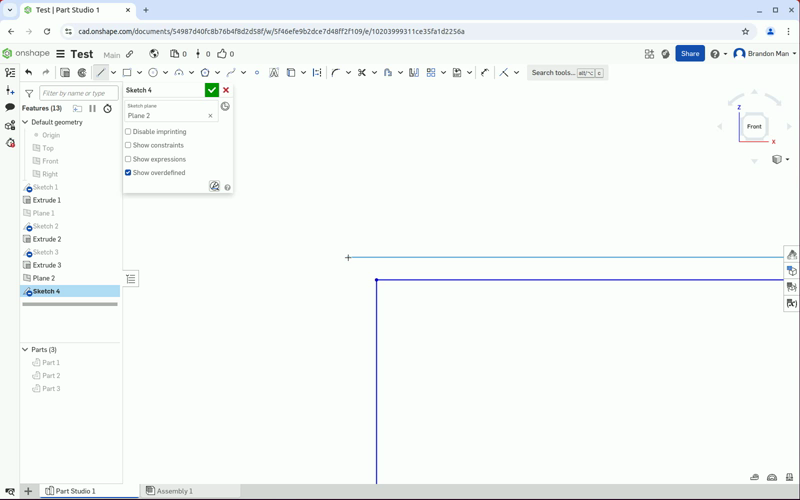
scroll(-6)
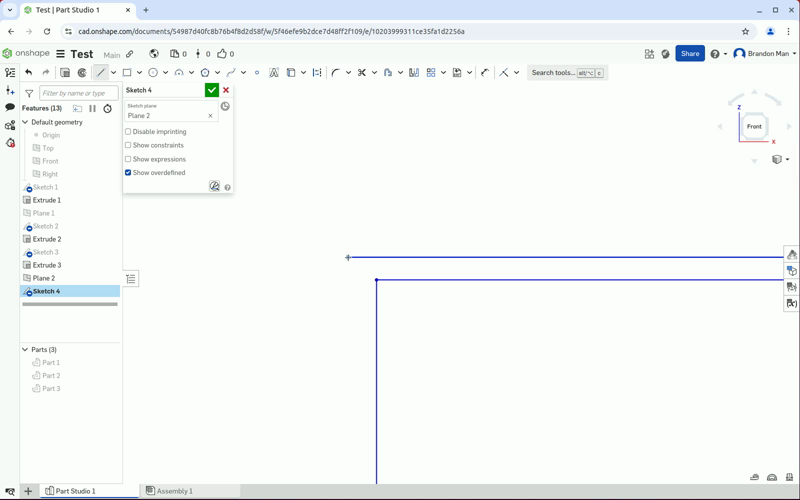
scroll(-6)
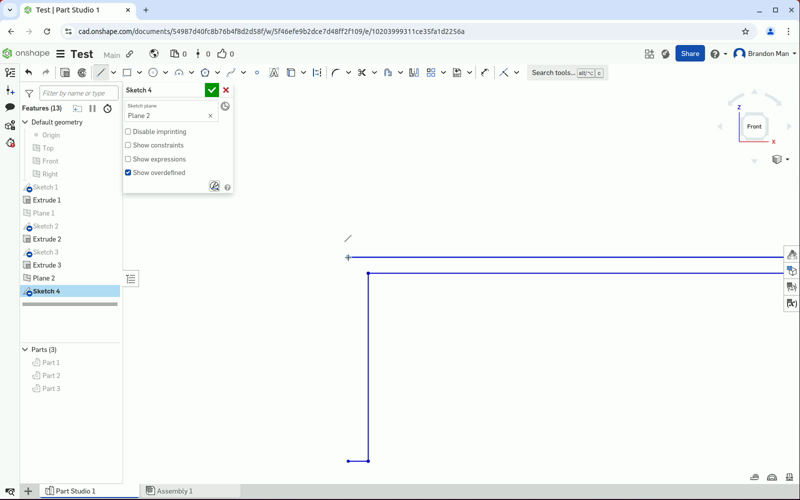
scroll(-6)
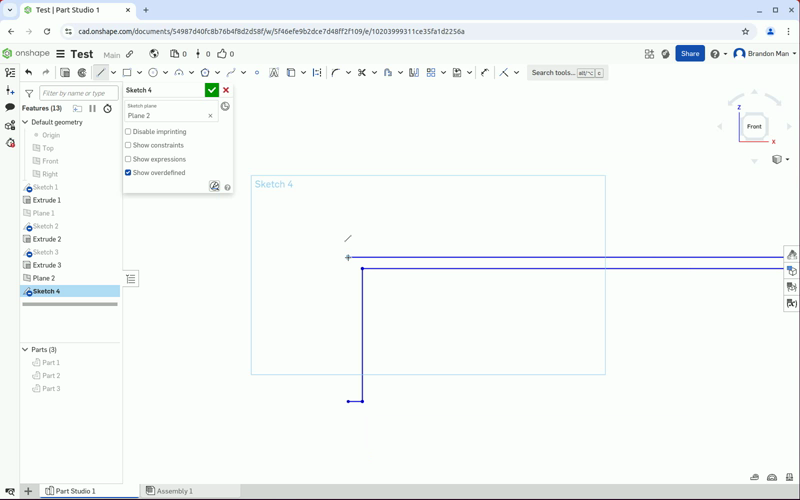
scroll(-6)
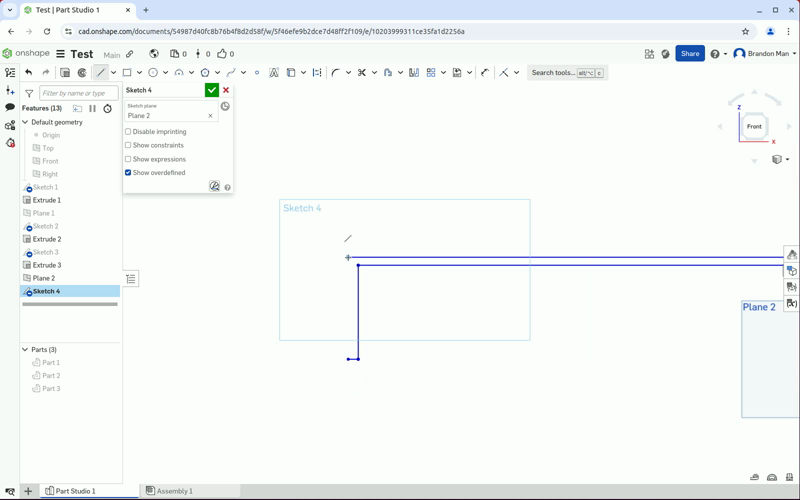
scroll(-6)
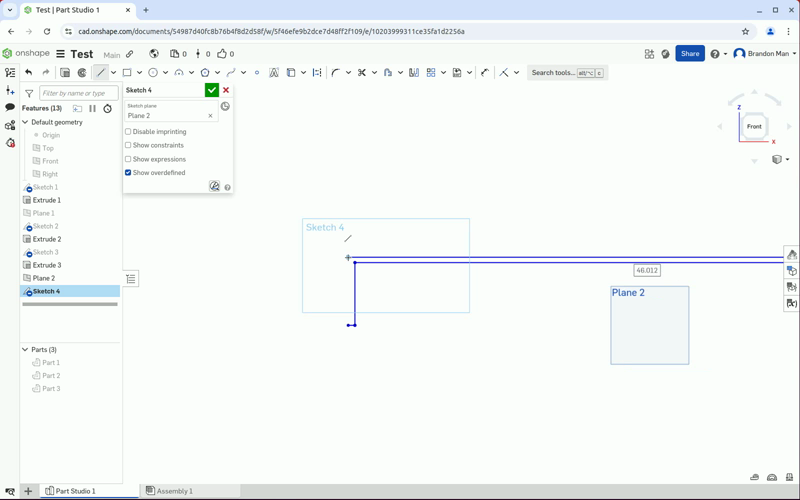
scroll(-6)
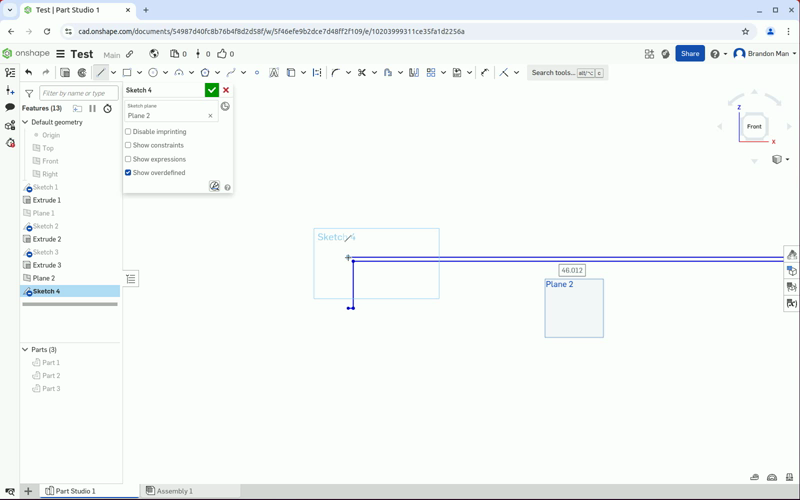
scroll(-6)
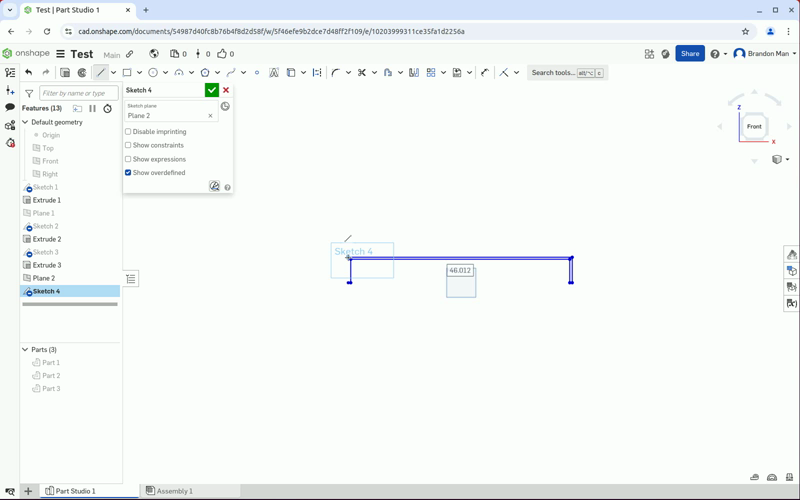
key_up(shift)
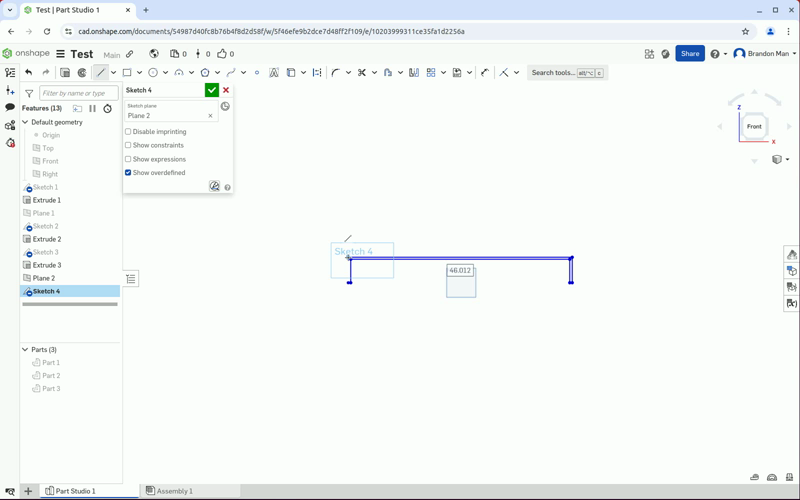
mouse_move(378, 257)
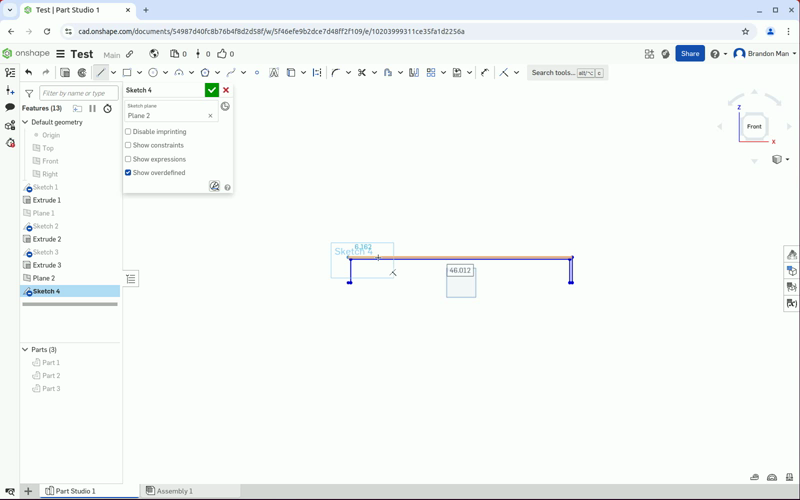
key_down(shift)
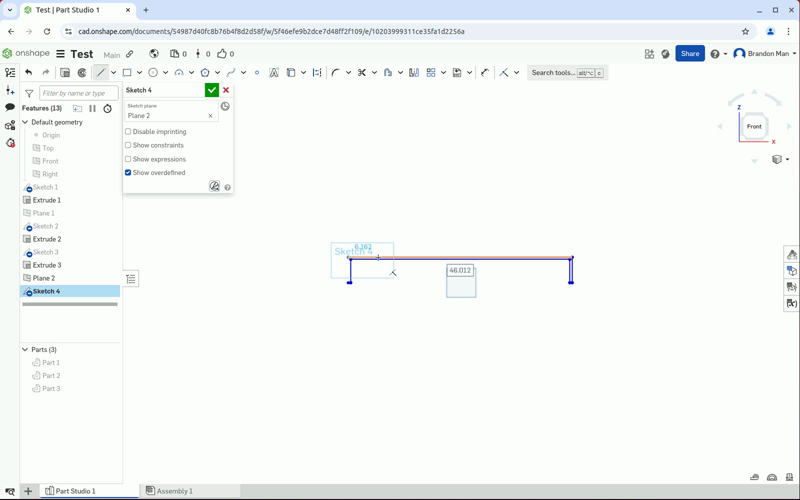
mouse_move(348, 282)
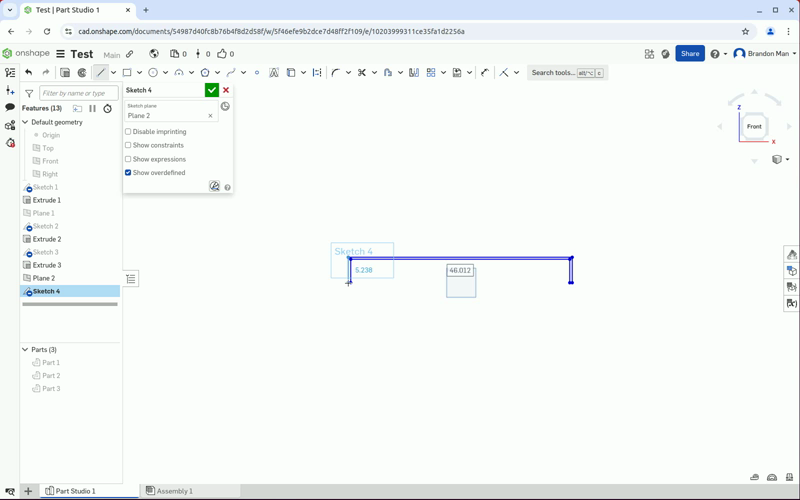
scroll(6)
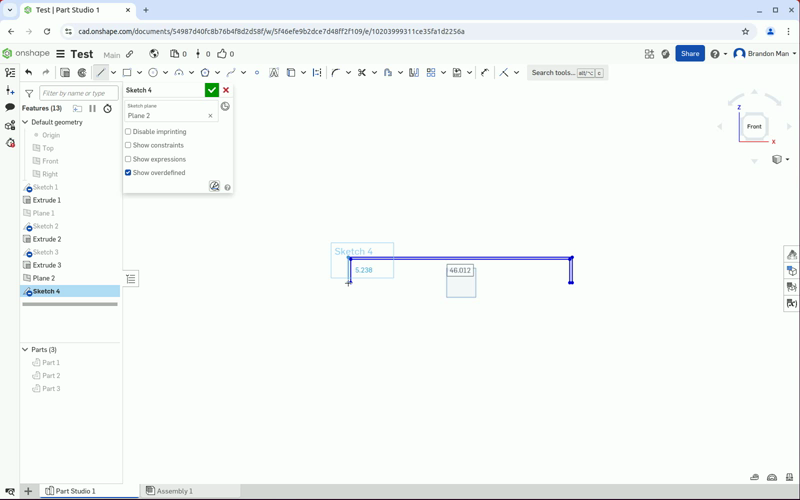
scroll(6)
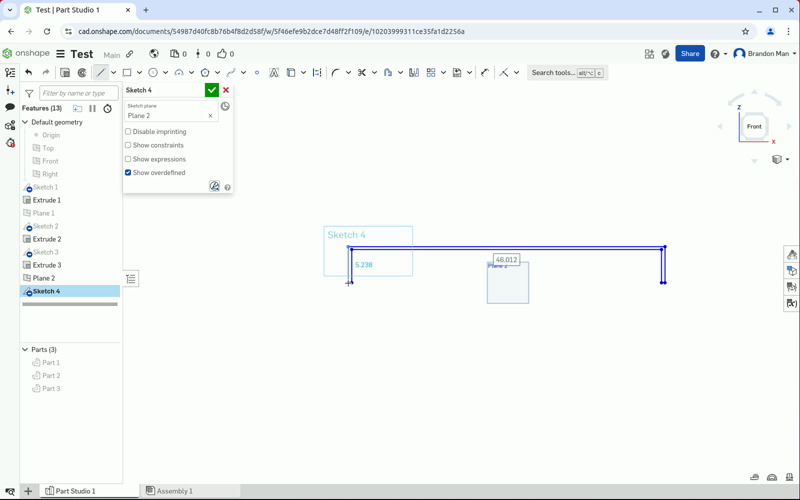
scroll(6)
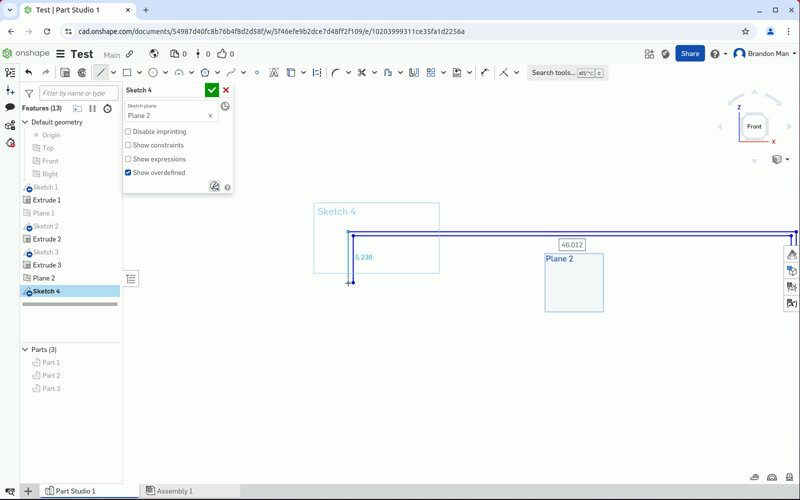
scroll(6)
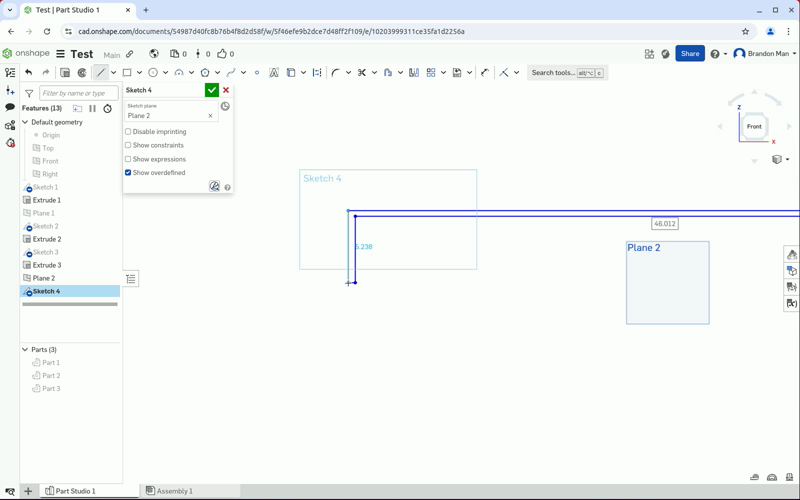
scroll(6)
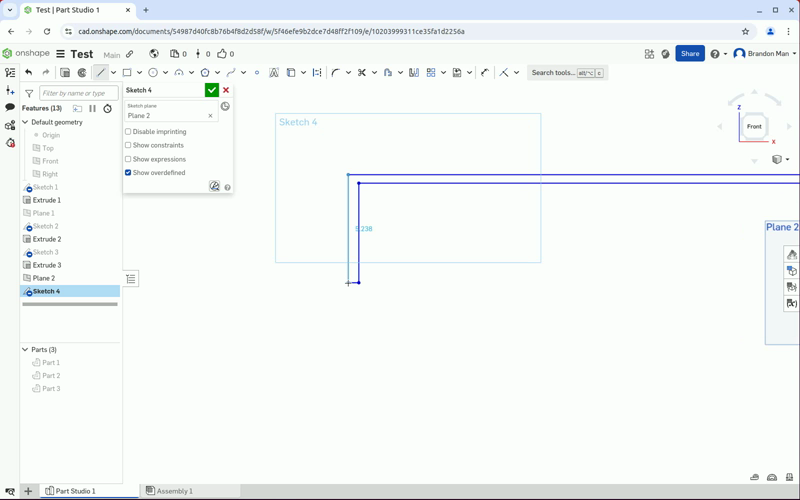
scroll(6)
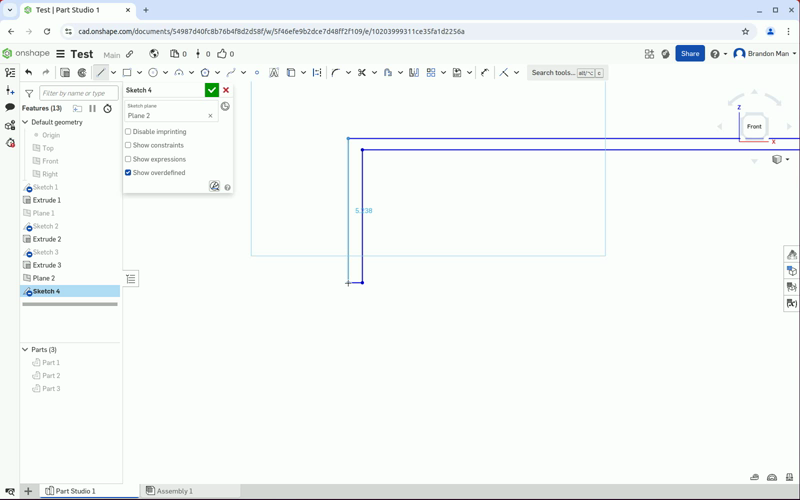
scroll(6)
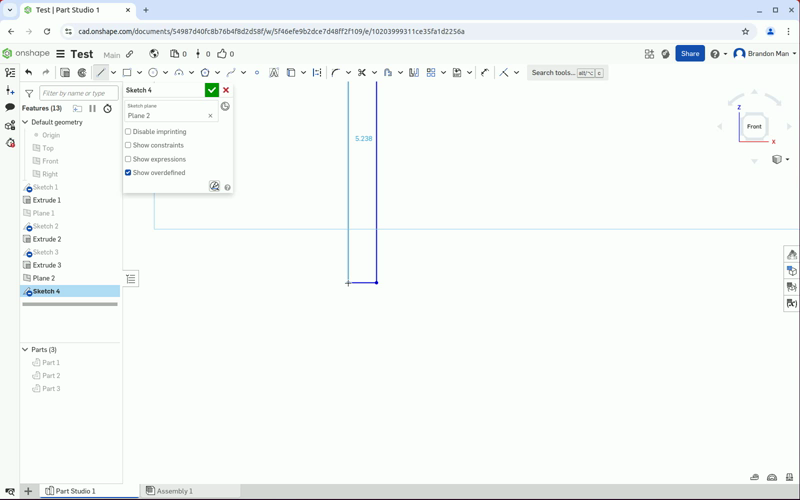
key_up(shift)
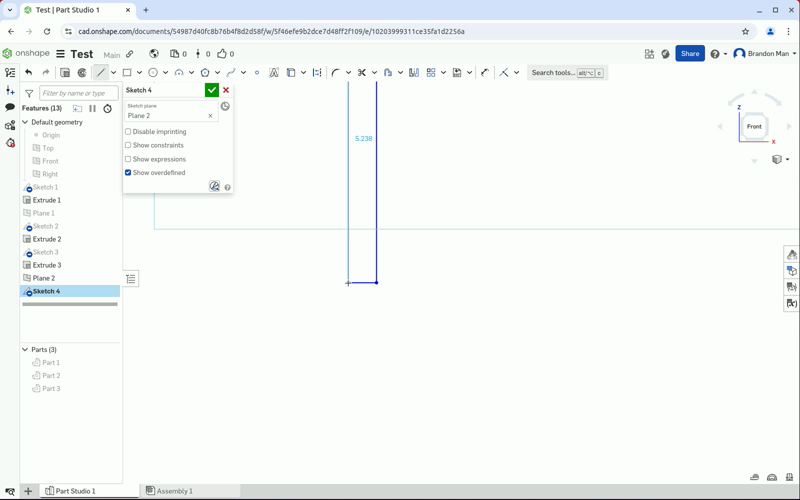
click(348, 282)
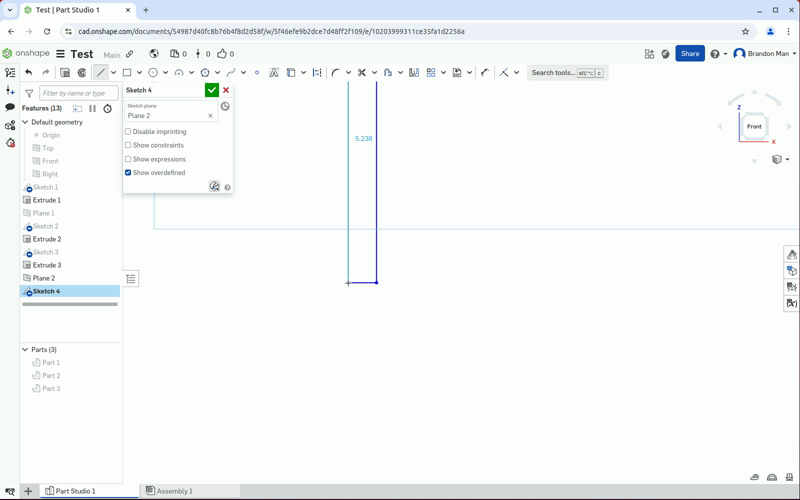
scroll(-6)
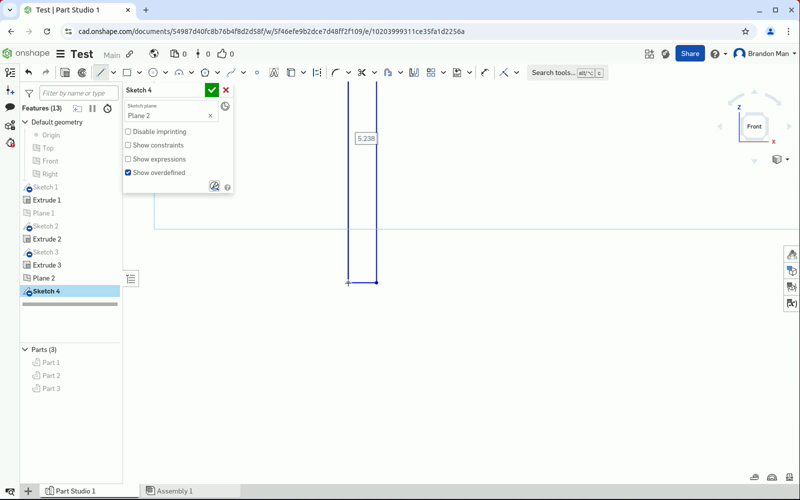
scroll(-6)
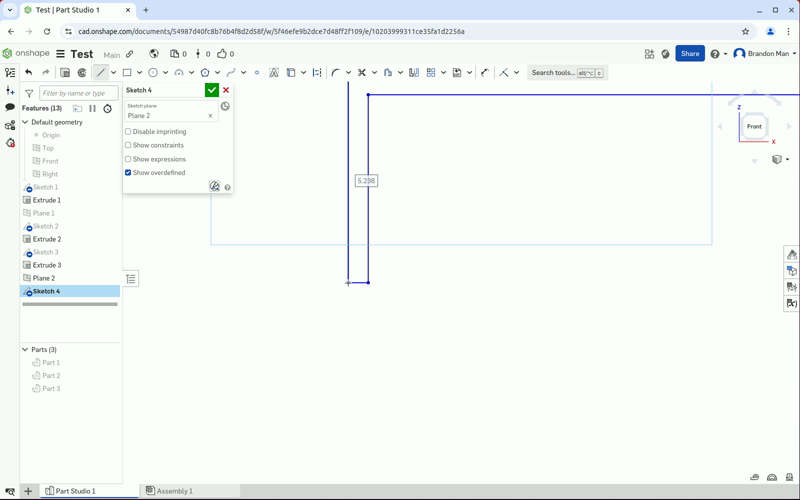
scroll(-6)
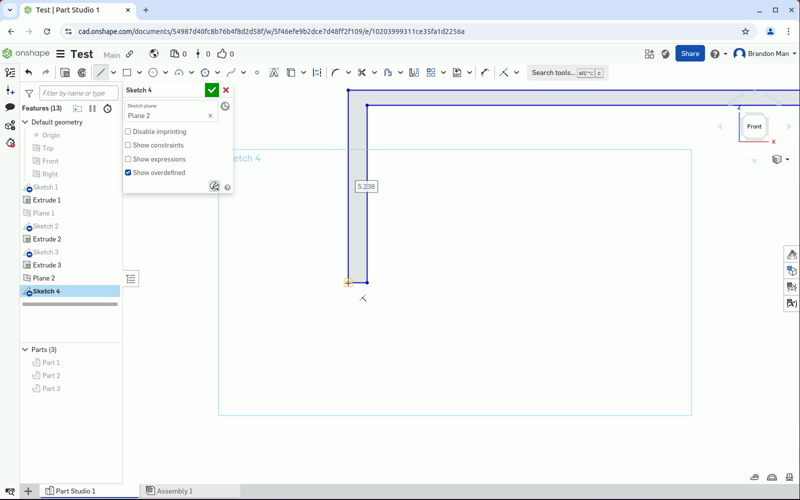
scroll(-6)
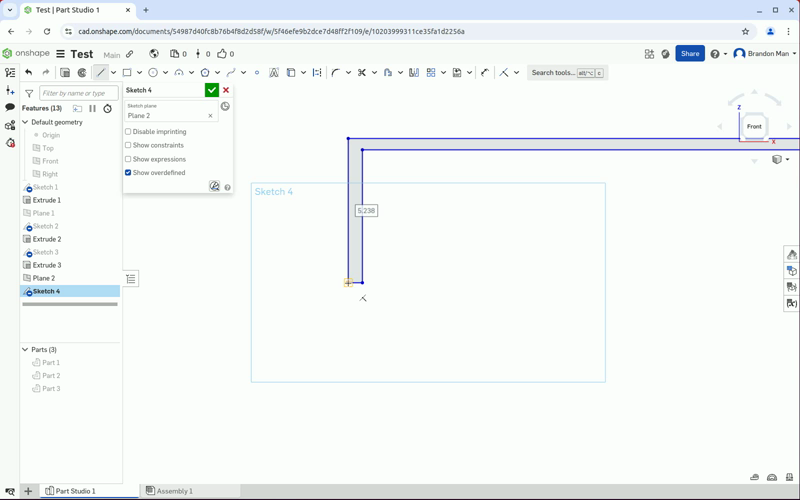
scroll(-6)
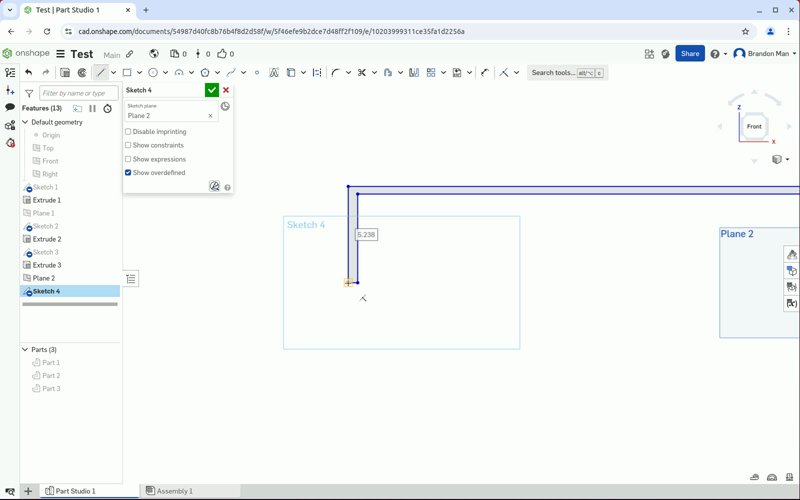
scroll(-6)
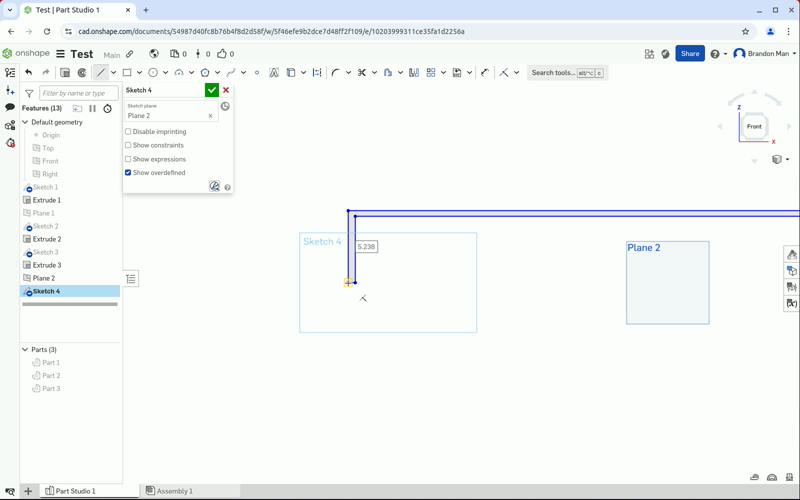
scroll(-6)
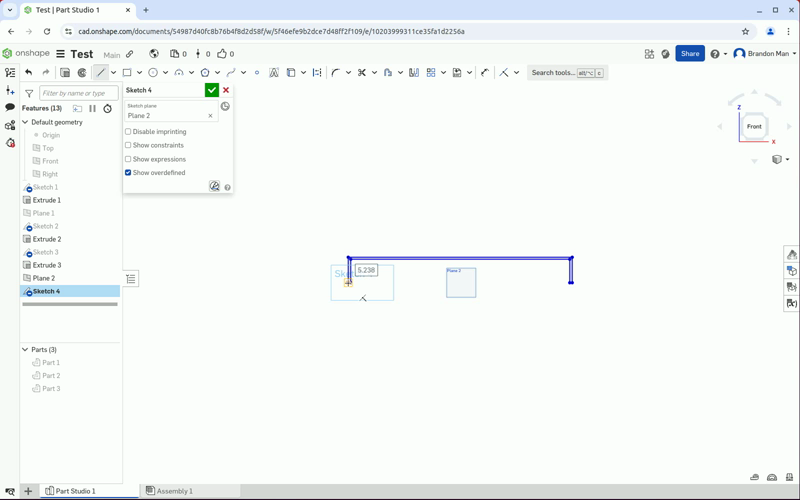
key(esc)
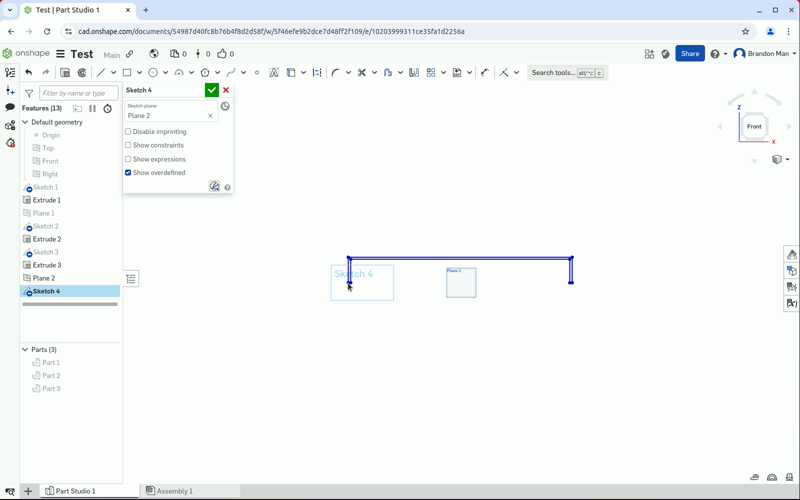
mouse_move(570, 277)
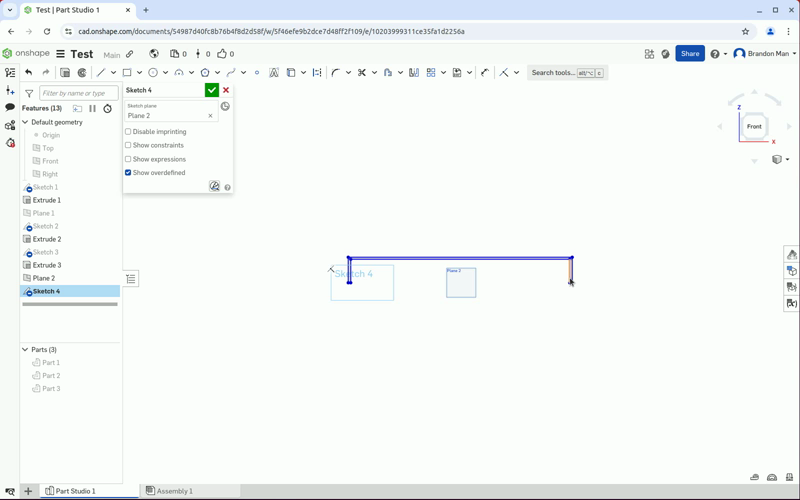
scroll(6)
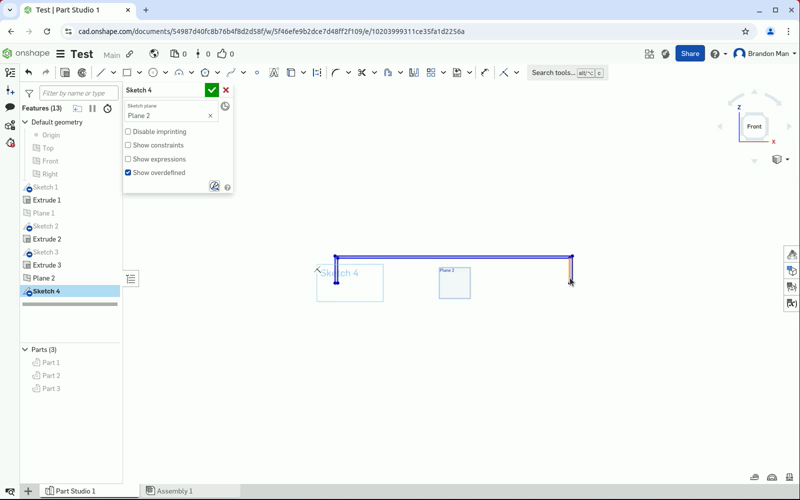
scroll(6)
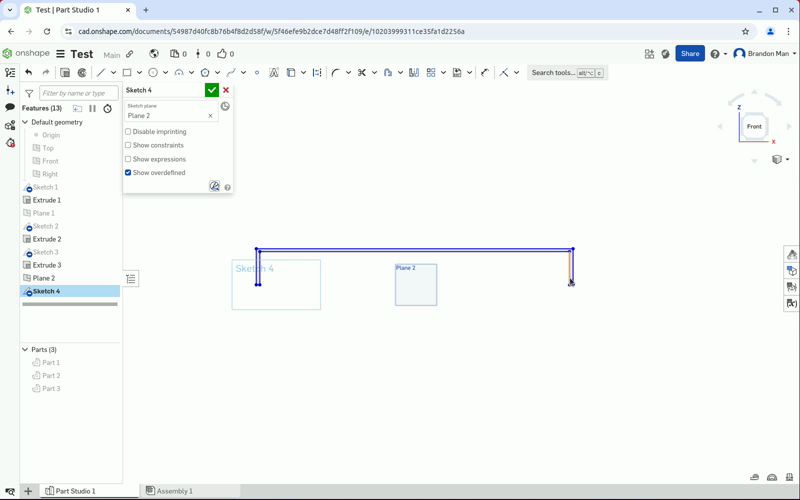
scroll(6)
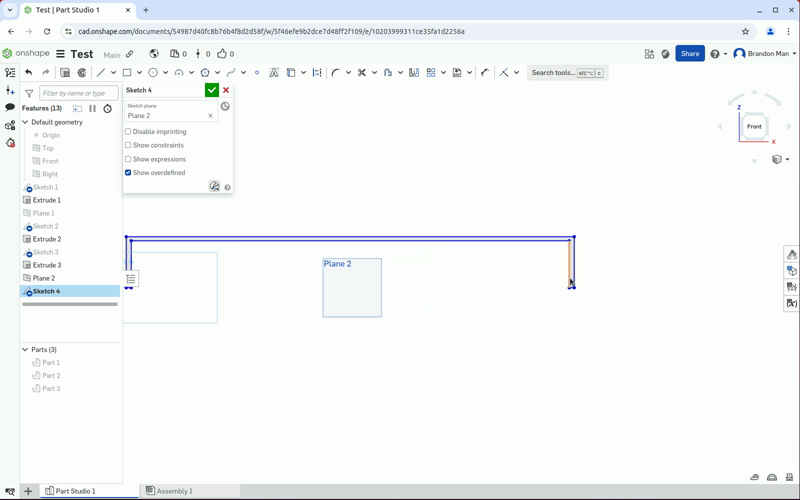
scroll(6)
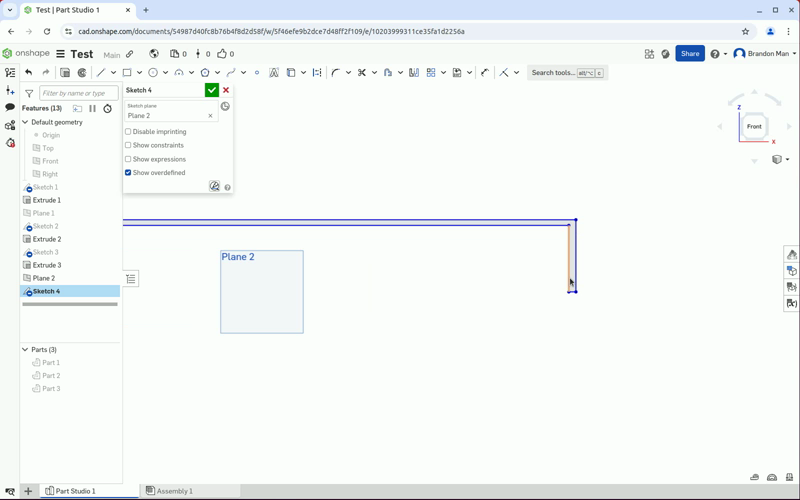
scroll(6)
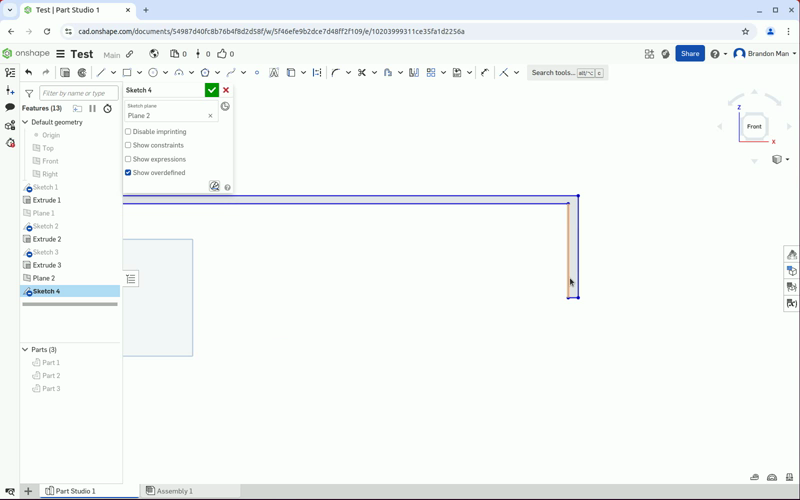
scroll(6)
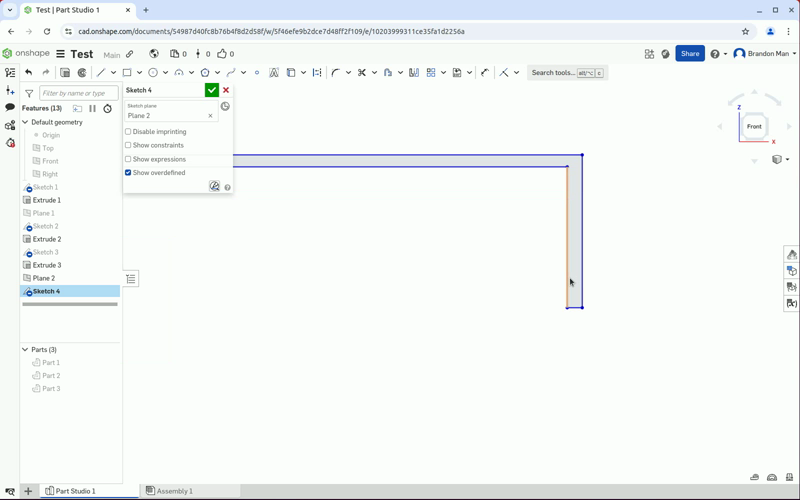
scroll(6)
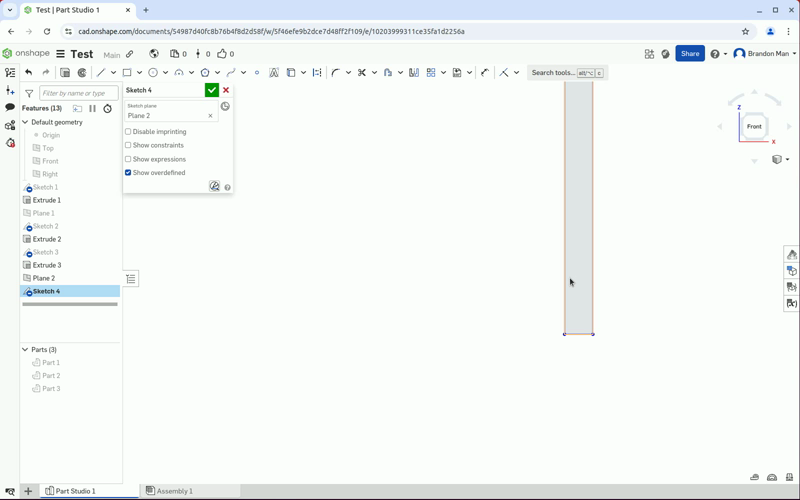
click(570, 277)
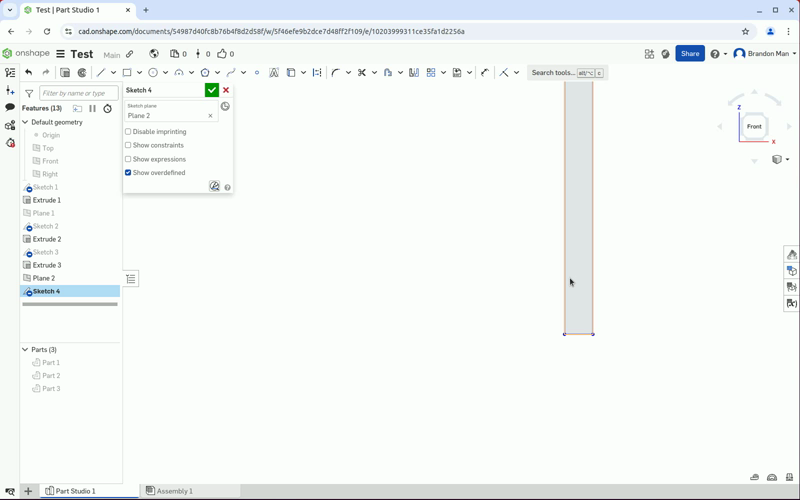
scroll(-6)
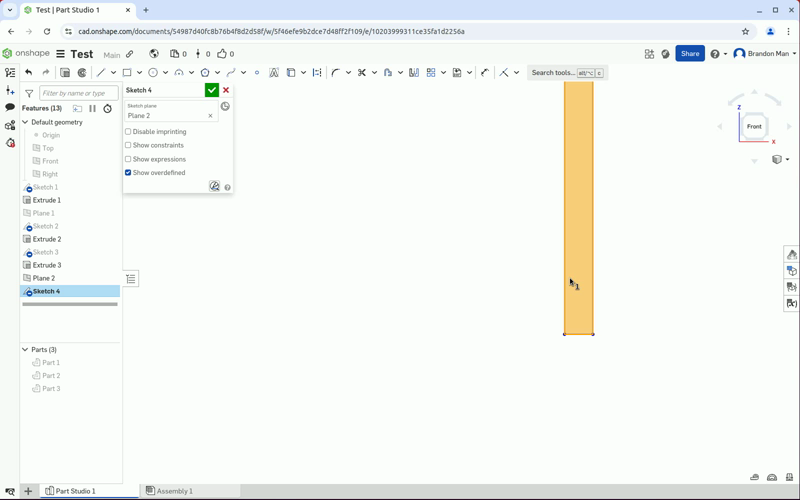
scroll(-6)
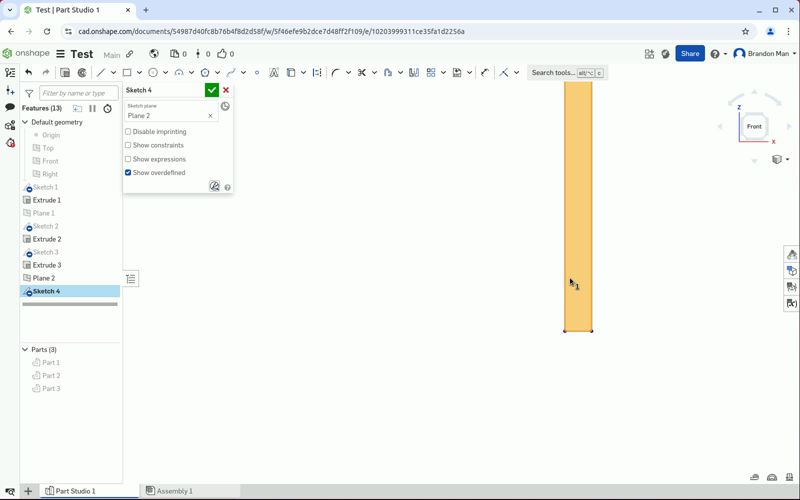
scroll(-6)
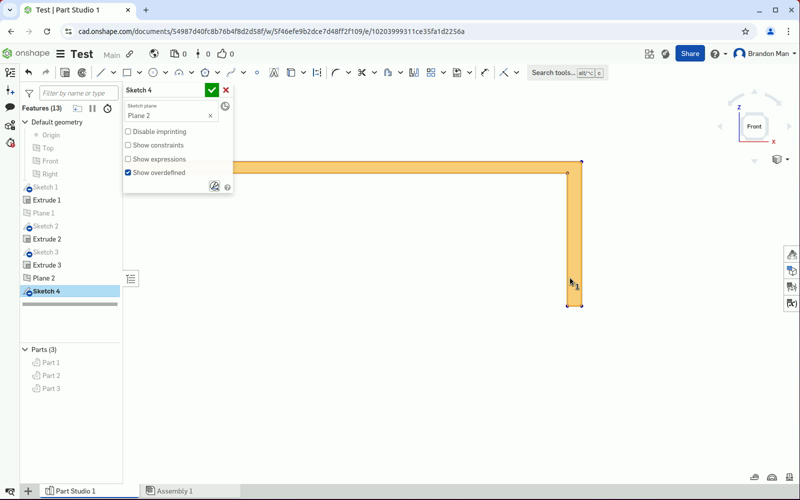
scroll(-6)
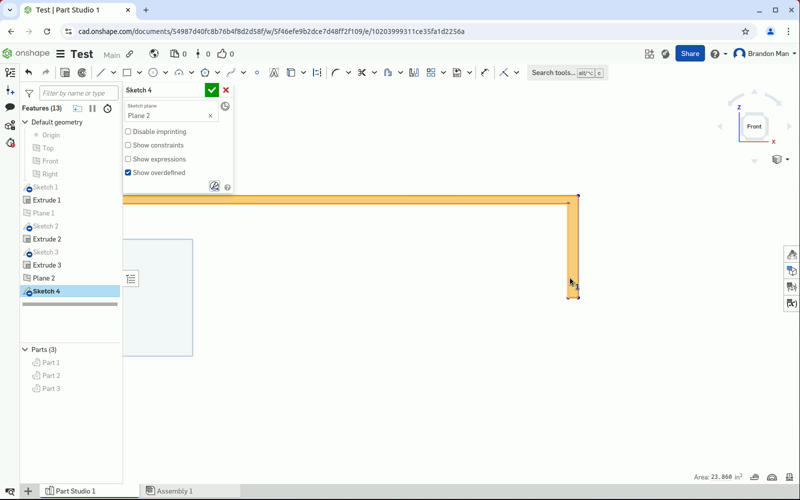
scroll(-6)
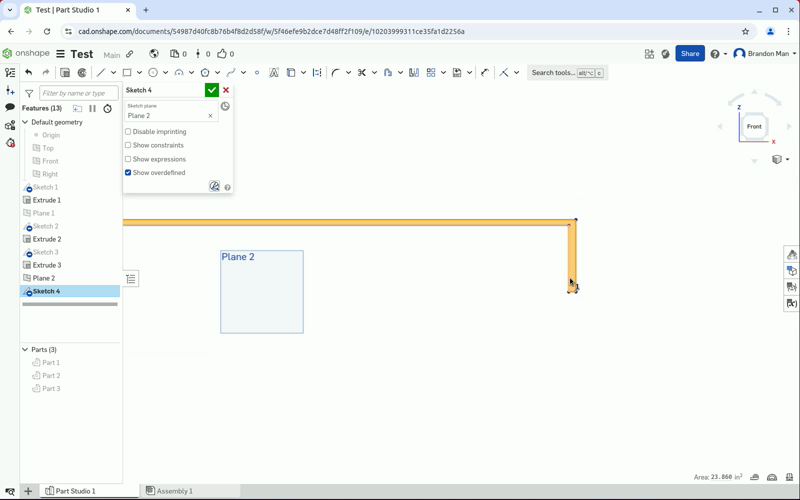
scroll(-6)
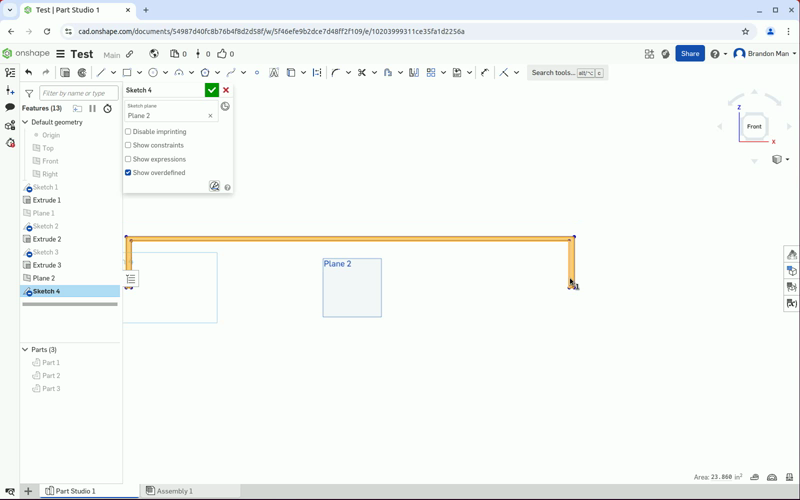
scroll(-6)
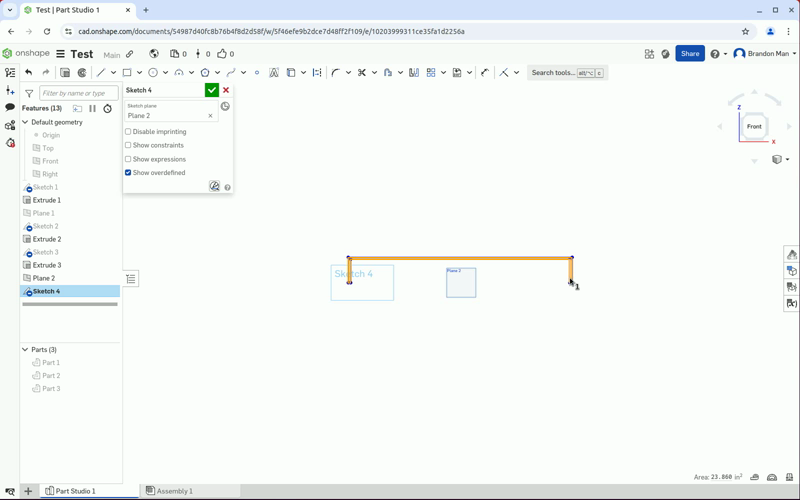
mouse_move(73, 352)
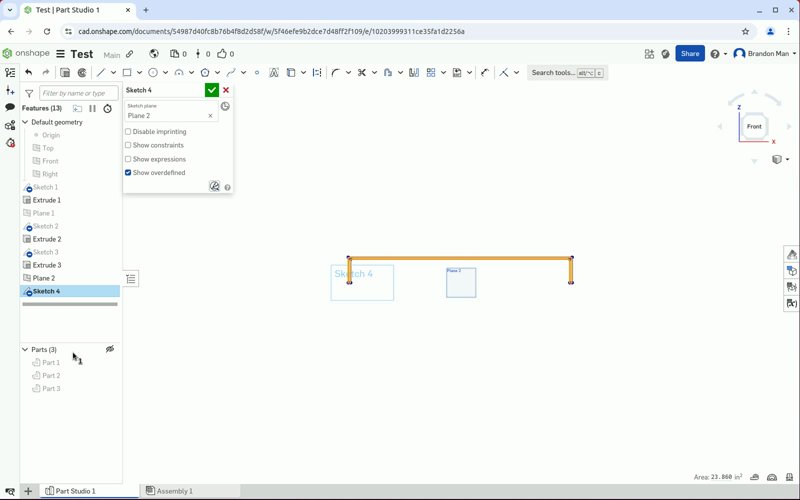
key(shift+y)
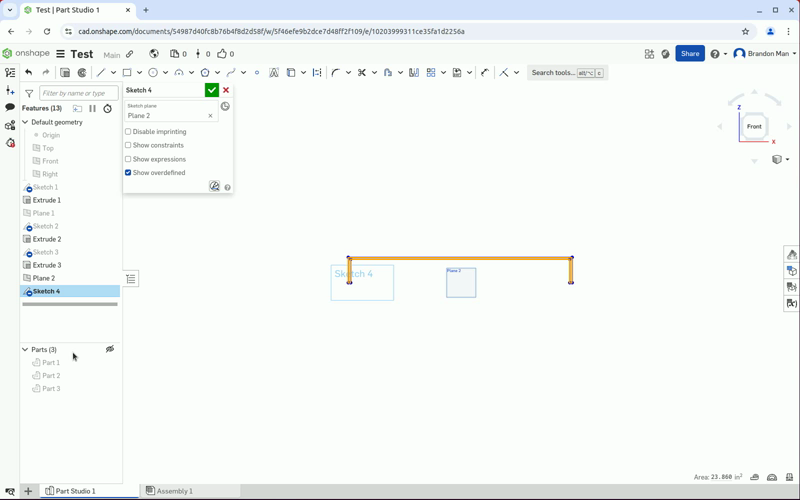
key(shift+e)
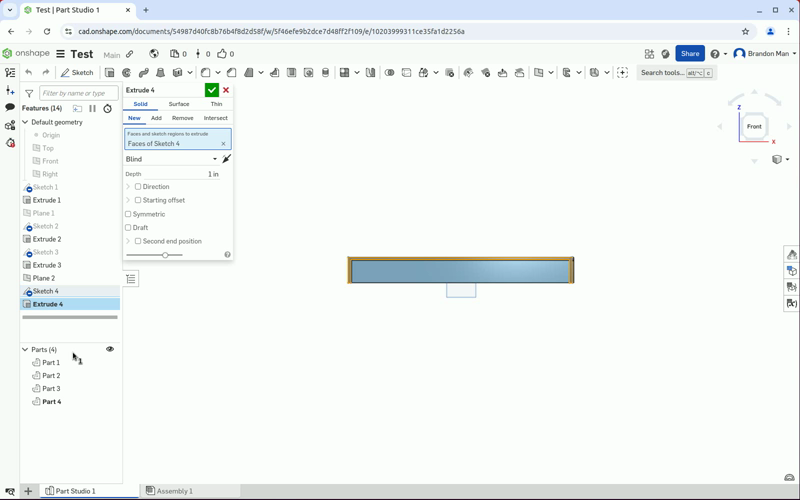
mouse_move(143, 106)
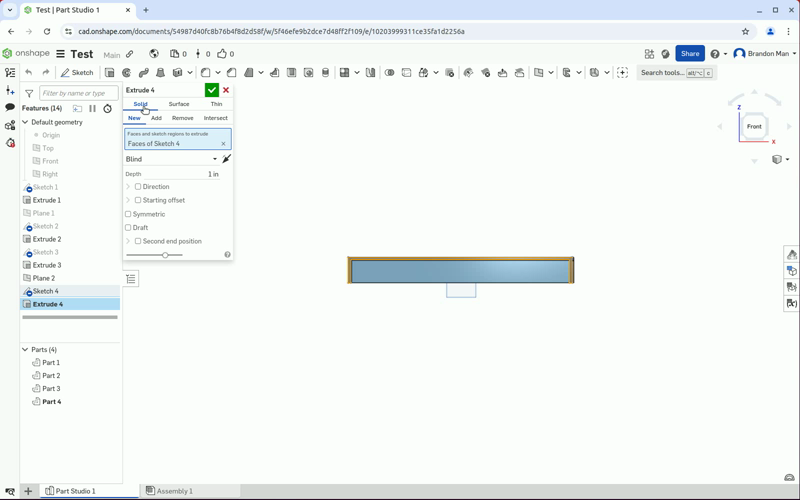
click(143, 106)
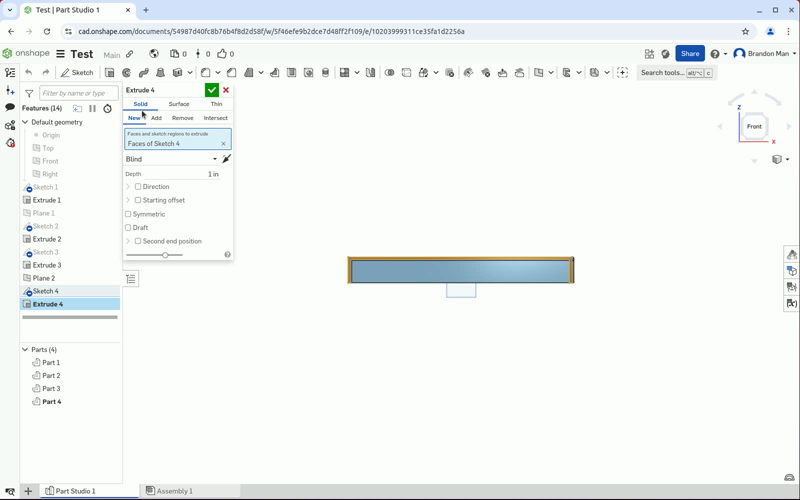
mouse_move(137, 120)
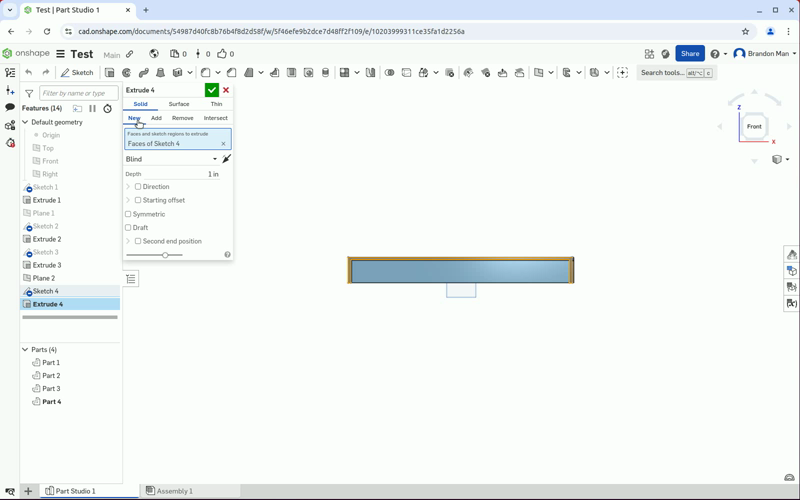
click(137, 120)
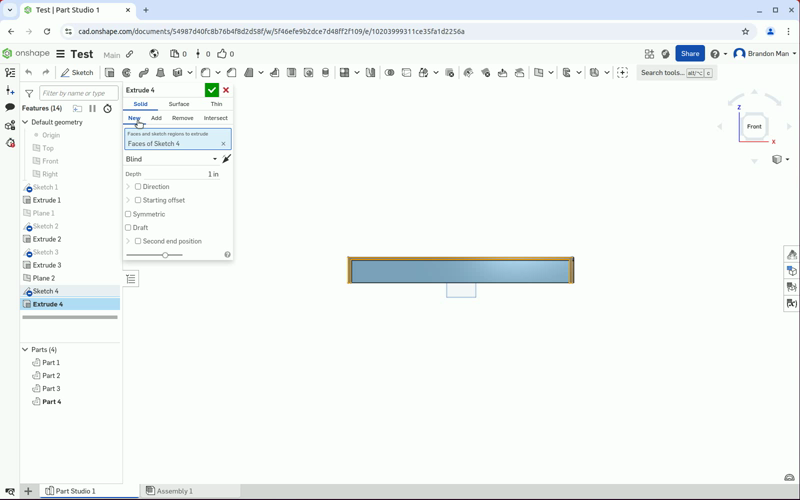
key(tab, 4)
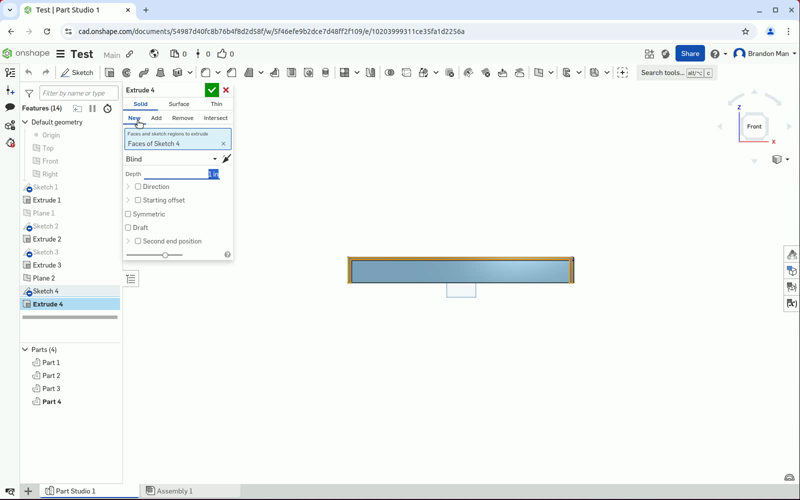
text(0.722)
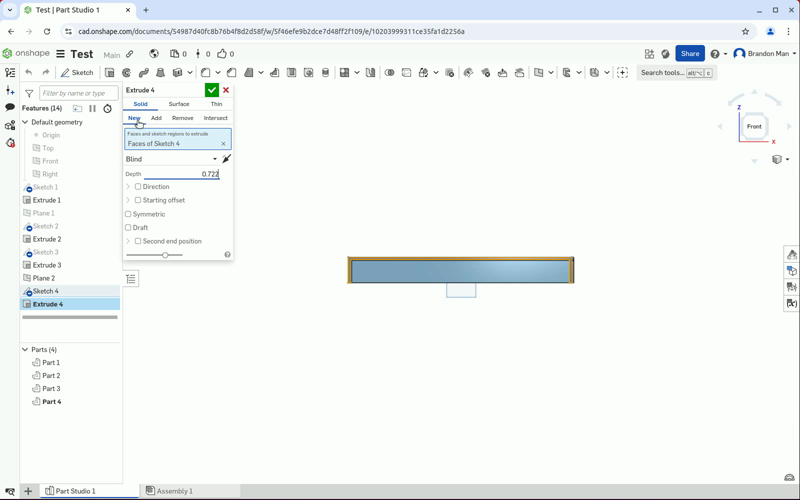
key(enter)
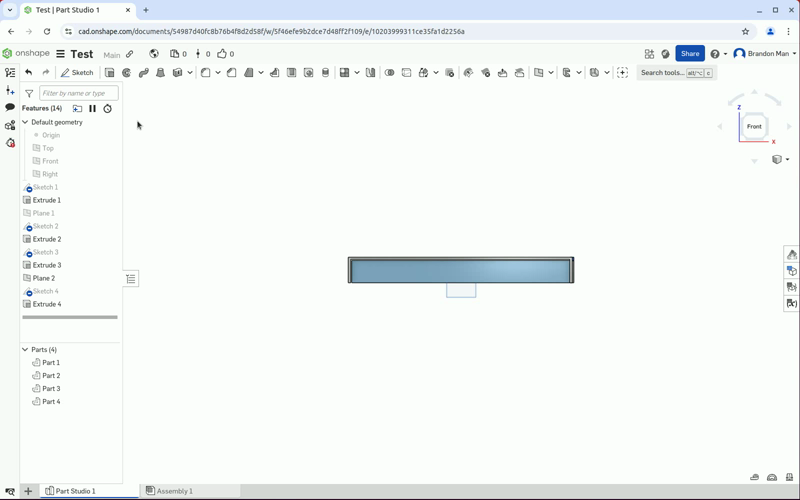
key(shift+h)
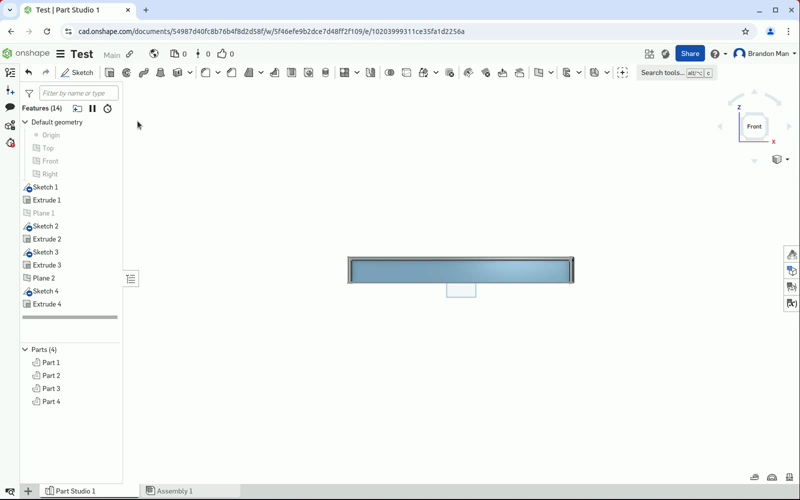
key(shift+h)
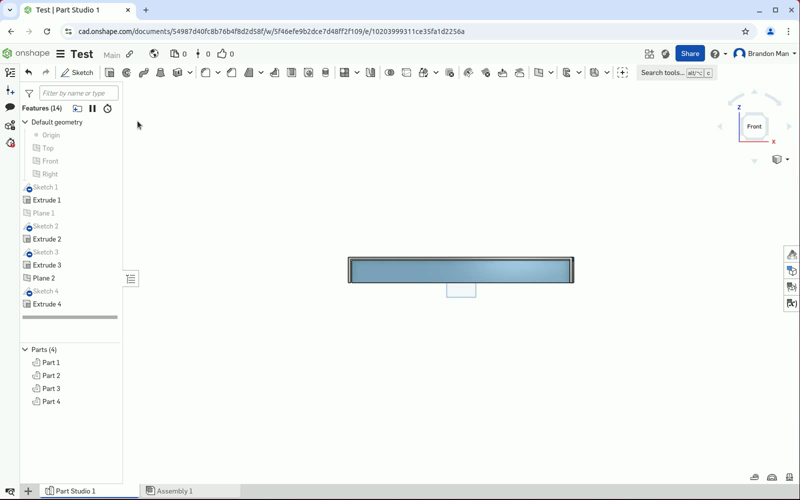
mouse_move(73, 189)
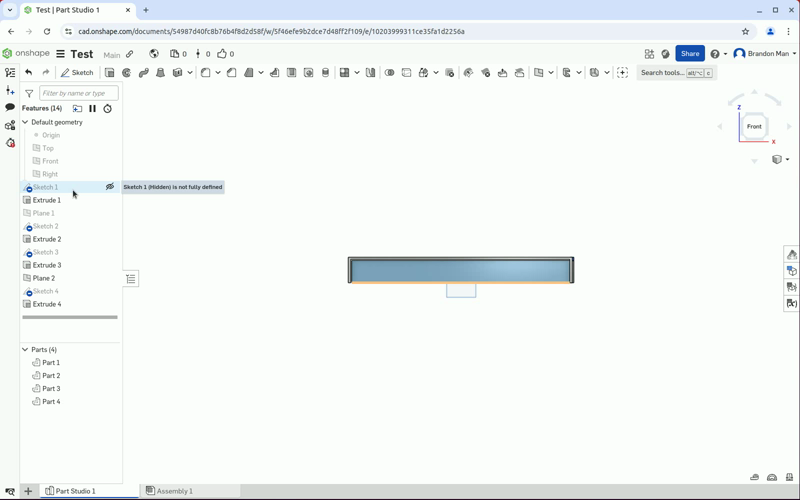
click(73, 189)
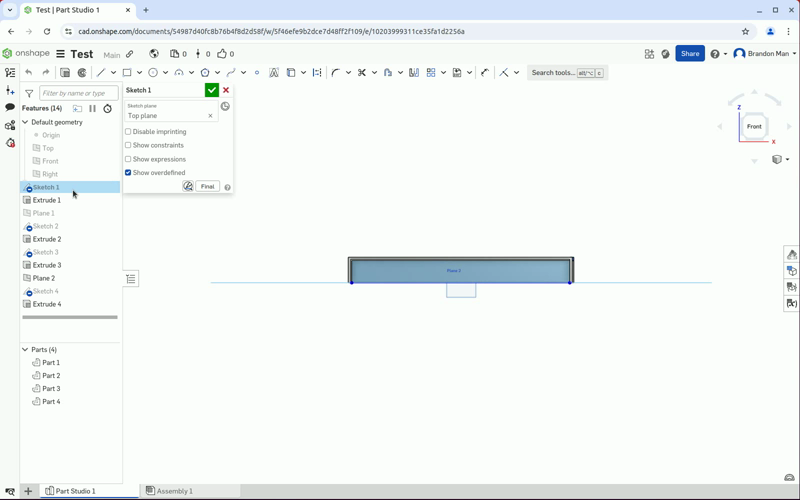
mouse_move(229, 92)
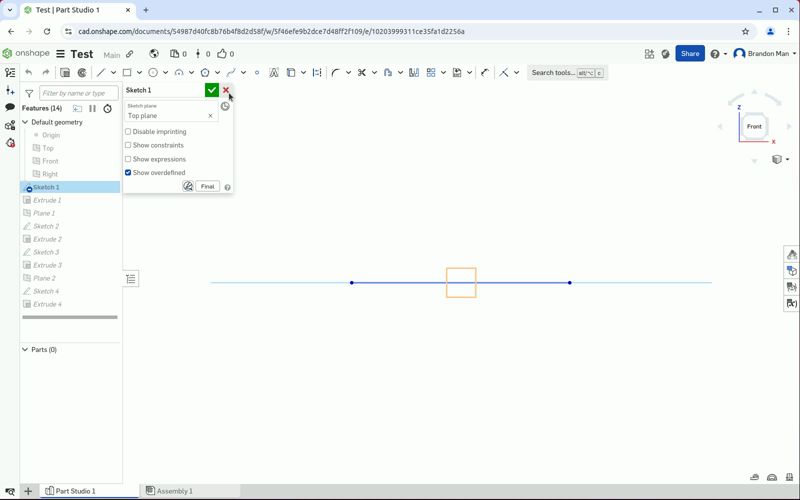
click(229, 92)
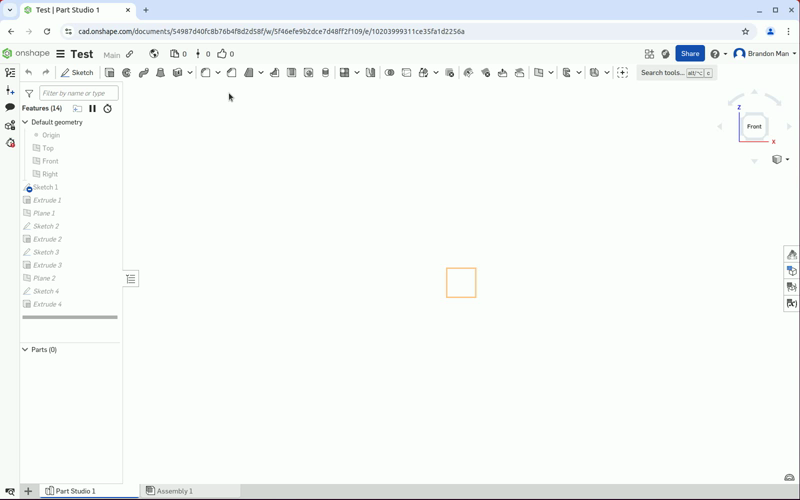
key(shift+s)
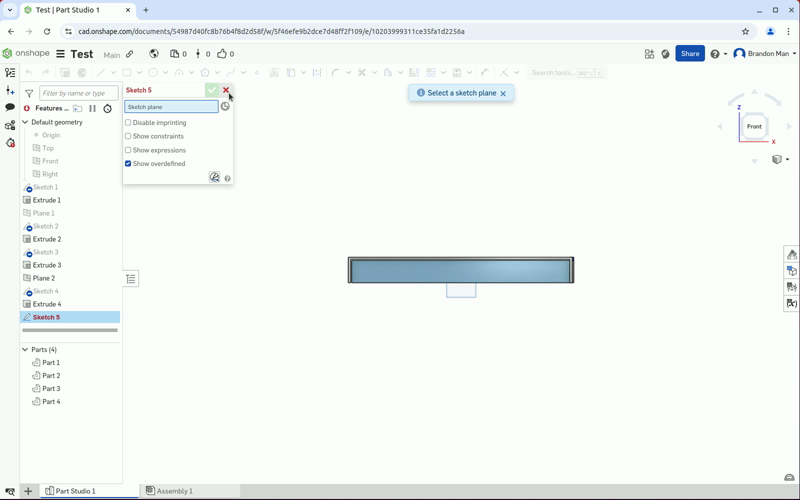
mouse_move(73, 280)
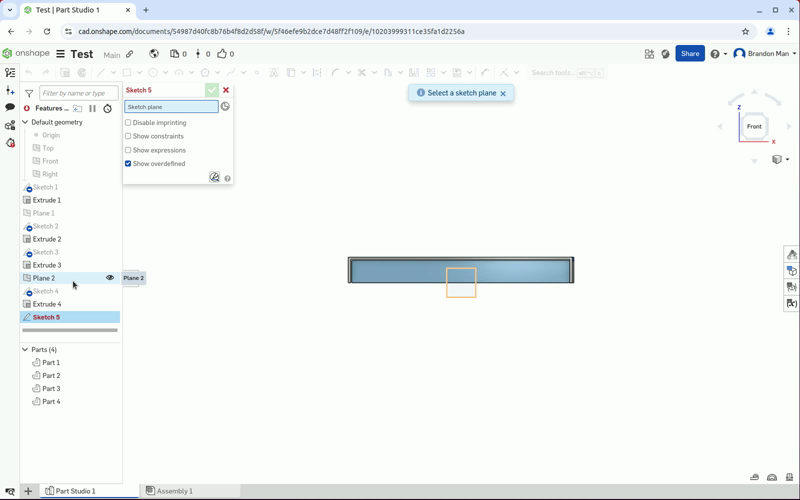
click(73, 280)
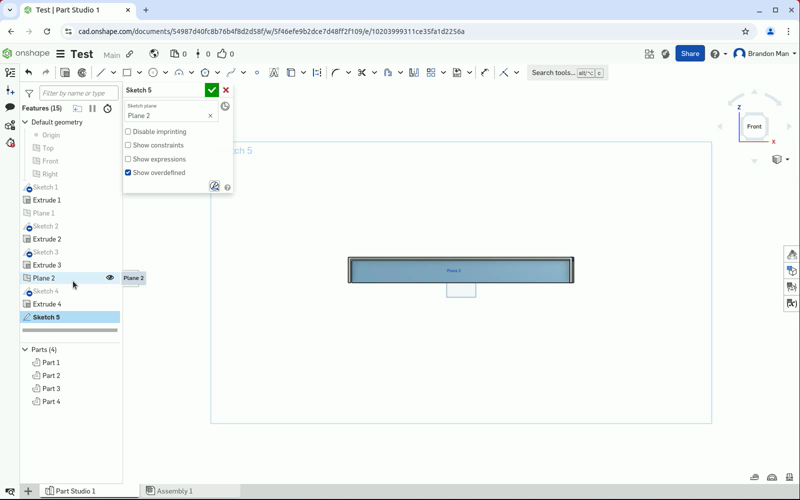
mouse_move(73, 352)
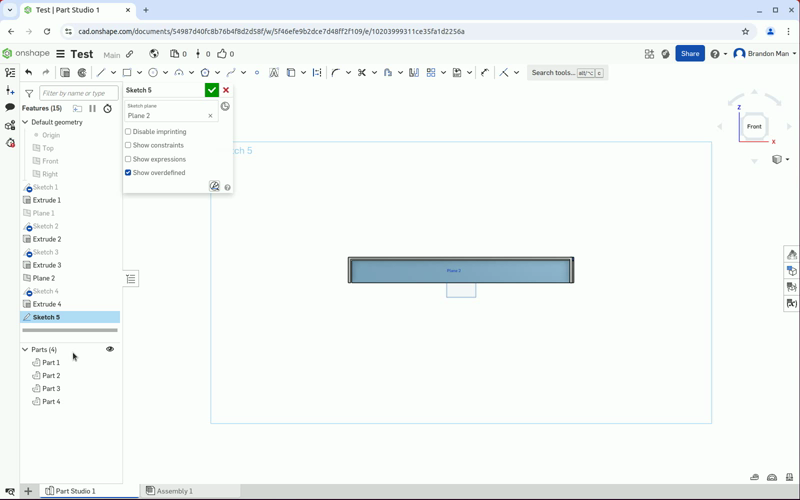
key(y)
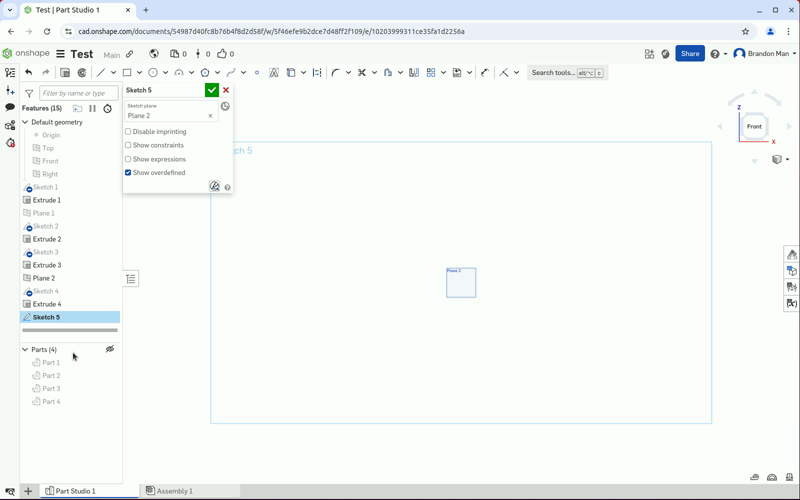
key(l)
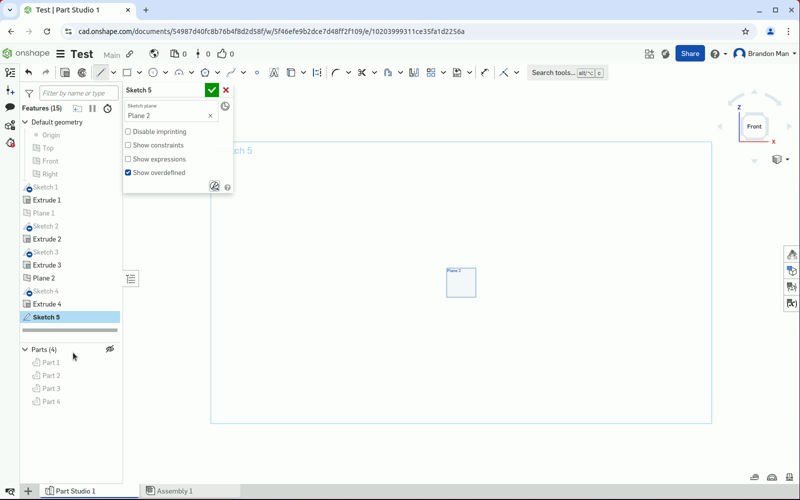
key_down(shift)
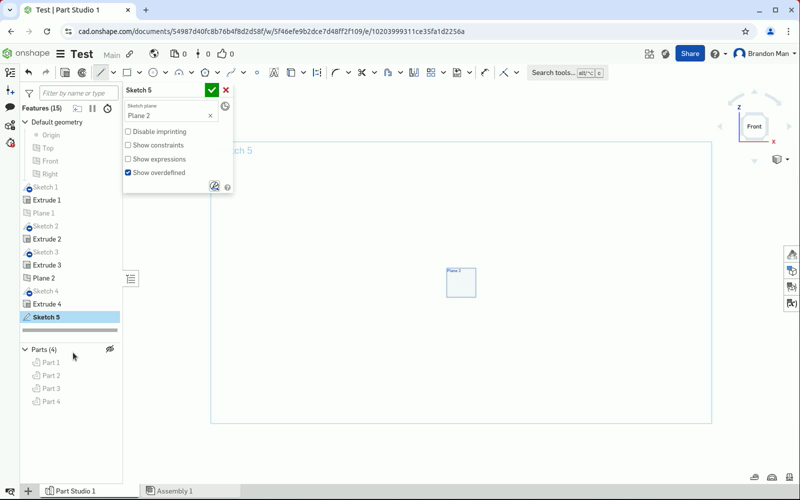
mouse_move(351, 282)
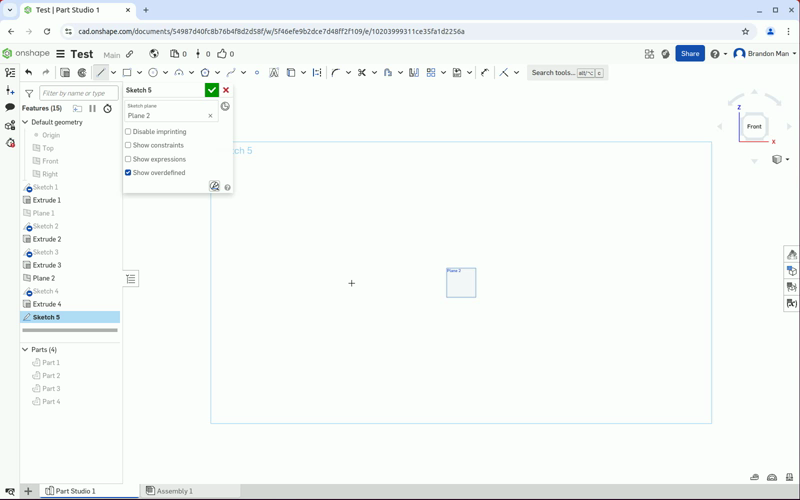
click(351, 282)
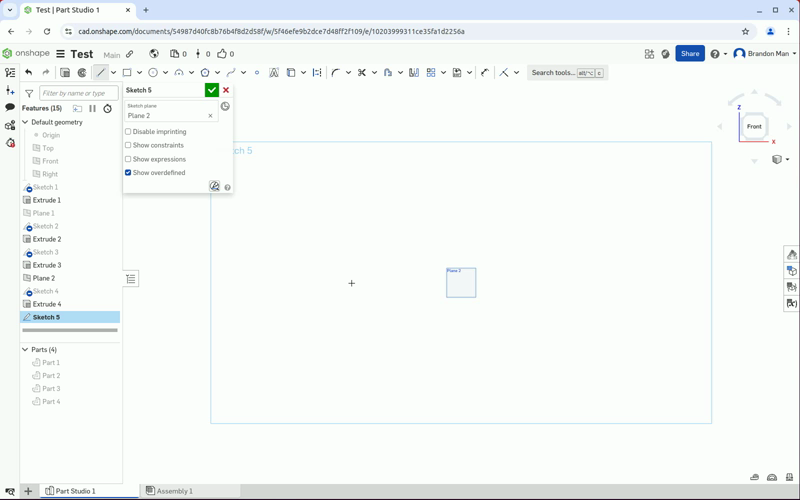
key_up(shift)
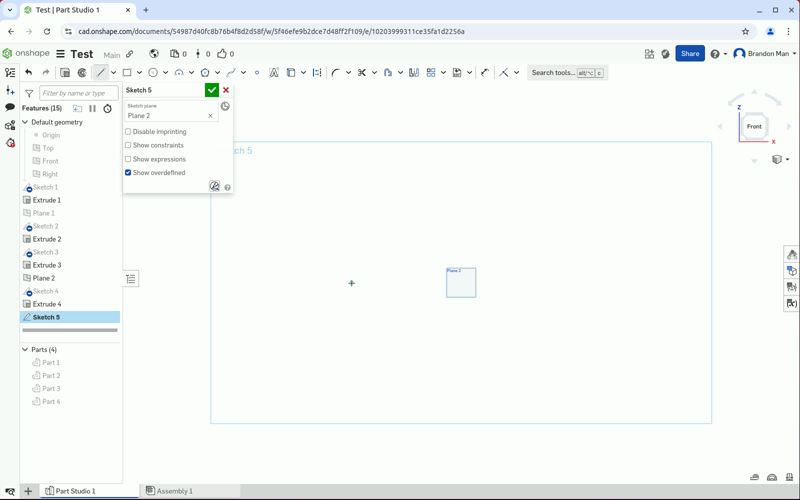
key_down(shift)
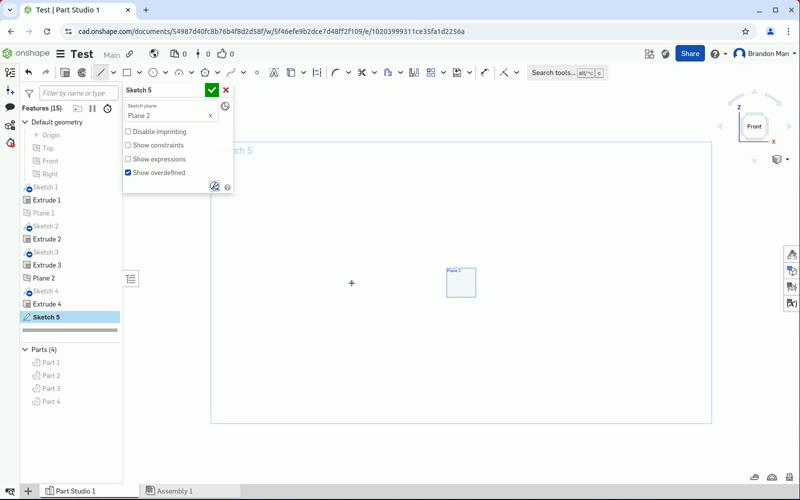
mouse_move(569, 282)
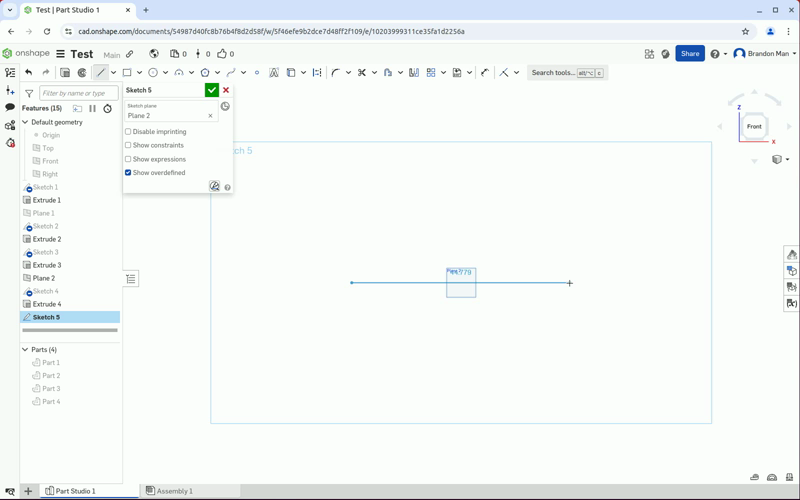
click(569, 282)
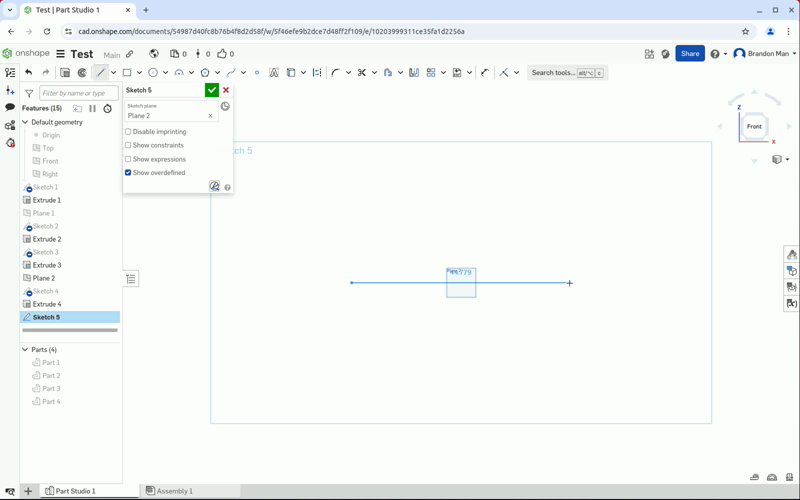
key_up(shift)
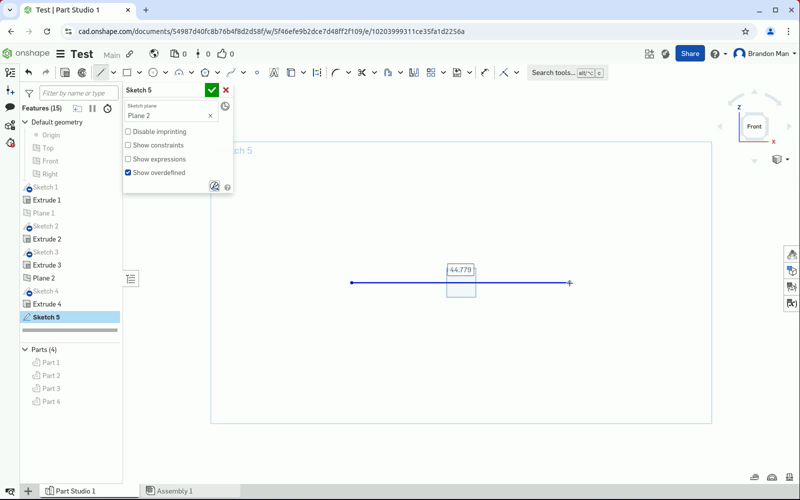
key_down(shift)
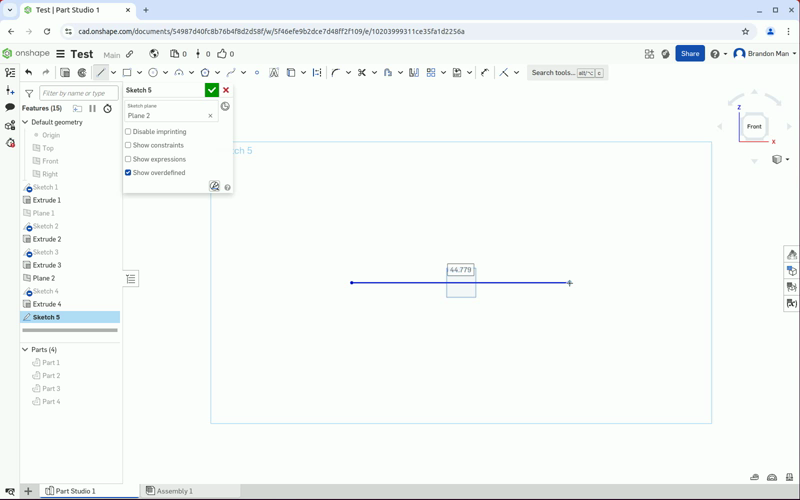
mouse_move(589, 282)
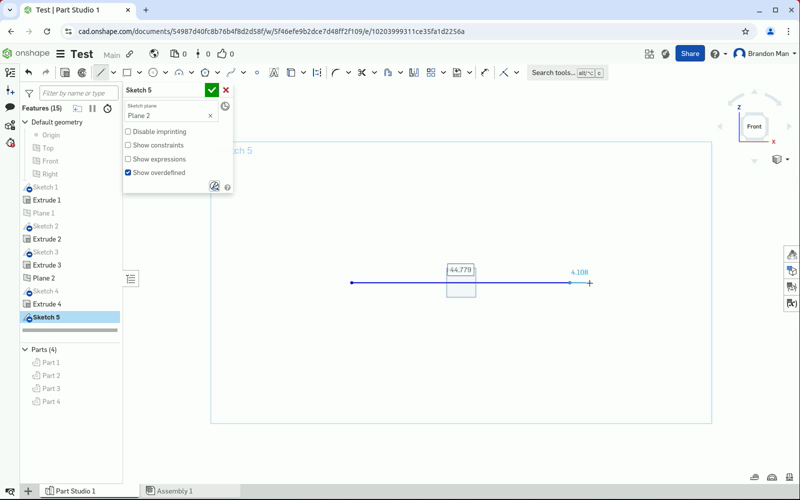
mouse_move(569, 260)
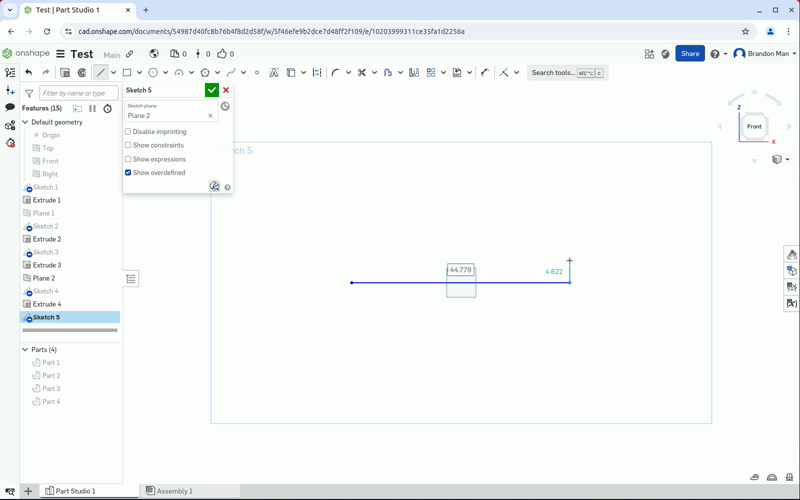
click(569, 260)
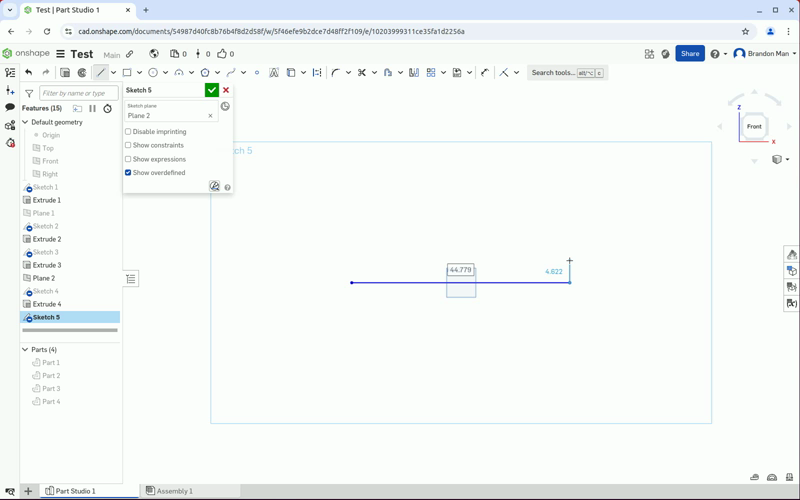
key_up(shift)
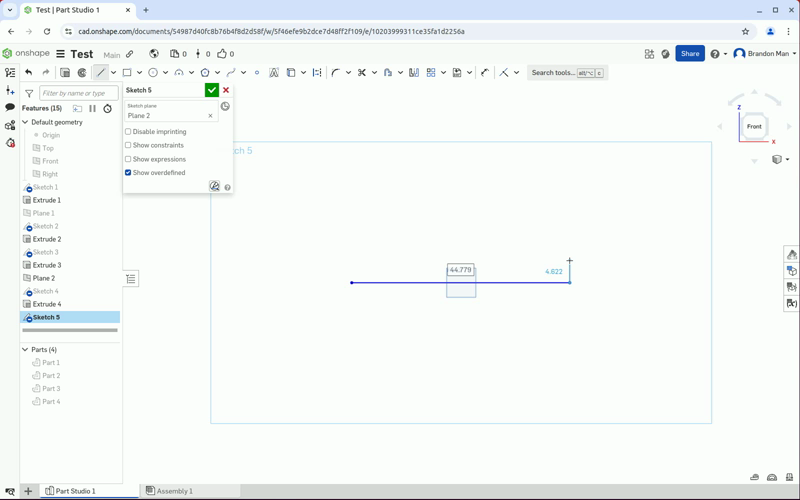
key_down(shift)
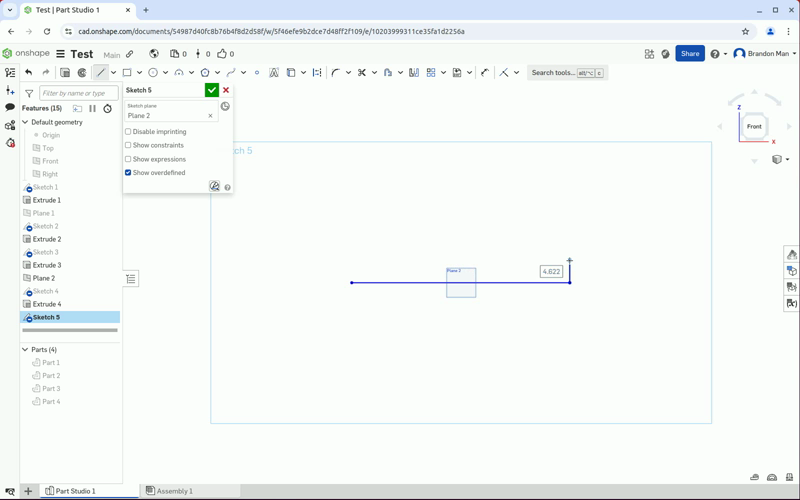
mouse_move(351, 260)
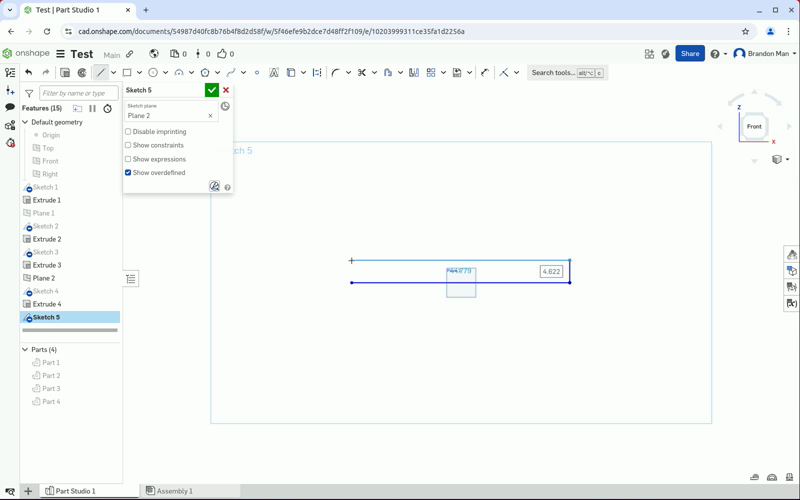
click(351, 260)
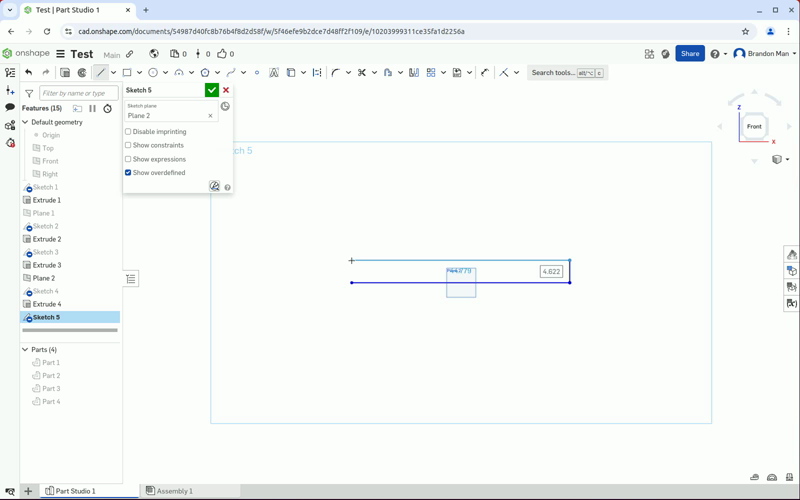
key_up(shift)
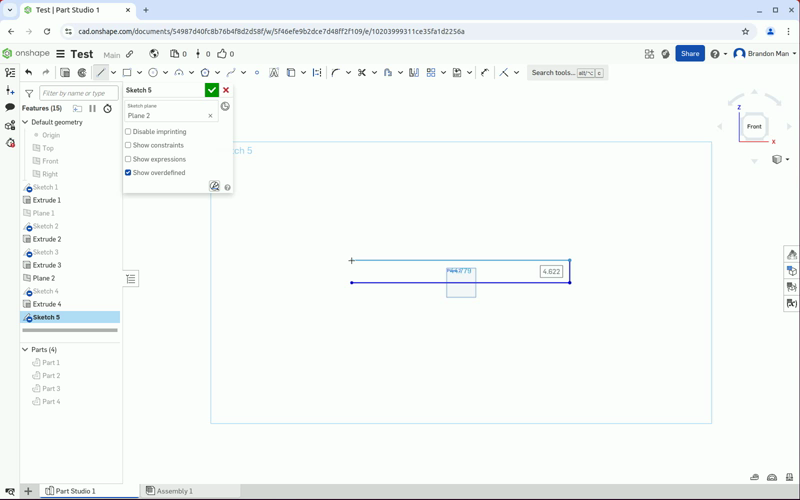
mouse_move(381, 260)
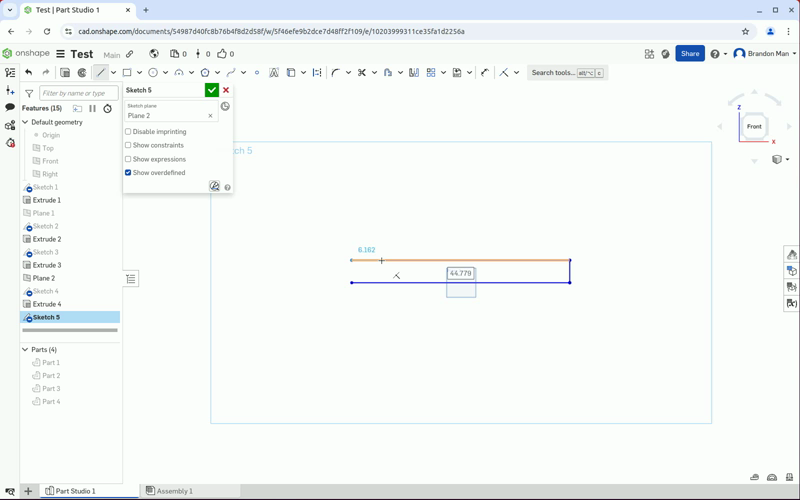
key_down(shift)
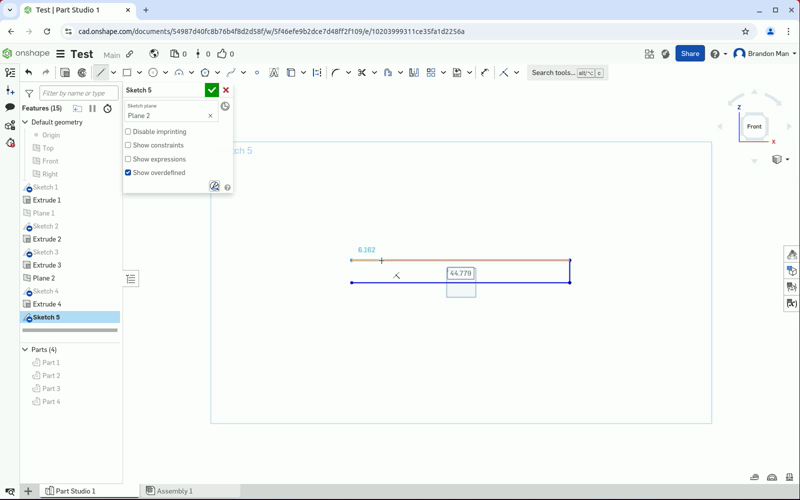
mouse_move(351, 282)
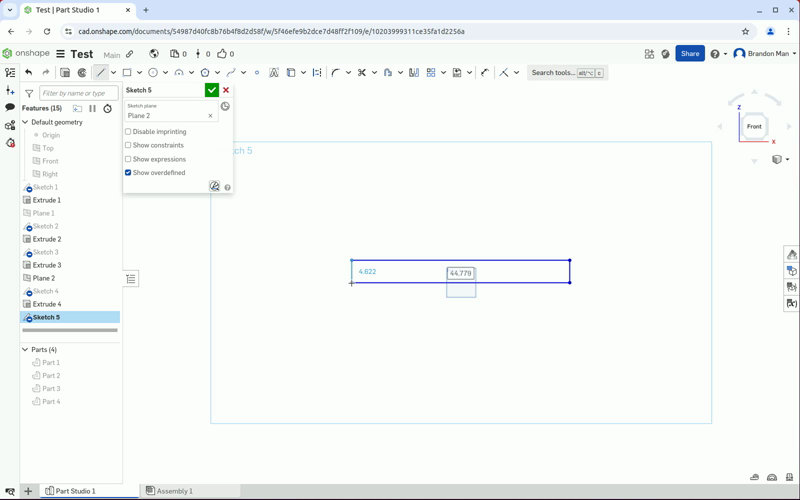
key_up(shift)
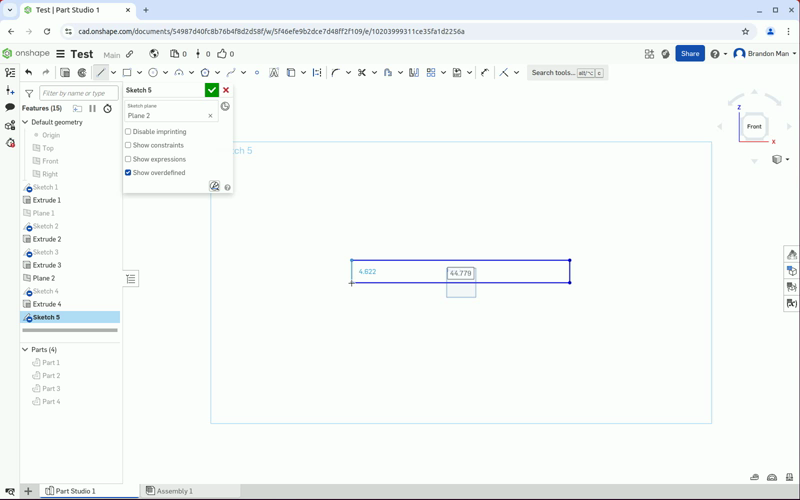
click(351, 282)
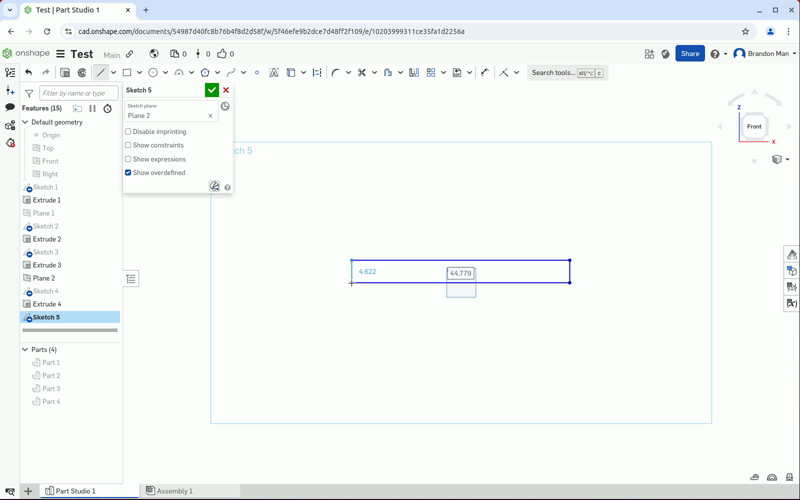
key(esc)
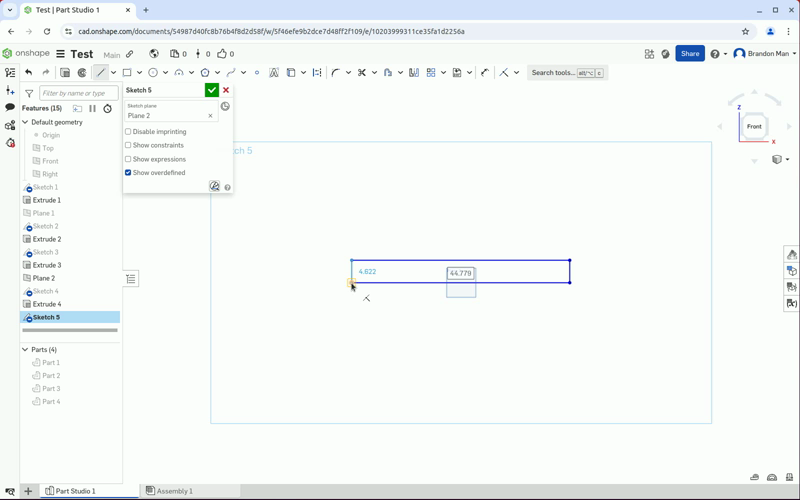
mouse_move(531, 271)
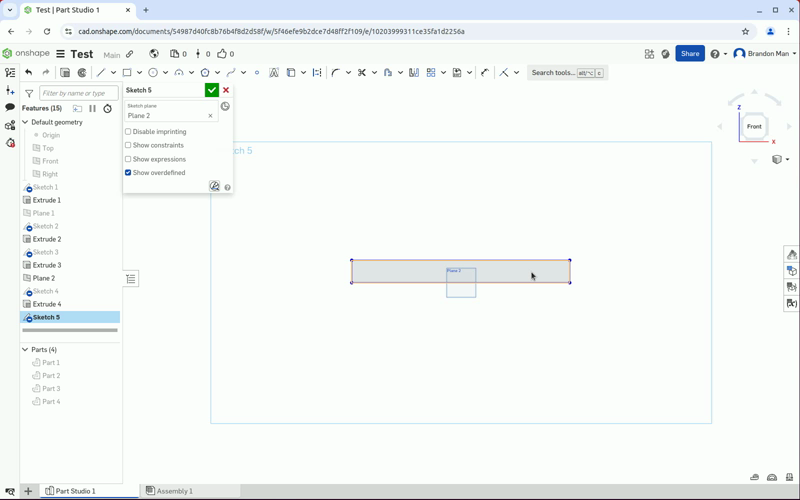
click(531, 271)
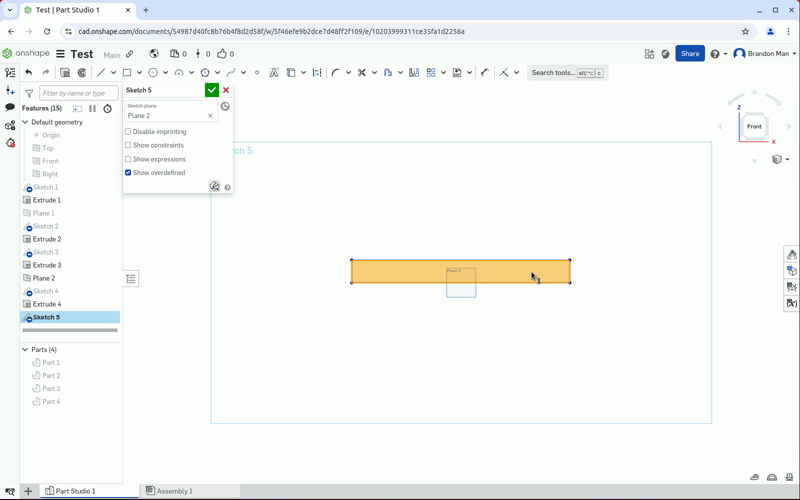
mouse_move(73, 352)
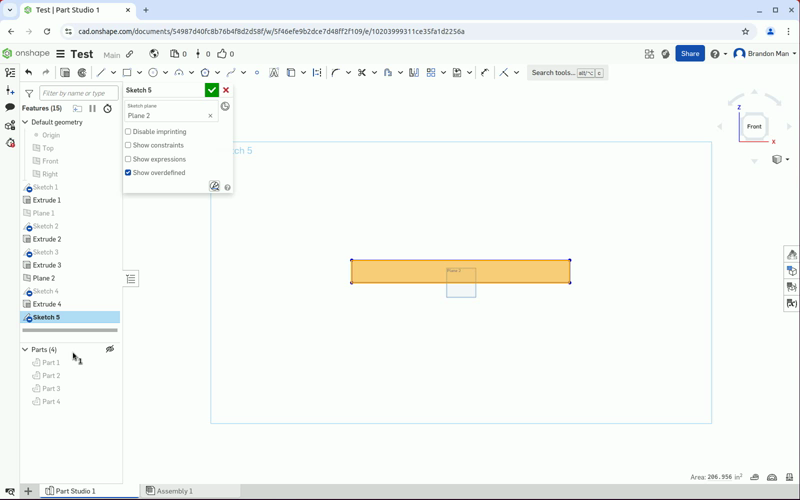
key(shift+y)
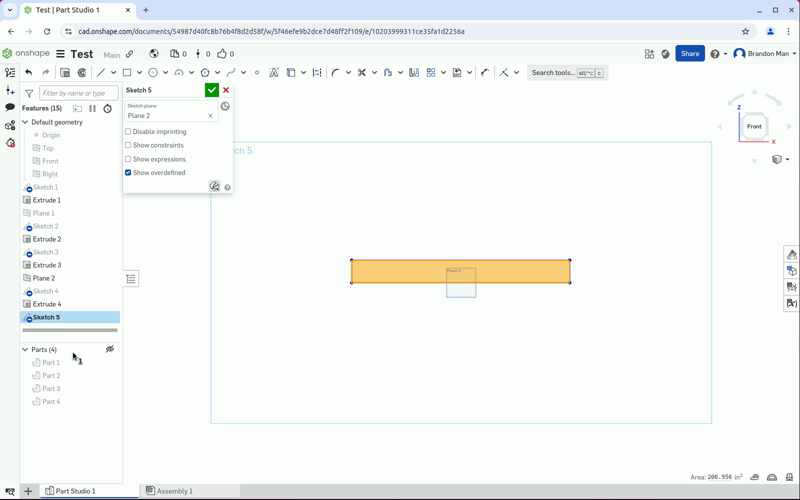
key(shift+e)
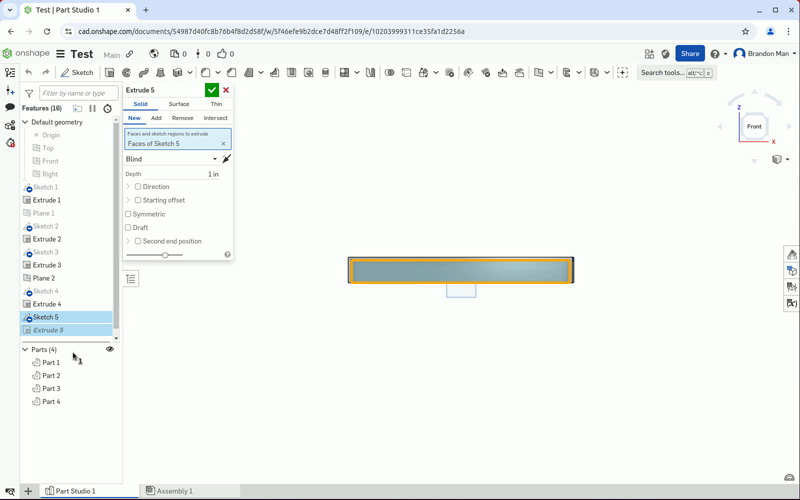
mouse_move(143, 106)
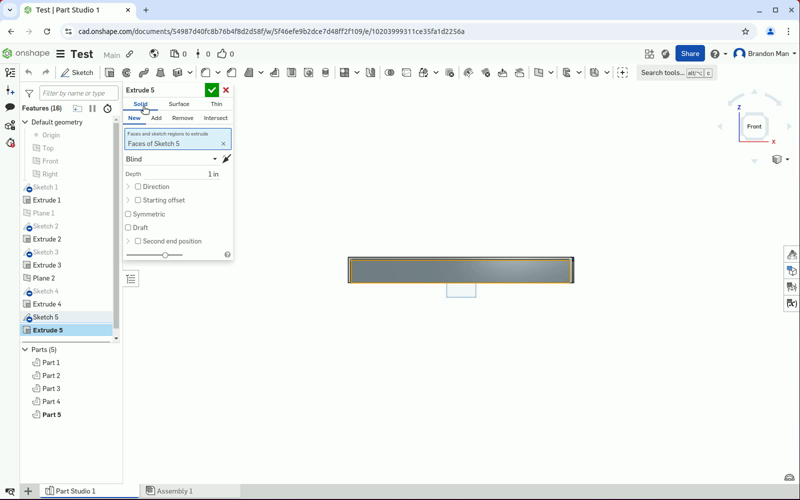
click(143, 106)
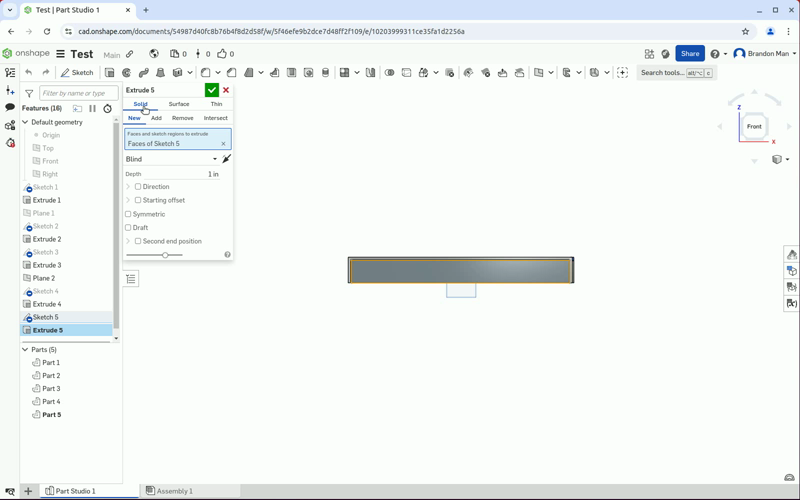
mouse_move(137, 120)
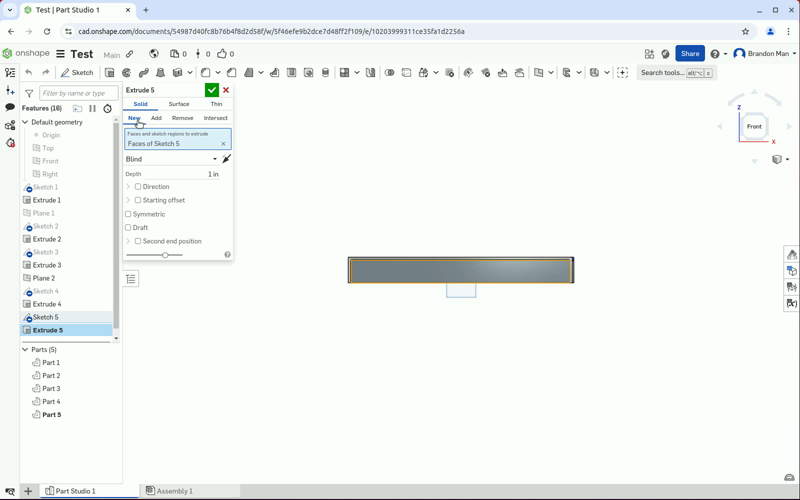
click(137, 120)
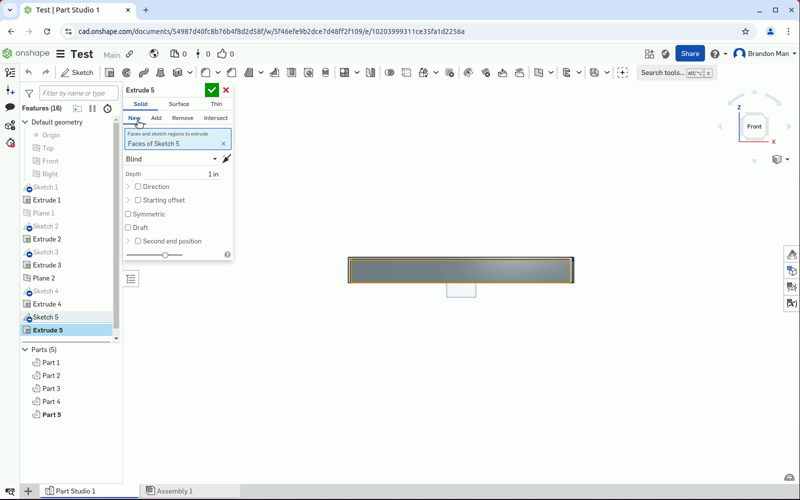
key(tab, 4)
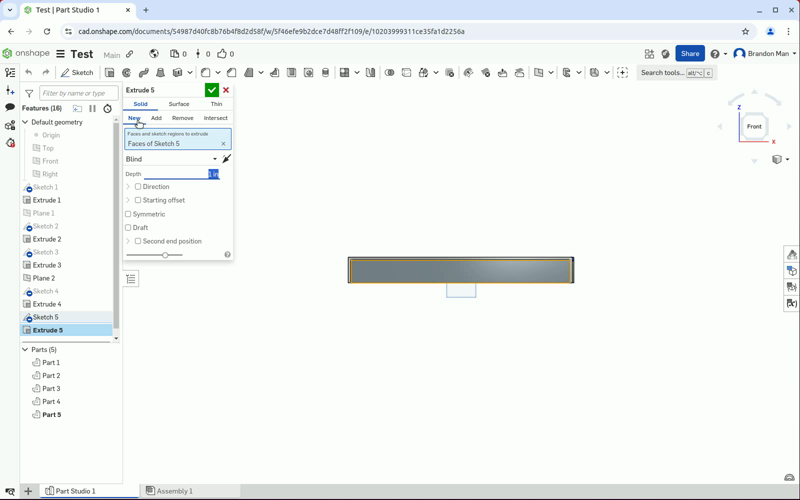
text(0.722)
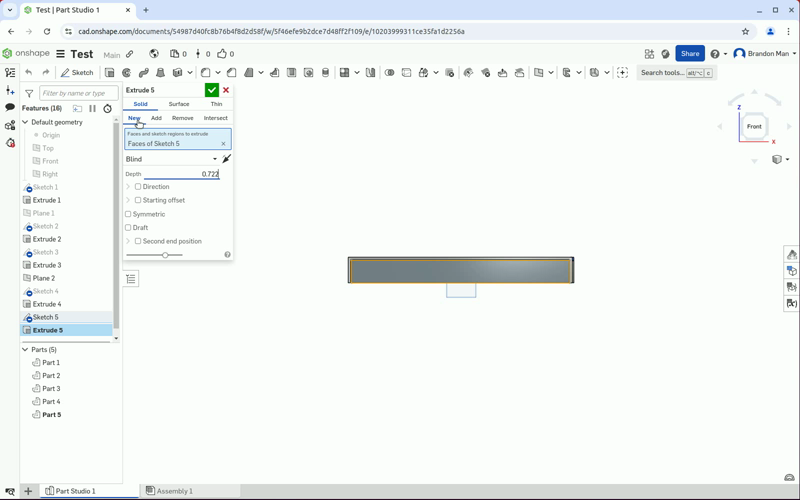
key(enter)
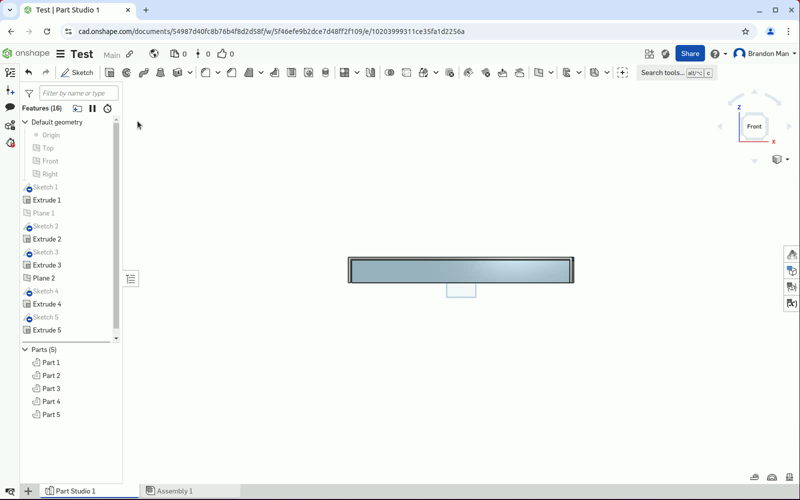
key(shift+h)
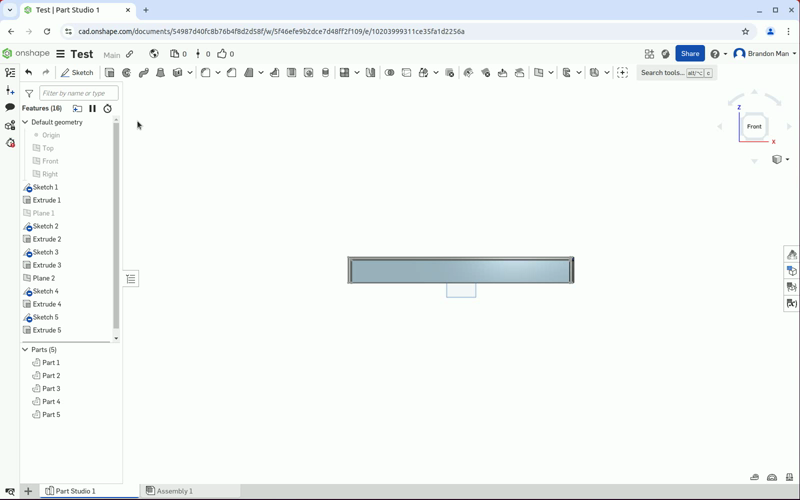
key(shift+h)
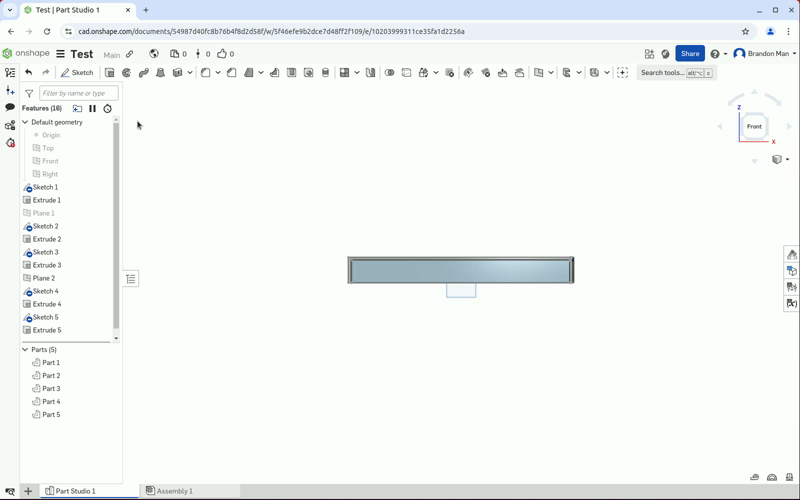
key(shift+7)
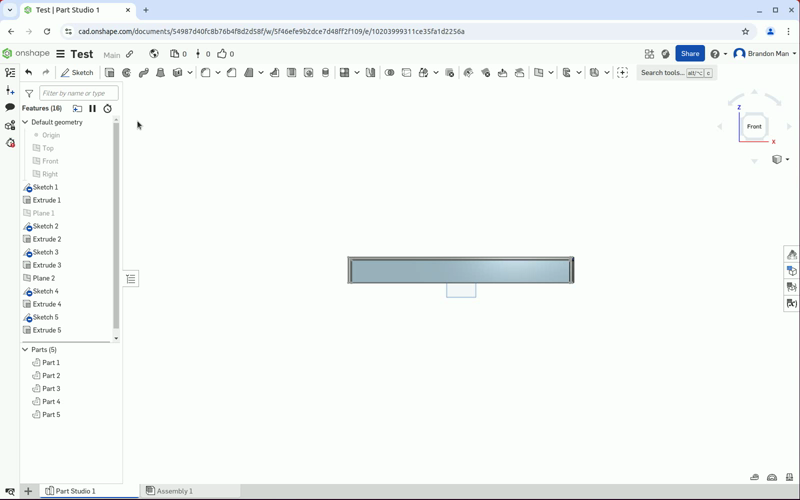
key(left, 2)
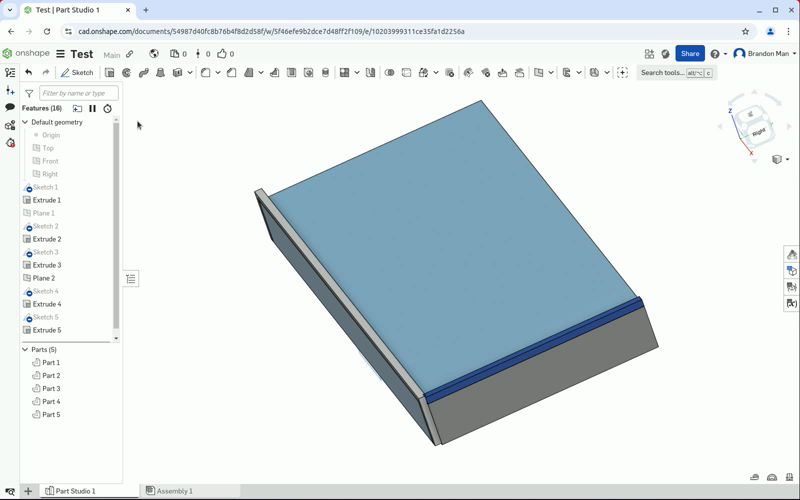
key(down, 2)
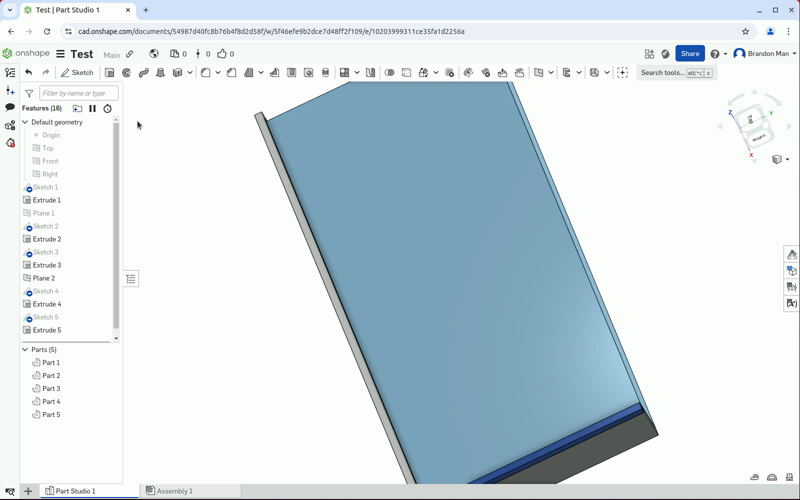
key(up, 2)
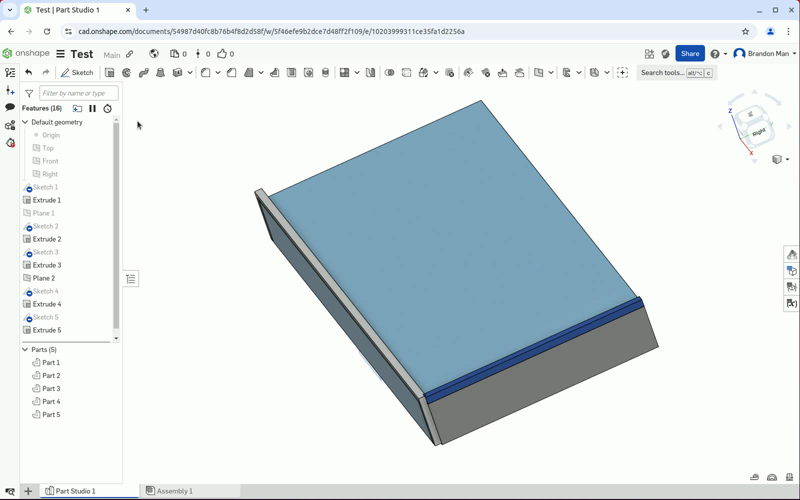
key(right, 2)
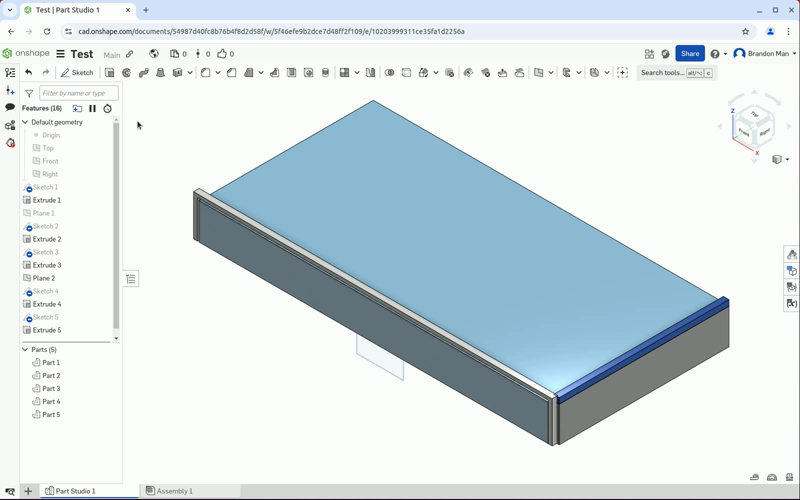
mouse_move(69, 189)
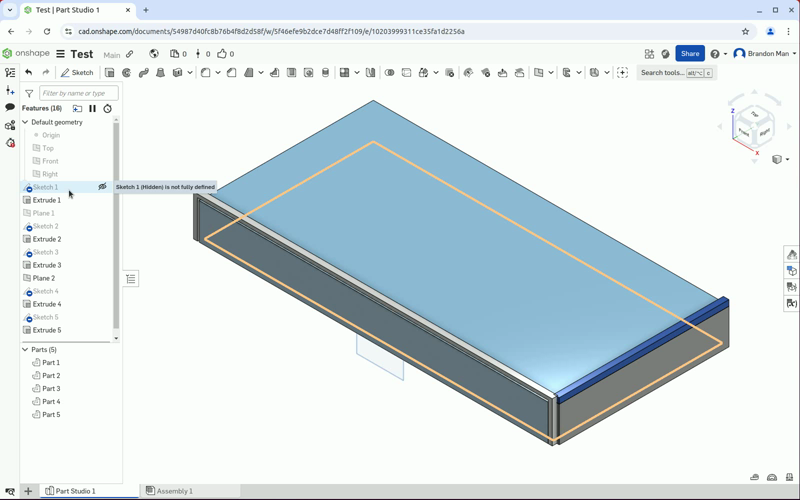
click(69, 189)